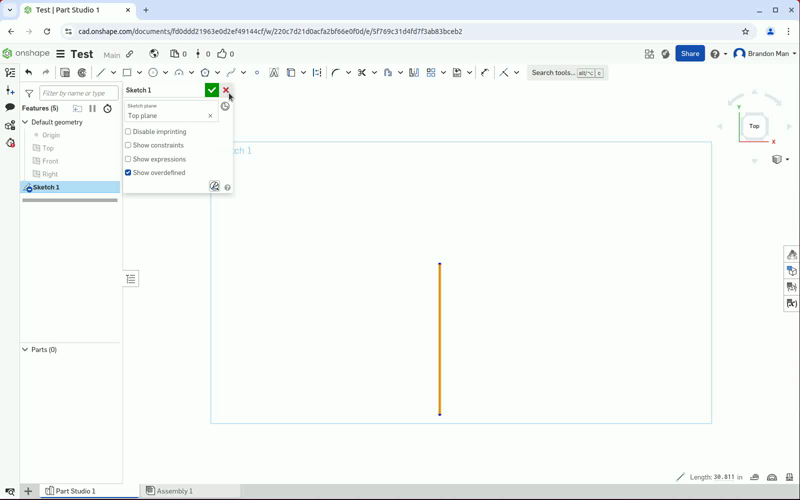
key(shift+h)
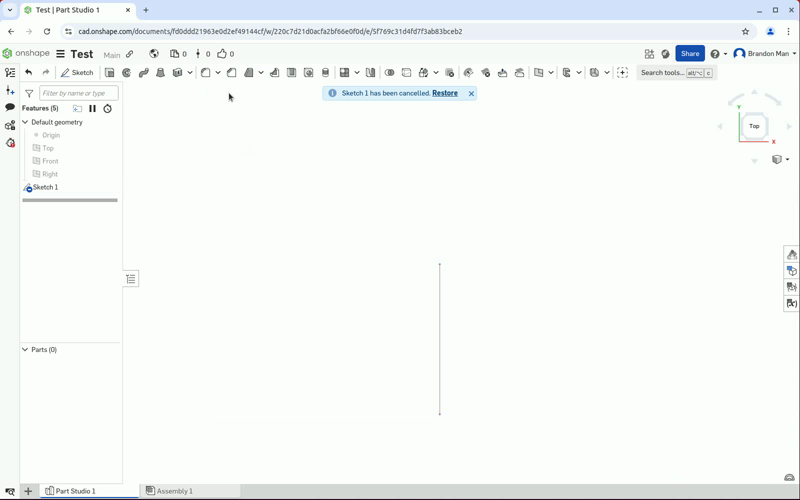
key(shift+s)
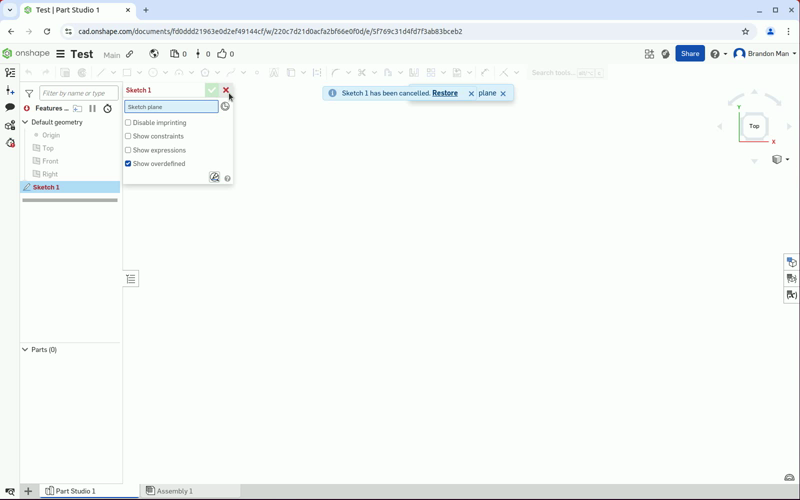
mouse_move(73, 150)
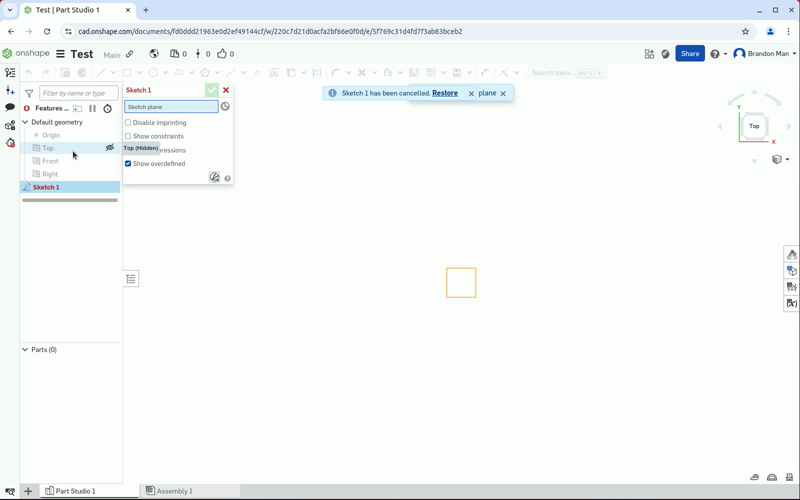
click(73, 150)
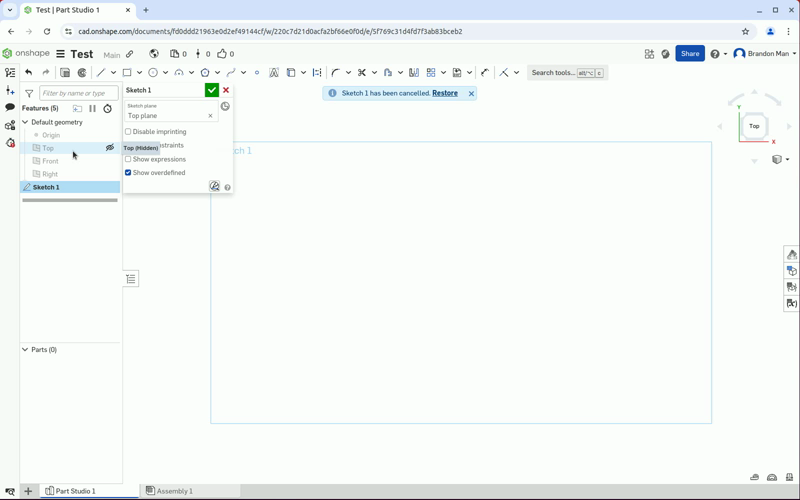
mouse_move(73, 352)
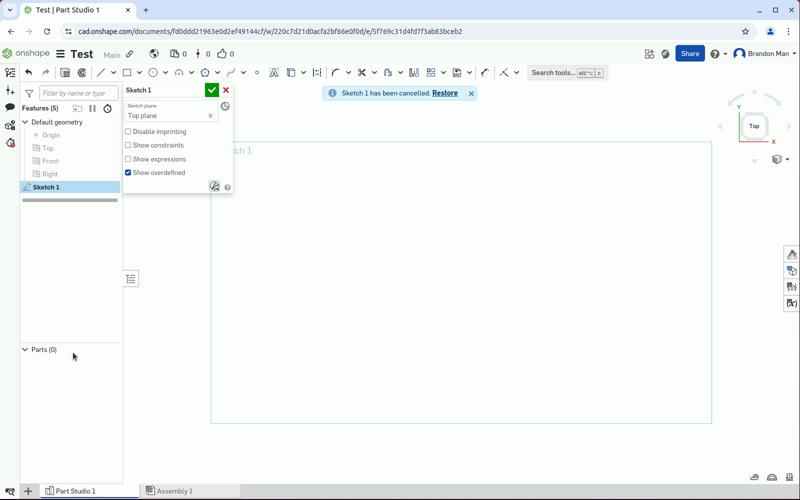
key(y)
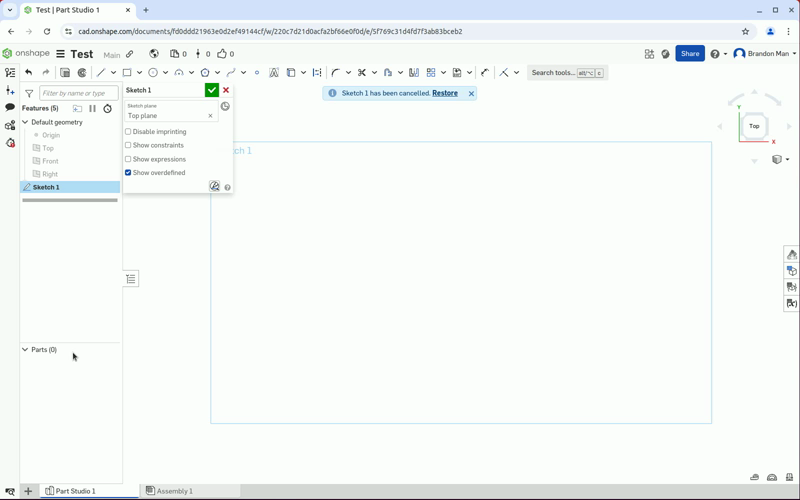
key(l)
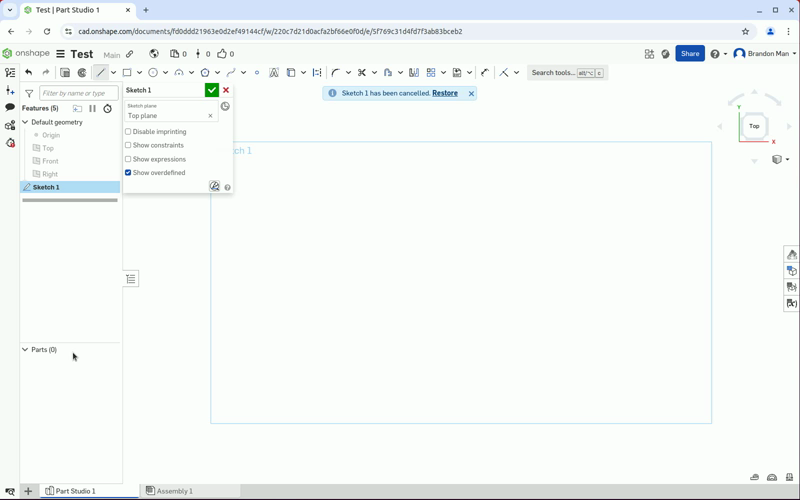
key_down(shift)
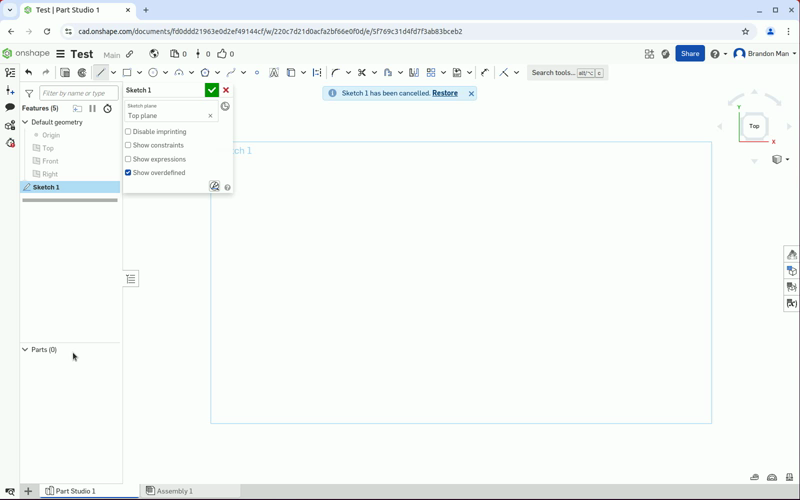
mouse_move(390, 395)
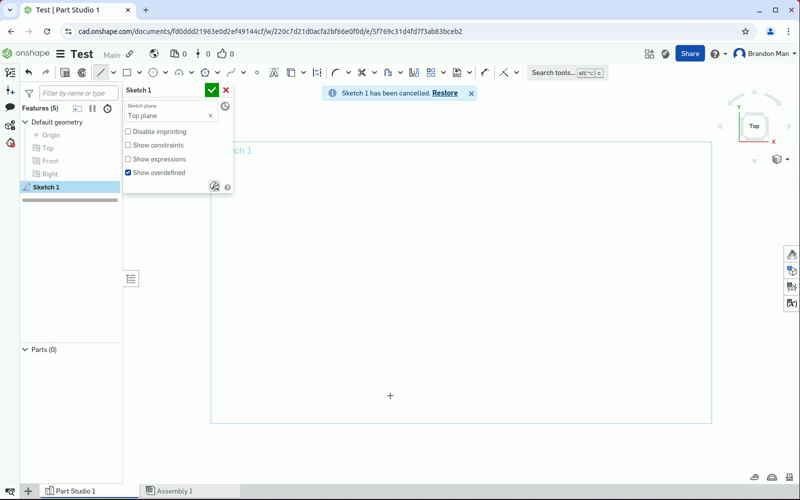
click(390, 395)
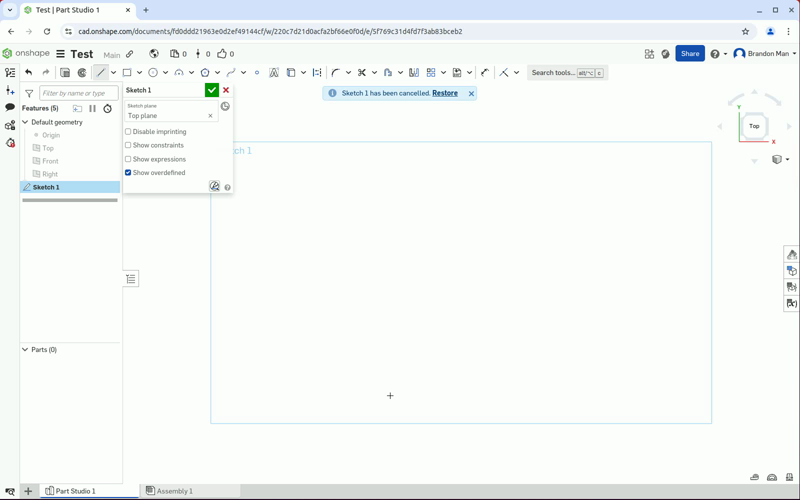
key_up(shift)
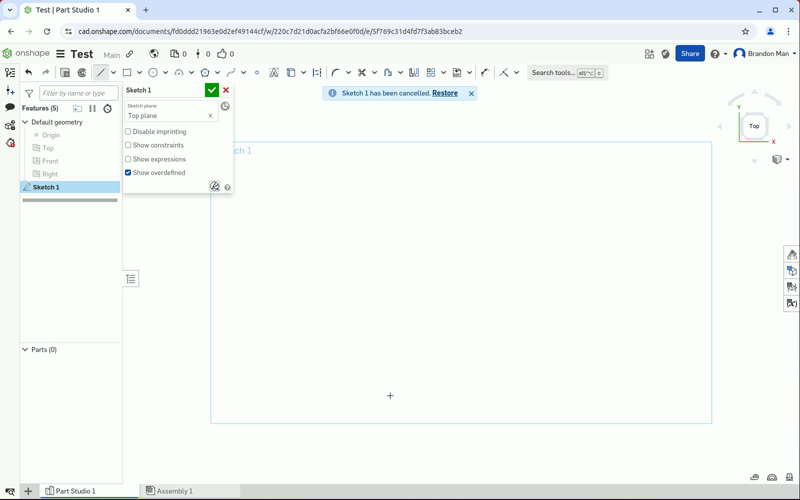
key_down(shift)
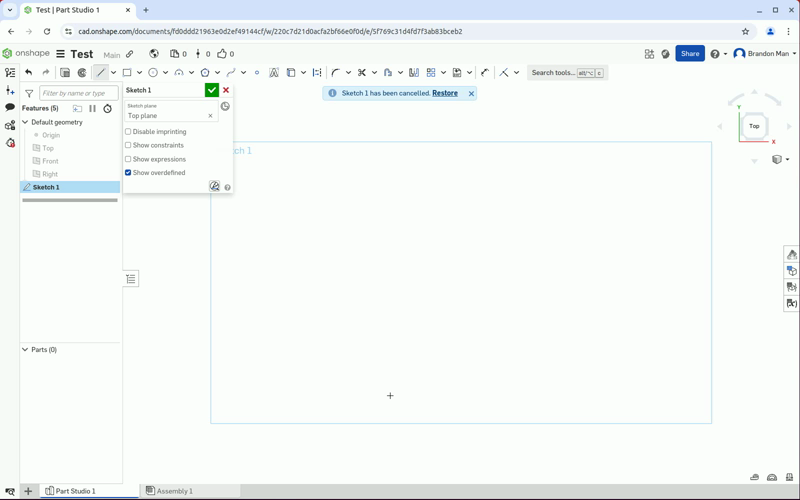
mouse_move(529, 395)
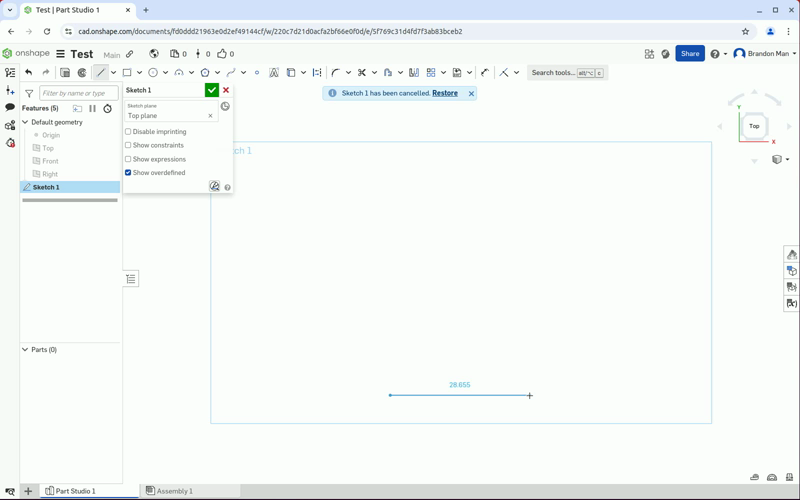
click(529, 395)
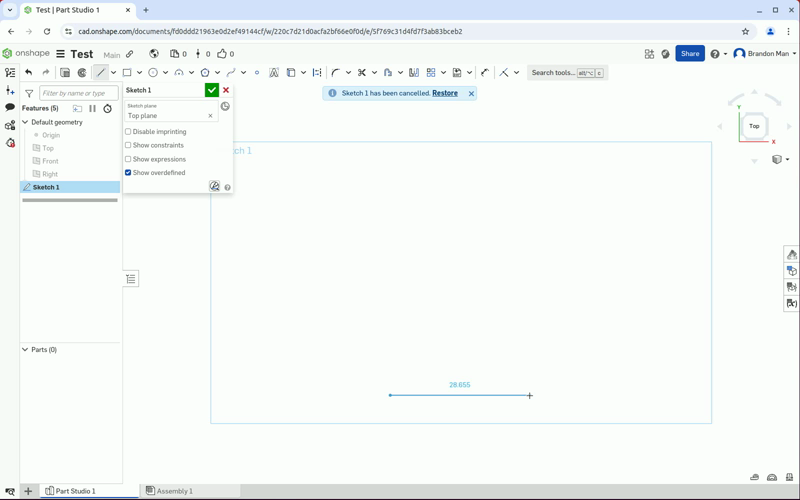
key_up(shift)
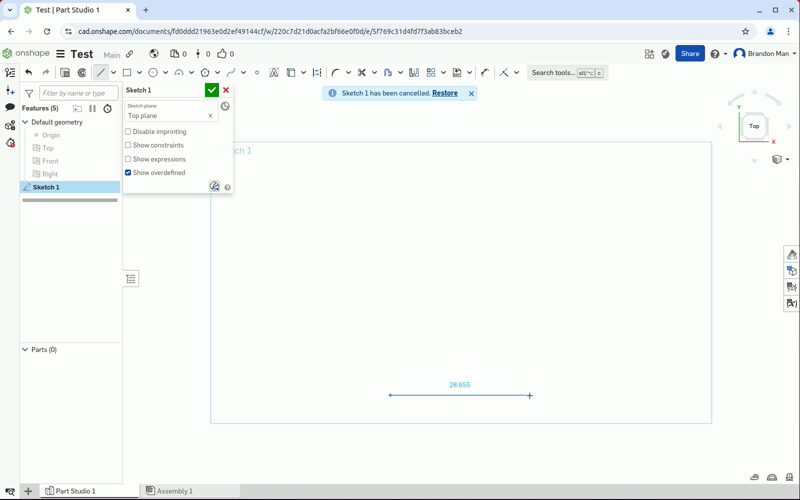
key_down(shift)
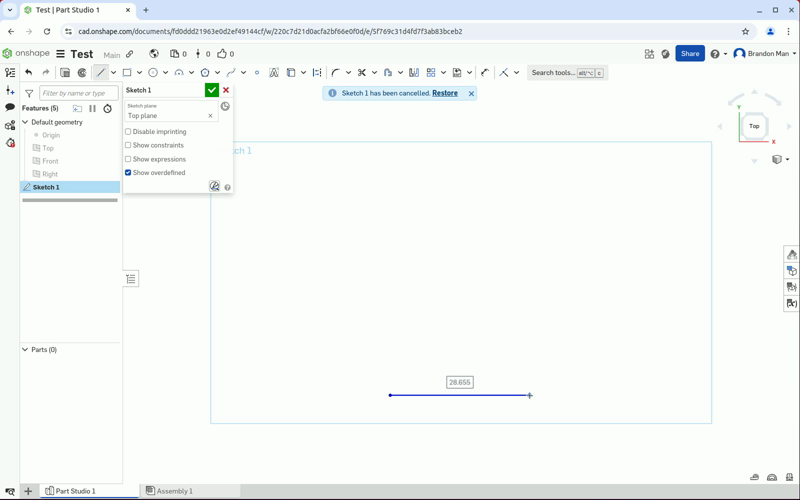
mouse_move(529, 171)
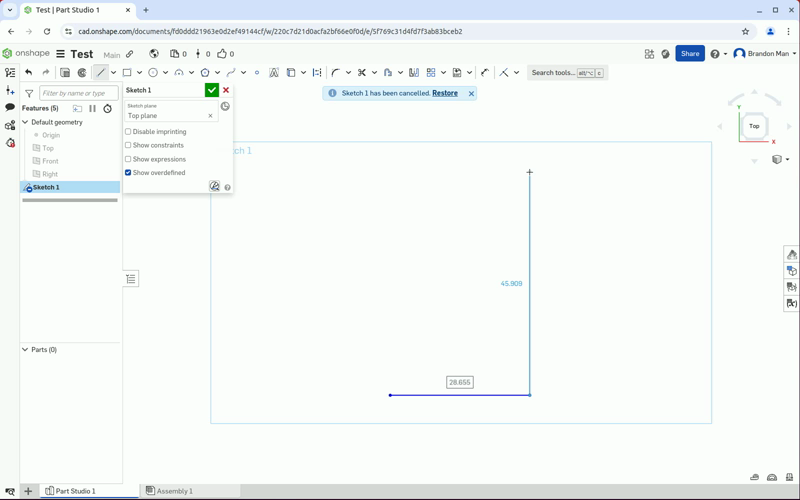
click(529, 171)
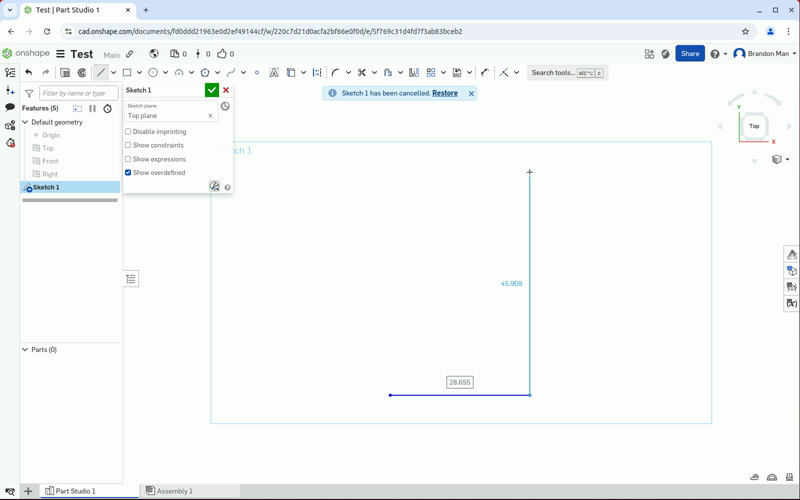
key_up(shift)
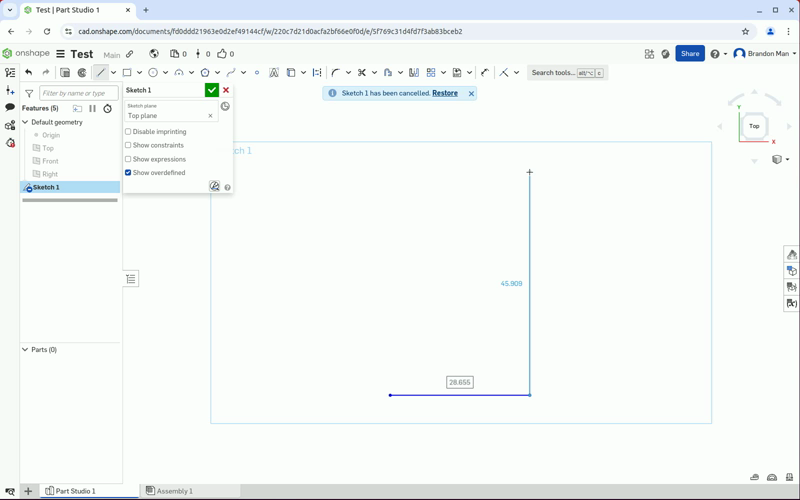
key_down(shift)
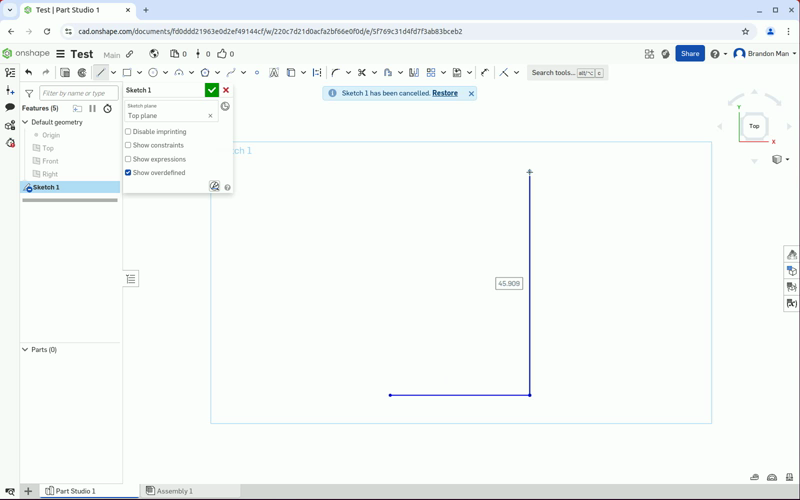
mouse_move(390, 171)
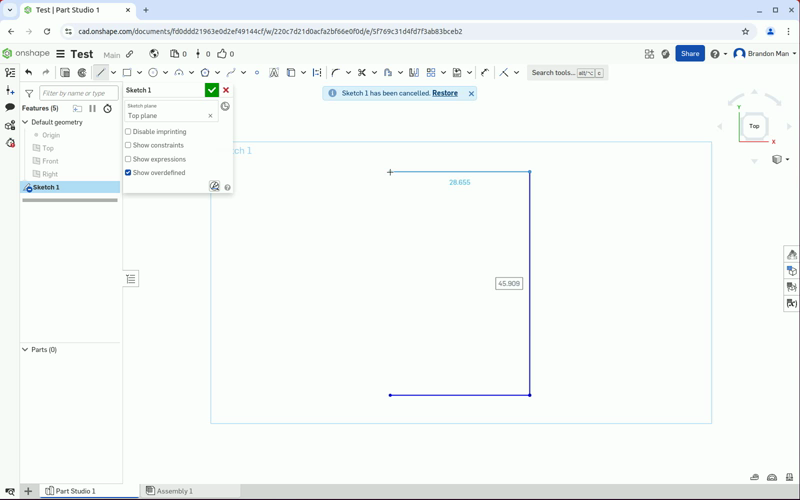
click(390, 171)
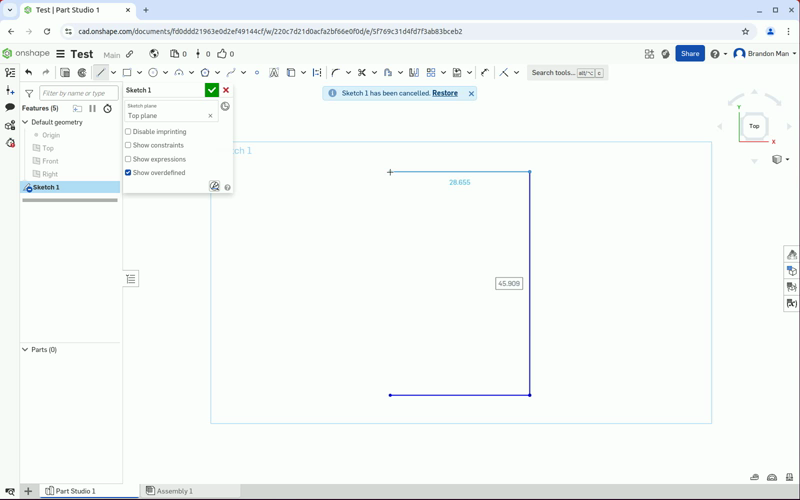
key_up(shift)
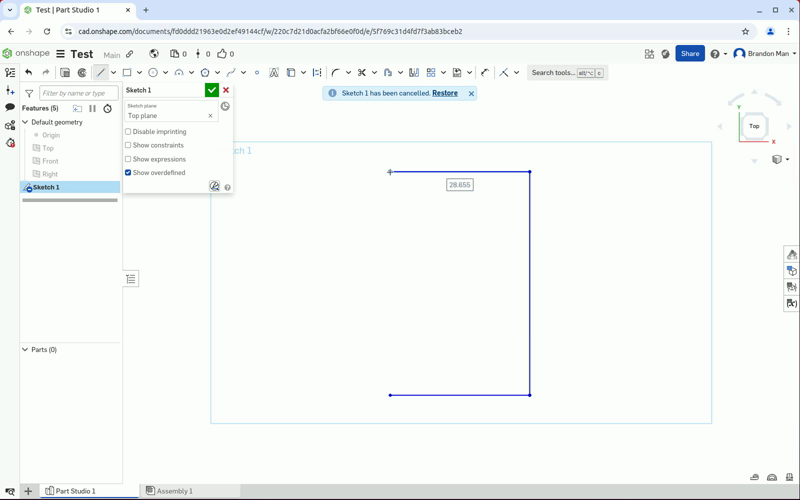
key_down(shift)
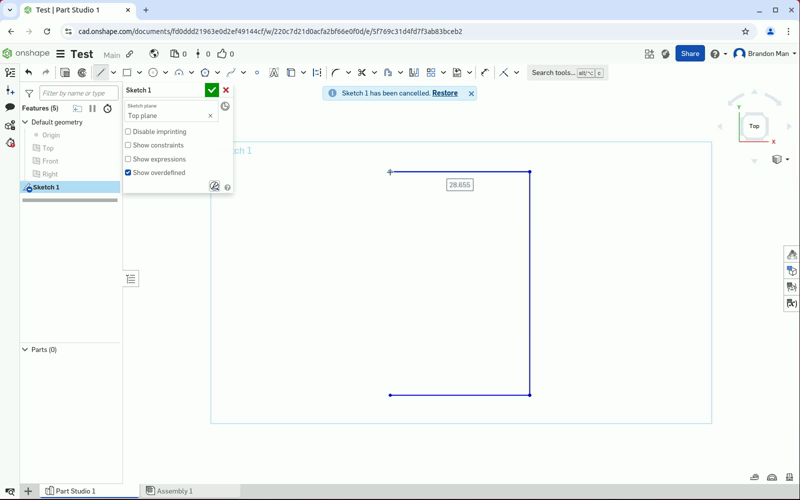
mouse_move(390, 395)
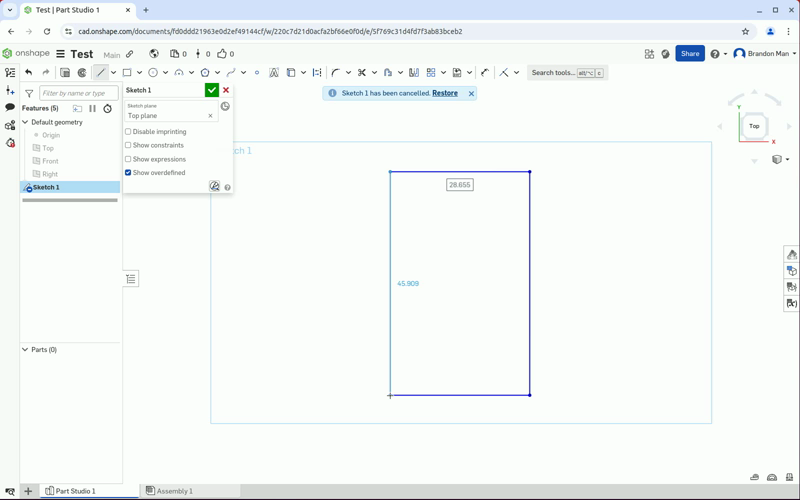
key_up(shift)
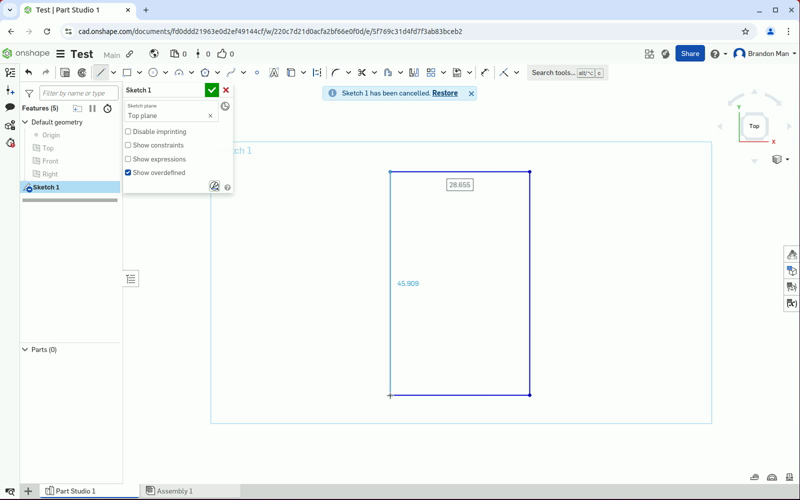
click(390, 395)
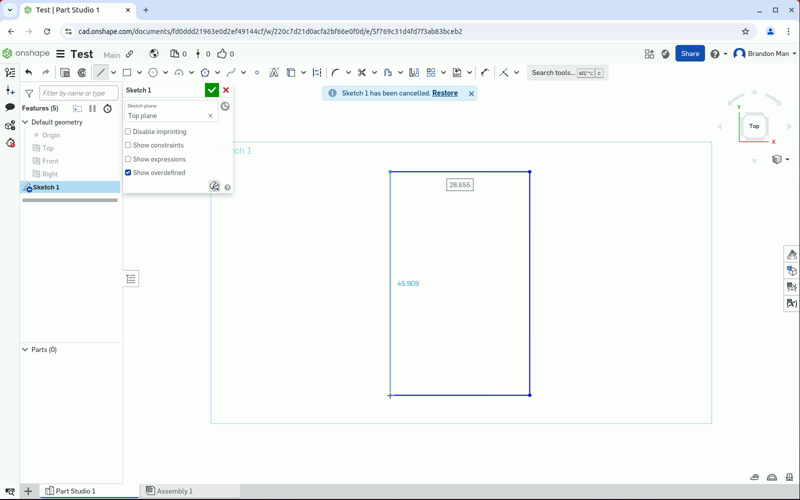
key(esc)
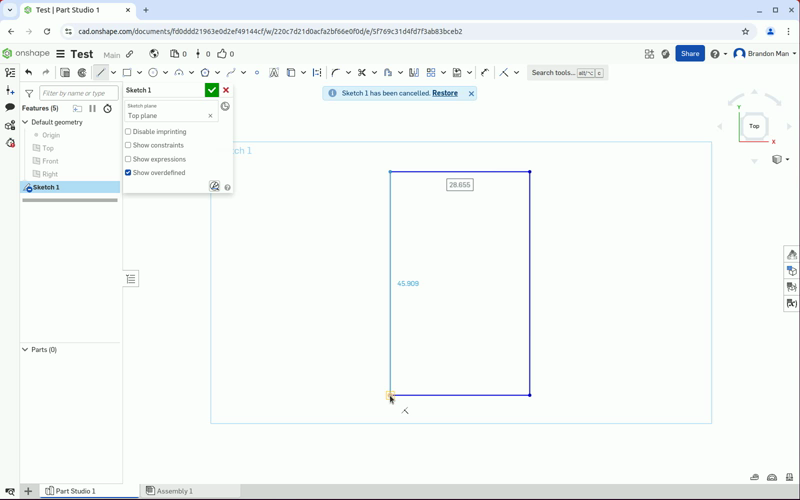
mouse_move(466, 250)
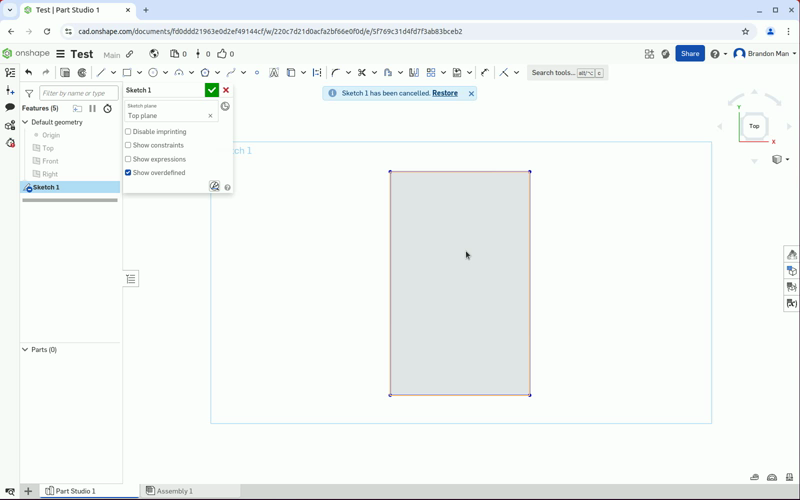
click(466, 250)
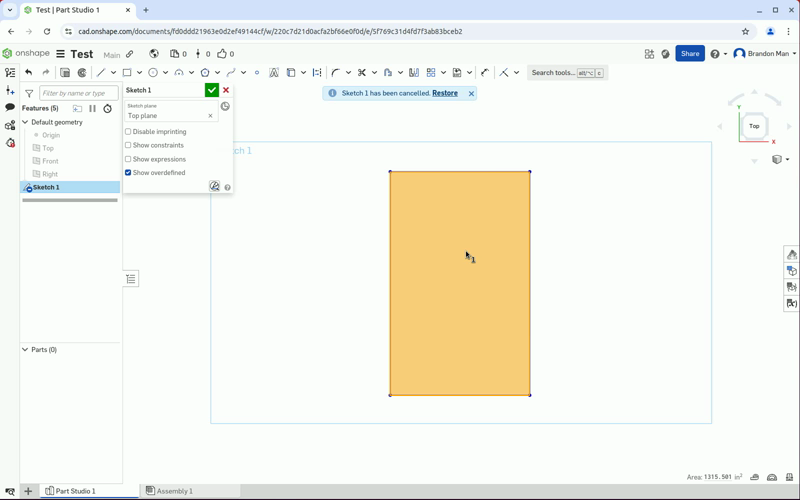
mouse_move(73, 352)
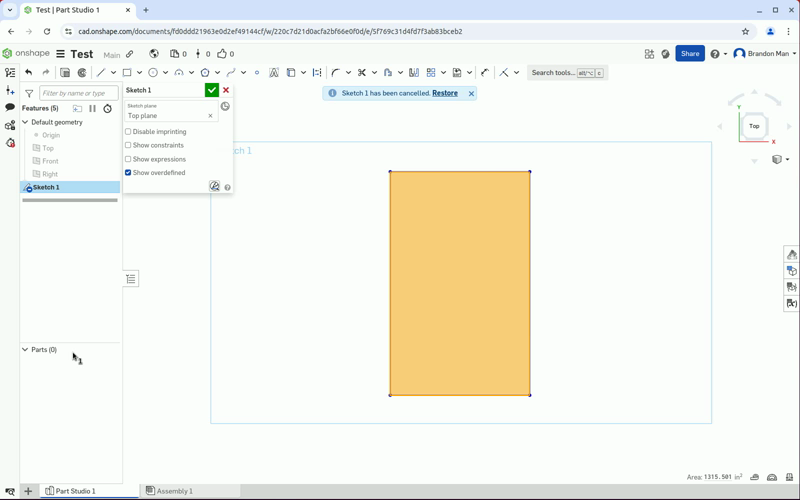
key(shift+y)
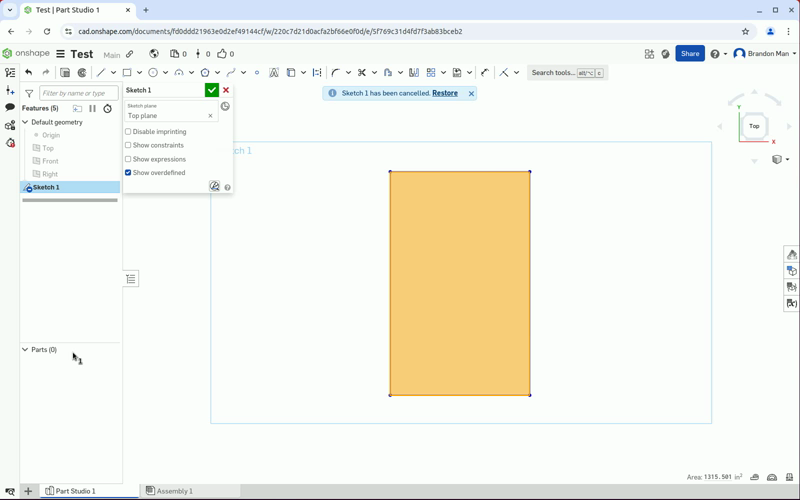
key(shift+e)
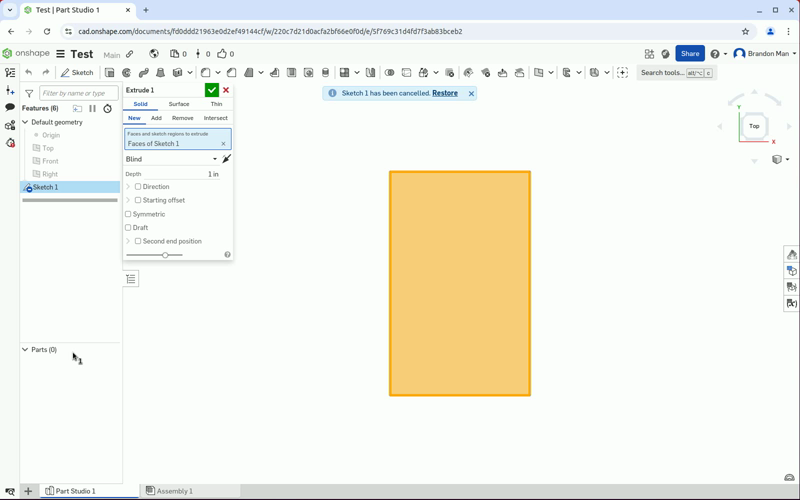
mouse_move(143, 106)
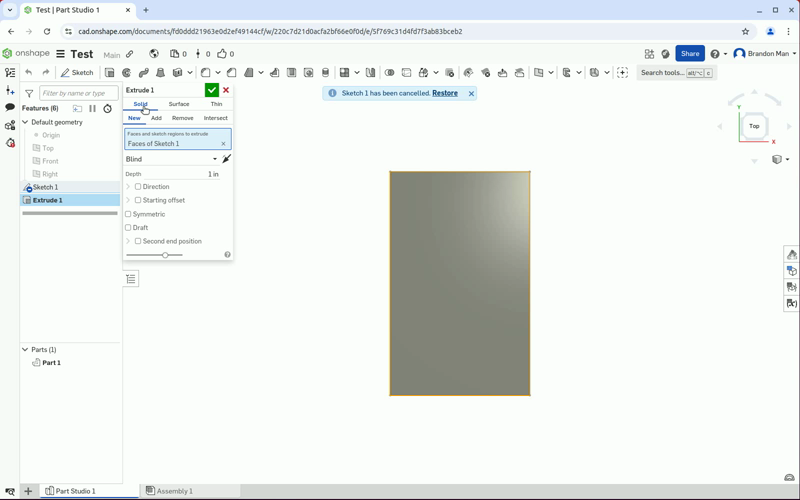
click(143, 106)
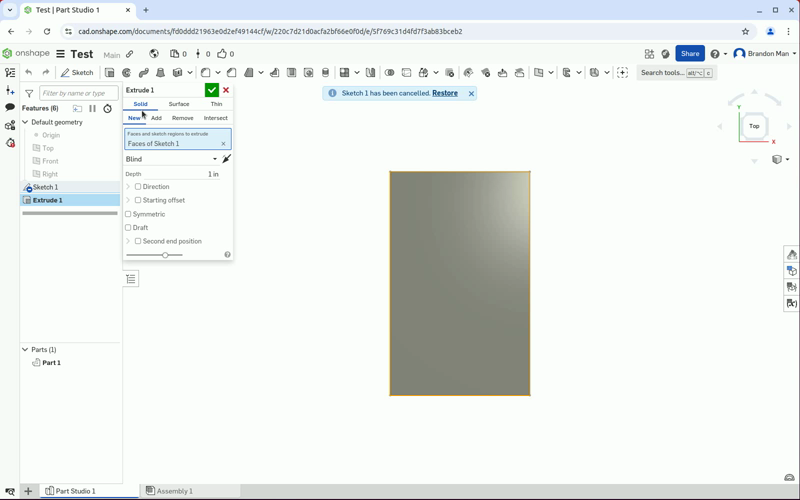
mouse_move(137, 120)
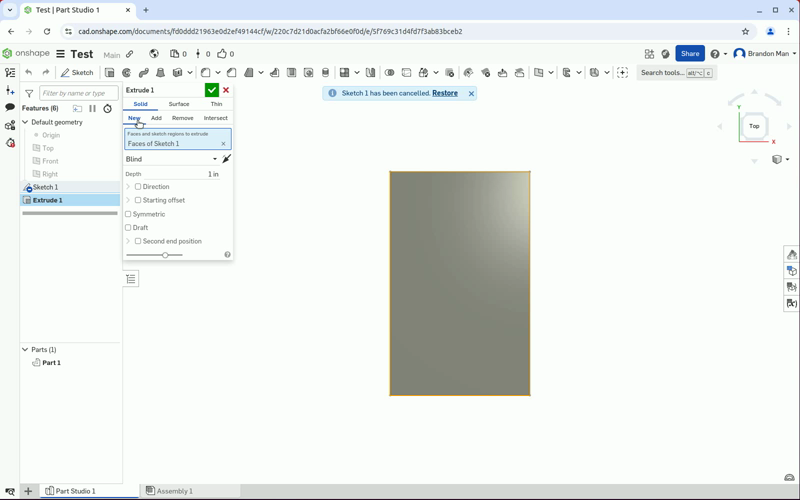
click(137, 120)
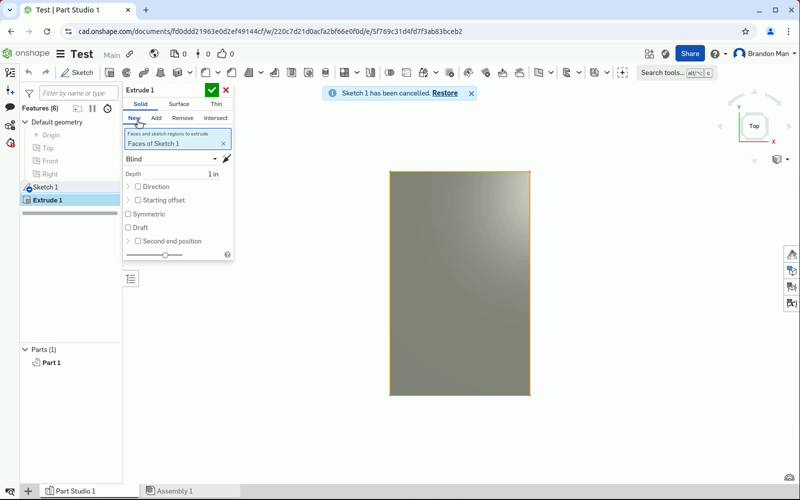
key(tab, 4)
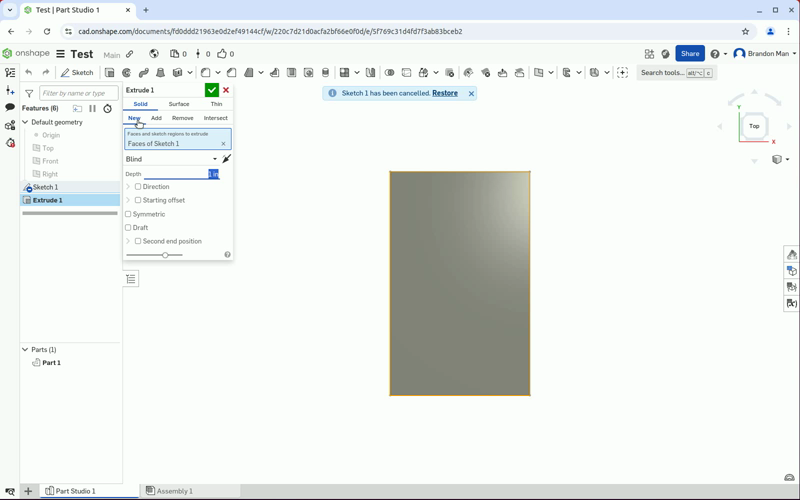
text(5.777)
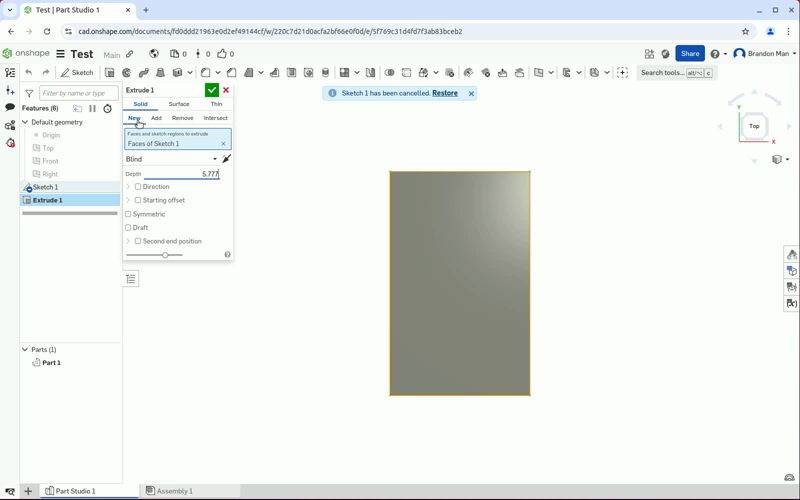
key(enter)
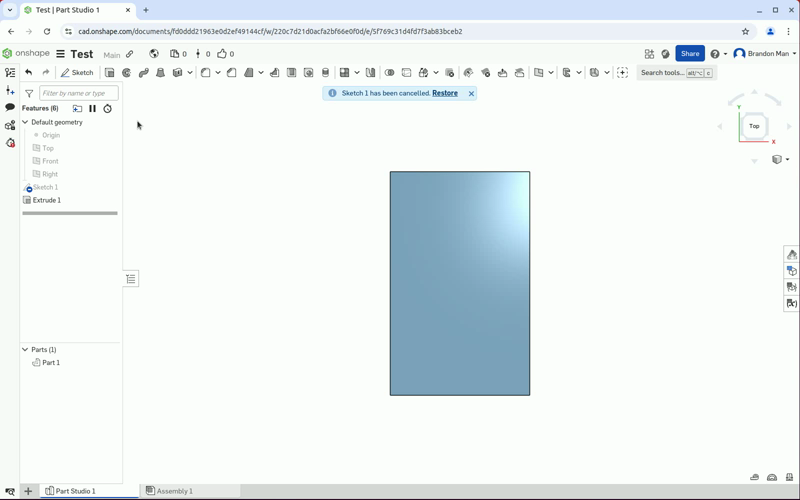
key(shift+h)
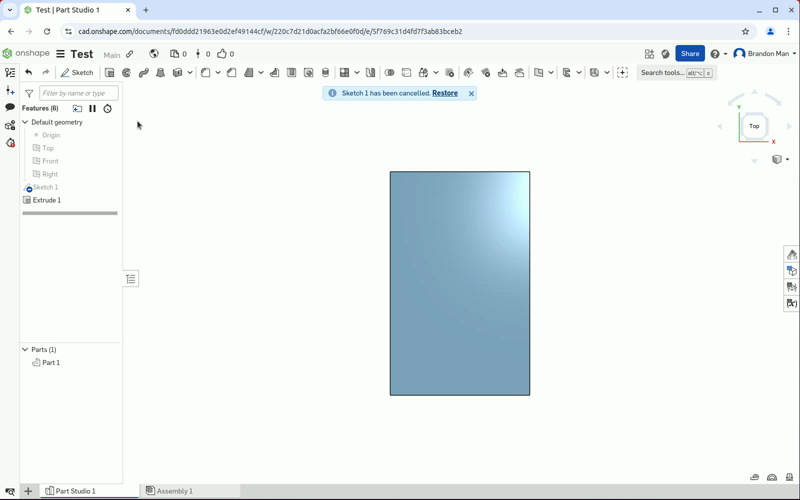
key(shift+h)
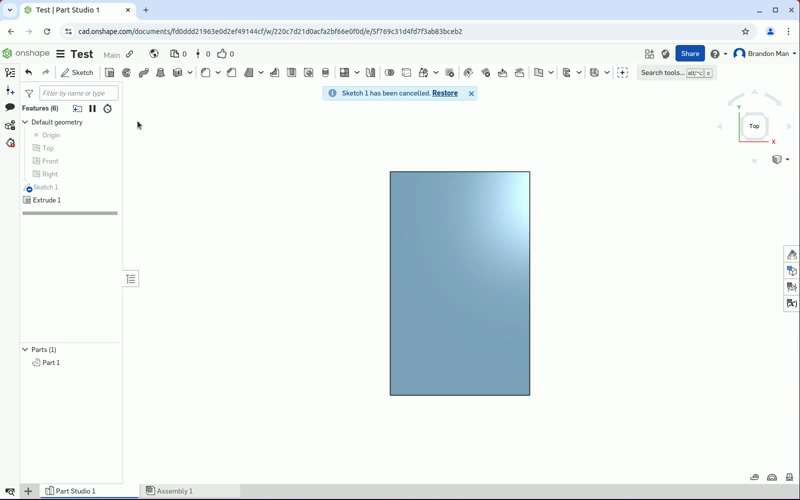
mouse_move(73, 189)
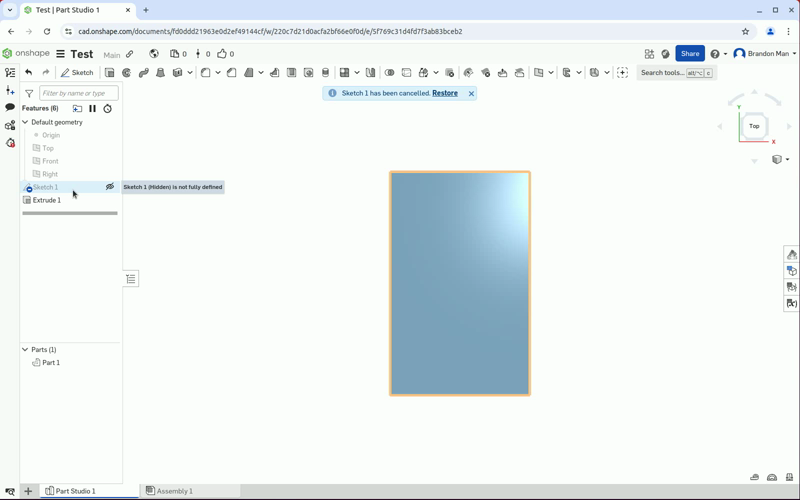
click(73, 189)
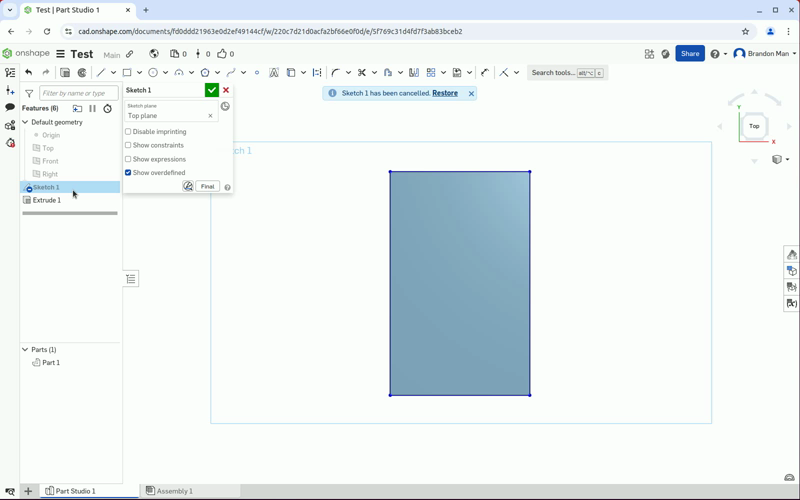
mouse_move(229, 92)
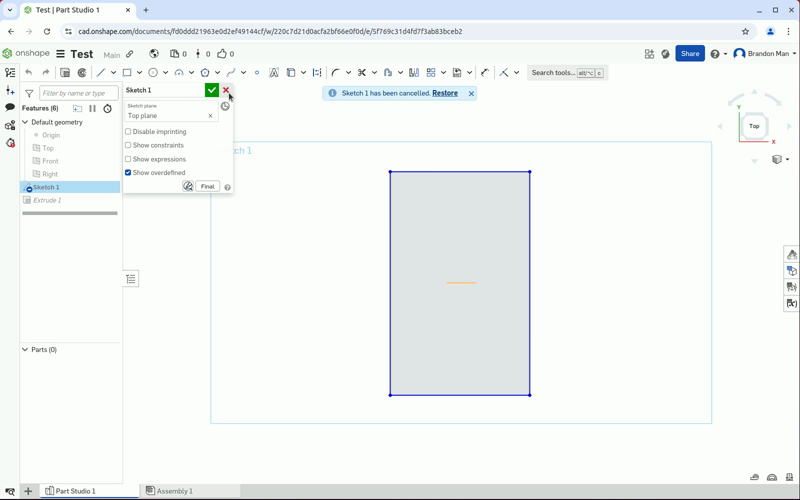
click(229, 92)
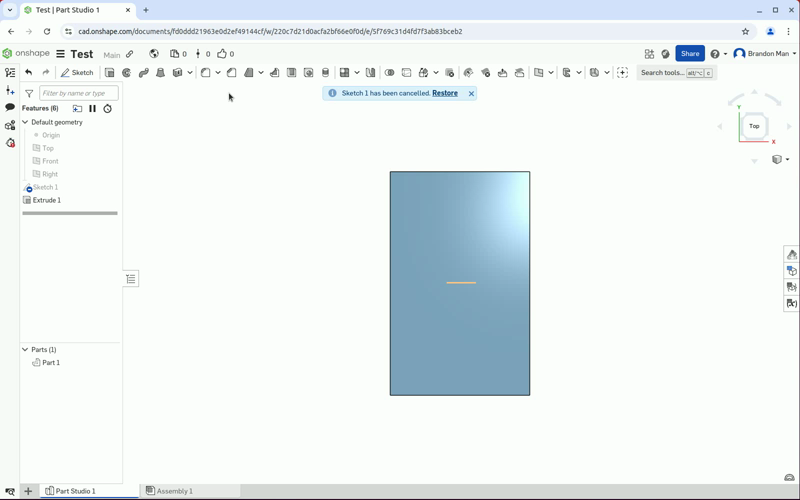
mouse_move(541, 75)
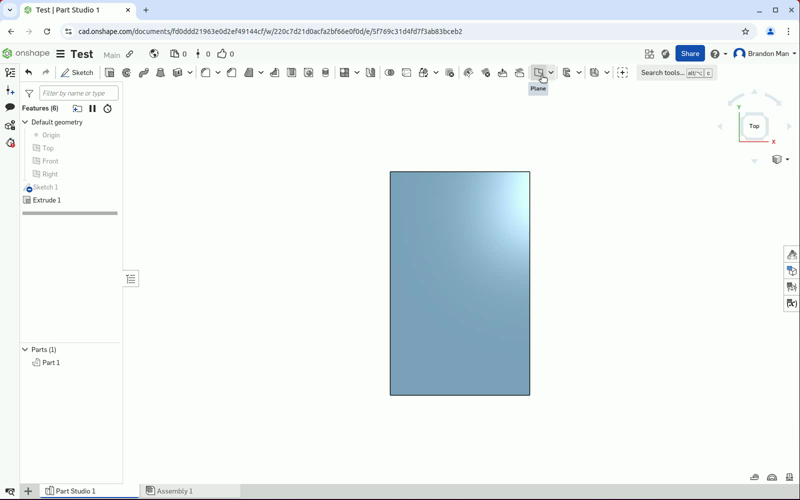
click(541, 75)
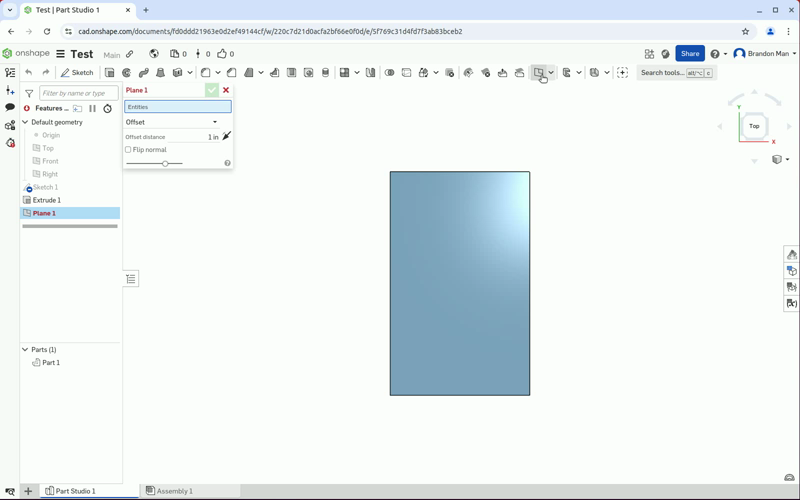
mouse_move(73, 150)
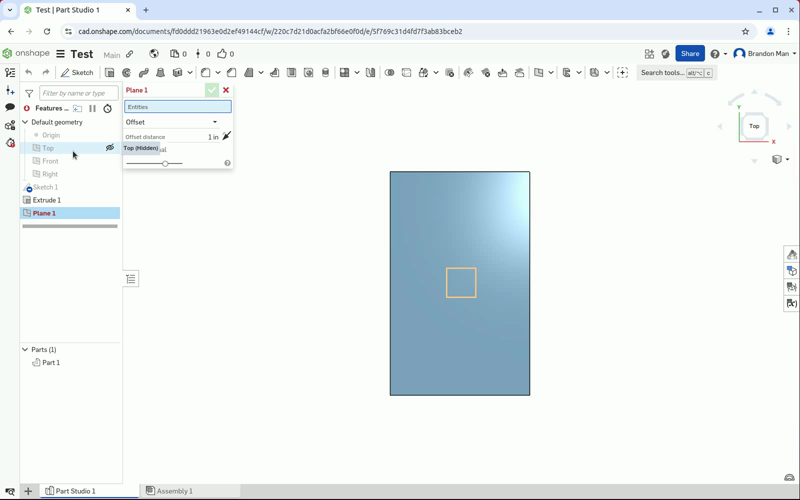
click(73, 150)
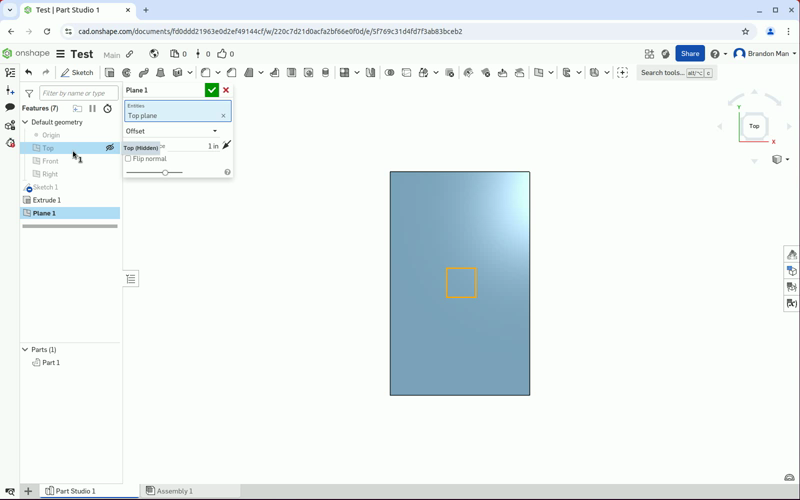
key(tab, 2)
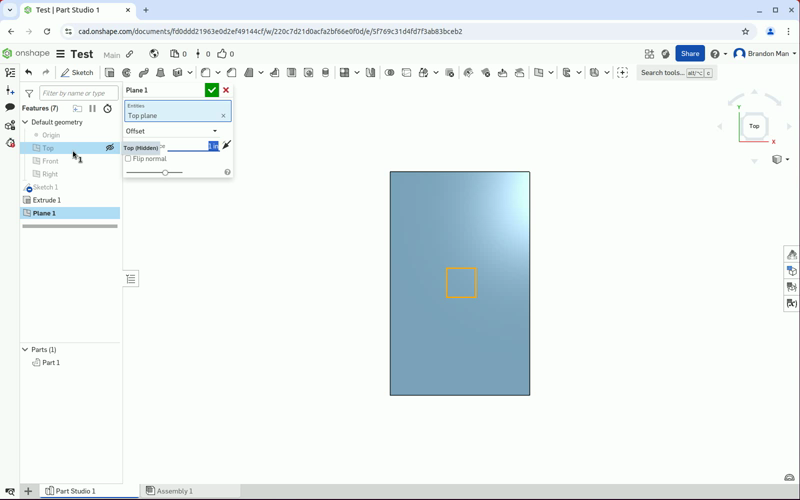
text(5.792)
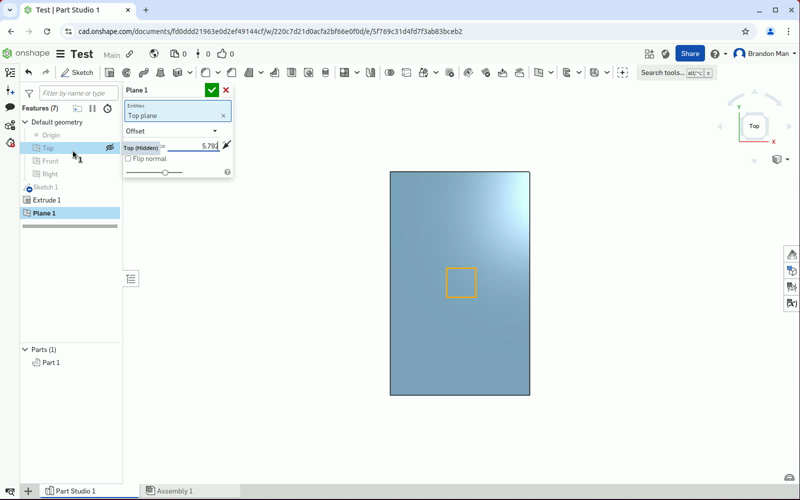
key(enter, 2)
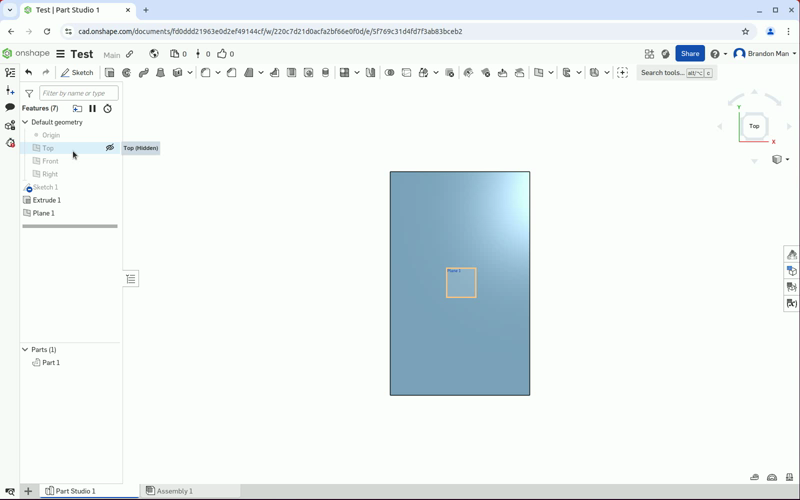
key(shift+s)
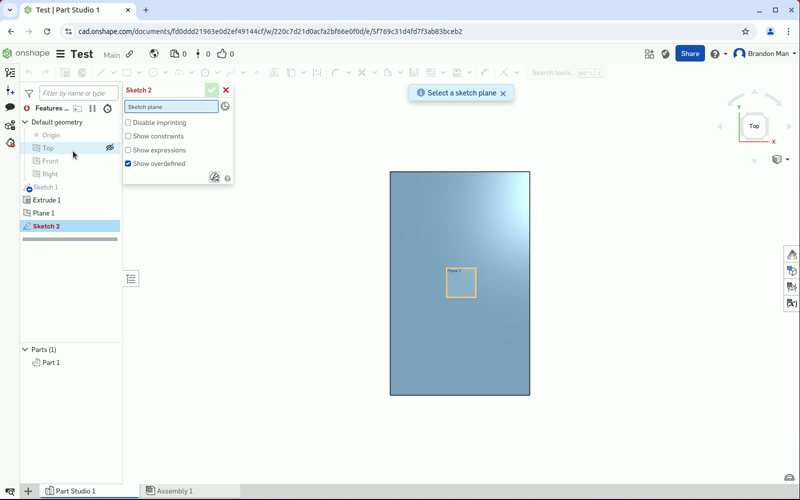
mouse_move(73, 215)
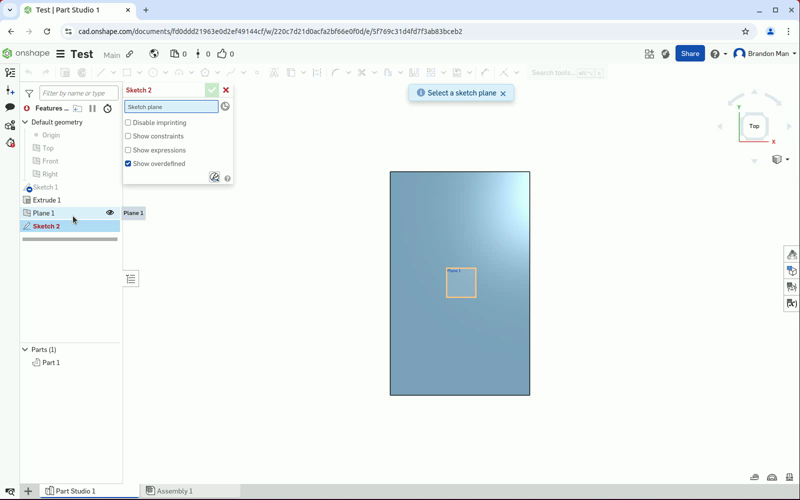
click(73, 215)
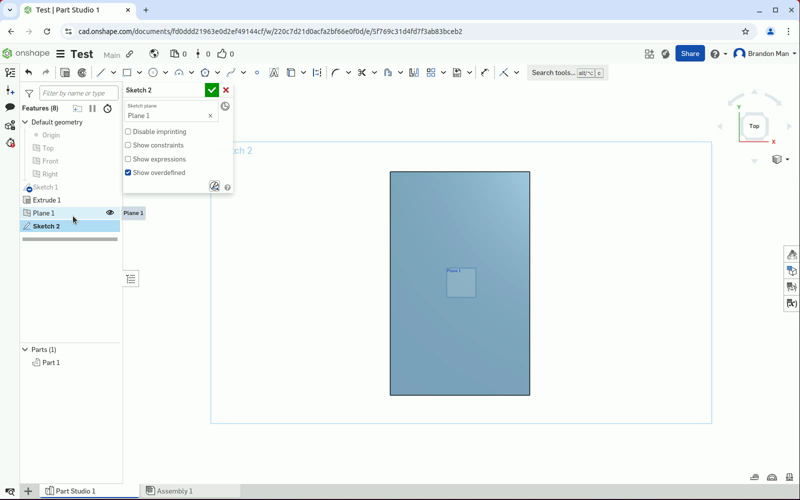
mouse_move(73, 352)
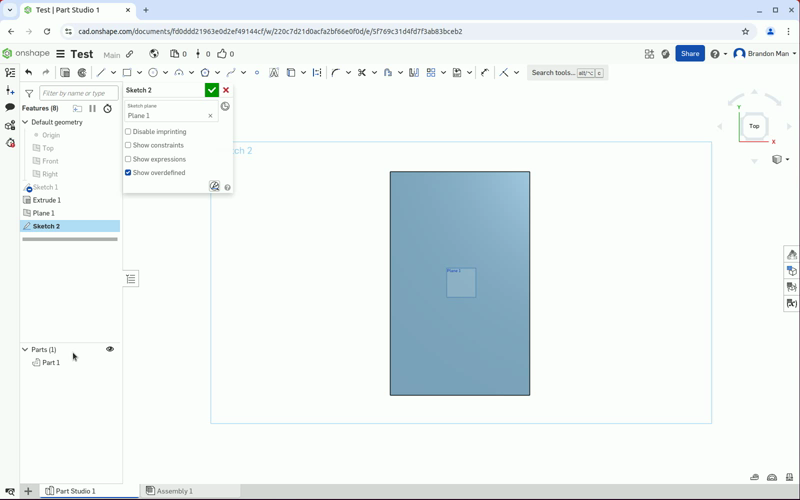
key(y)
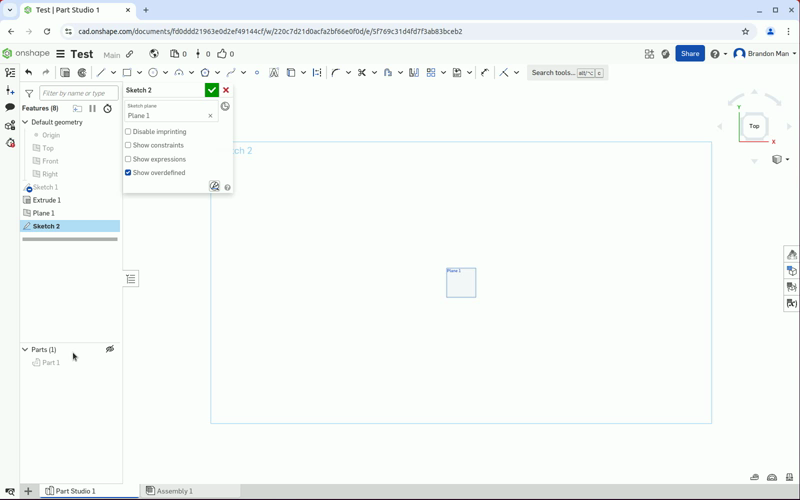
key(l)
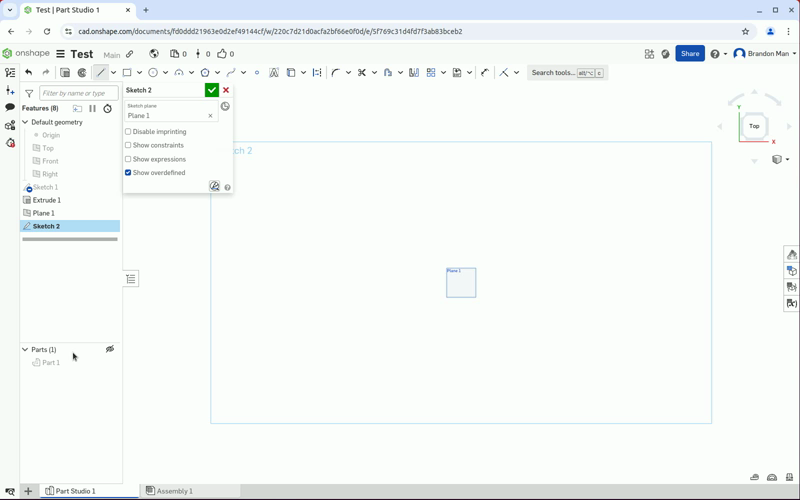
key_down(shift)
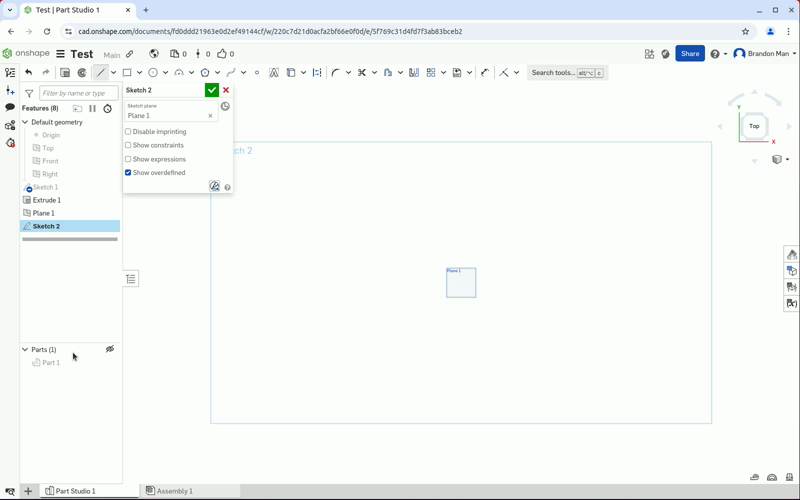
mouse_move(418, 198)
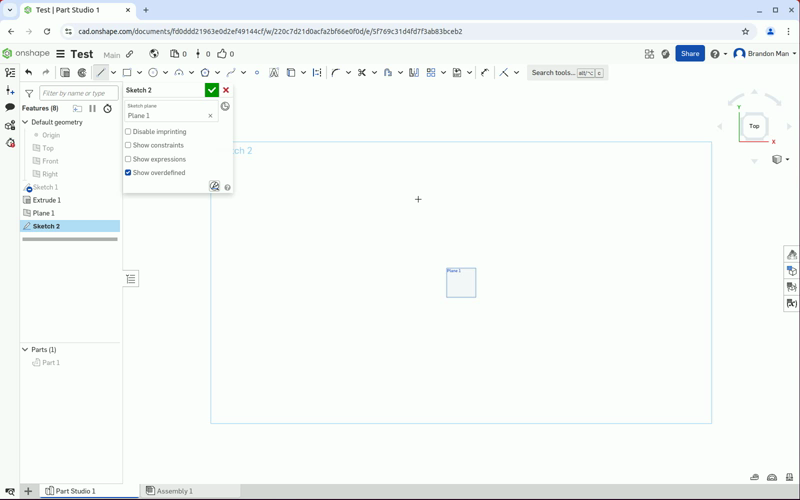
click(418, 198)
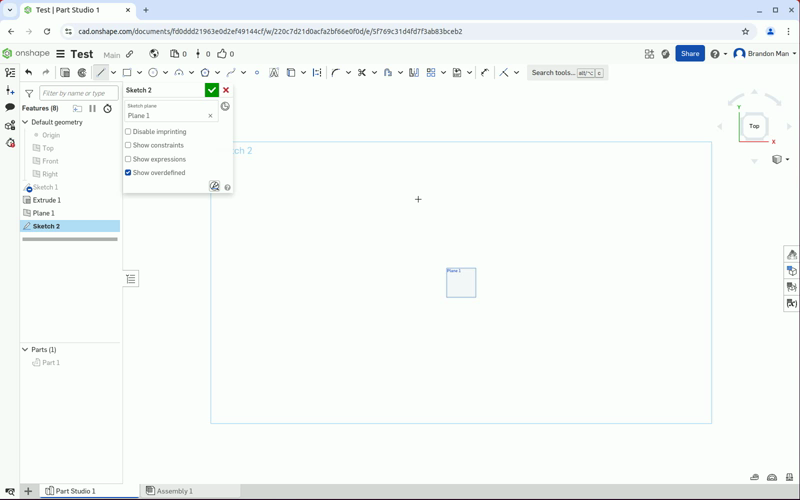
key_up(shift)
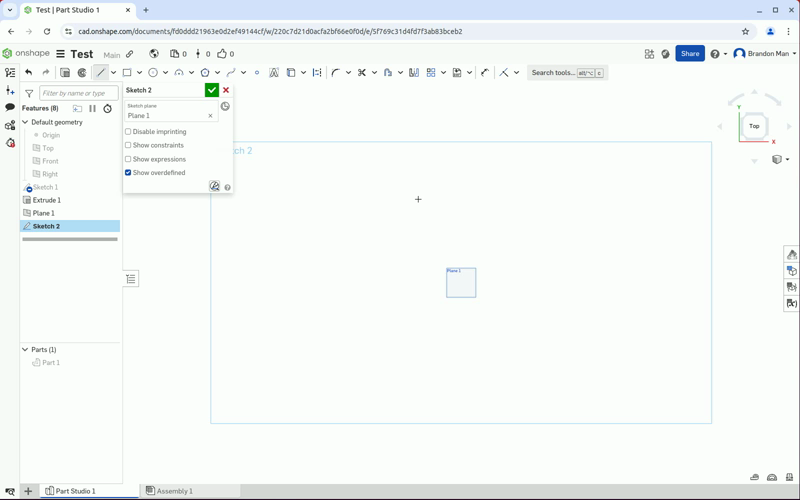
key_down(shift)
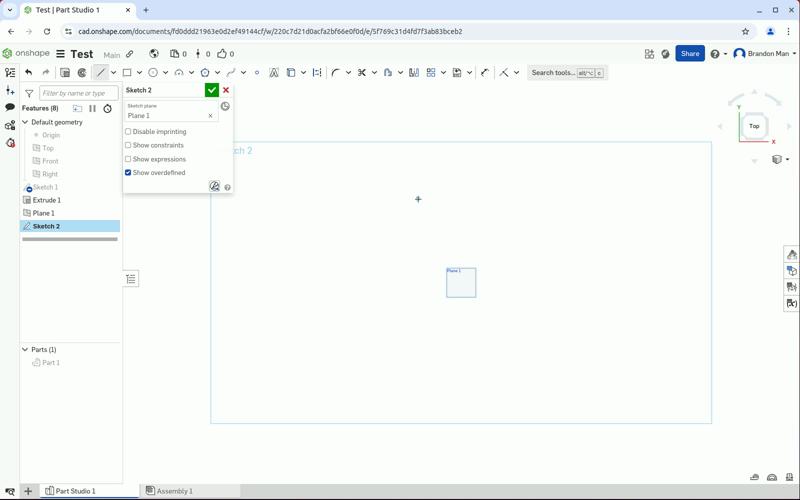
mouse_move(448, 198)
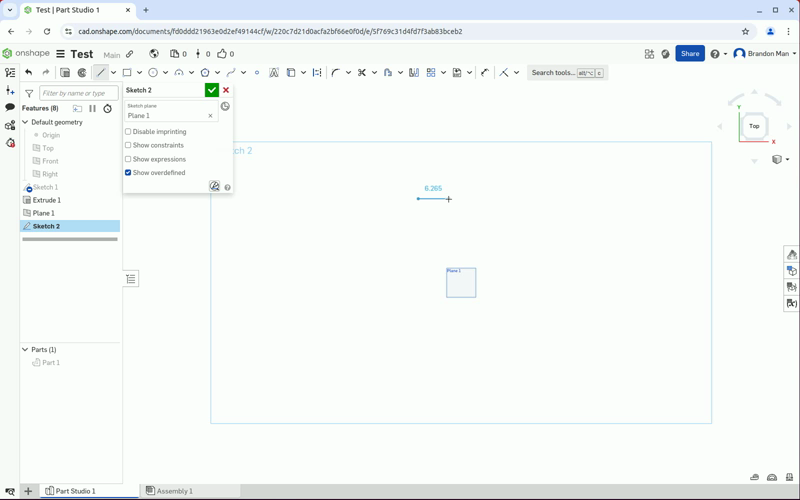
mouse_move(432, 213)
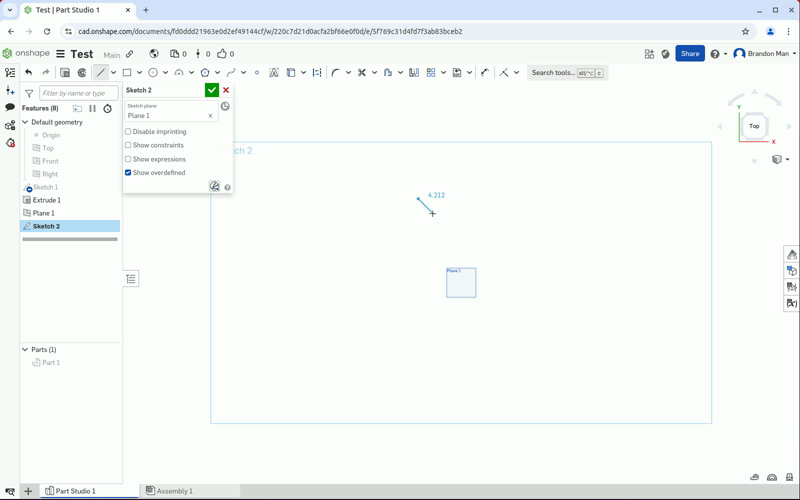
click(432, 213)
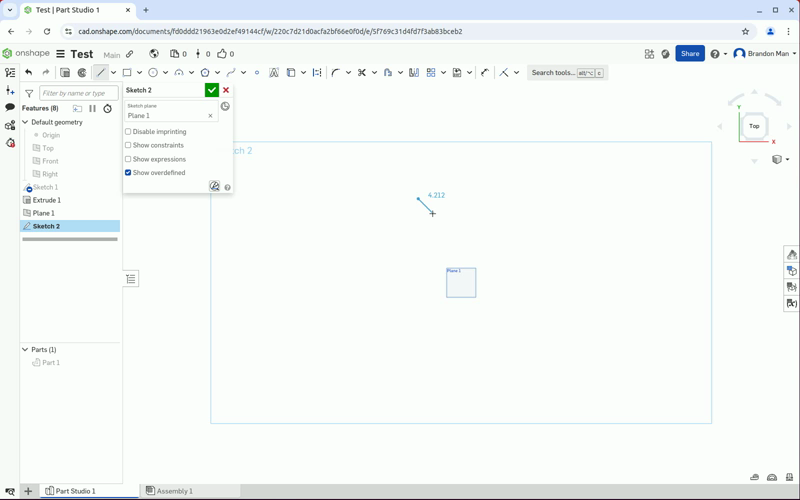
key_up(shift)
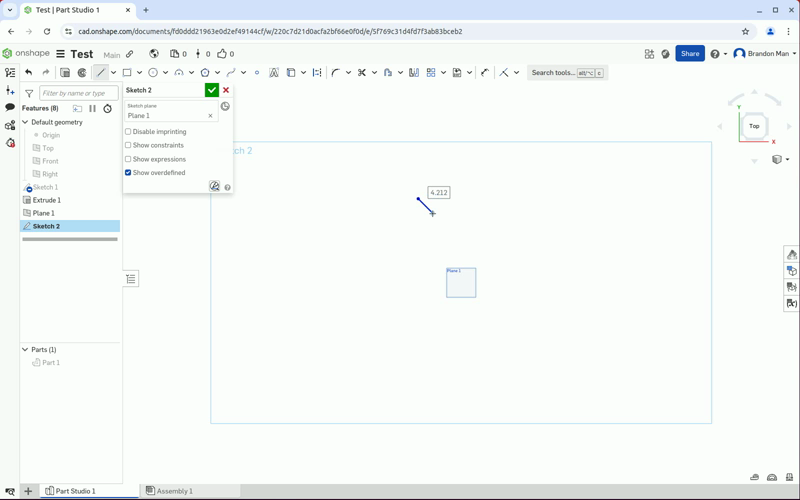
key_down(shift)
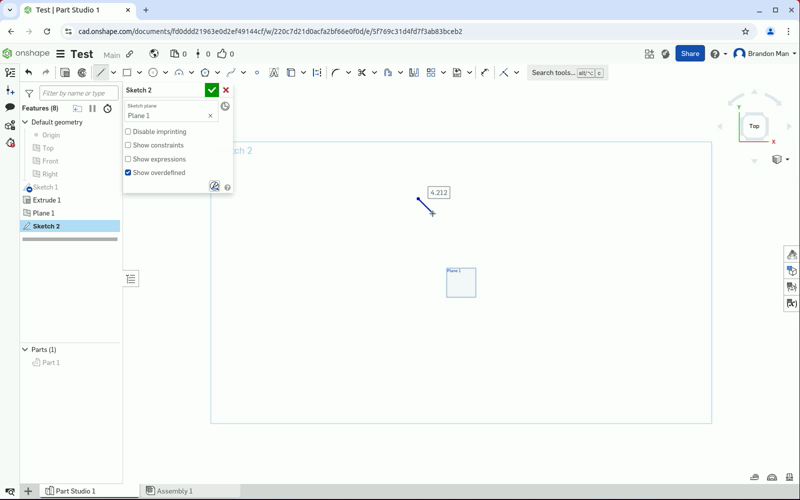
mouse_move(462, 213)
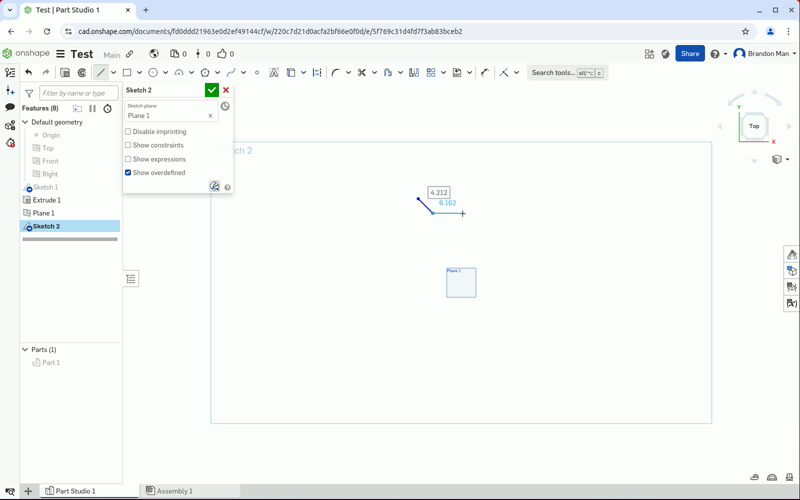
mouse_move(461, 213)
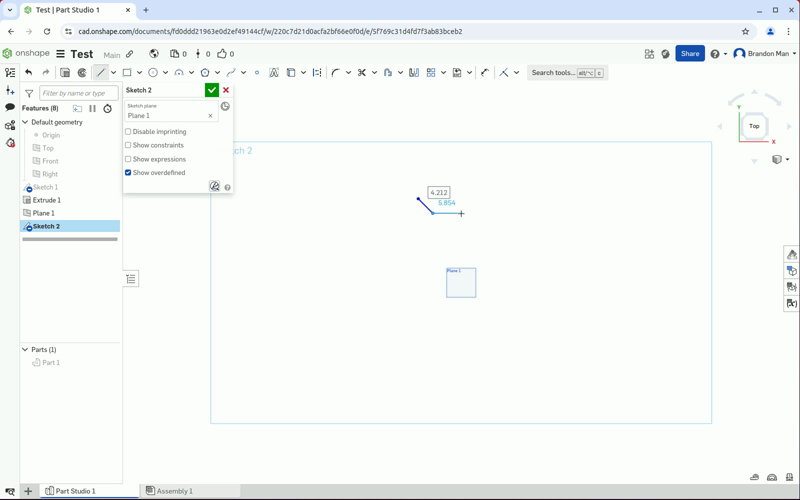
click(461, 213)
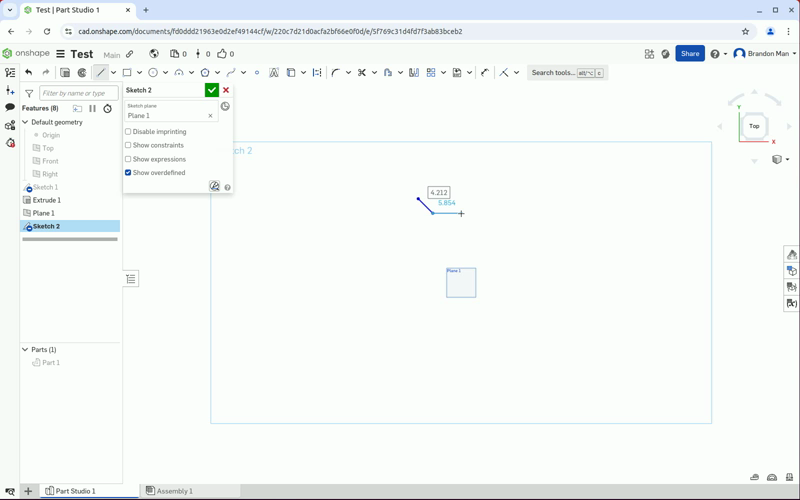
key_up(shift)
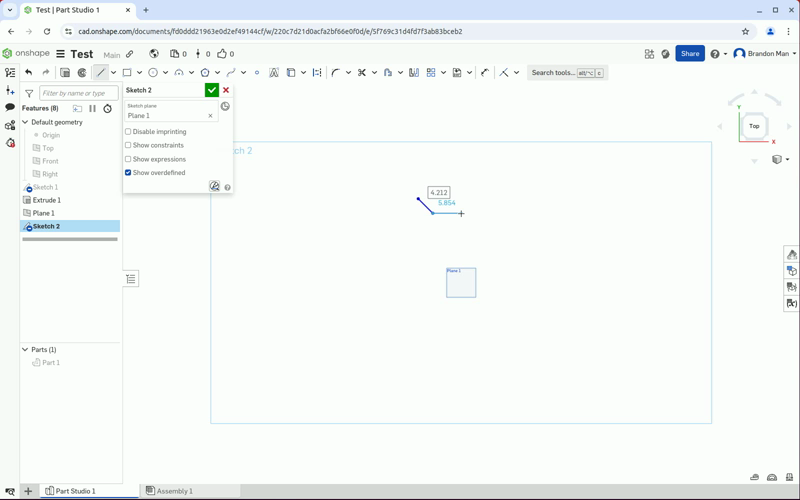
key_down(shift)
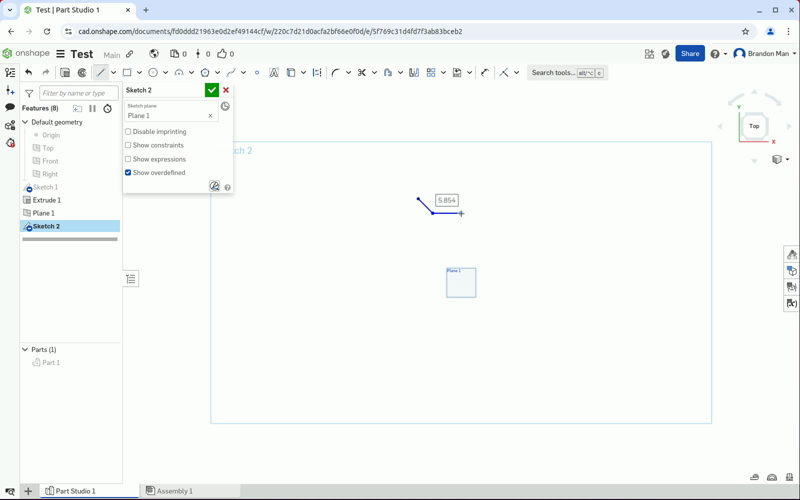
mouse_move(491, 213)
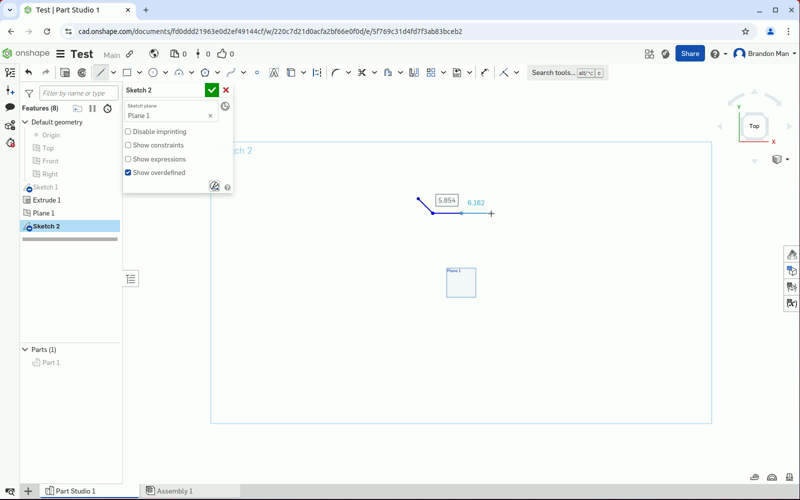
mouse_move(489, 213)
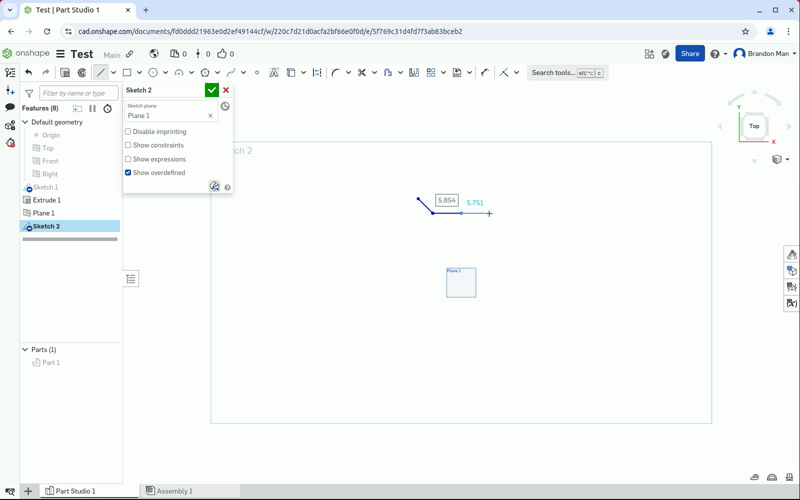
click(489, 213)
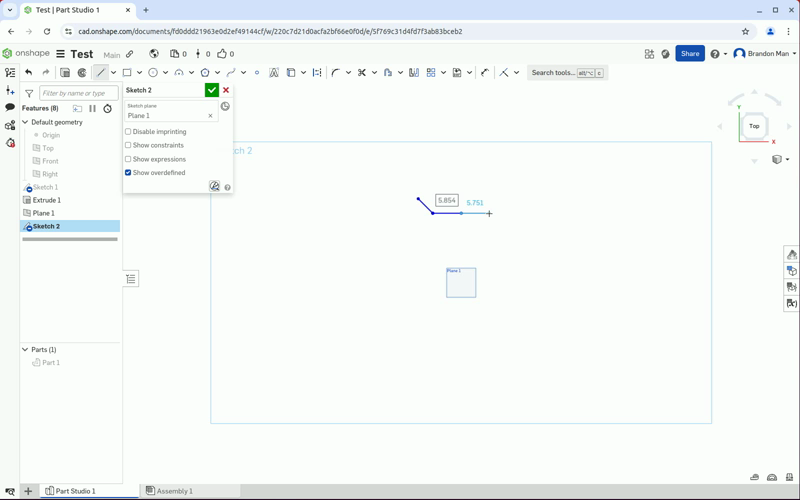
key_up(shift)
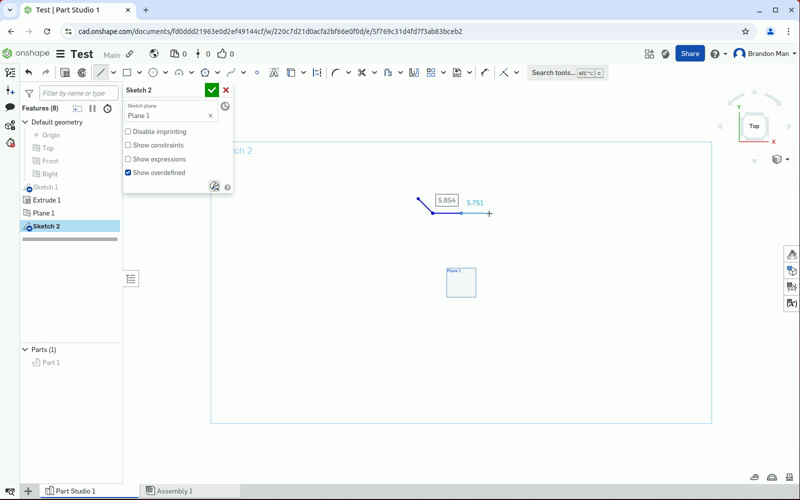
key_down(shift)
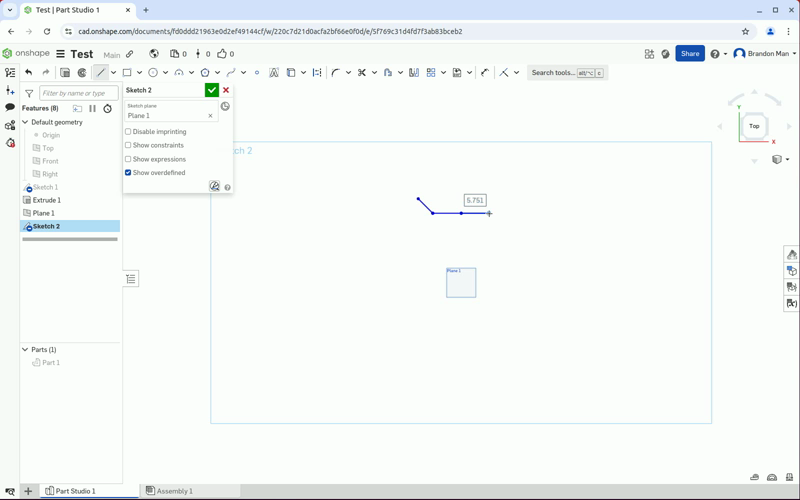
mouse_move(519, 213)
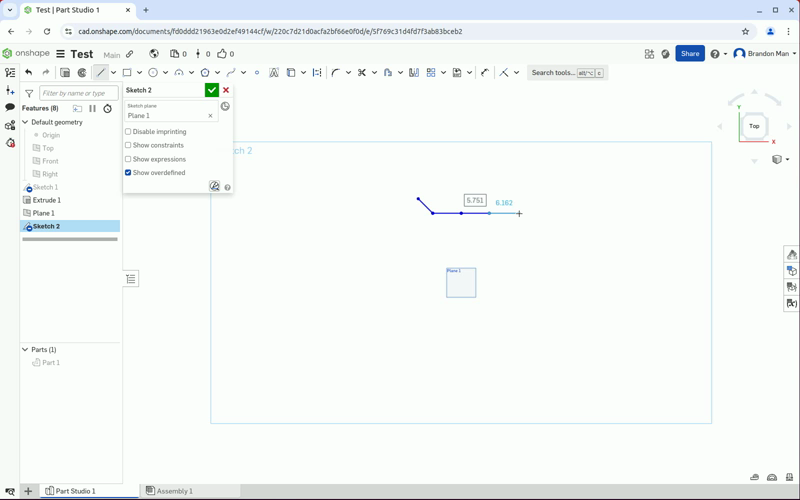
mouse_move(503, 198)
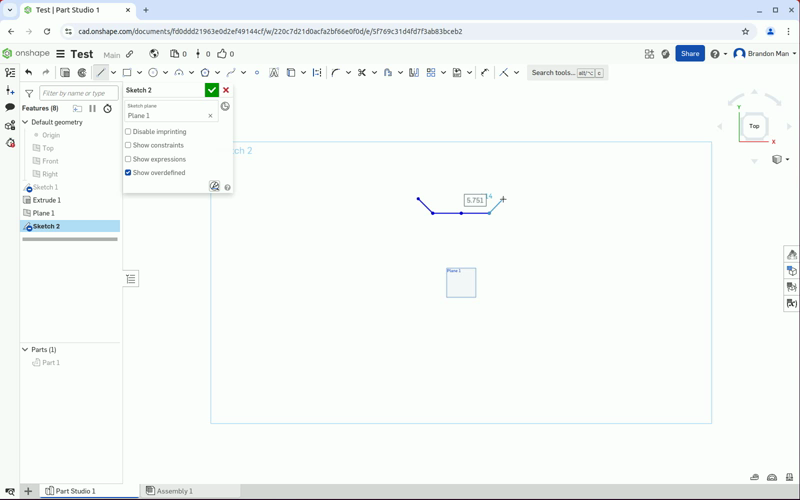
click(503, 198)
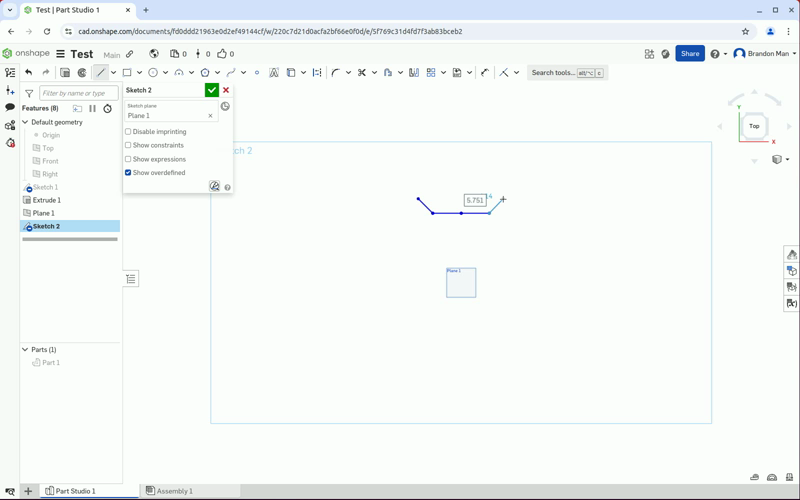
key_up(shift)
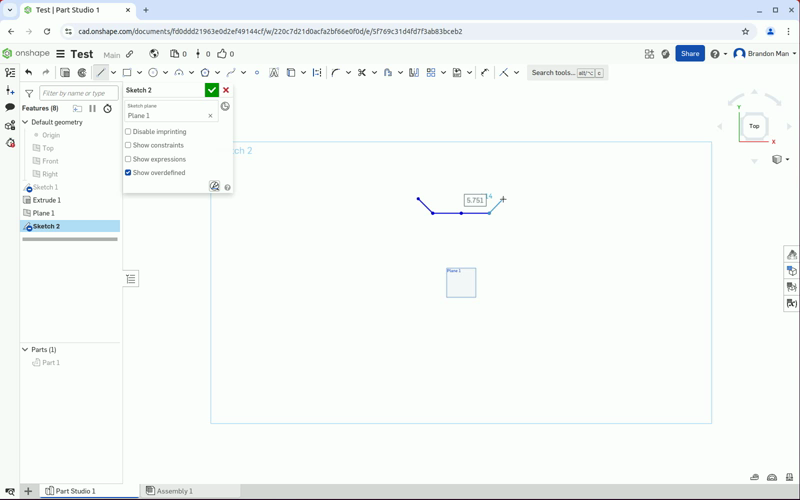
key_down(shift)
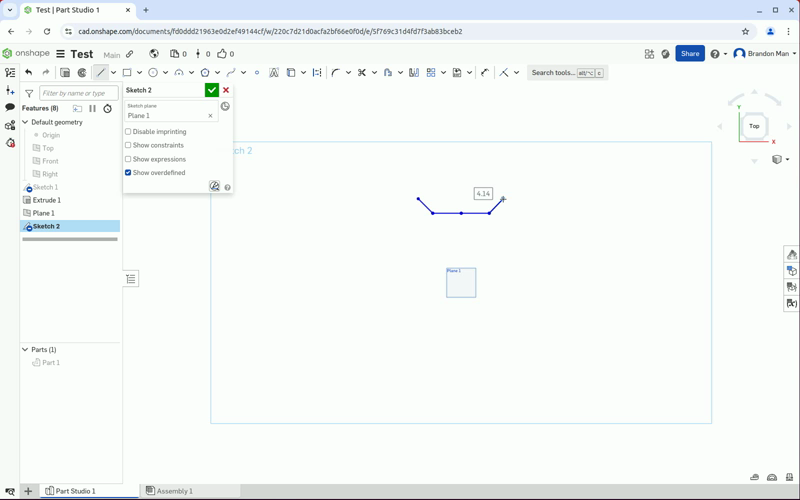
mouse_move(533, 198)
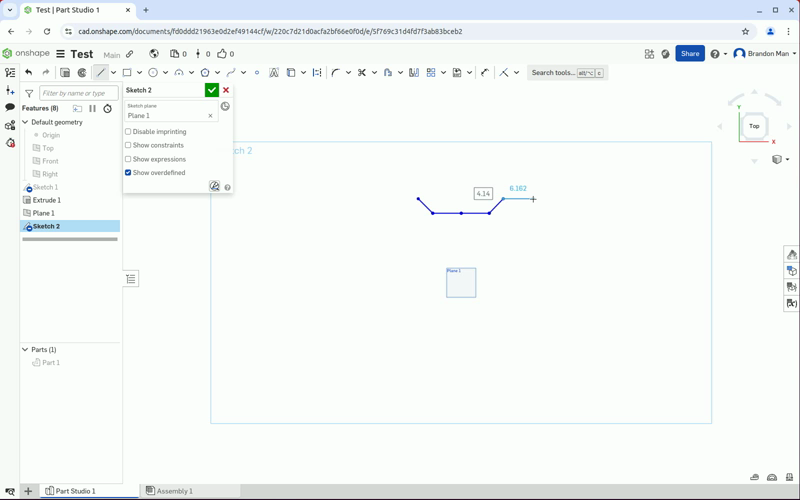
mouse_move(489, 184)
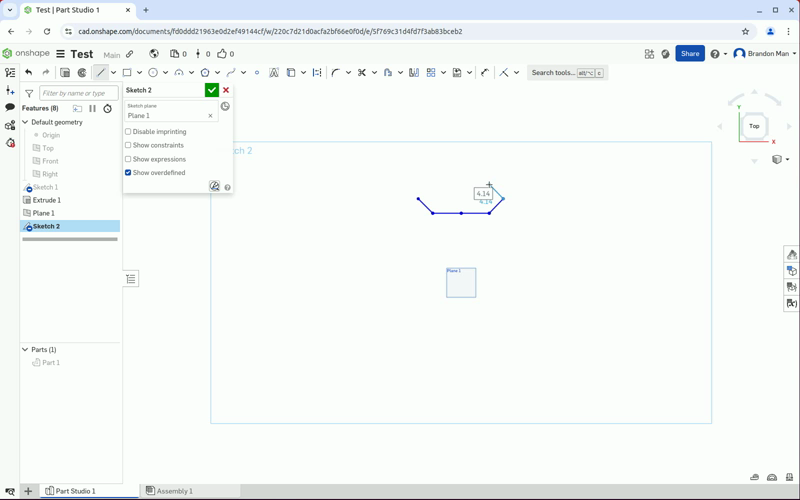
click(489, 184)
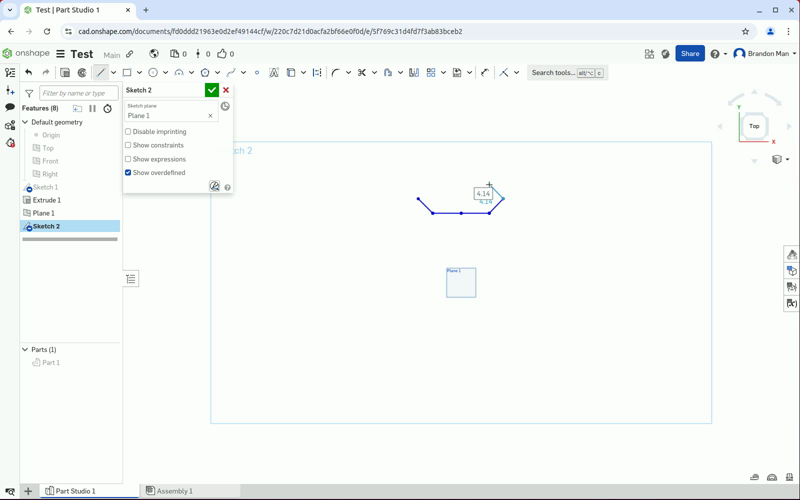
key_up(shift)
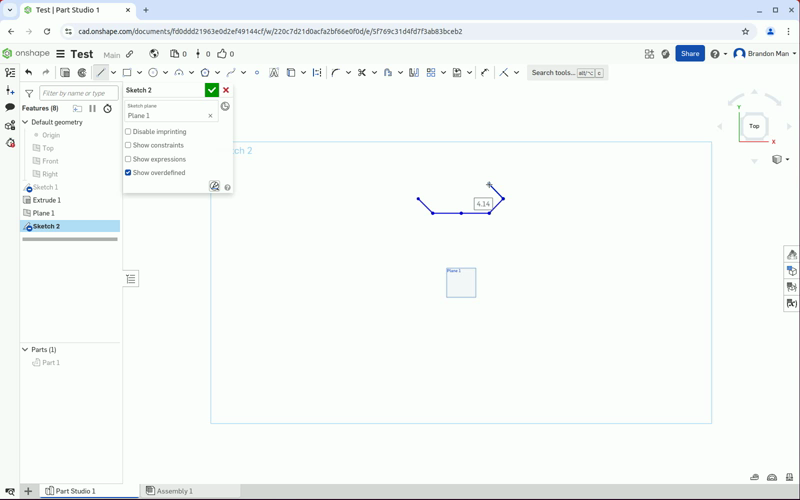
key_down(shift)
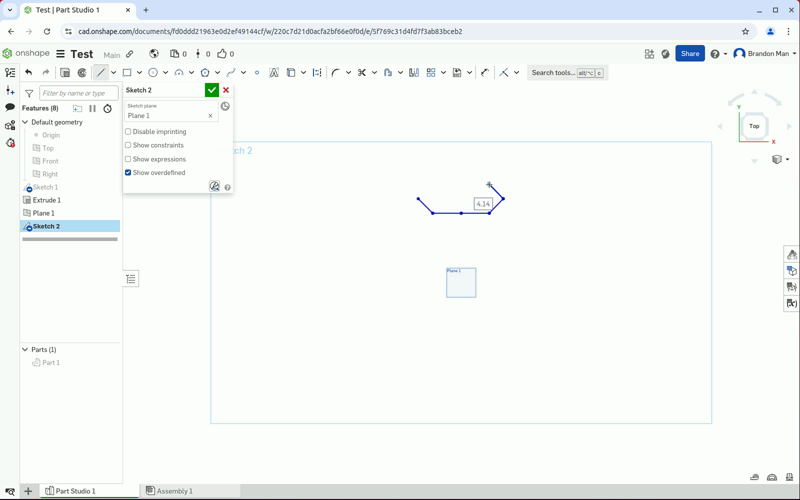
mouse_move(519, 184)
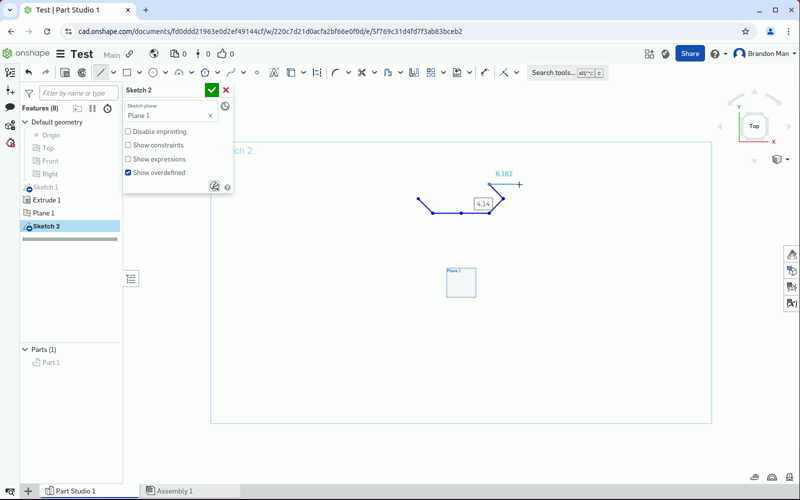
mouse_move(461, 184)
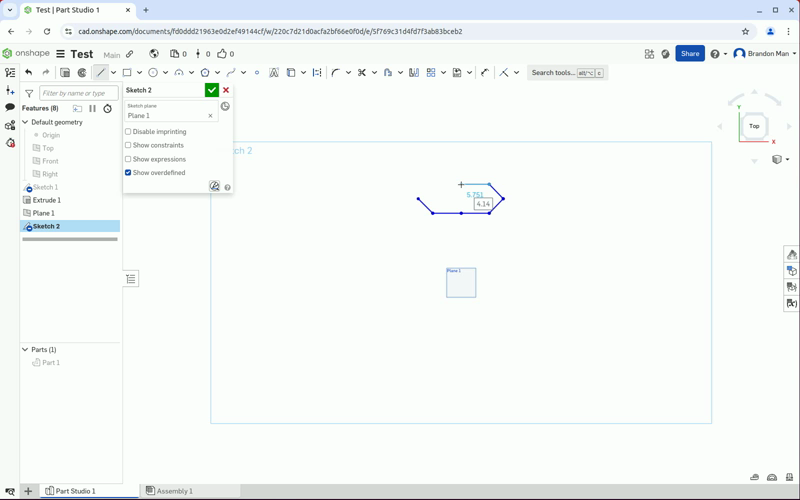
click(461, 184)
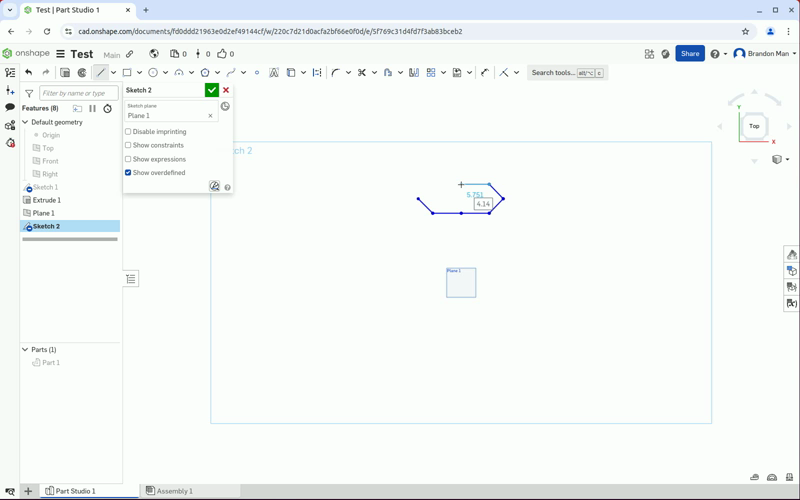
key_up(shift)
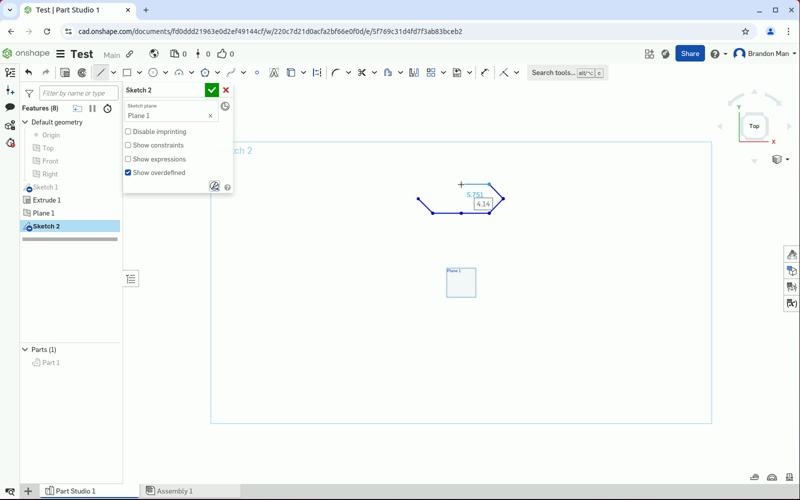
key_down(shift)
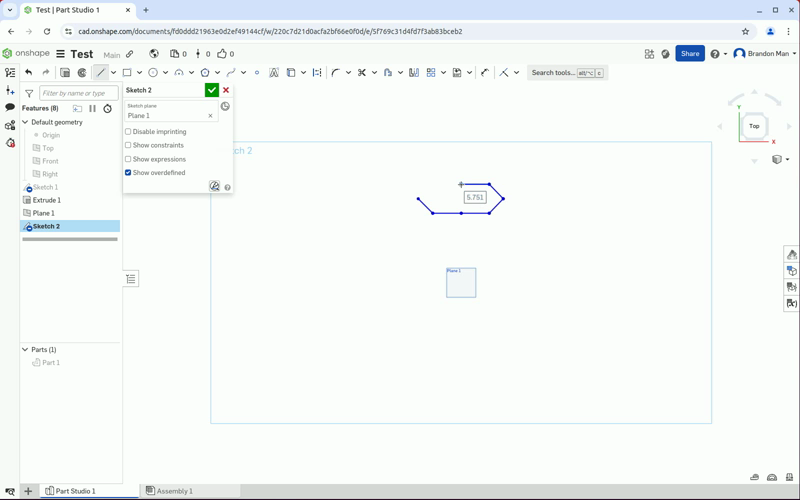
mouse_move(491, 184)
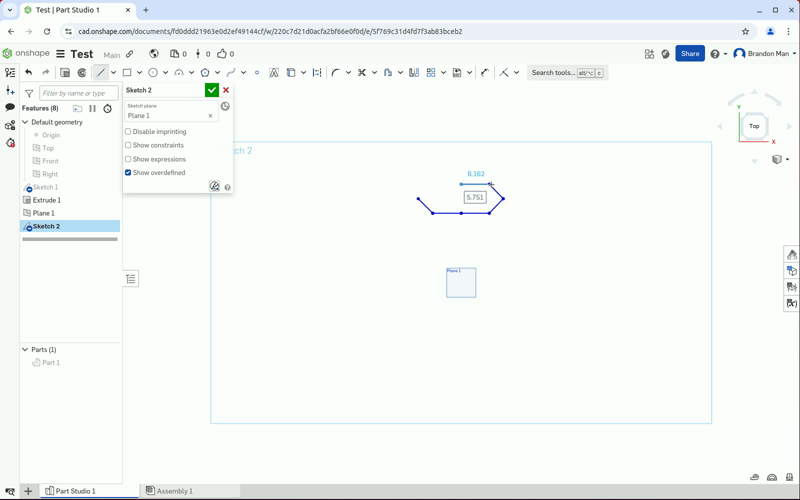
mouse_move(432, 184)
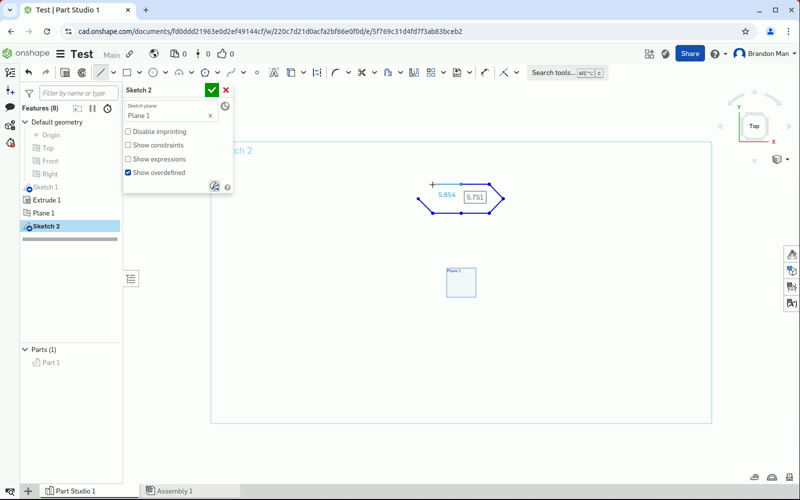
click(432, 184)
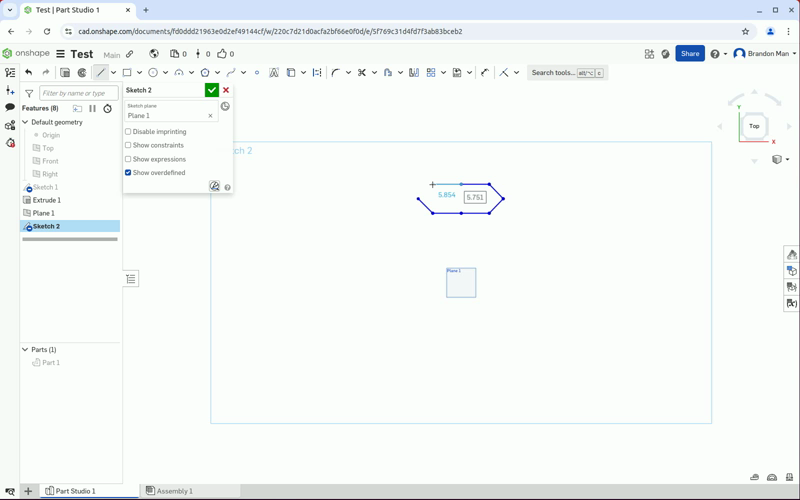
key_up(shift)
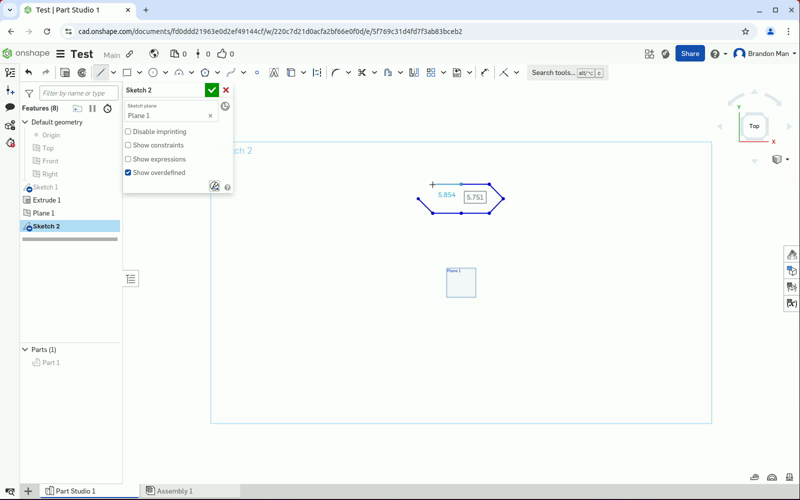
mouse_move(462, 184)
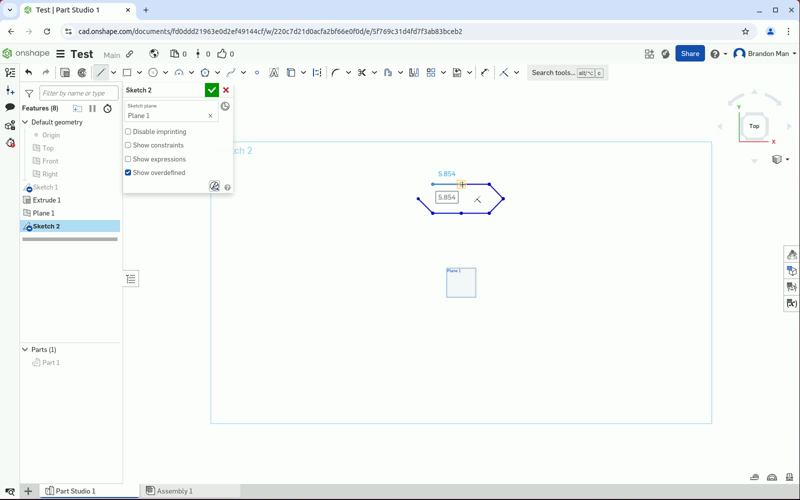
key_down(shift)
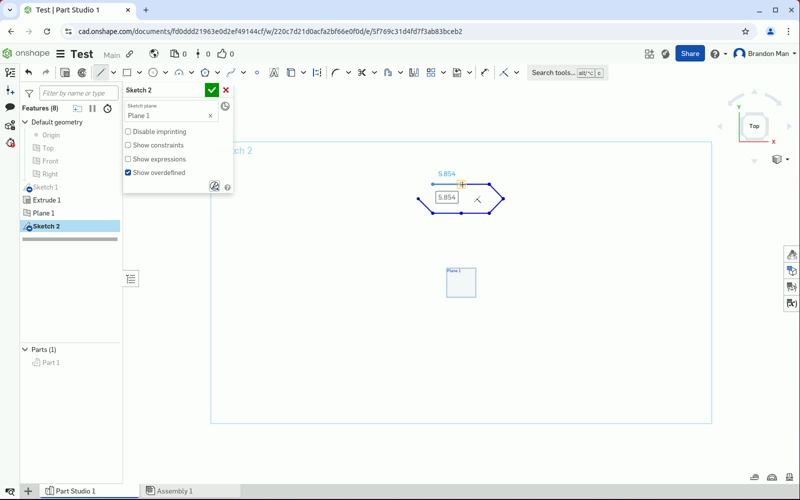
mouse_move(418, 198)
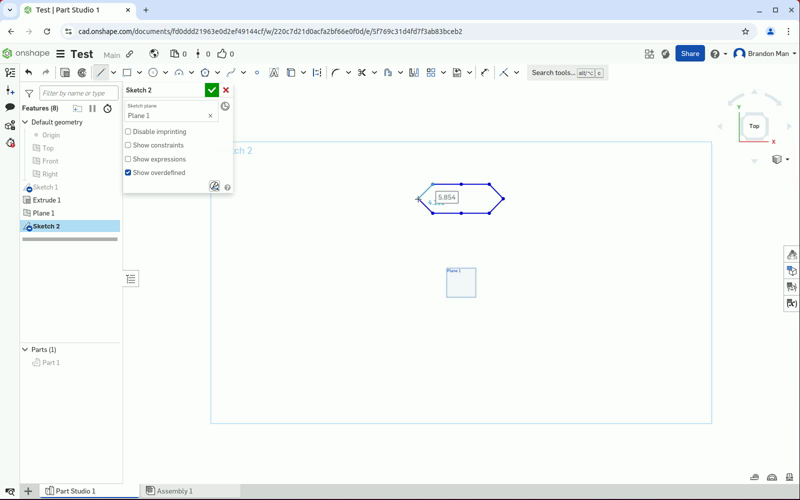
key_up(shift)
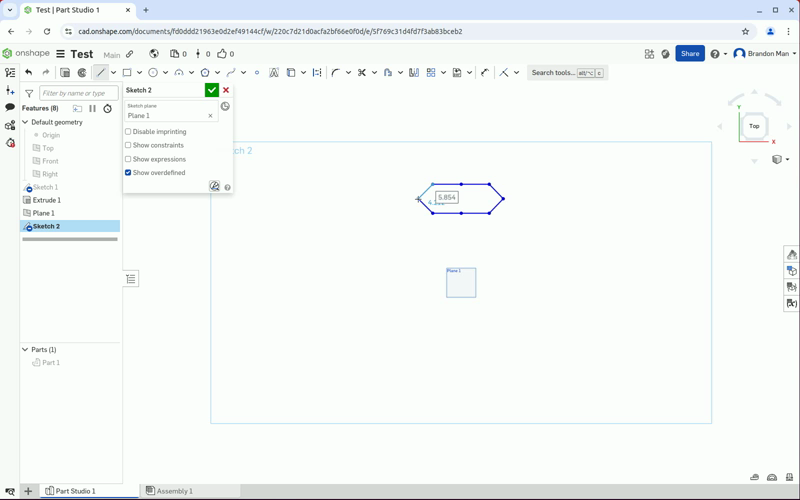
click(418, 198)
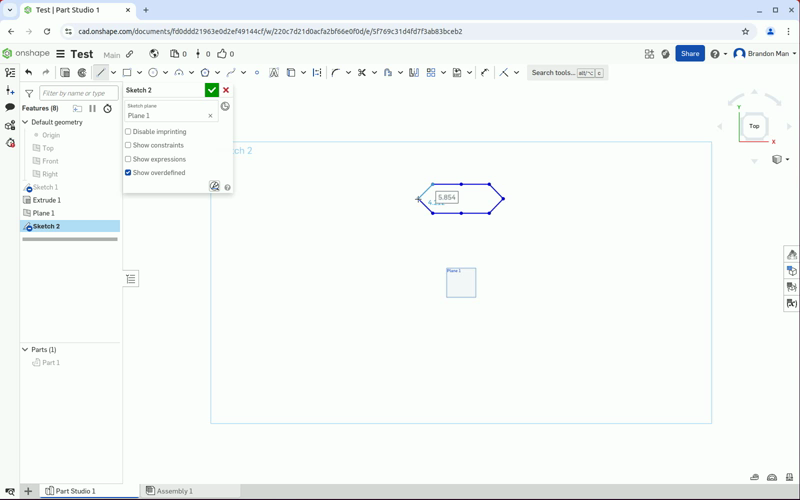
key(esc)
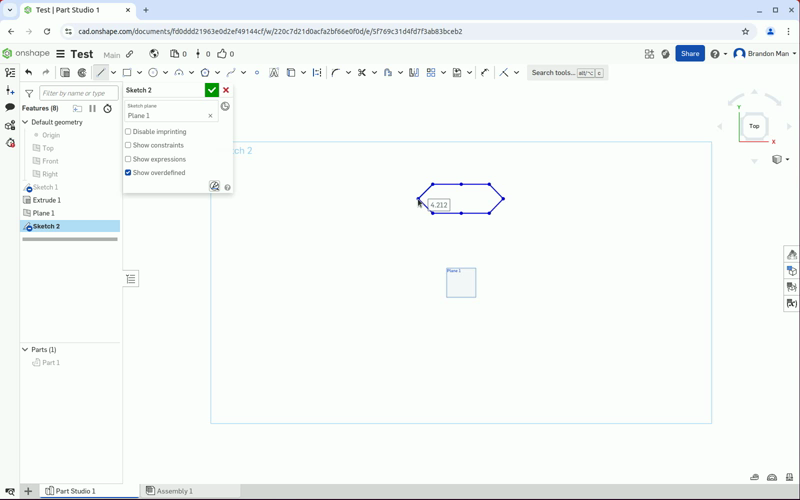
mouse_move(467, 207)
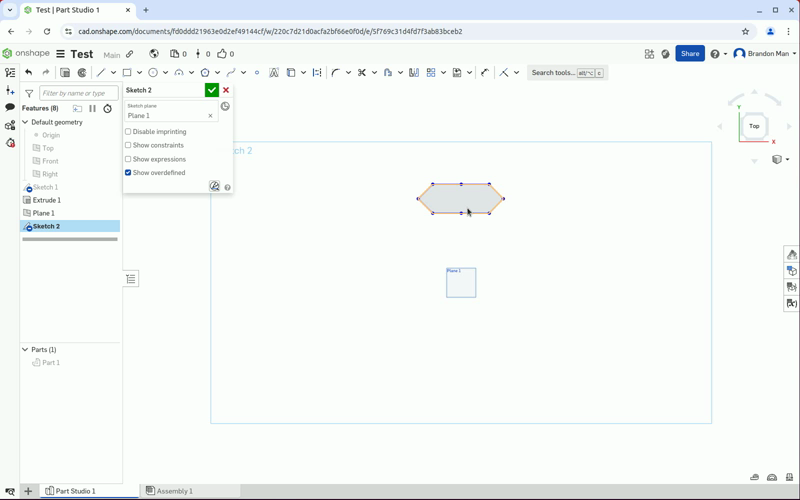
click(467, 207)
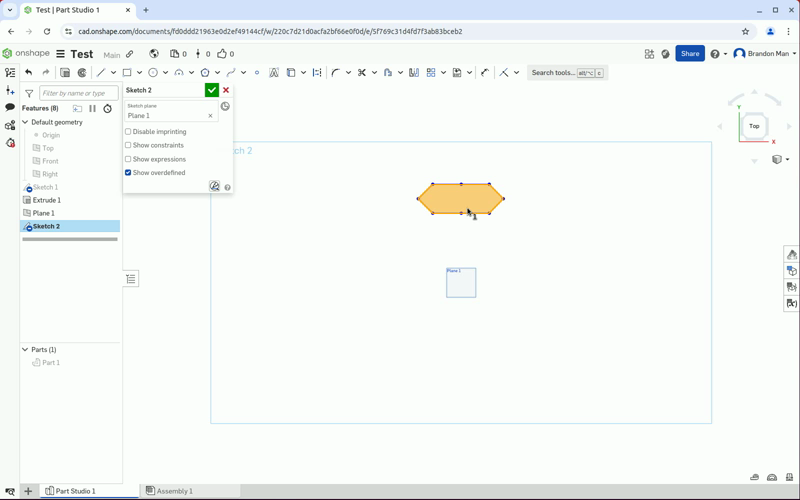
mouse_move(73, 352)
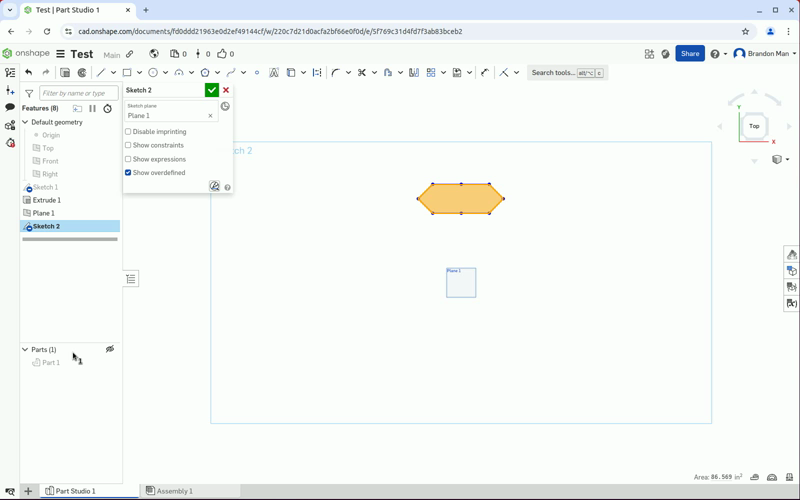
key(shift+y)
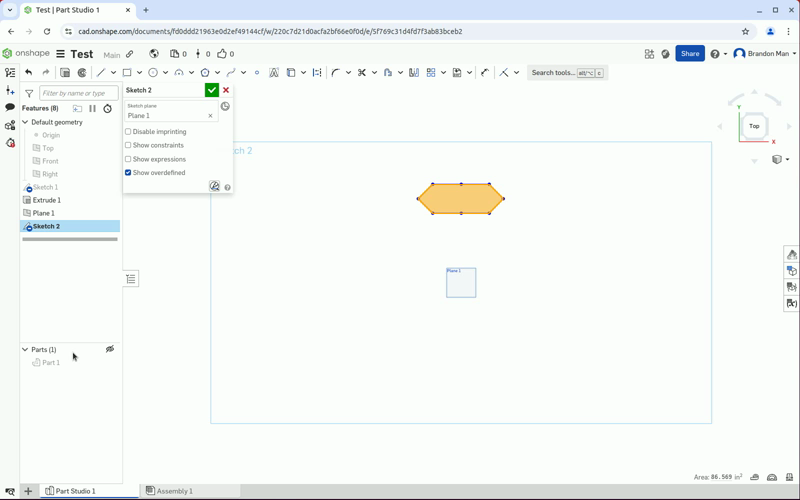
key(shift+e)
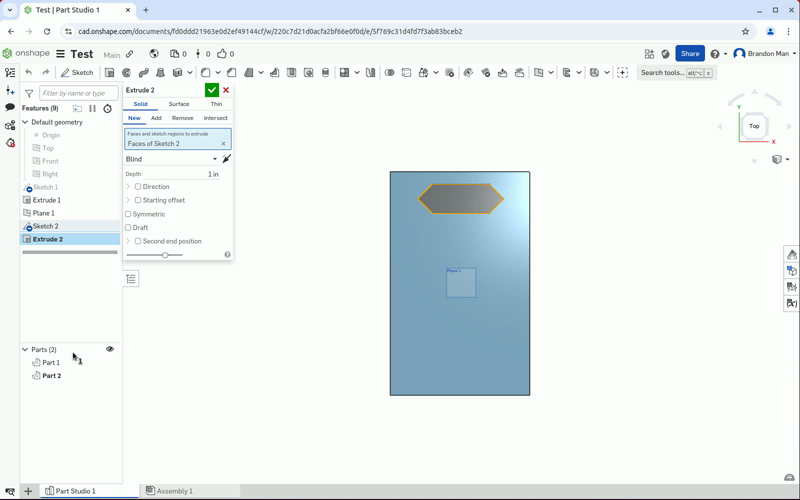
mouse_move(143, 106)
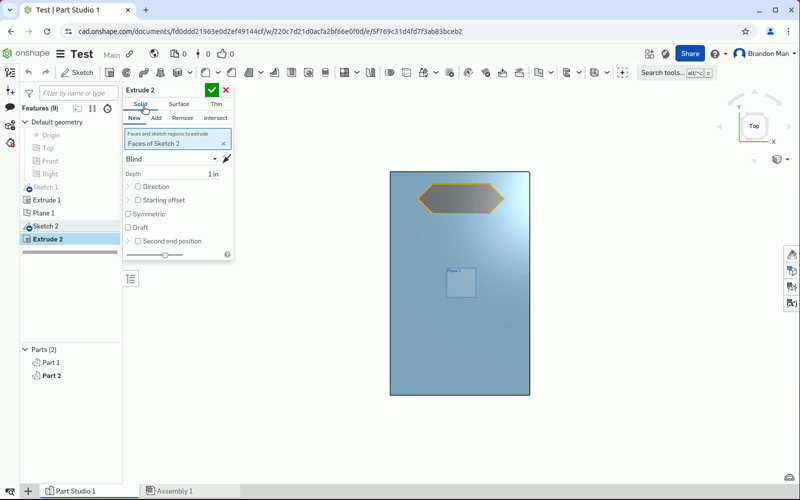
click(143, 106)
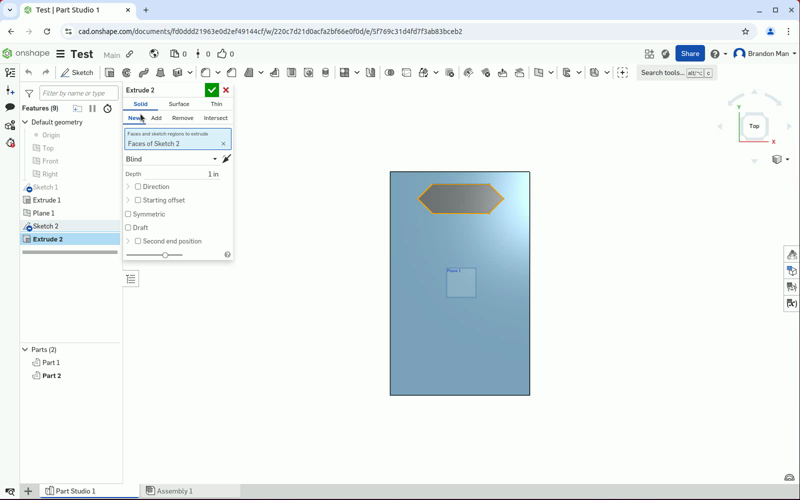
mouse_move(137, 120)
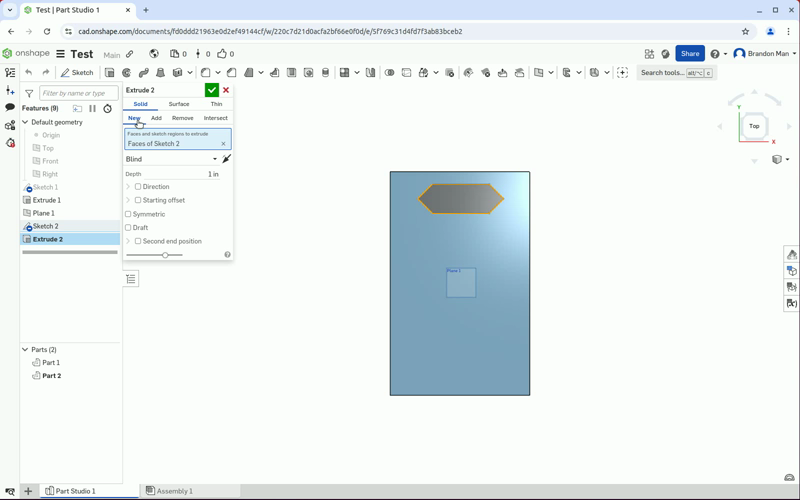
click(137, 120)
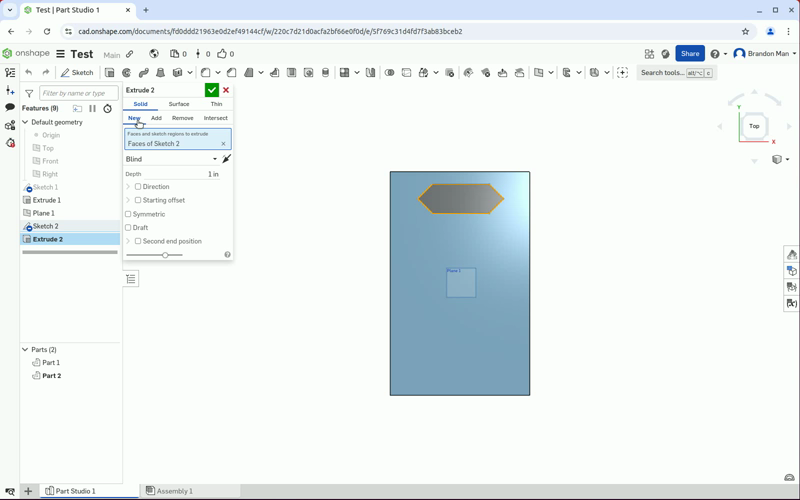
key(tab, 4)
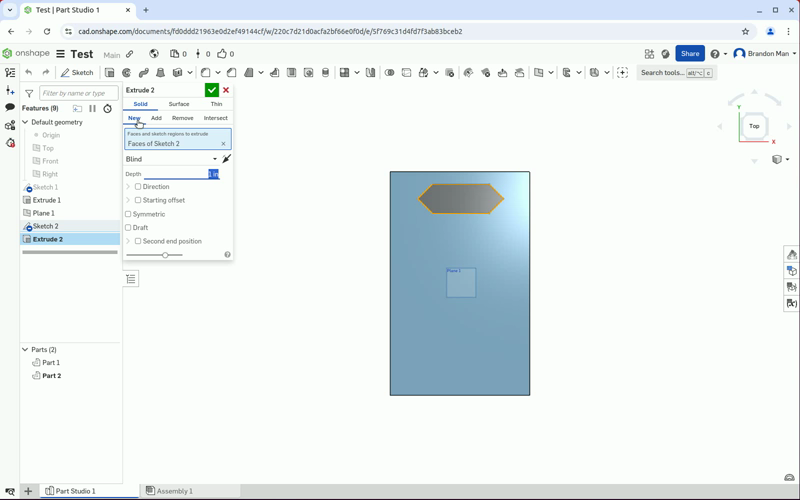
text(5.777)
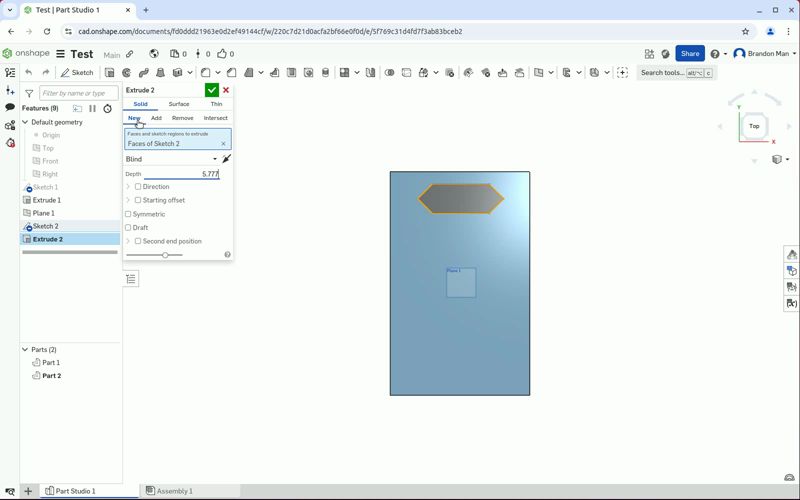
key(enter)
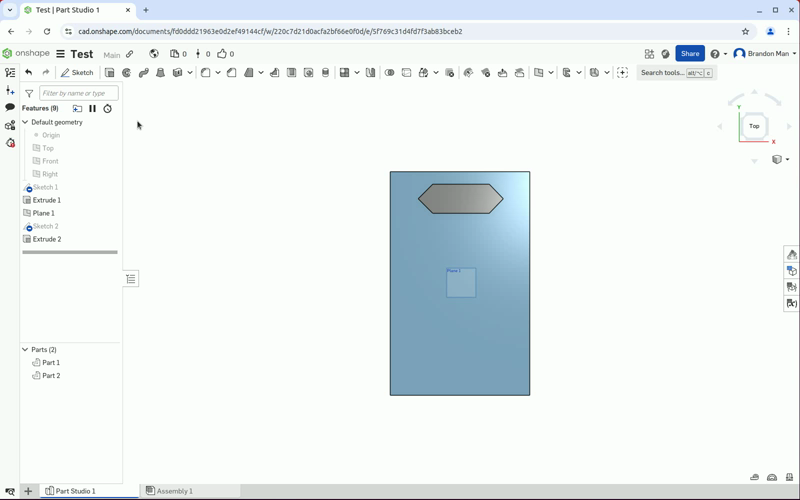
key(shift+h)
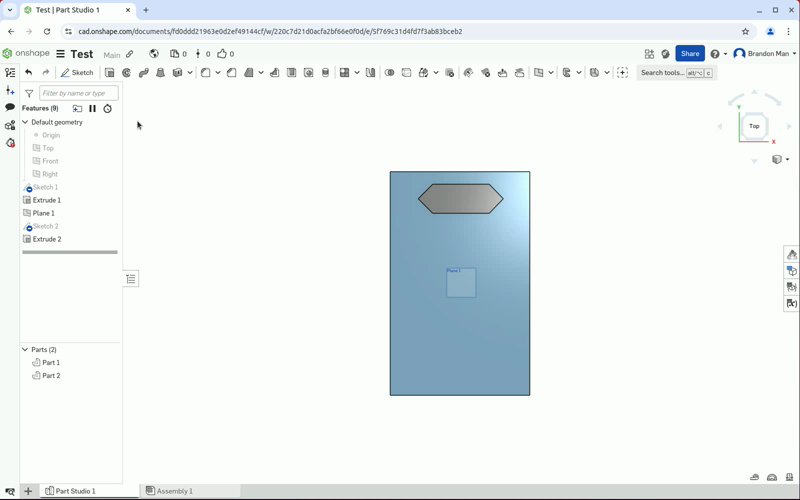
key(shift+h)
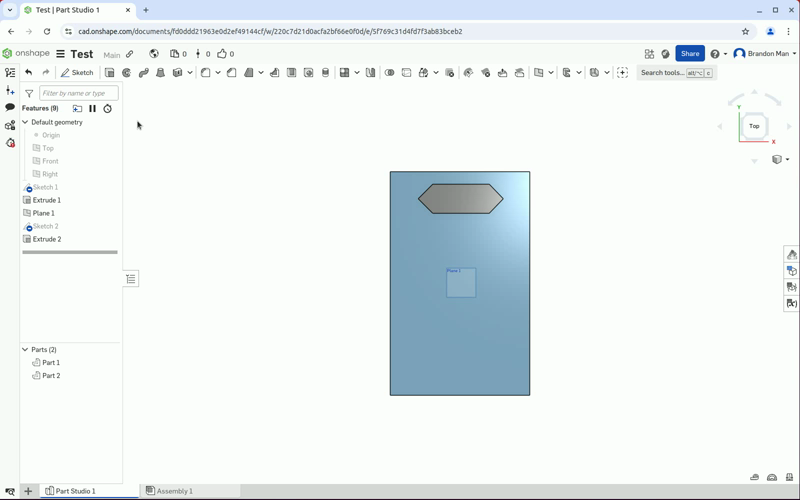
mouse_move(73, 189)
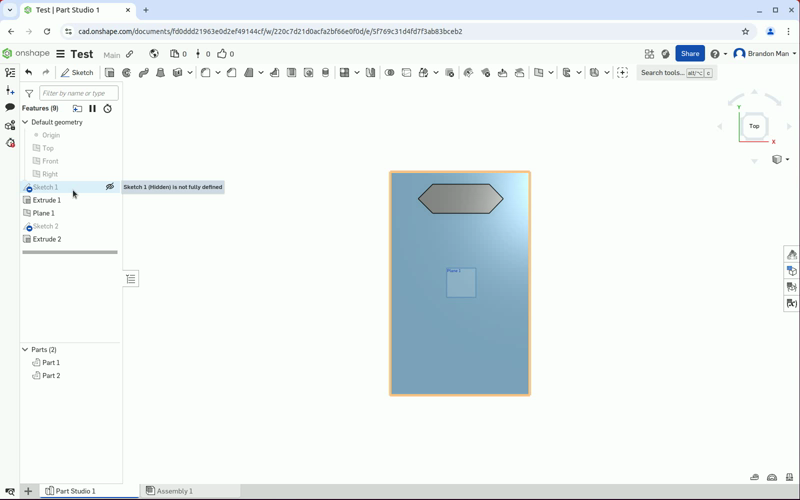
click(73, 189)
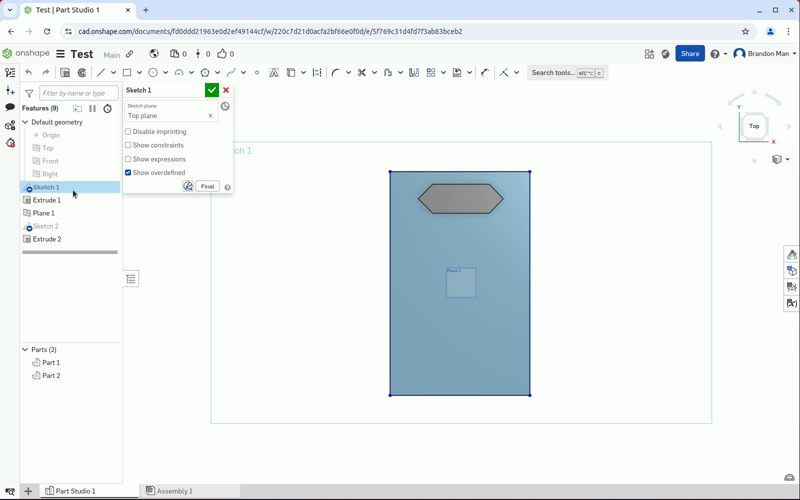
mouse_move(229, 92)
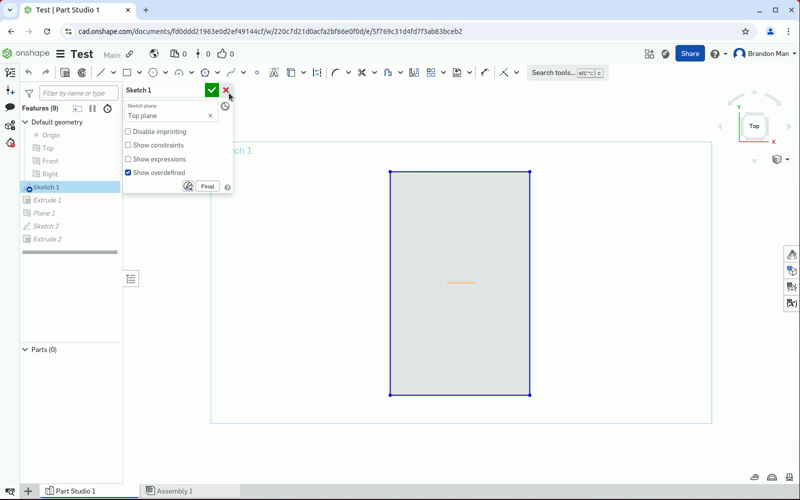
click(229, 92)
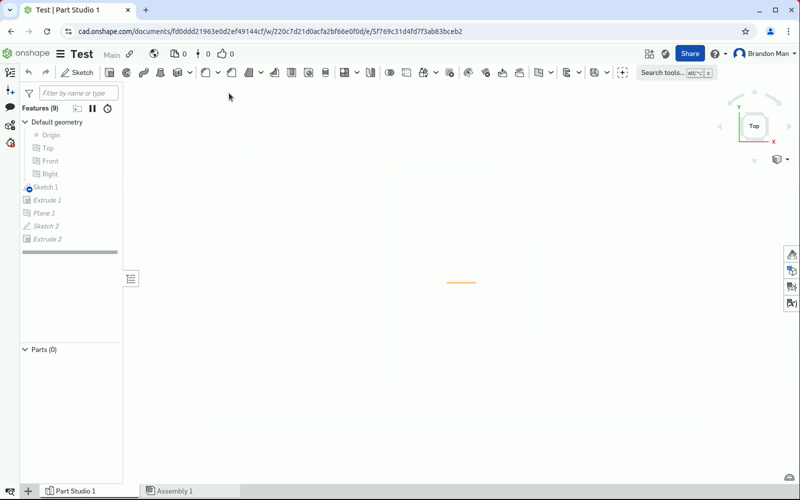
key(shift+s)
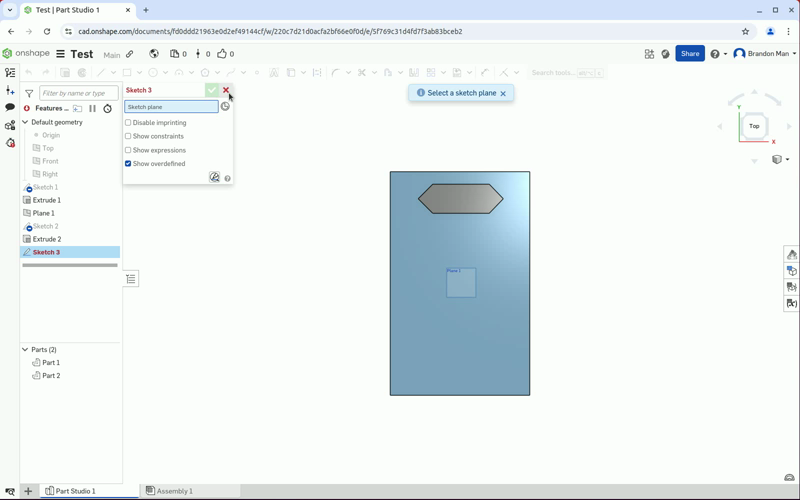
mouse_move(73, 215)
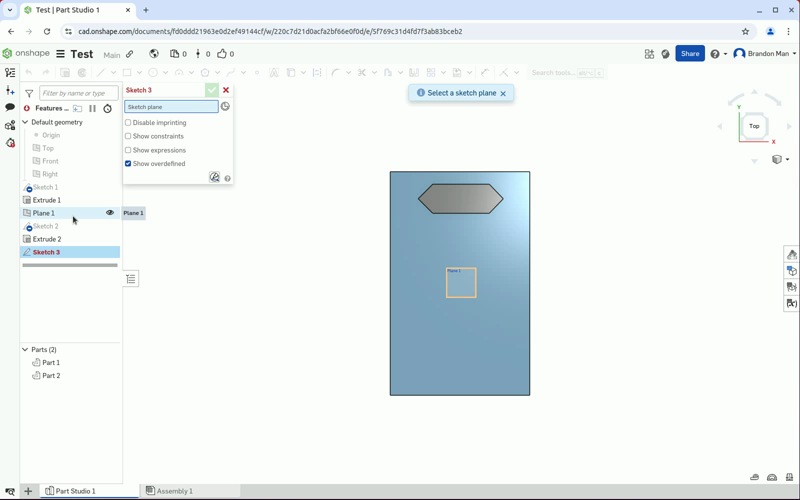
click(73, 215)
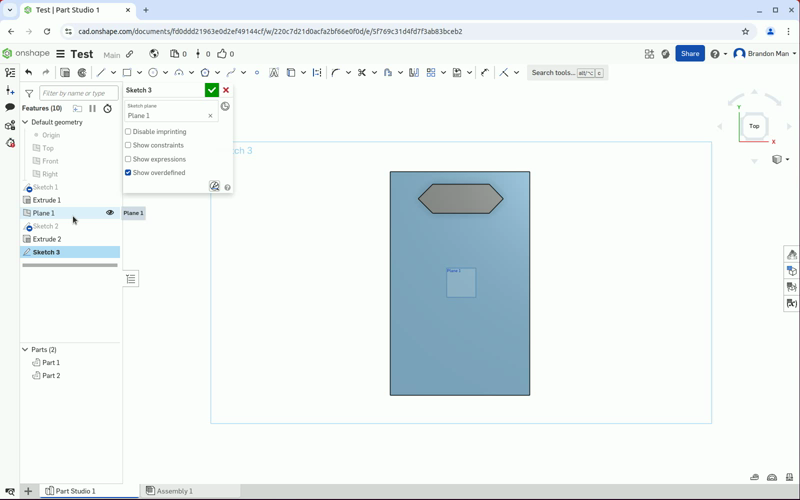
mouse_move(73, 352)
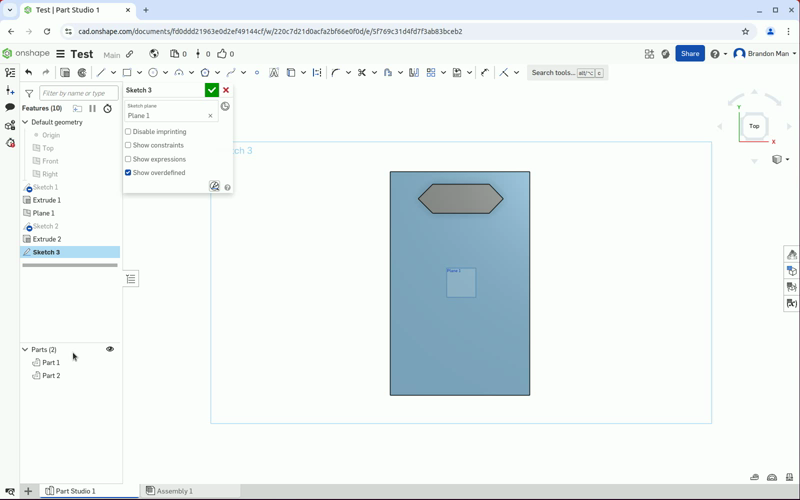
key(y)
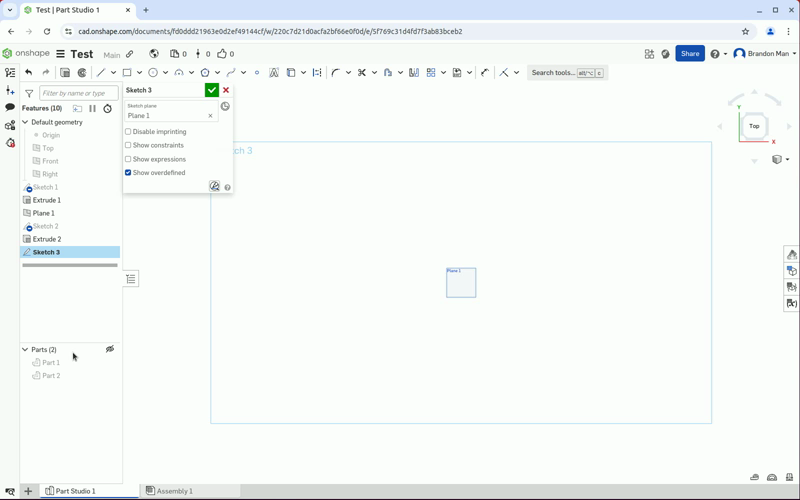
key(l)
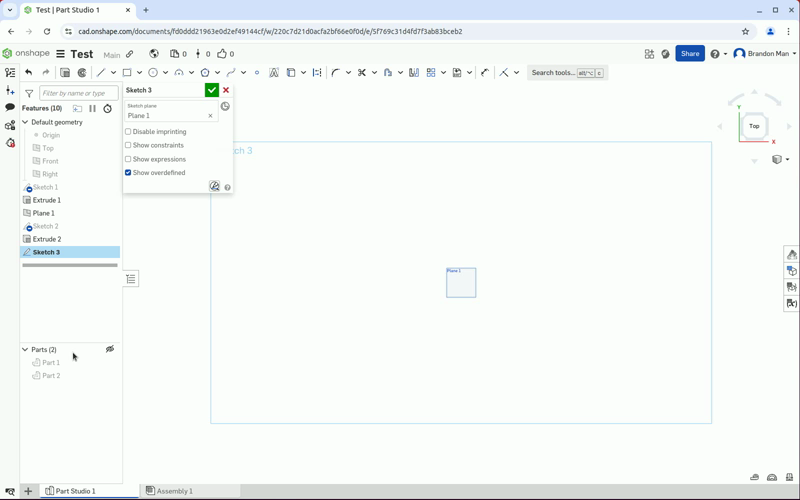
key_down(shift)
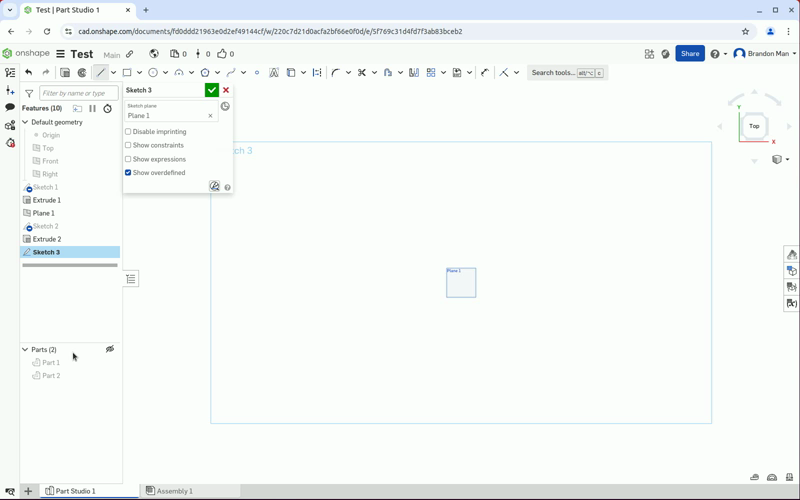
mouse_move(401, 266)
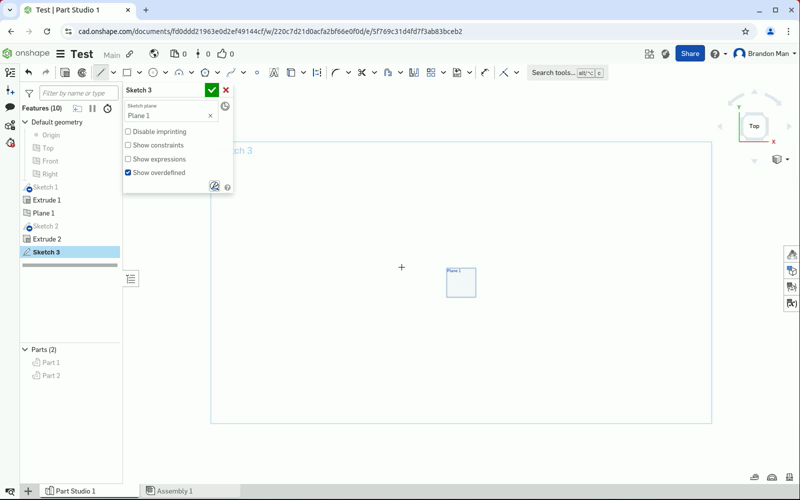
click(401, 266)
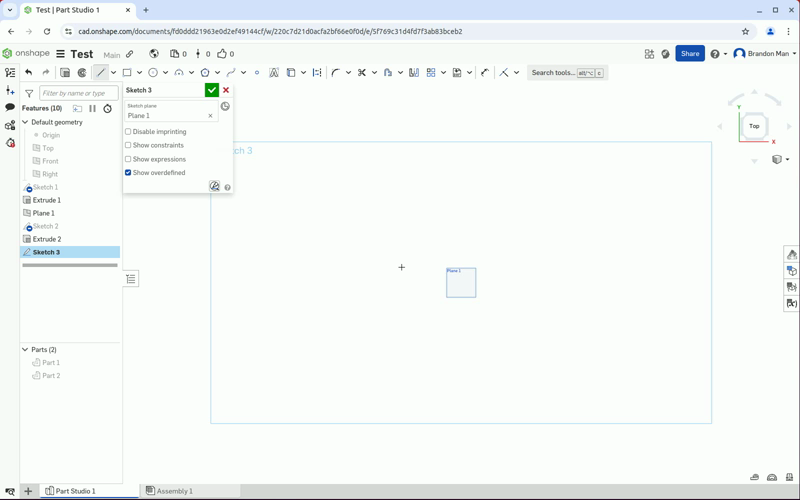
key_up(shift)
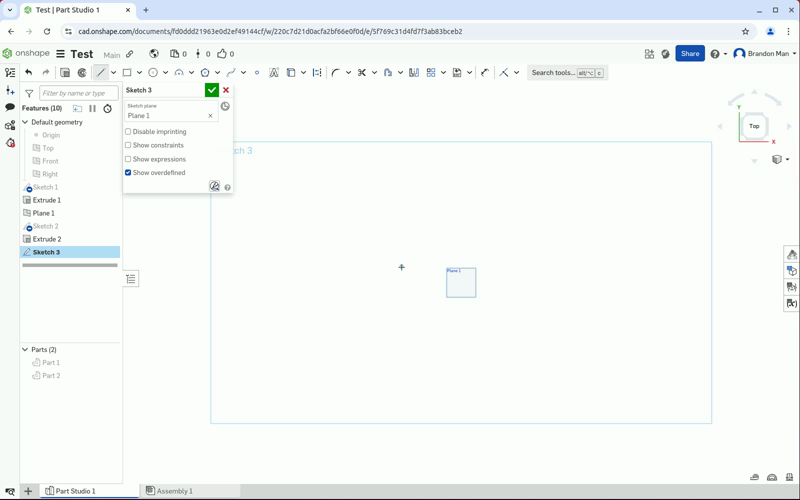
key_down(shift)
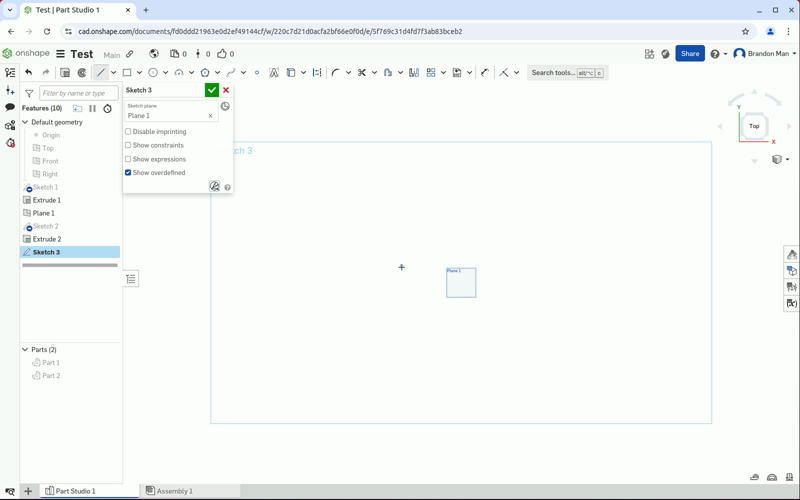
mouse_move(431, 266)
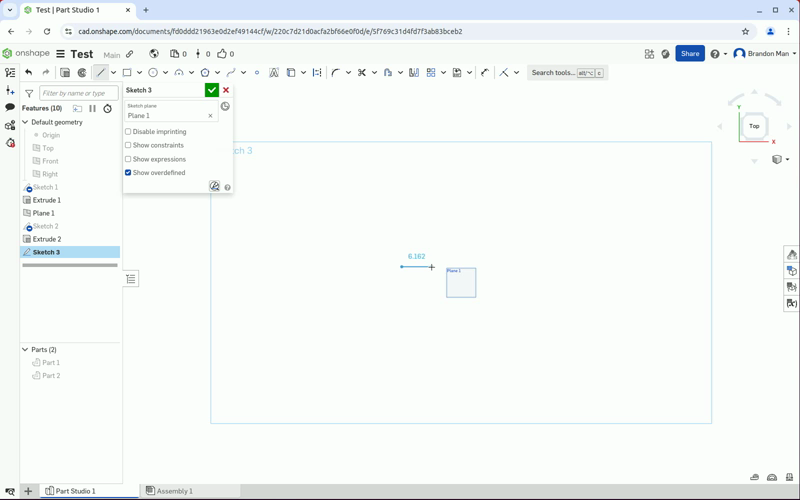
mouse_move(416, 280)
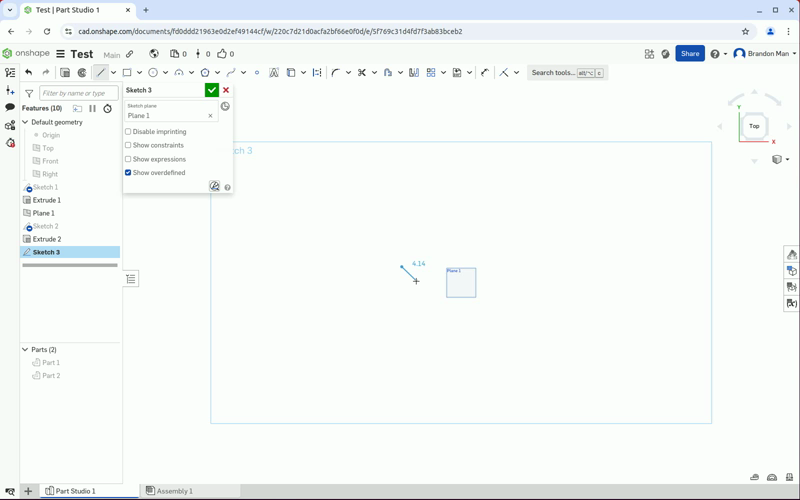
click(416, 280)
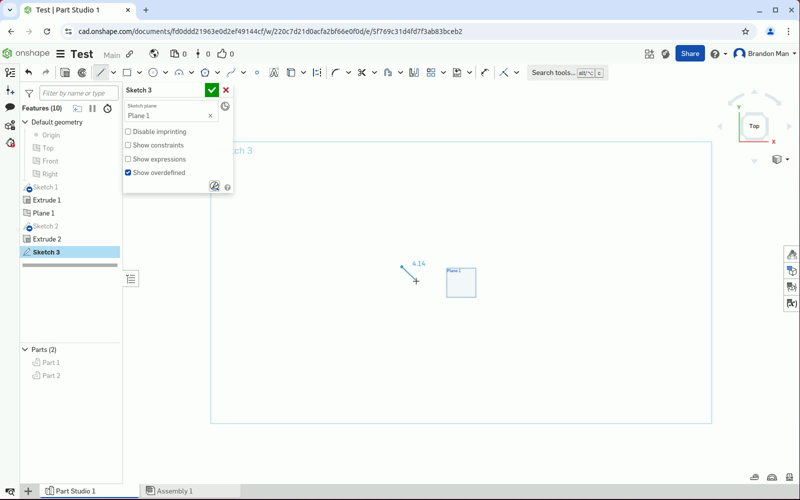
key_up(shift)
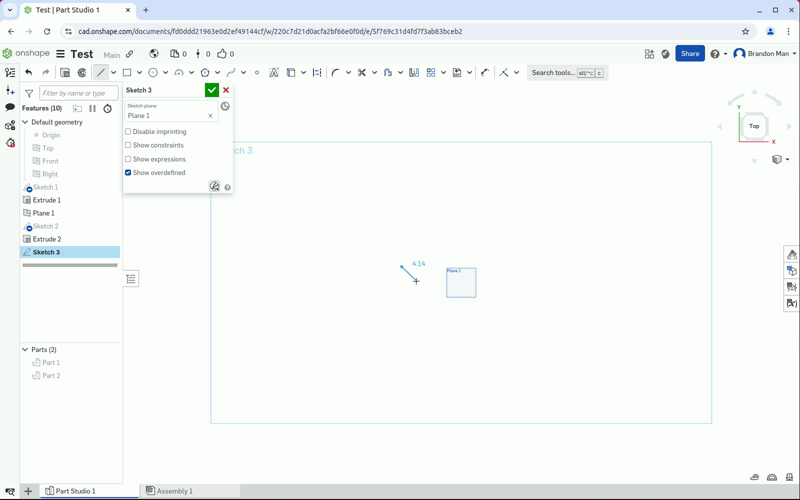
key_down(shift)
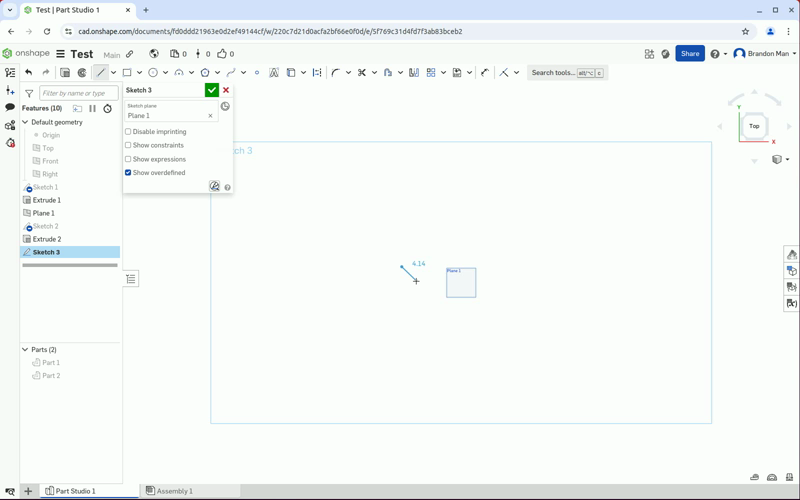
mouse_move(446, 280)
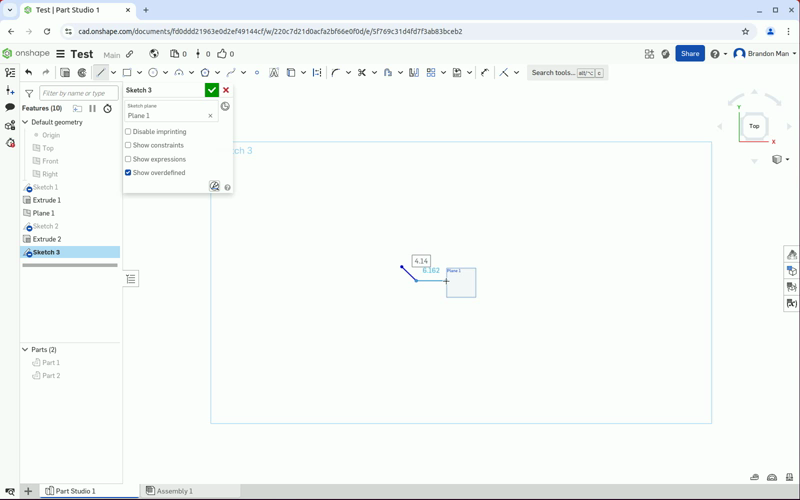
mouse_move(429, 267)
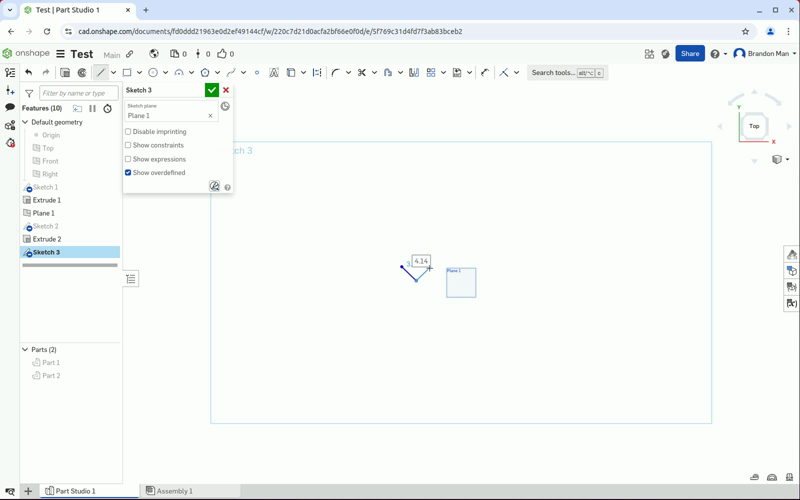
click(429, 267)
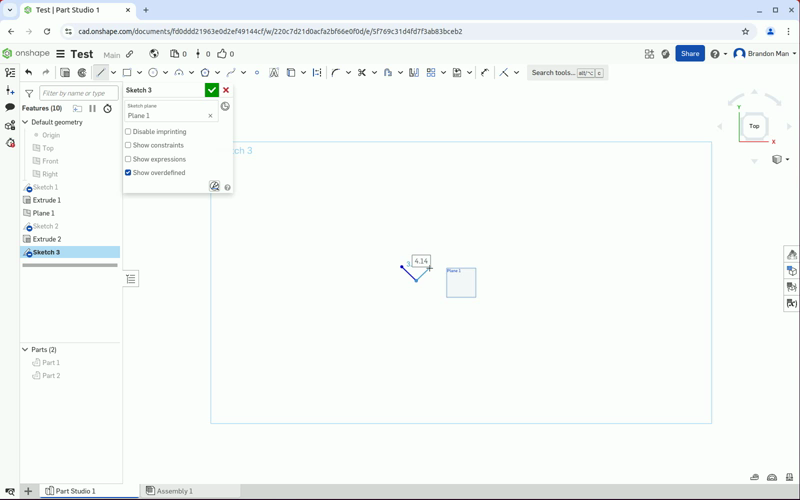
key_up(shift)
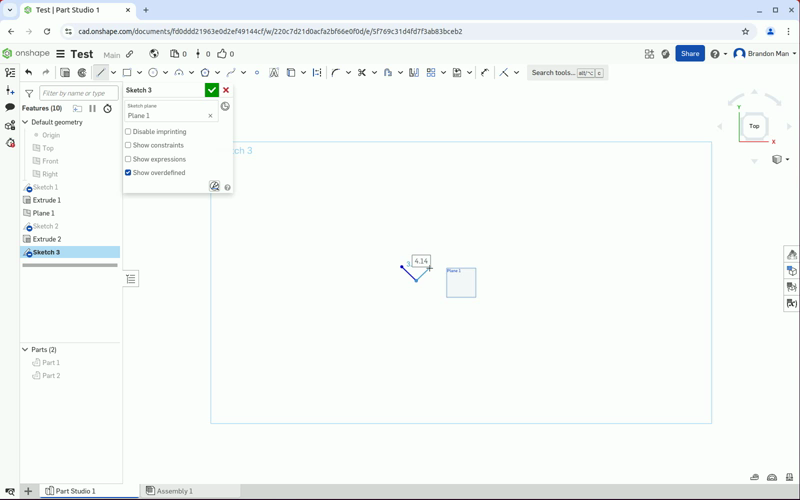
key_down(shift)
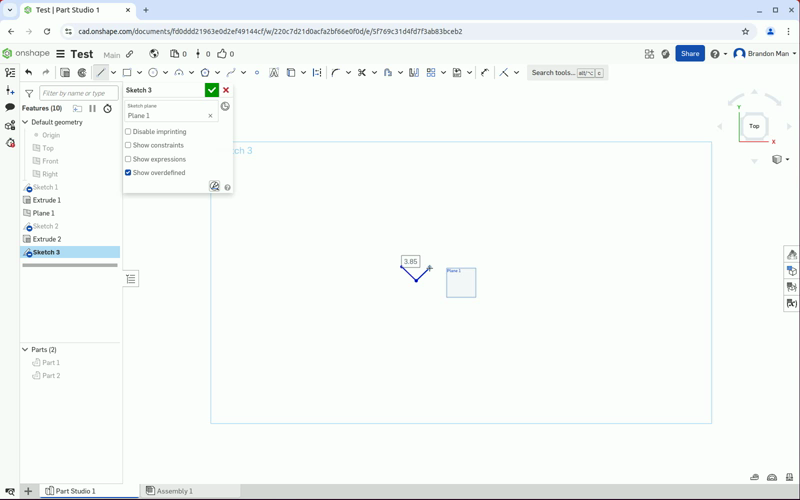
mouse_move(459, 267)
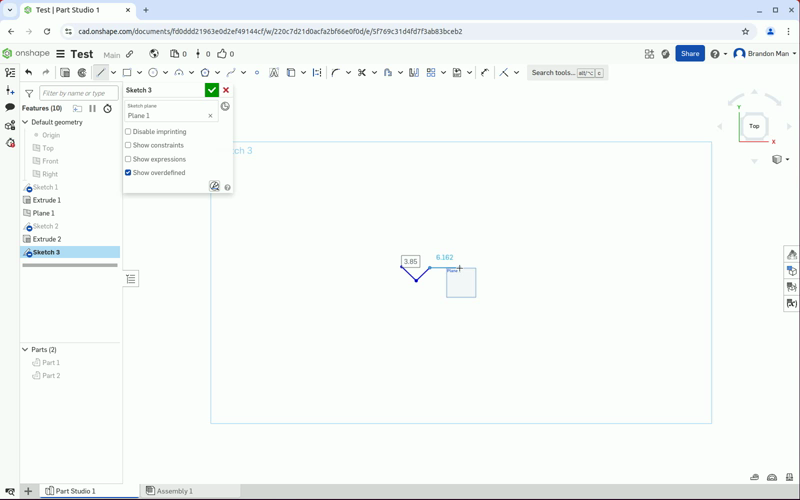
mouse_move(429, 214)
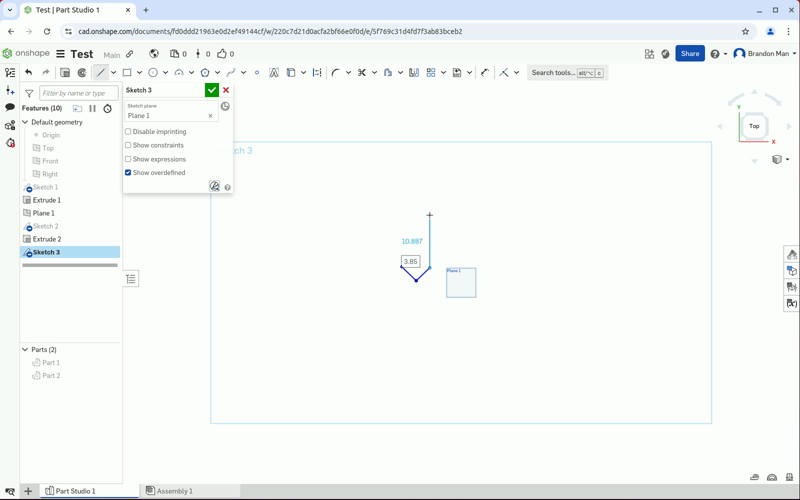
click(429, 214)
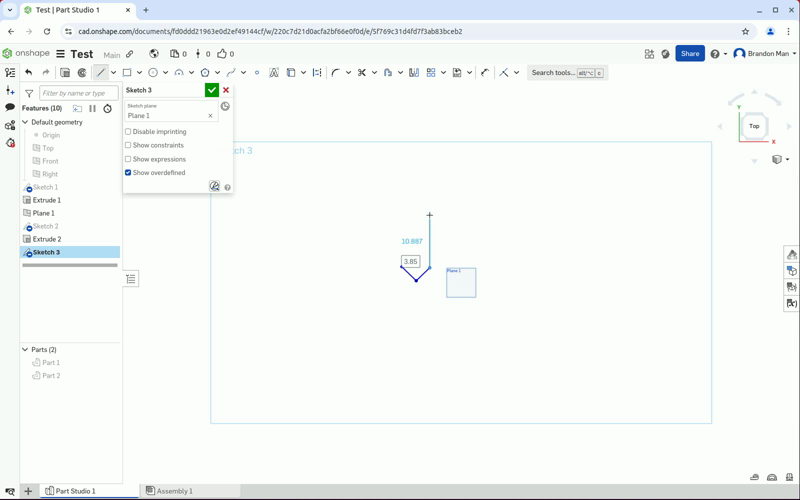
key_up(shift)
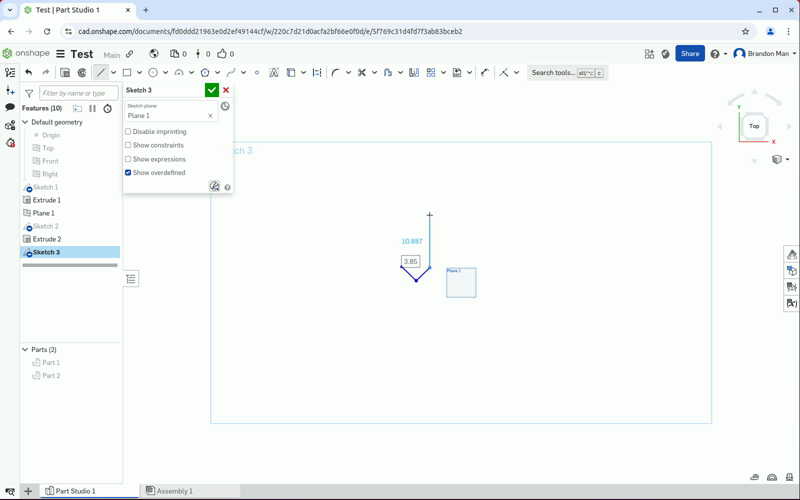
key_down(shift)
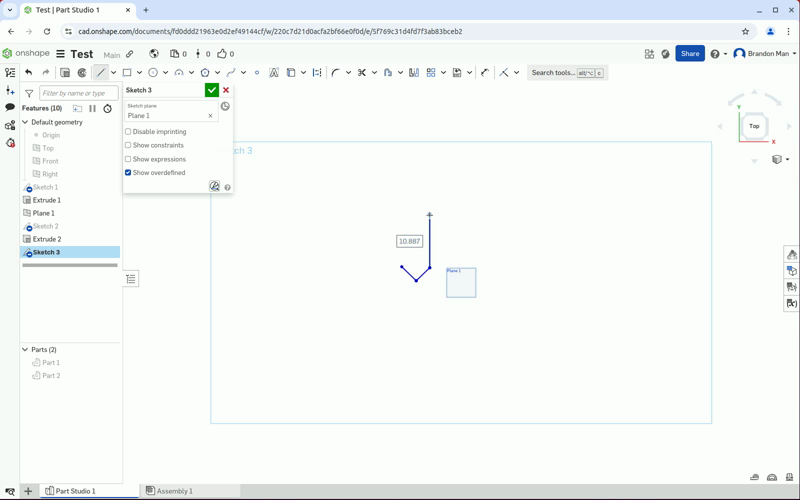
mouse_move(459, 214)
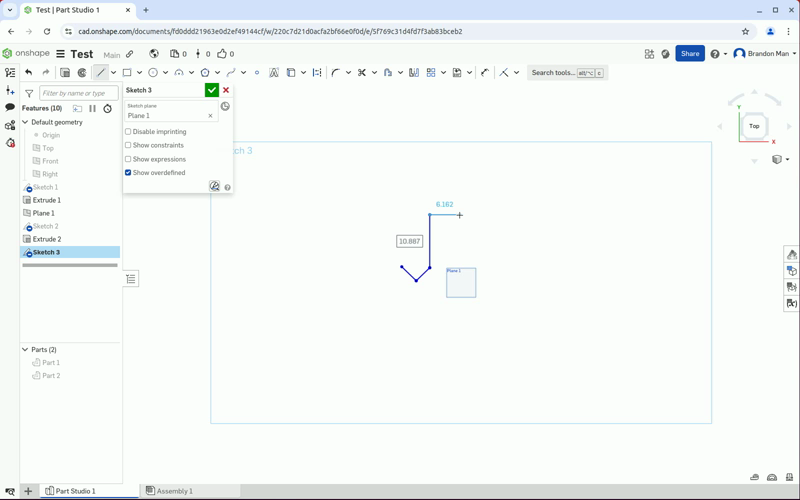
mouse_move(416, 200)
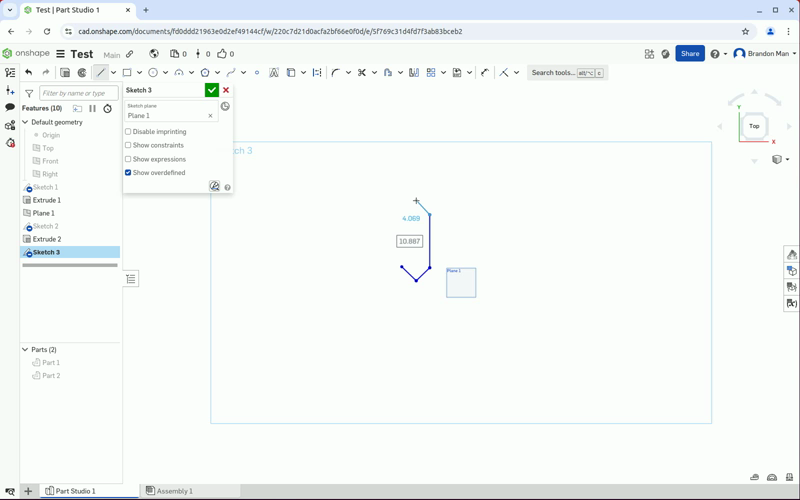
click(416, 200)
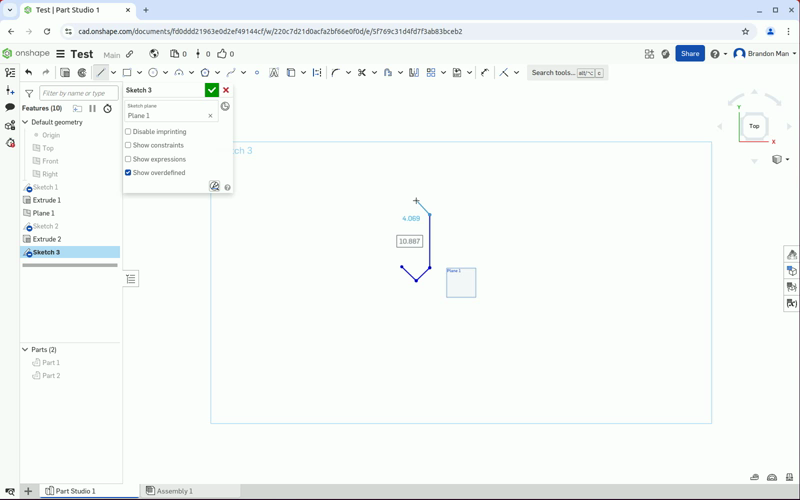
key_up(shift)
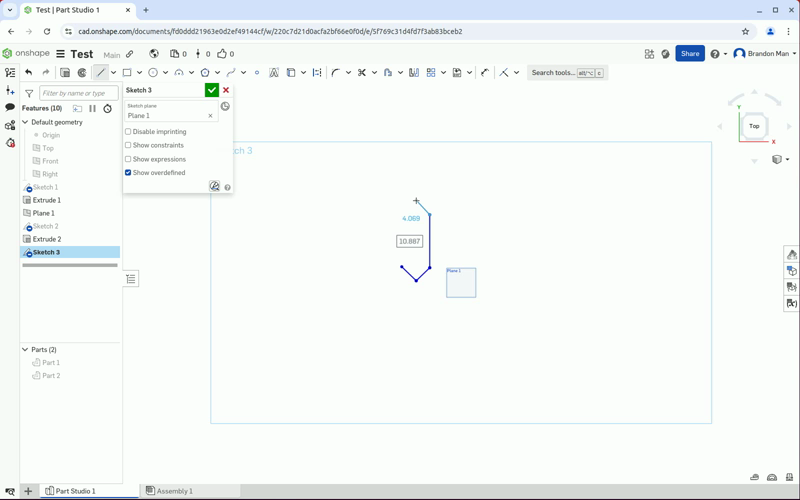
key_down(shift)
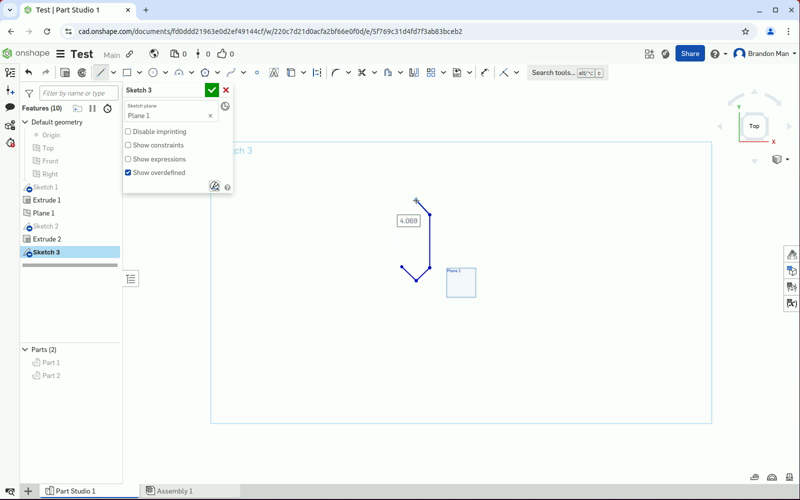
mouse_move(446, 200)
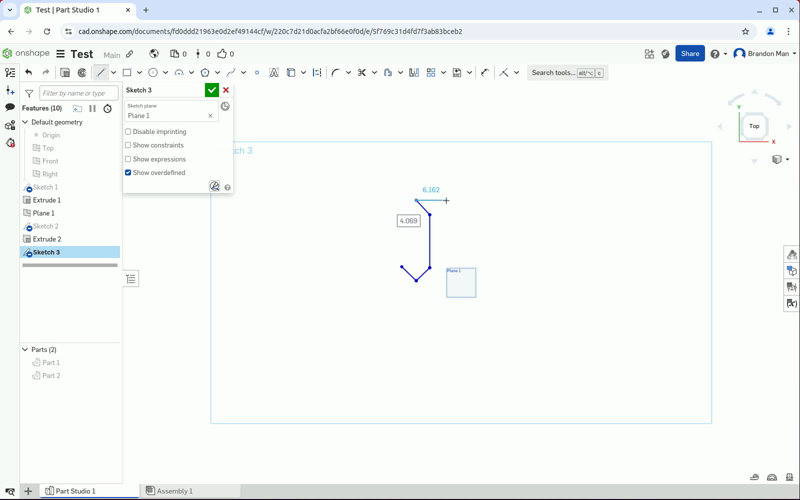
mouse_move(401, 214)
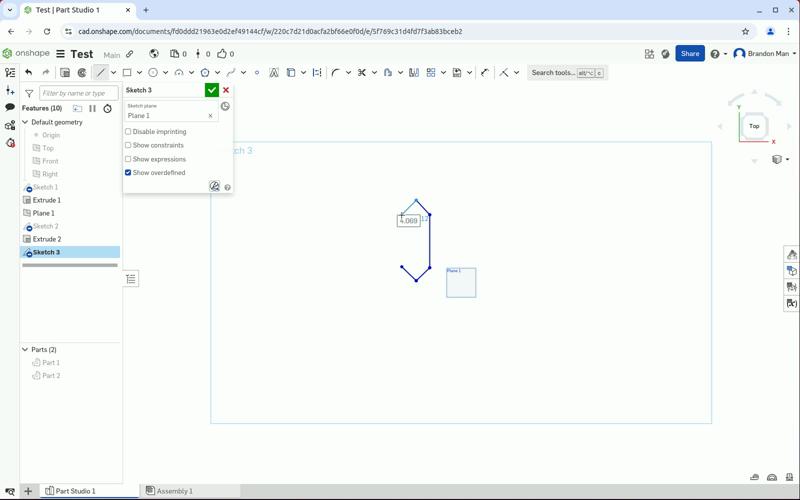
click(401, 214)
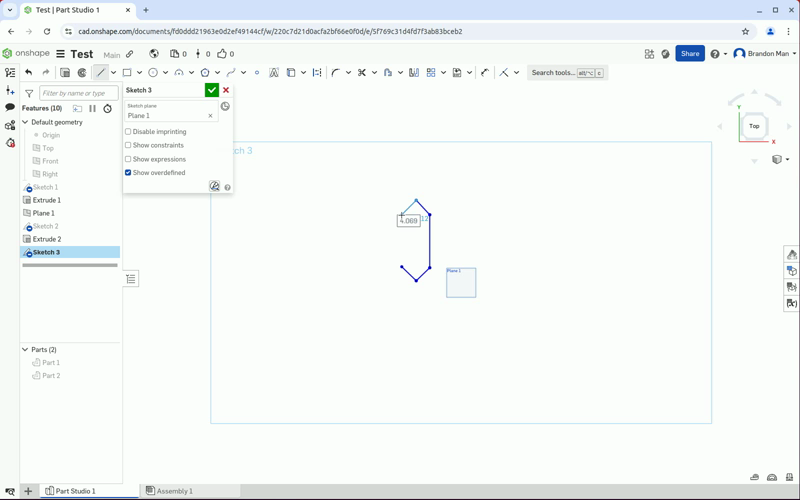
key_up(shift)
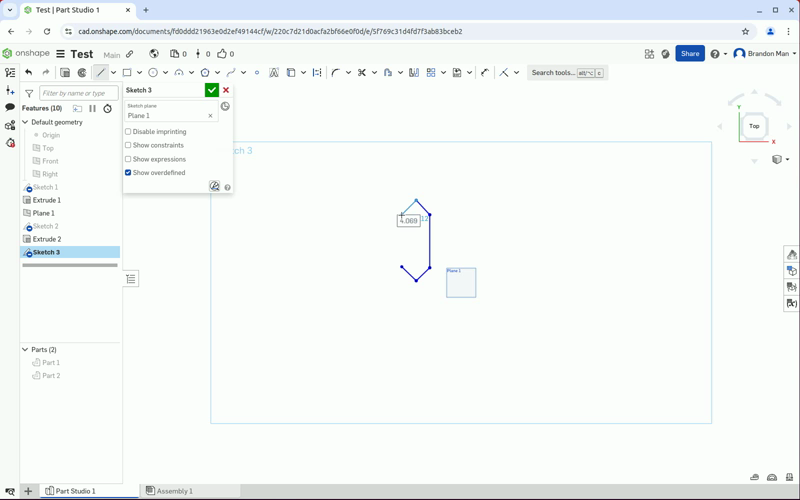
mouse_move(431, 214)
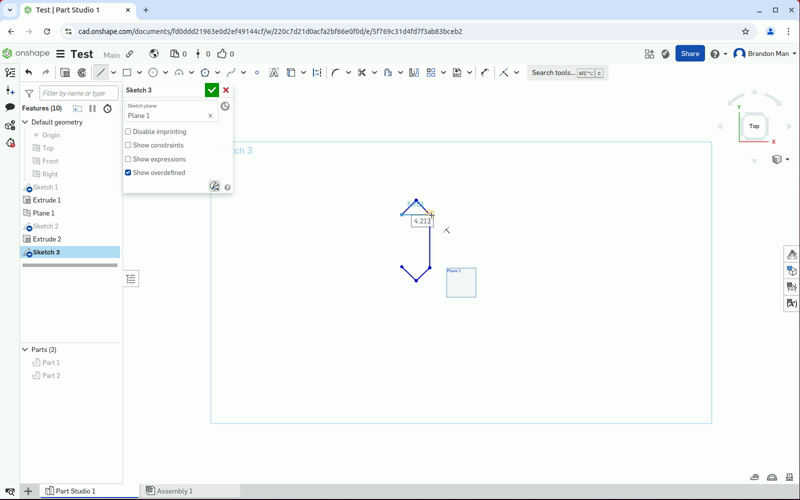
key_down(shift)
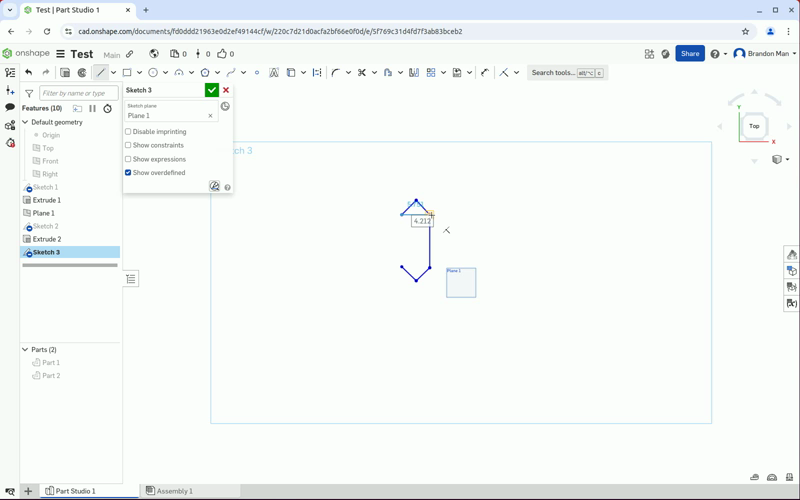
mouse_move(401, 266)
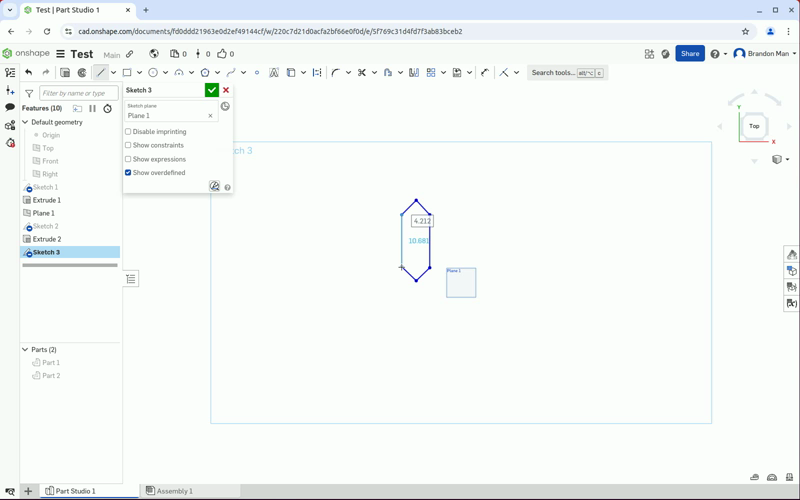
key_up(shift)
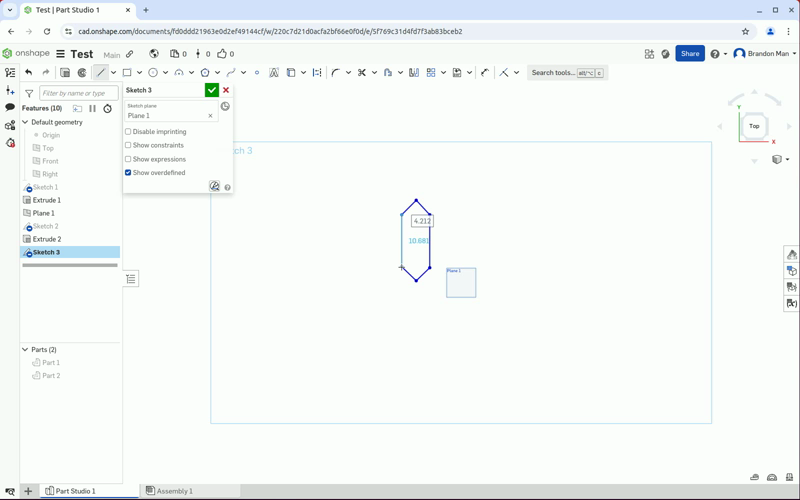
click(401, 266)
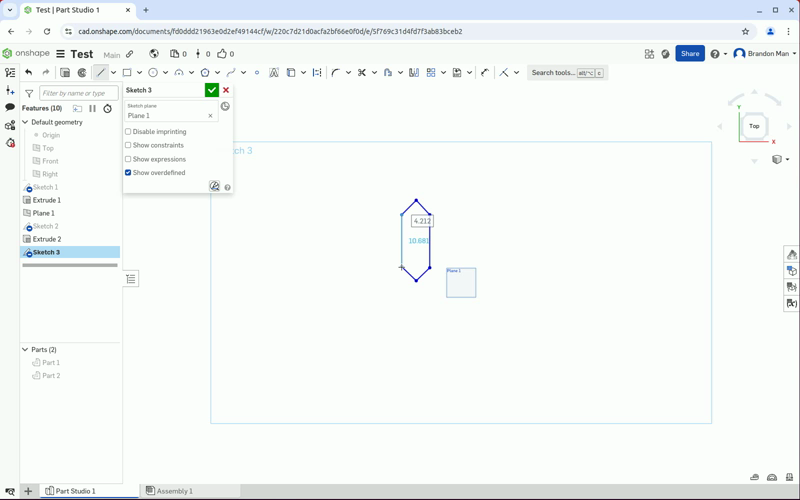
key(esc)
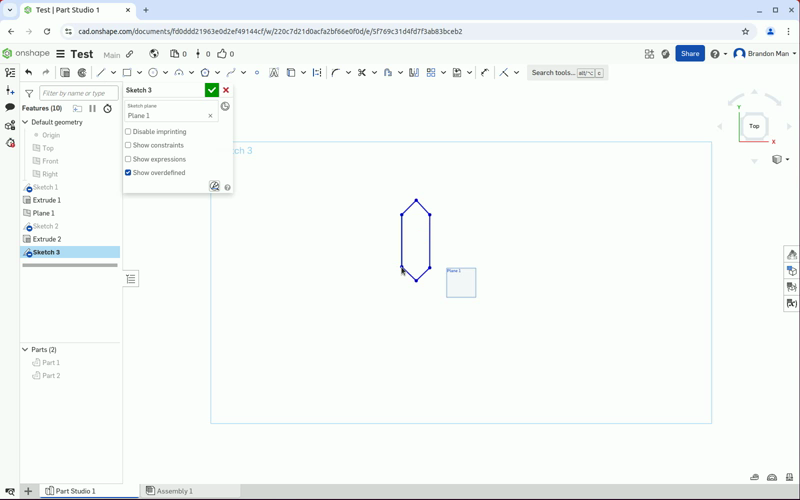
mouse_move(409, 253)
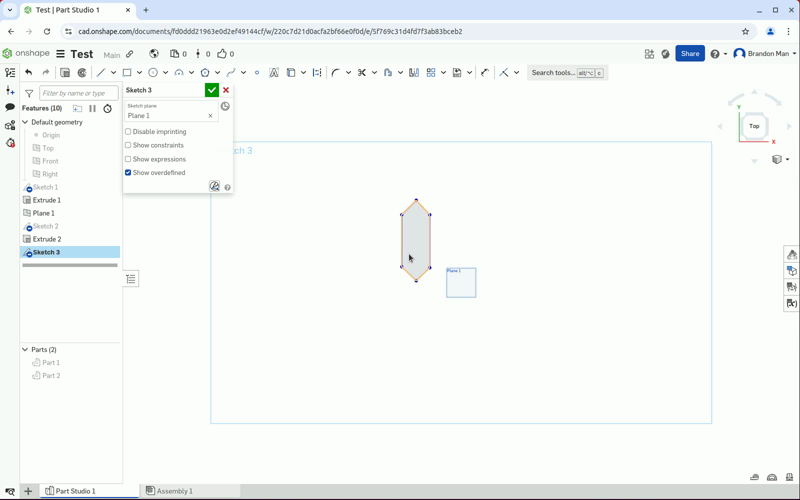
click(409, 253)
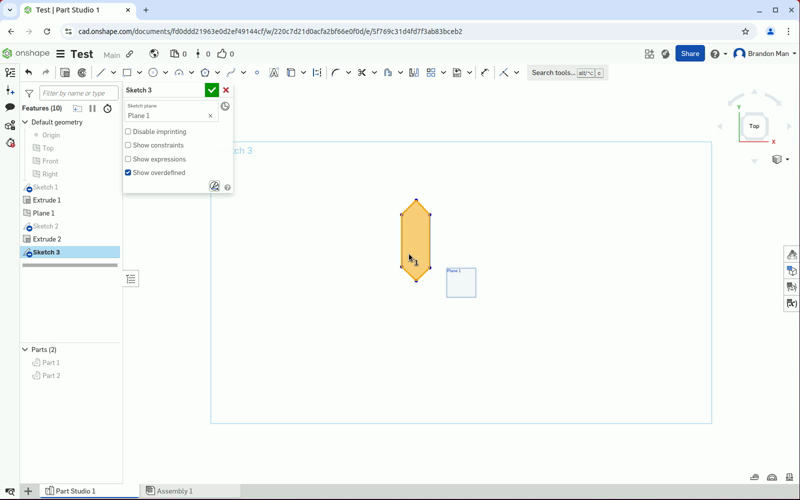
mouse_move(73, 352)
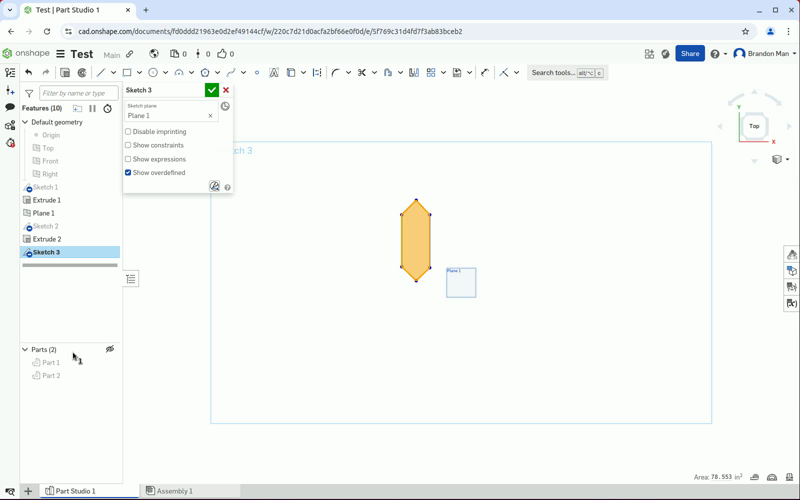
key(shift+y)
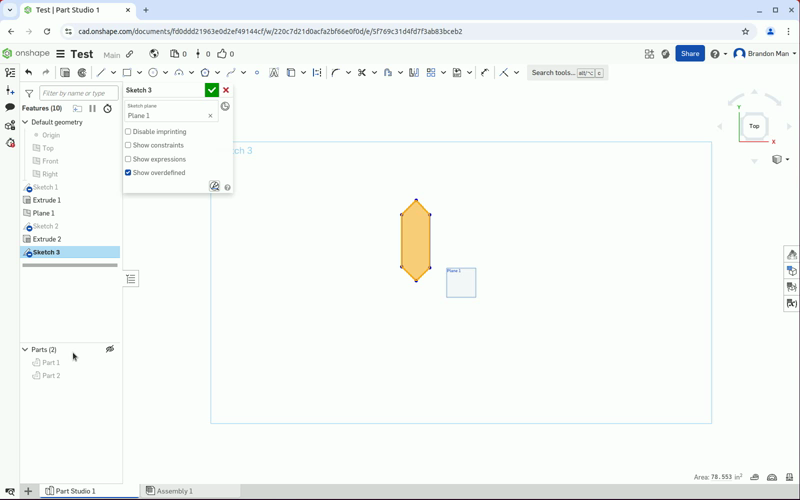
key(shift+e)
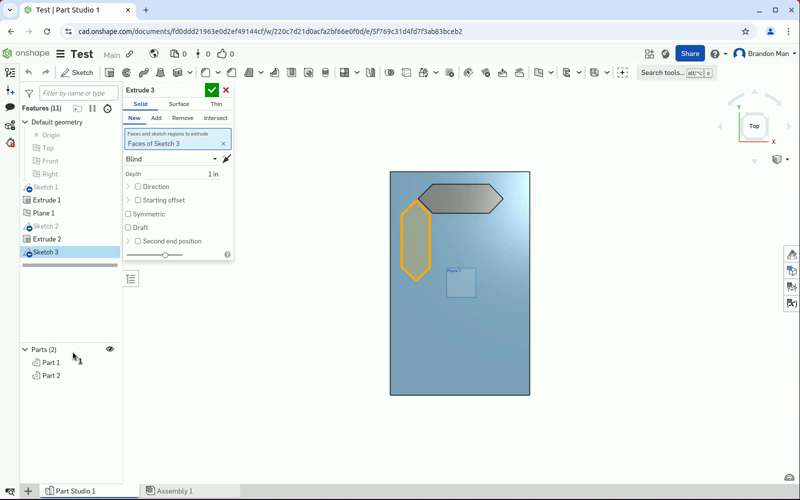
mouse_move(143, 106)
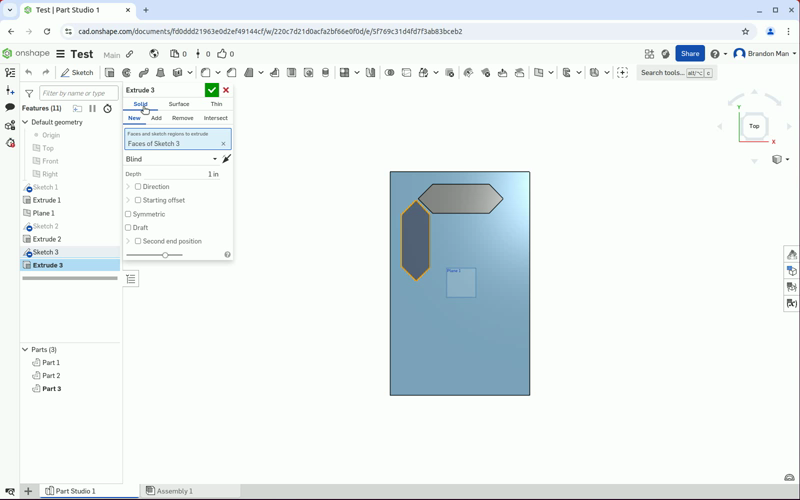
click(143, 106)
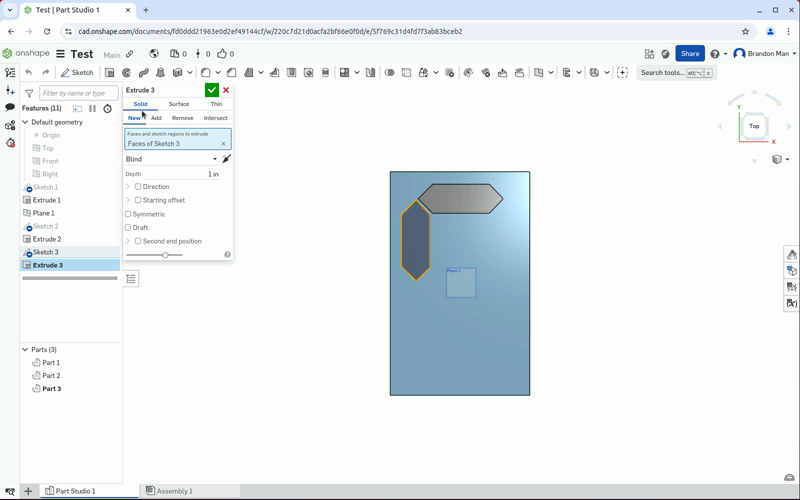
mouse_move(137, 120)
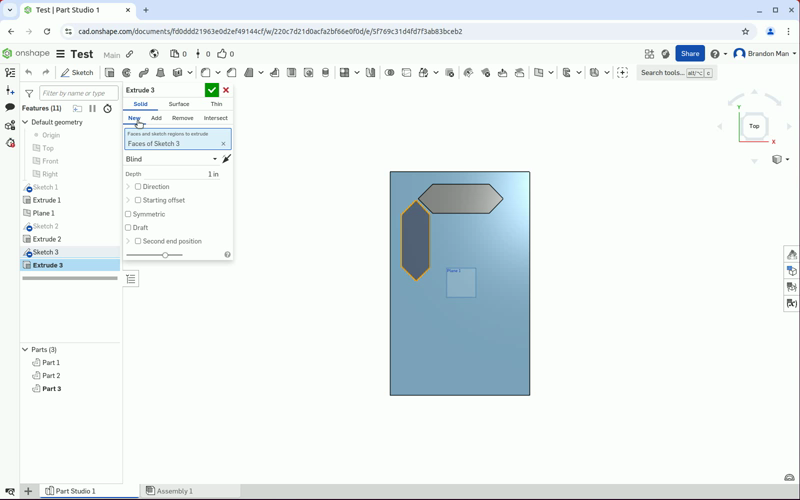
click(137, 120)
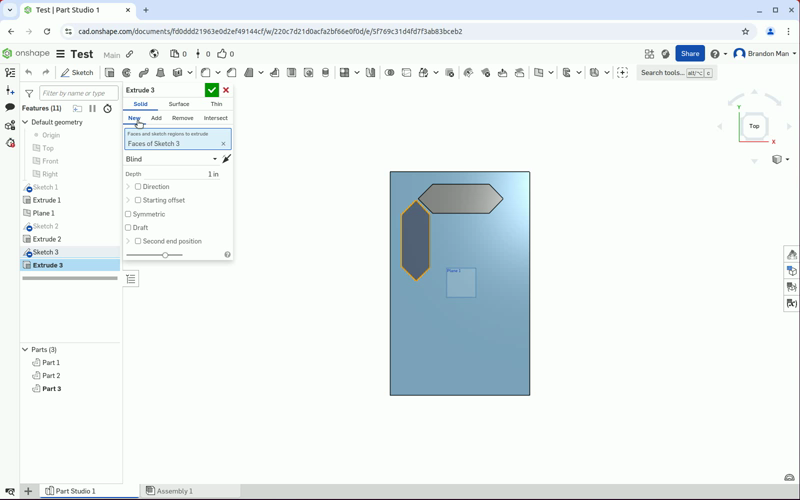
key(tab, 4)
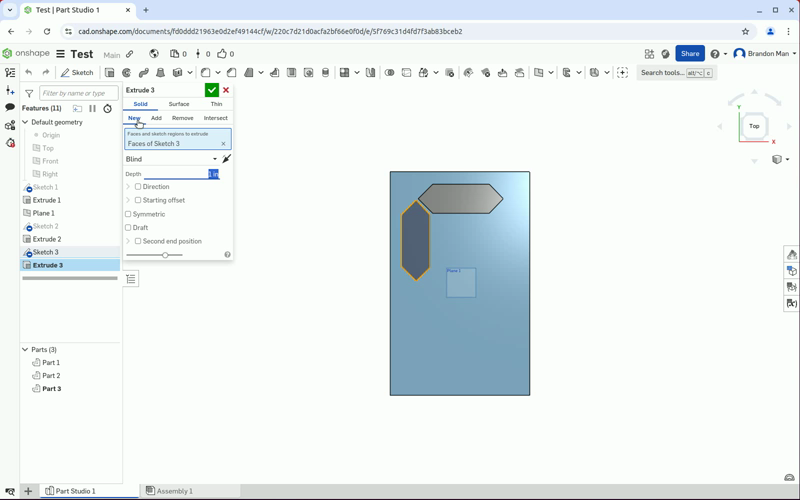
text(5.777)
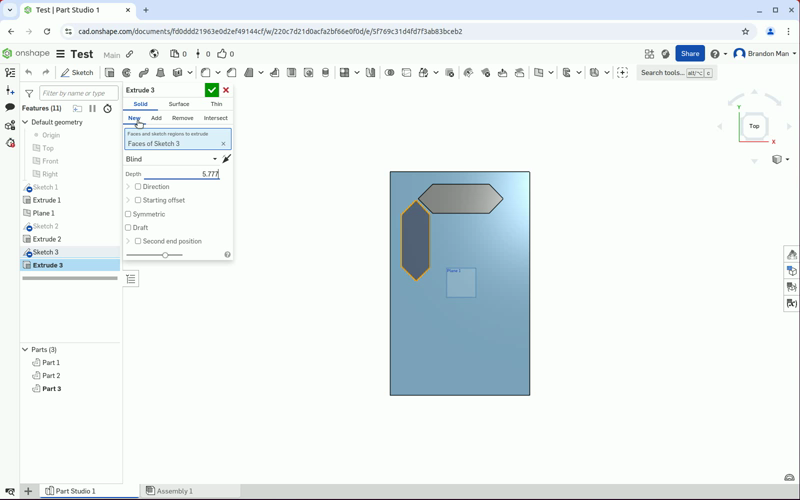
key(enter)
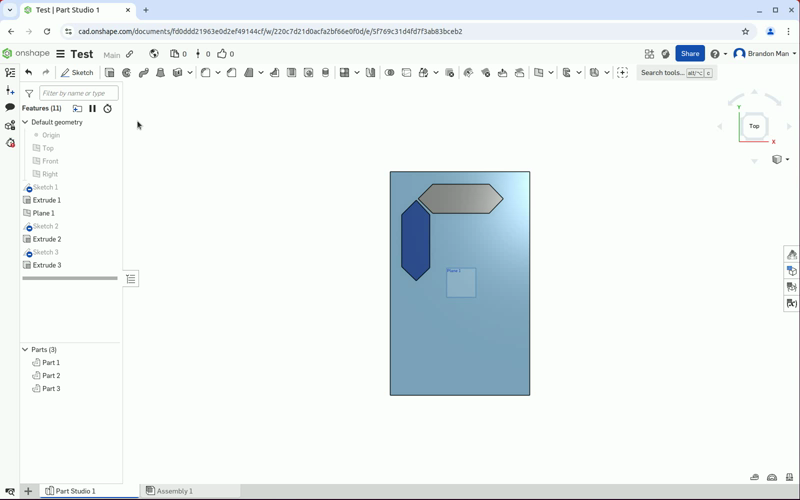
key(shift+h)
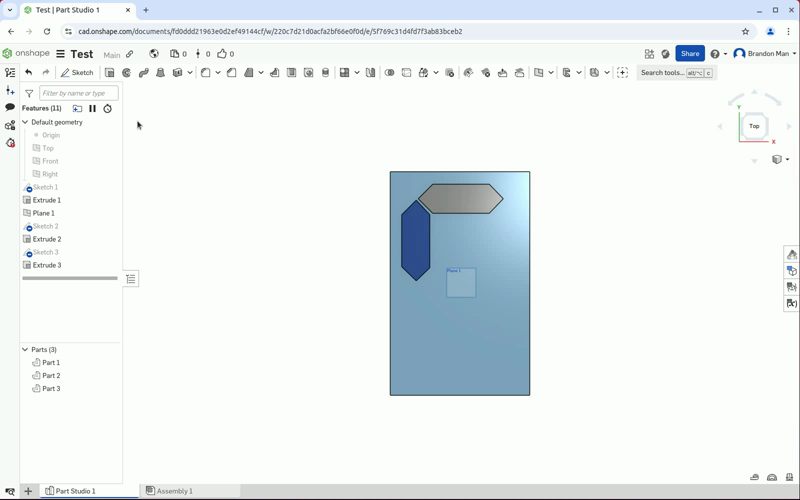
key(shift+h)
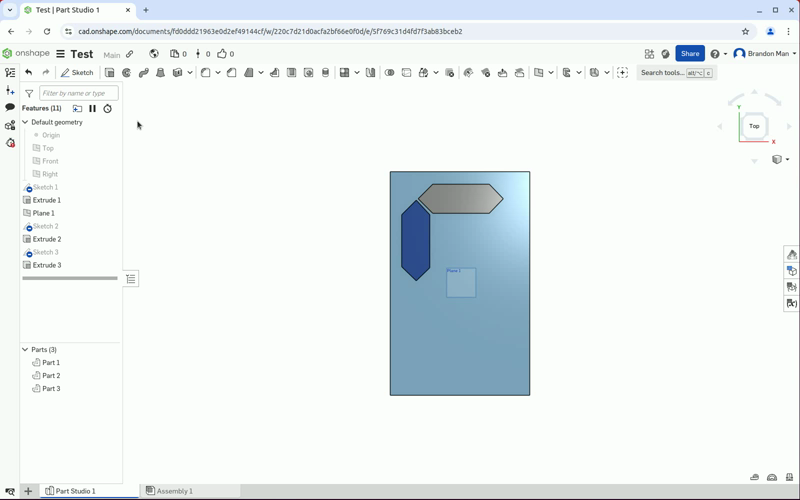
mouse_move(73, 189)
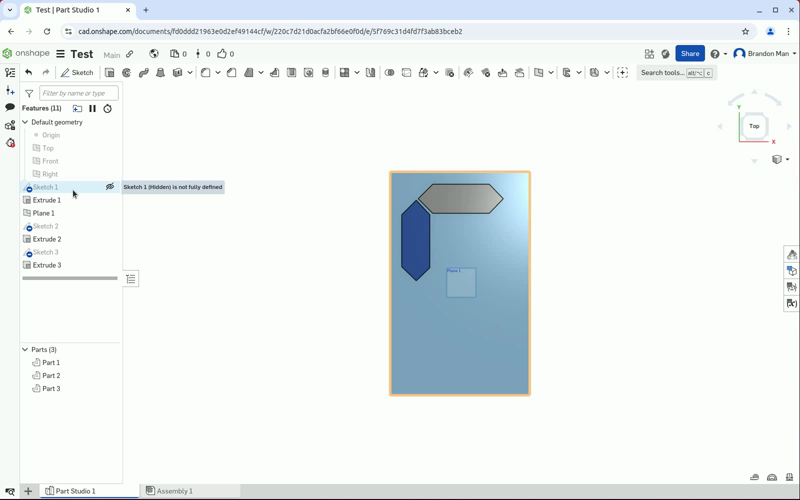
click(73, 189)
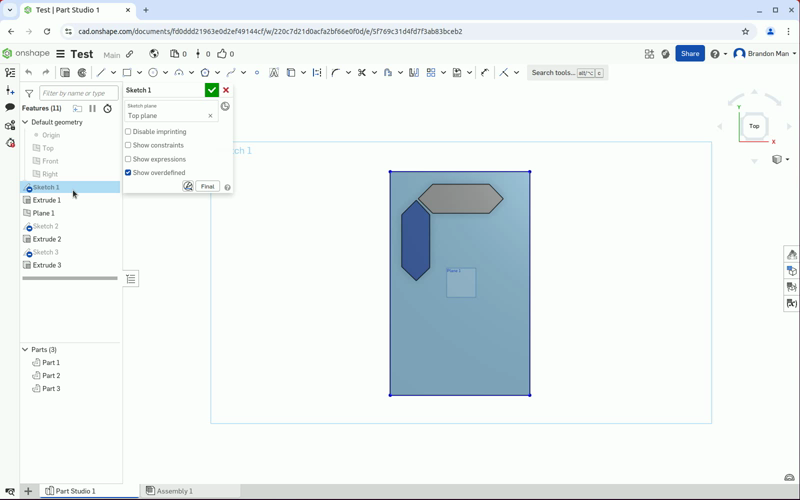
mouse_move(229, 92)
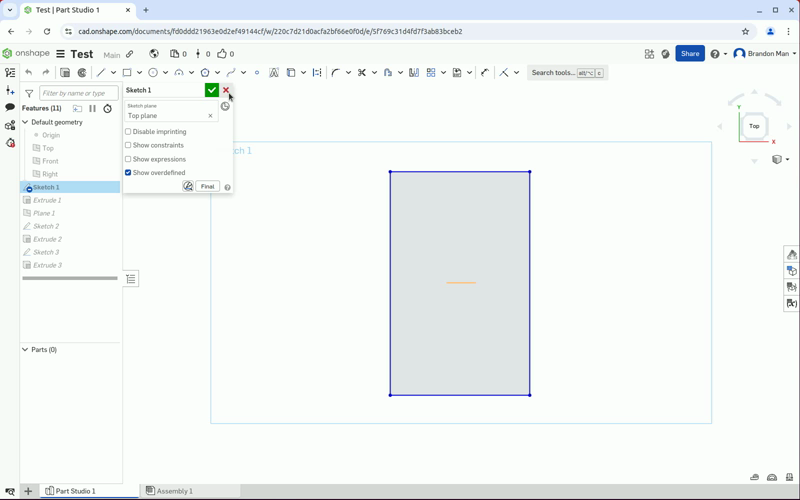
click(229, 92)
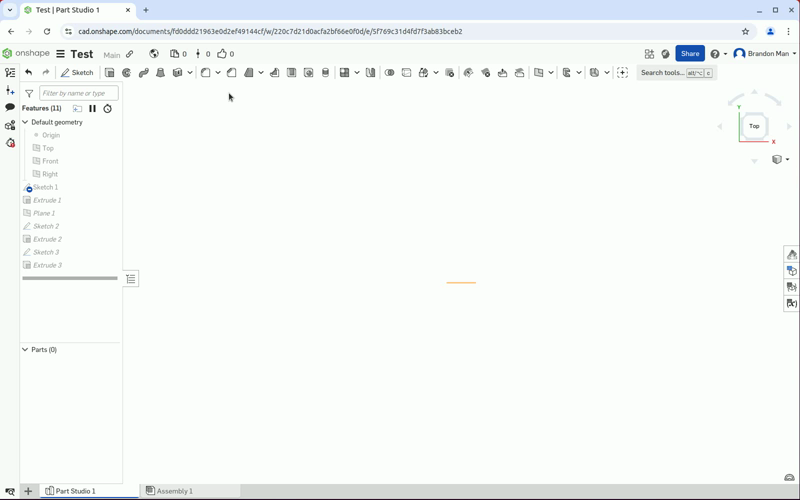
key(shift+s)
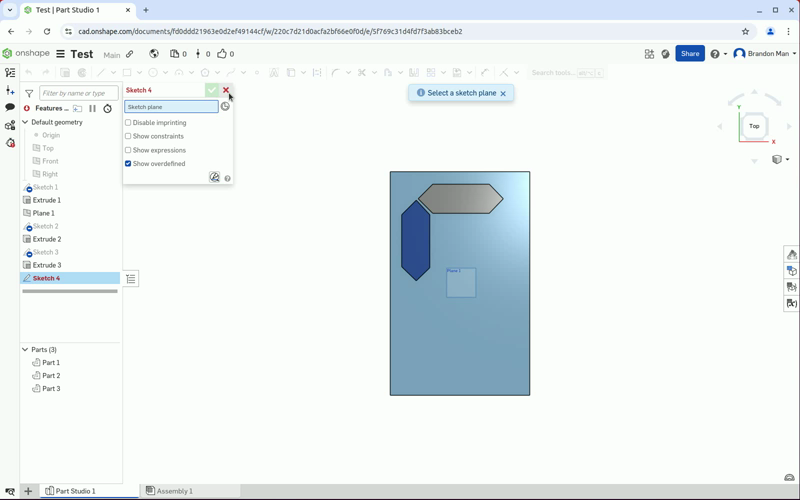
mouse_move(73, 215)
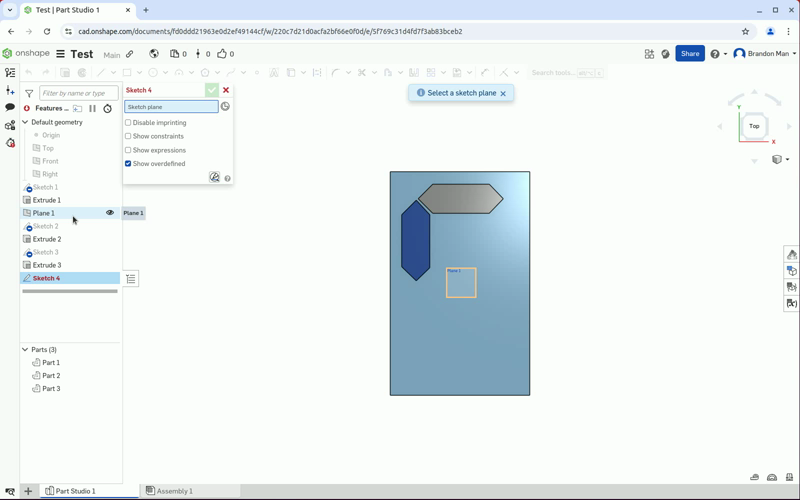
click(73, 215)
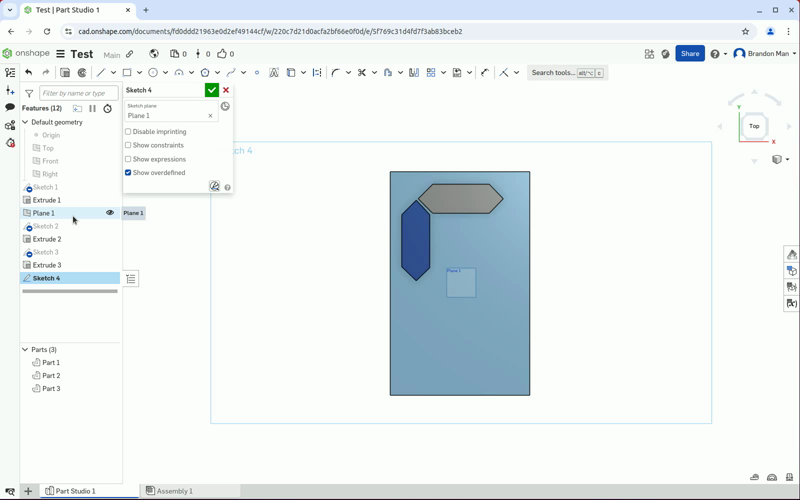
mouse_move(73, 352)
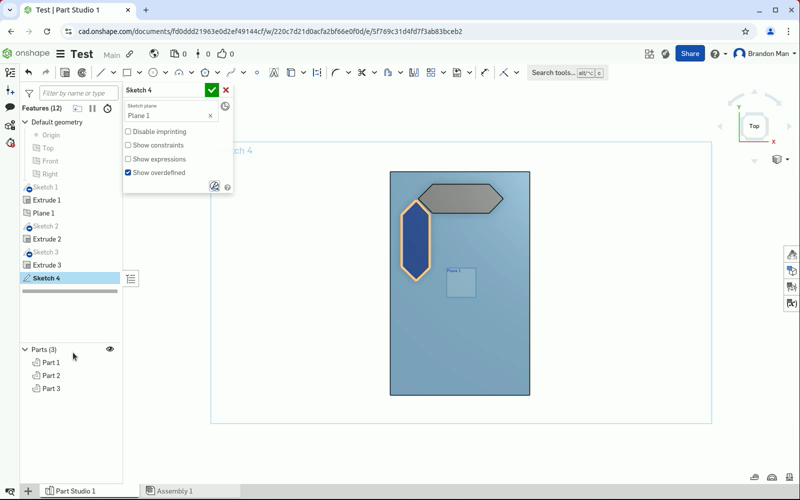
key(y)
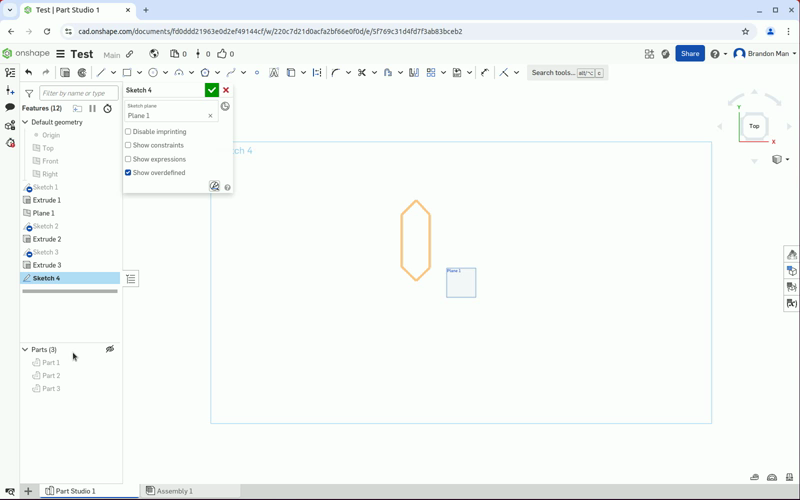
key(l)
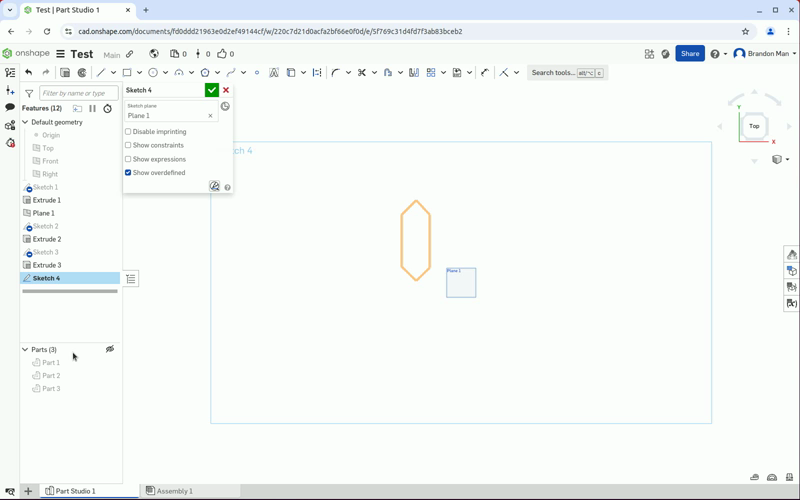
key_down(shift)
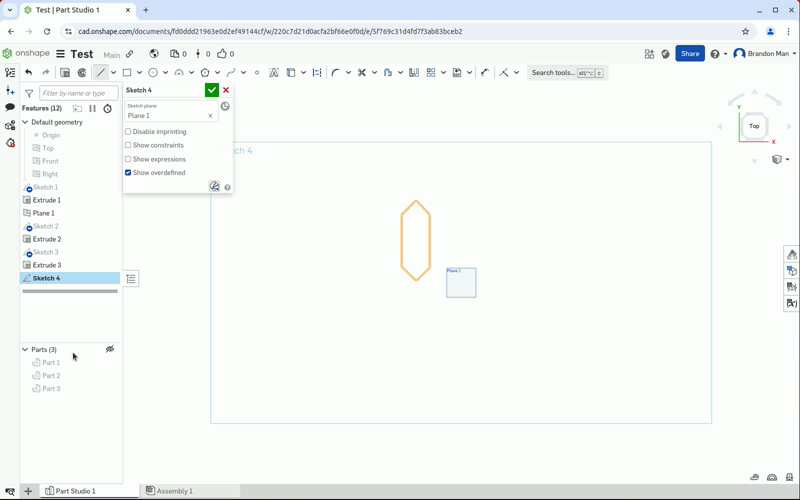
mouse_move(418, 367)
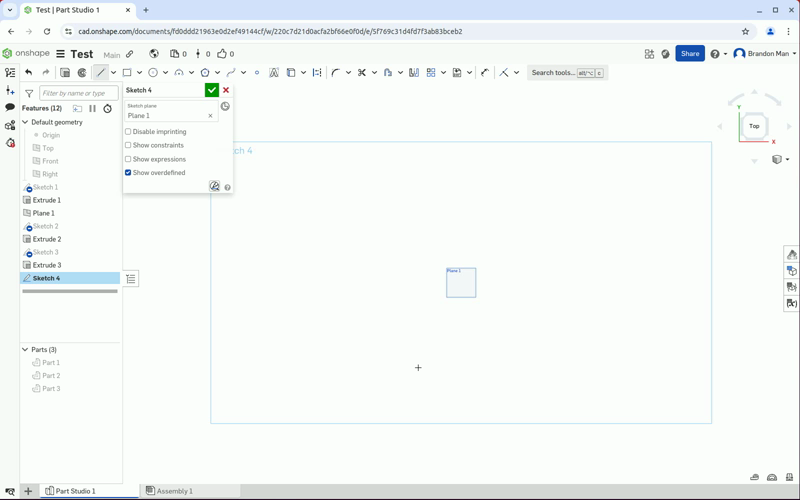
click(418, 367)
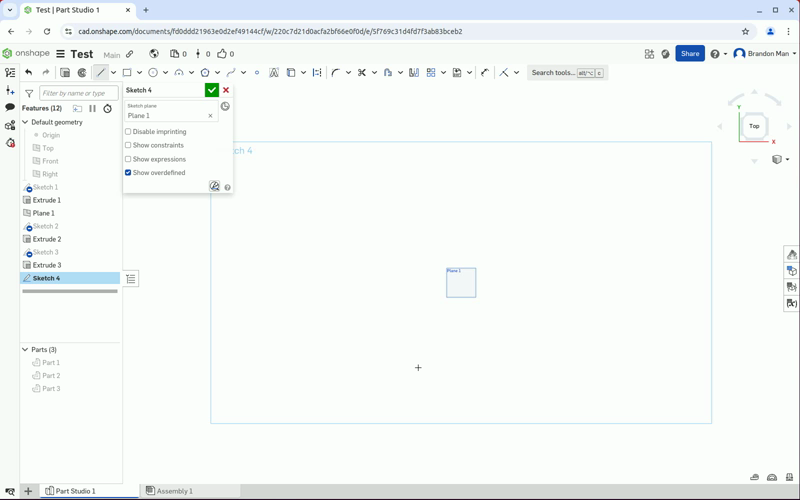
key_up(shift)
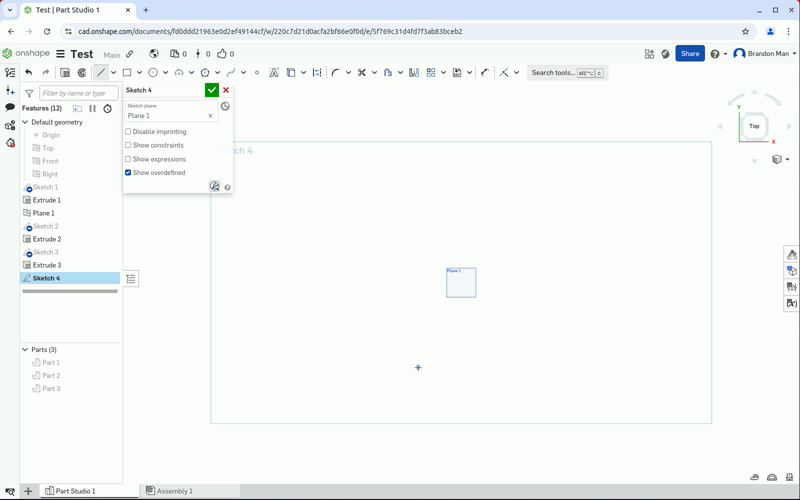
key_down(shift)
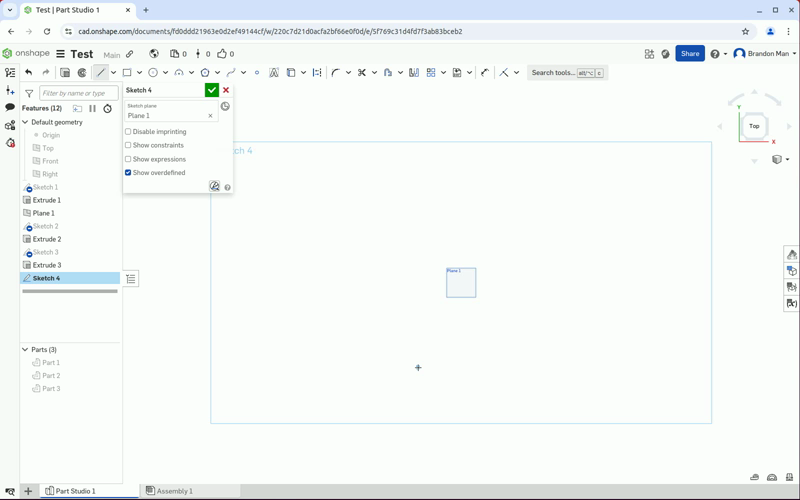
mouse_move(448, 367)
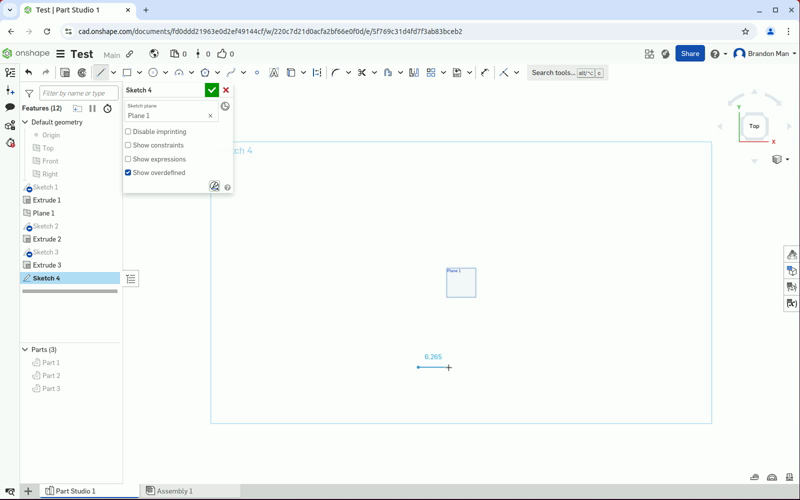
mouse_move(432, 381)
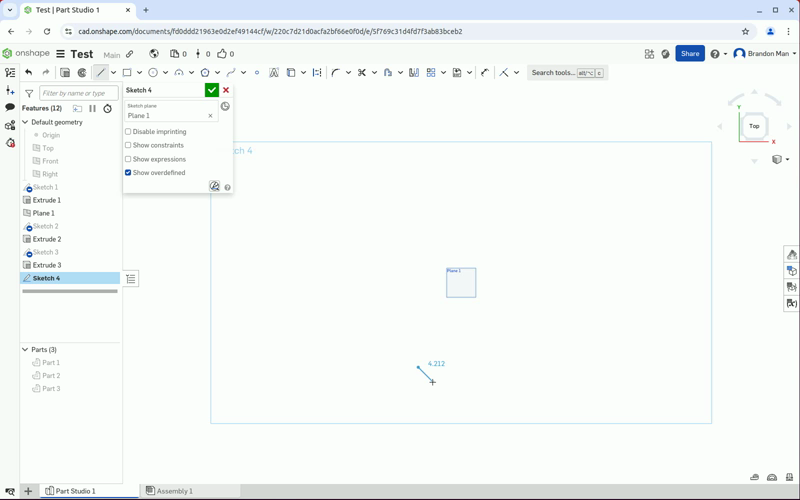
click(432, 381)
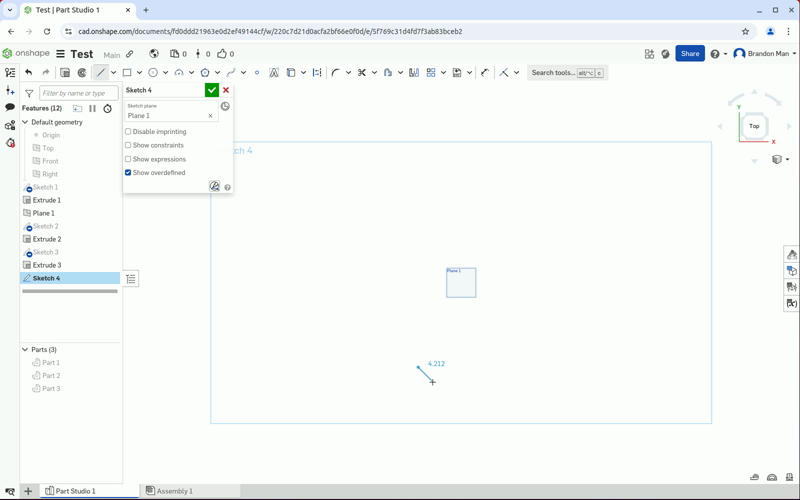
key_up(shift)
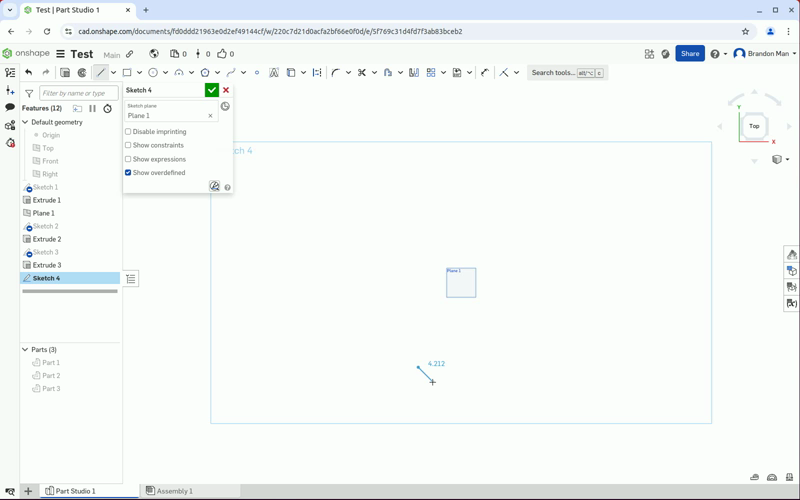
key_down(shift)
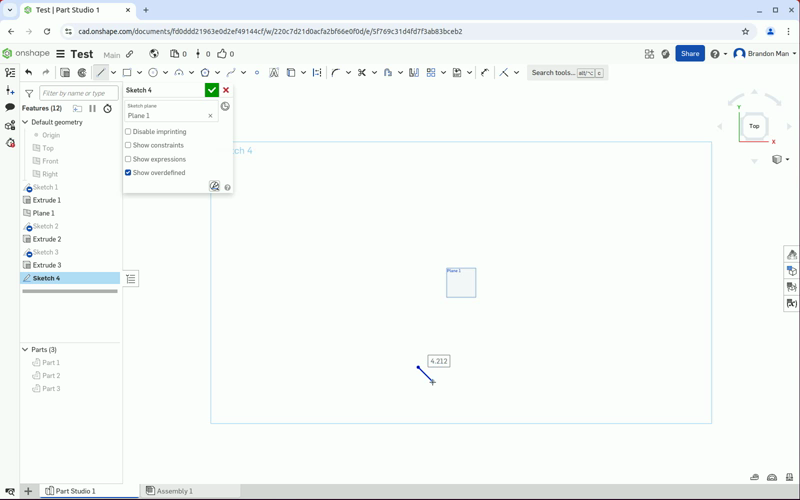
mouse_move(462, 381)
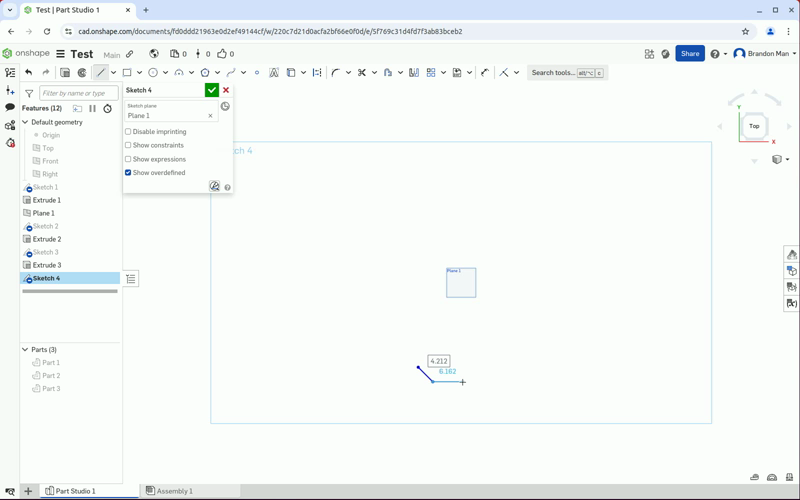
mouse_move(461, 381)
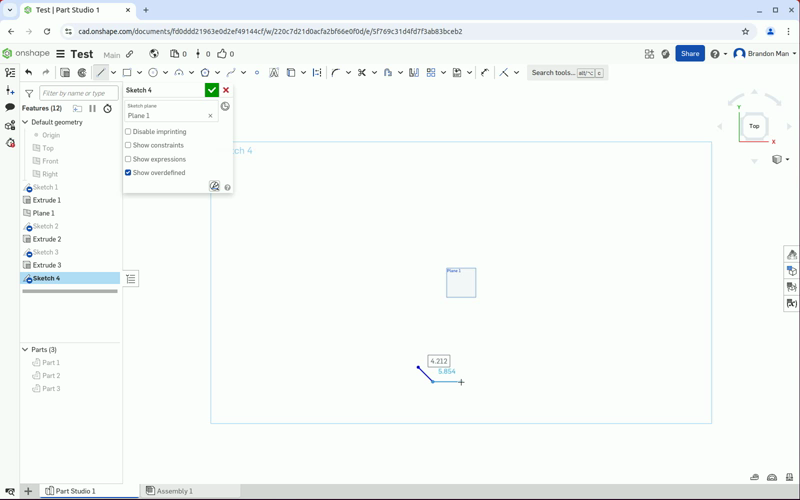
click(461, 381)
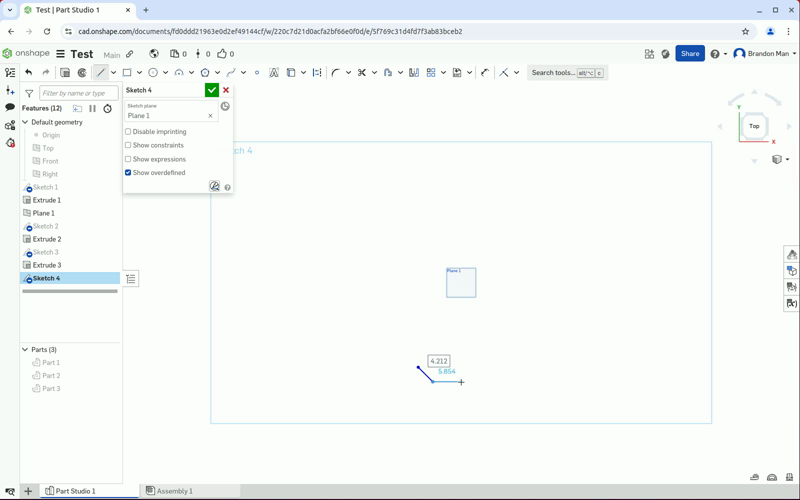
key_up(shift)
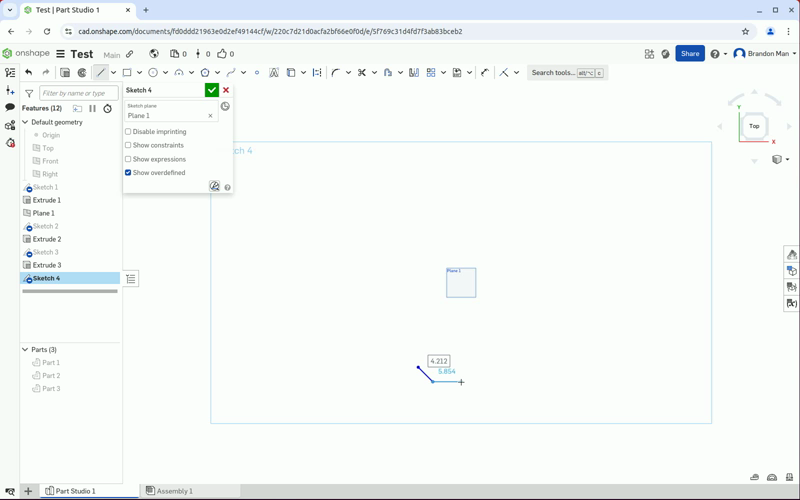
key_down(shift)
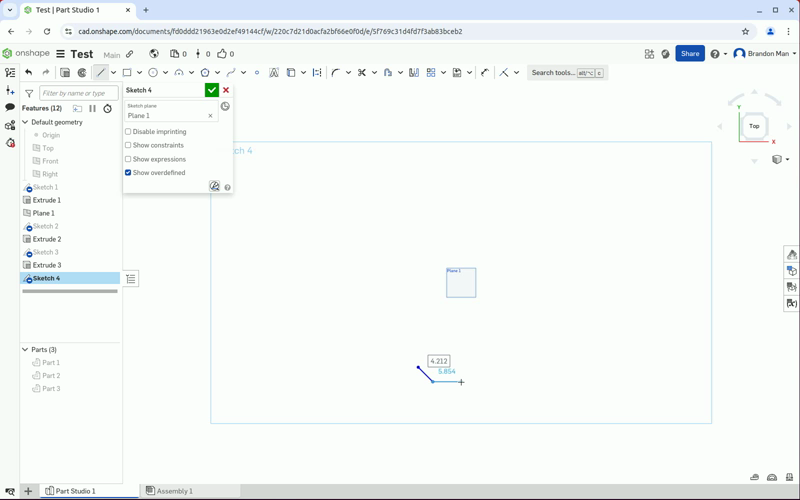
mouse_move(491, 381)
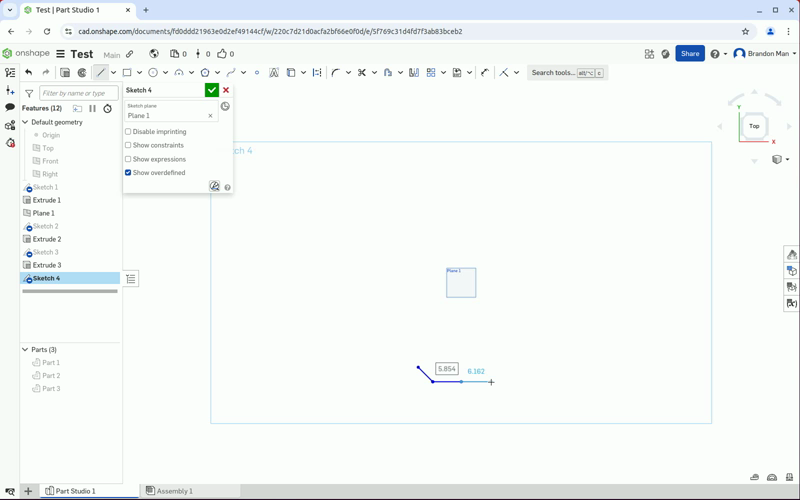
mouse_move(489, 381)
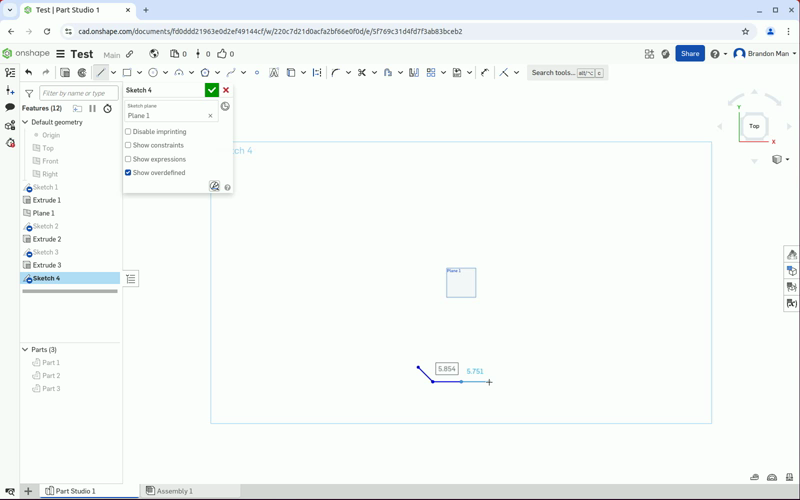
click(489, 381)
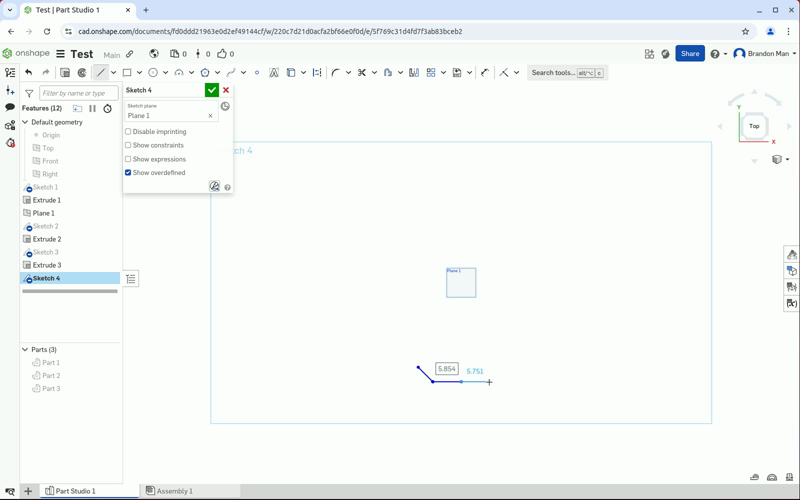
key_up(shift)
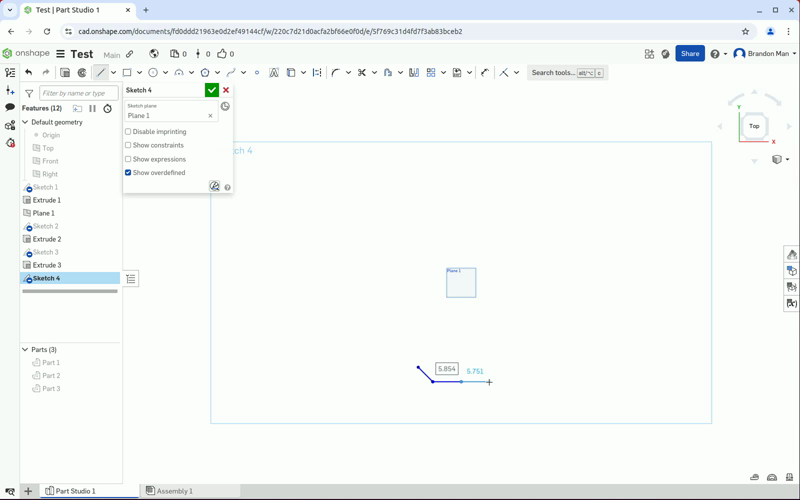
key_down(shift)
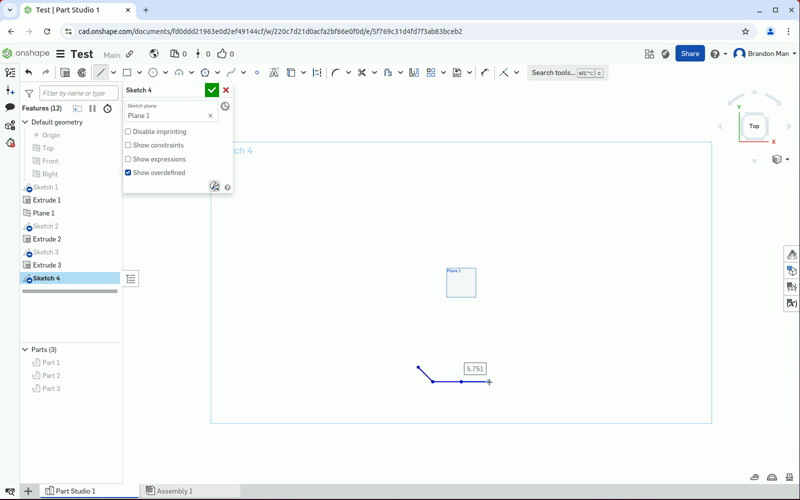
mouse_move(519, 381)
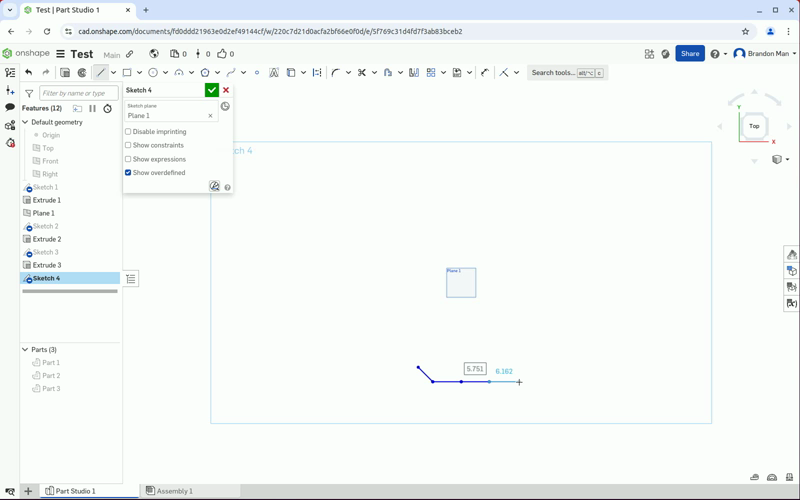
mouse_move(503, 367)
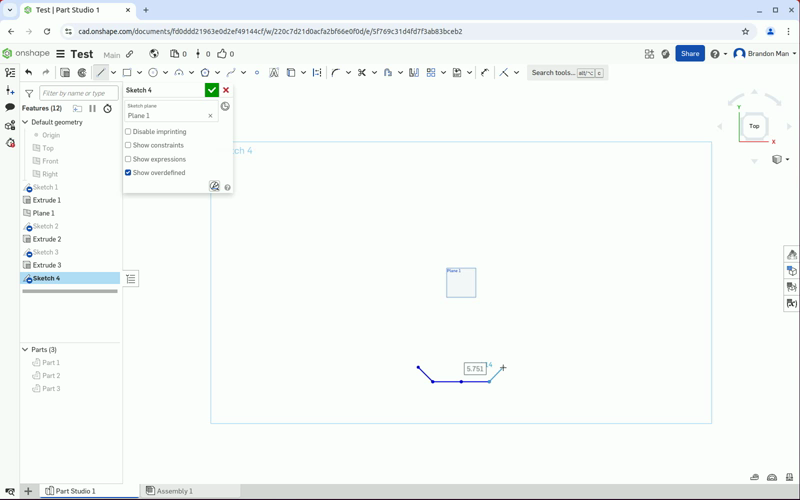
click(503, 367)
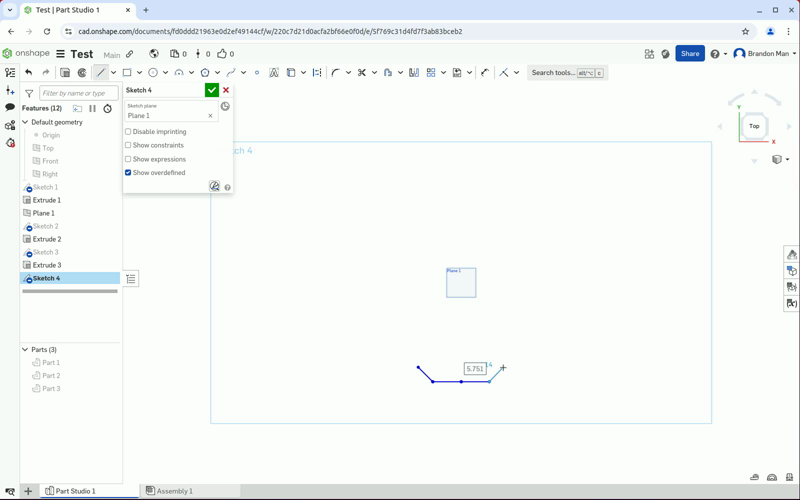
key_up(shift)
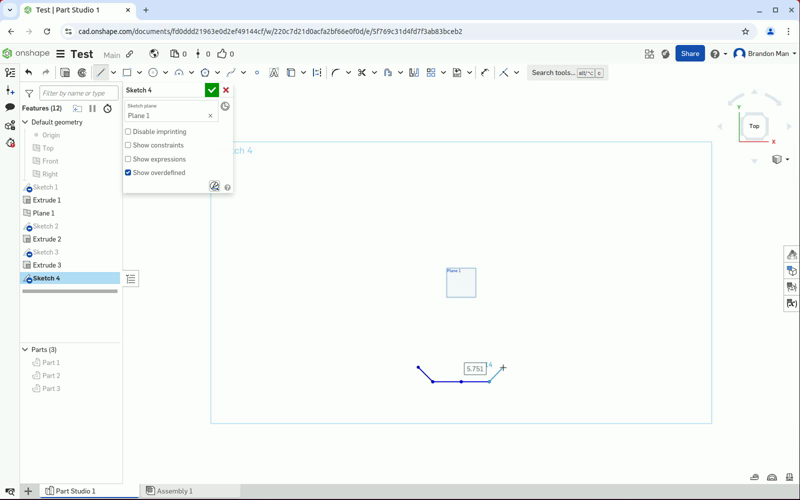
key_down(shift)
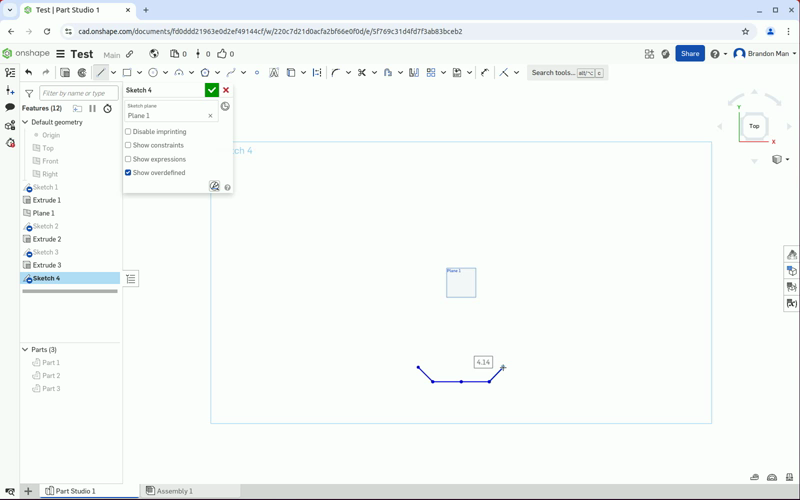
mouse_move(533, 367)
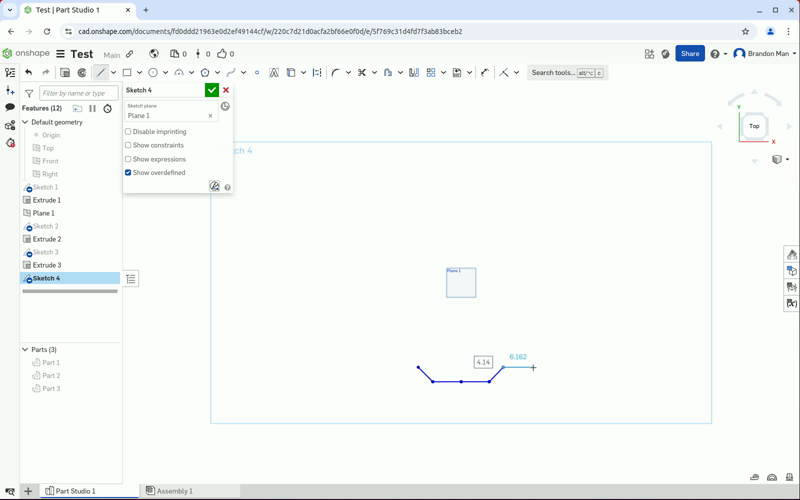
mouse_move(489, 352)
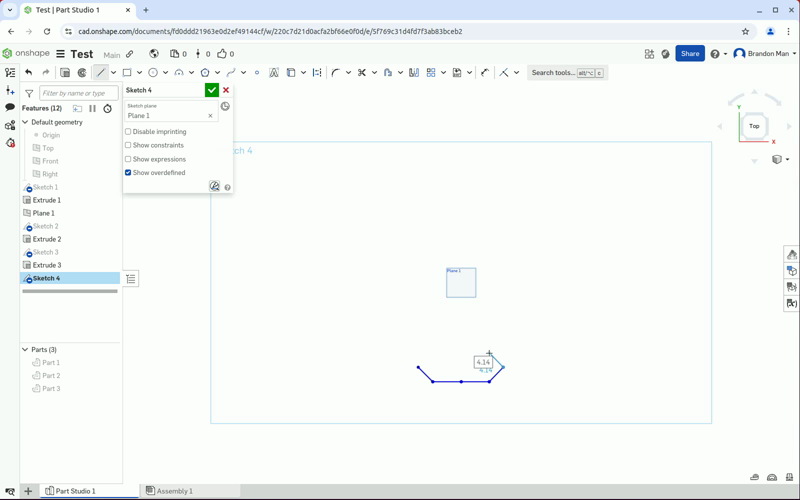
click(489, 352)
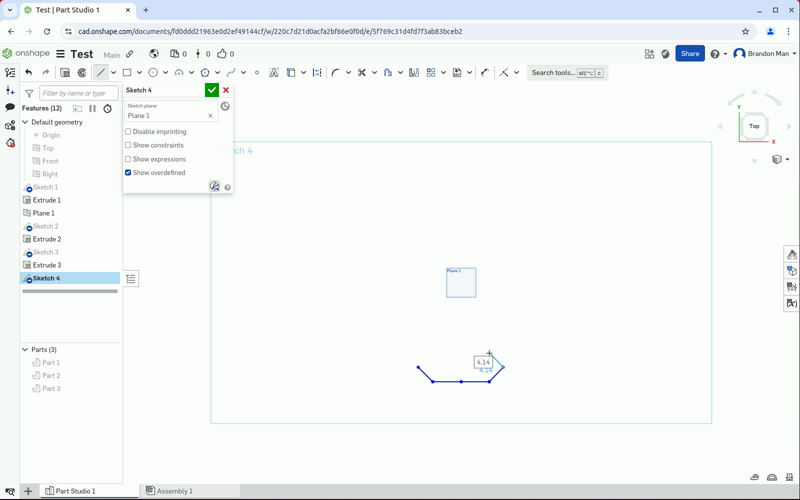
key_up(shift)
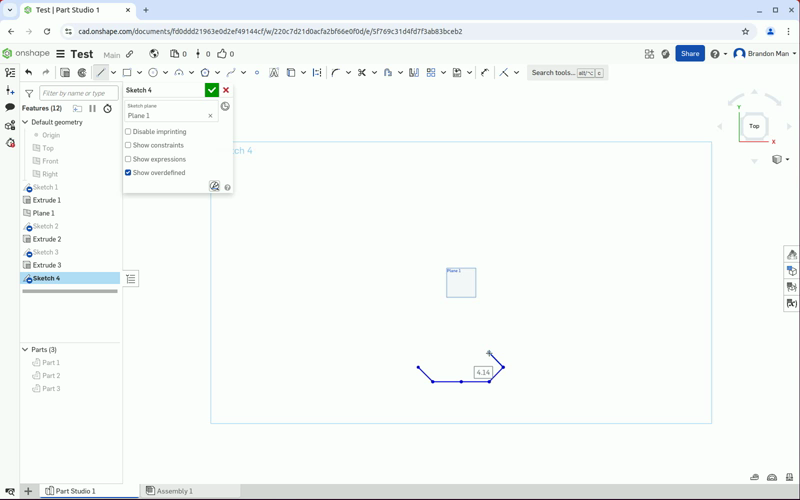
key_down(shift)
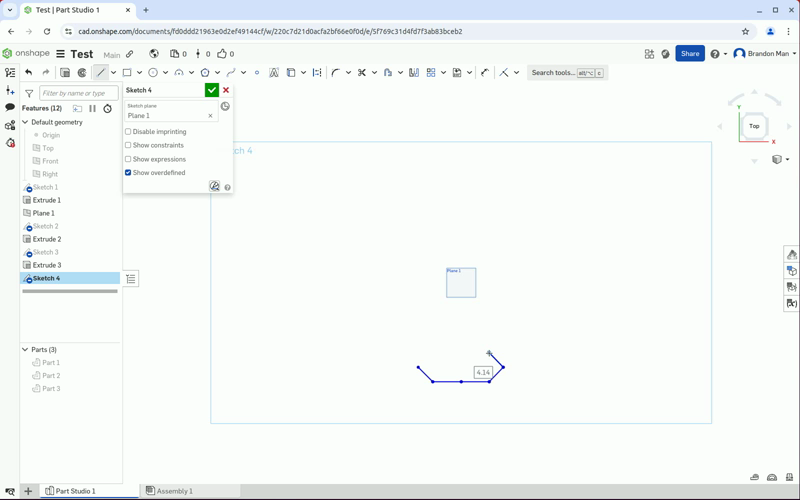
mouse_move(519, 352)
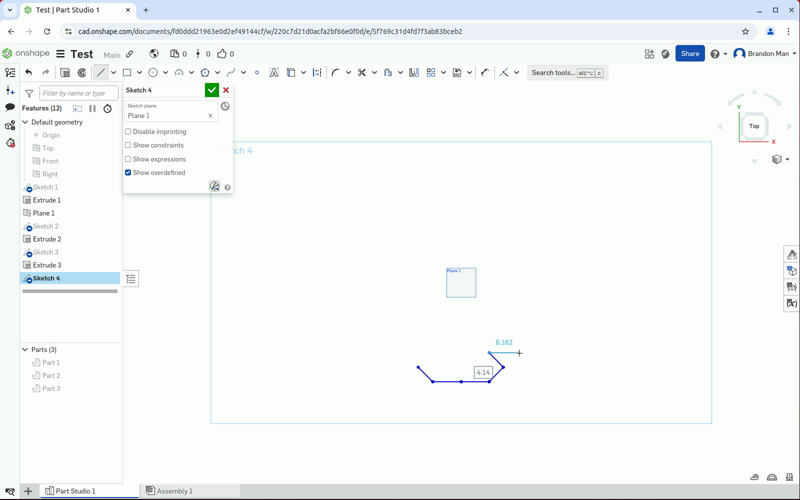
mouse_move(461, 352)
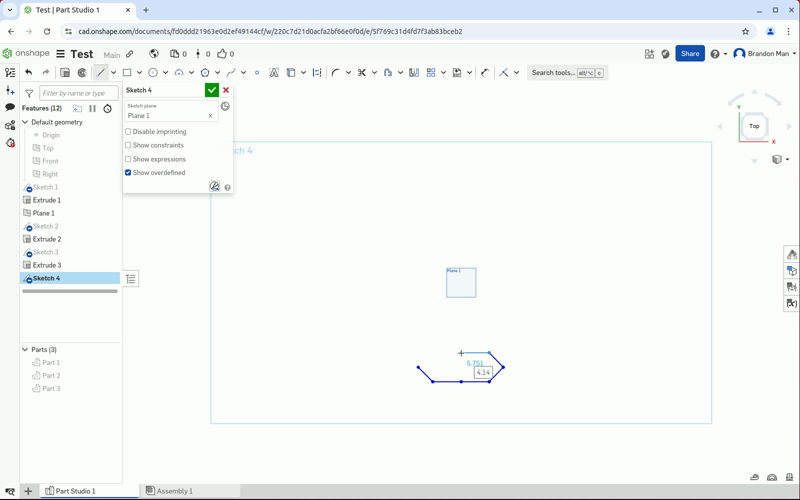
click(461, 352)
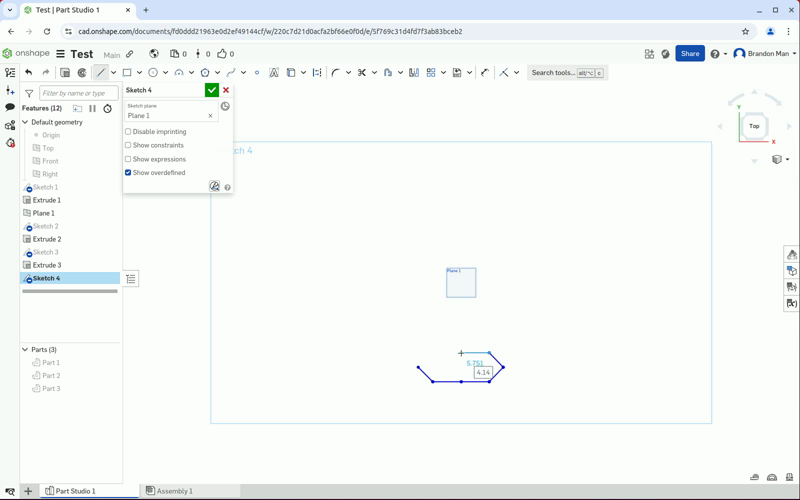
key_up(shift)
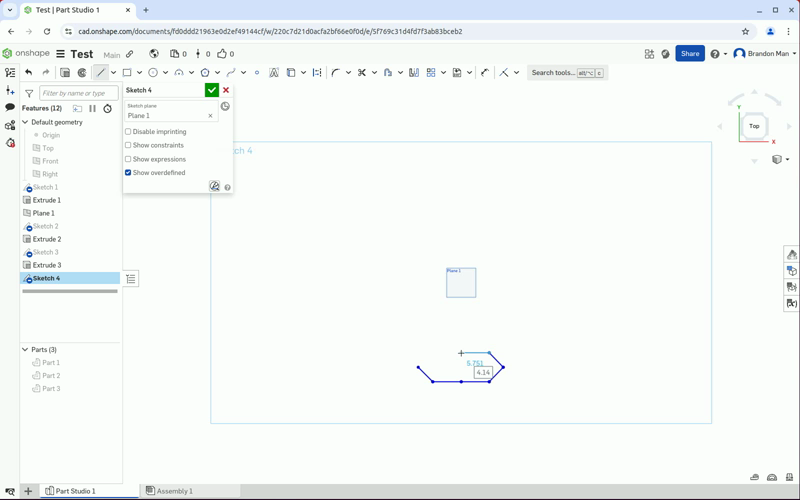
key_down(shift)
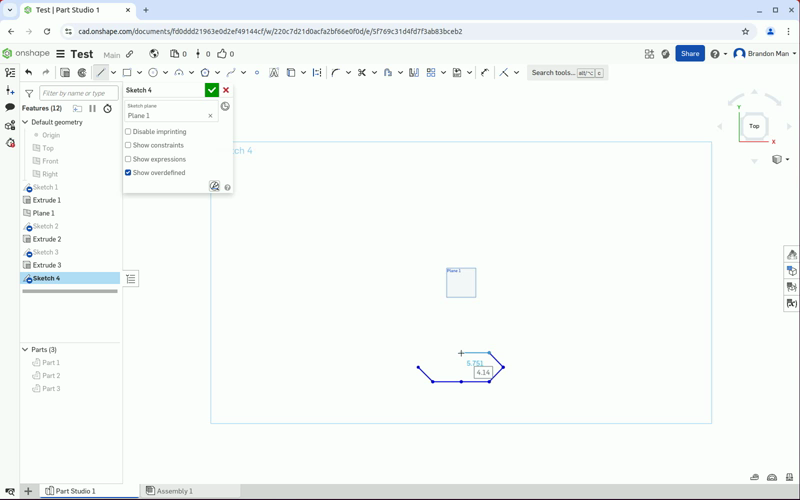
mouse_move(491, 352)
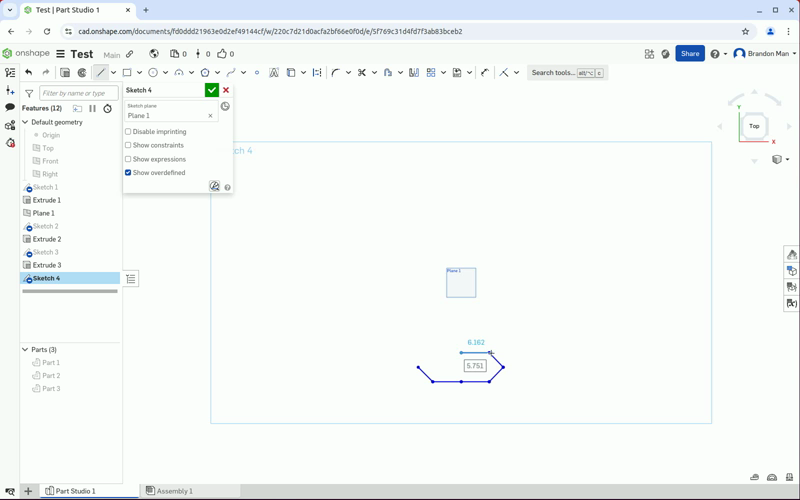
mouse_move(432, 352)
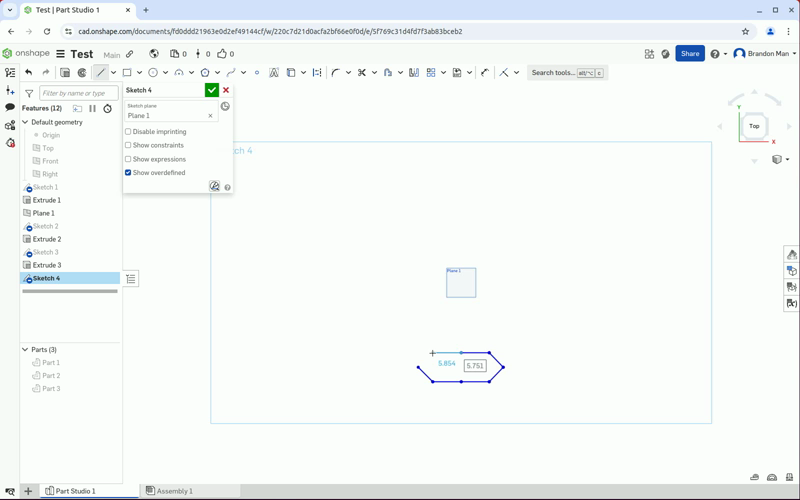
click(432, 352)
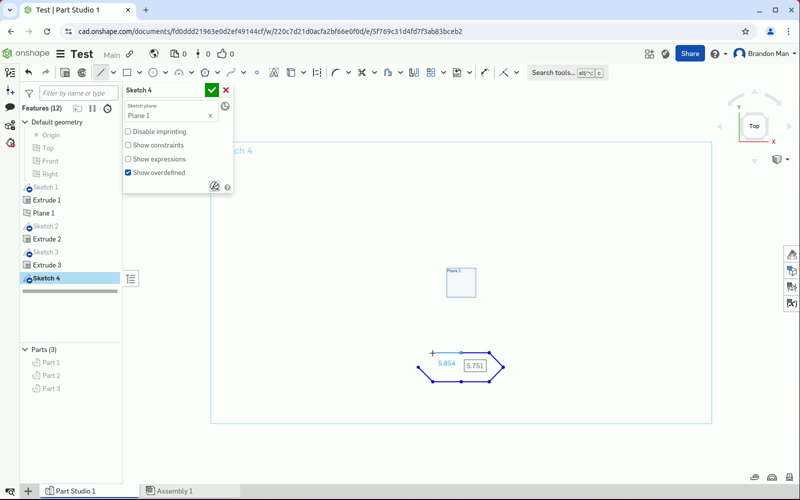
key_up(shift)
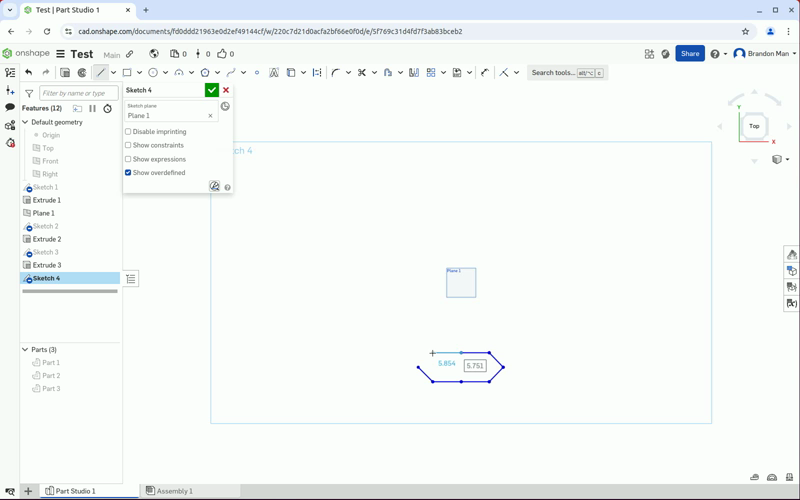
mouse_move(462, 352)
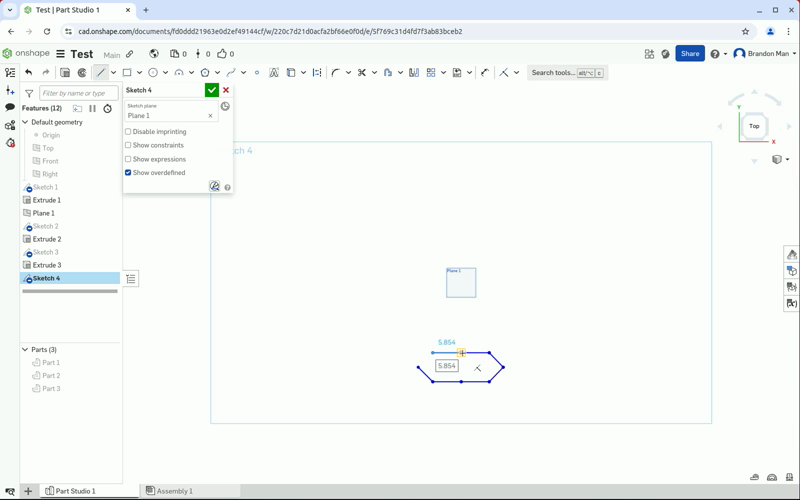
key_down(shift)
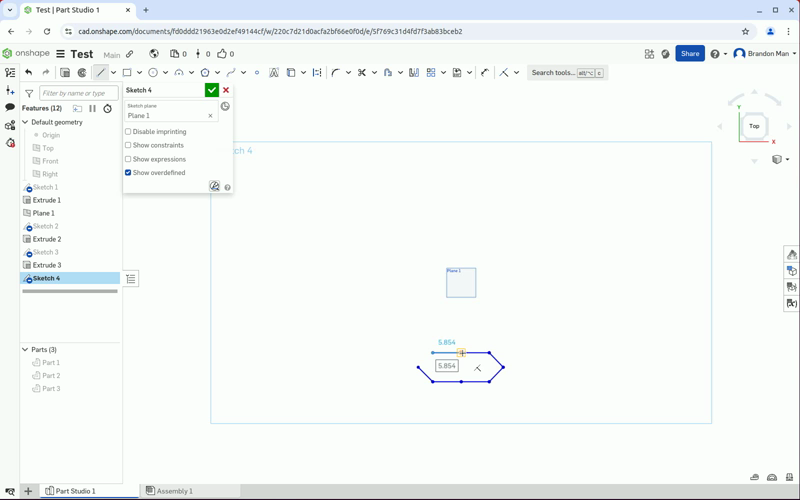
mouse_move(418, 367)
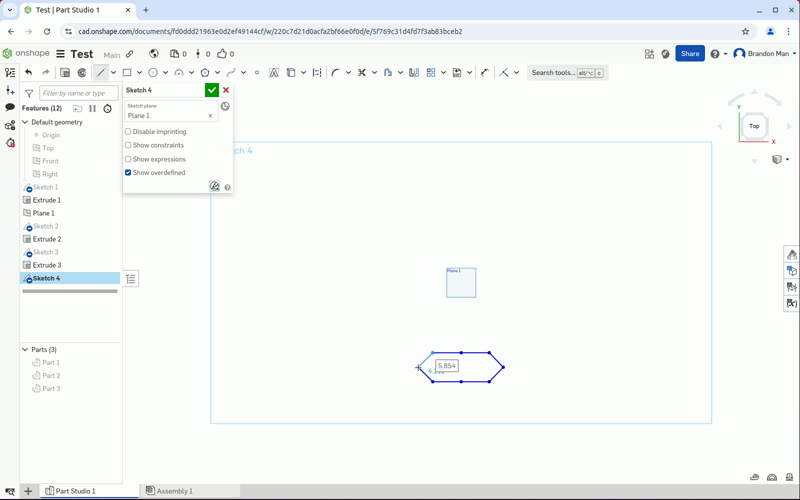
key_up(shift)
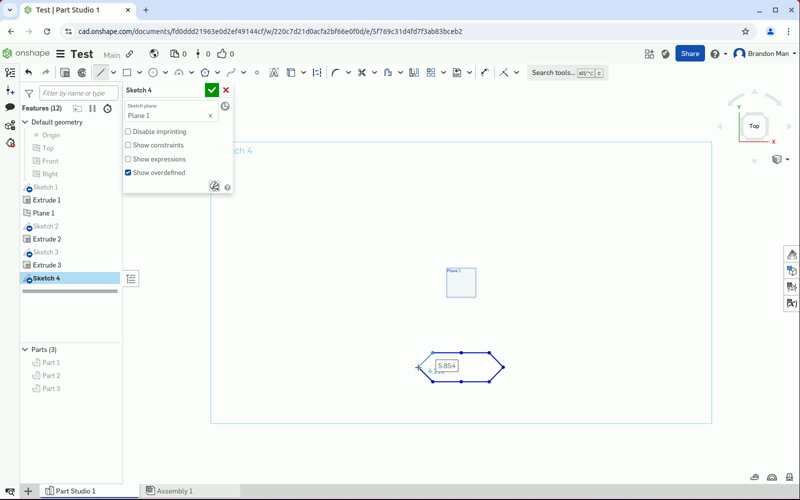
click(418, 367)
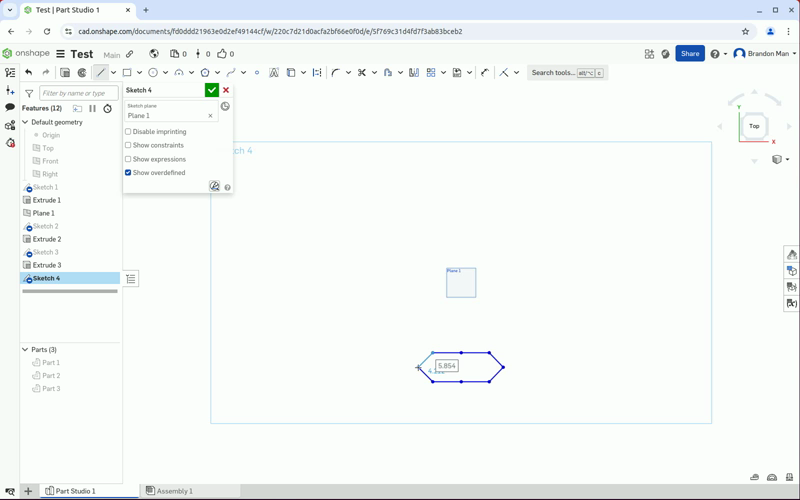
key(esc)
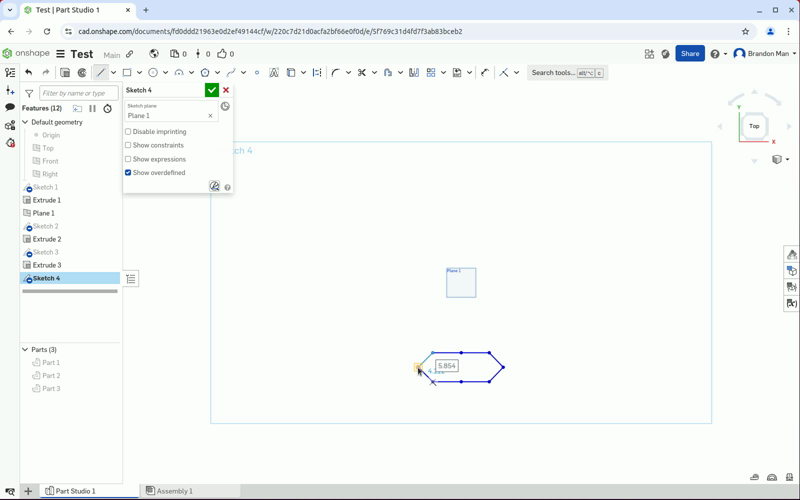
mouse_move(458, 372)
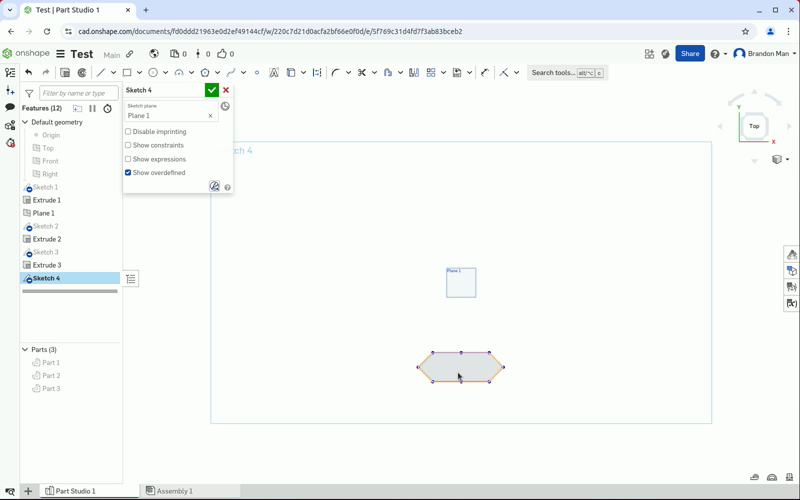
click(458, 372)
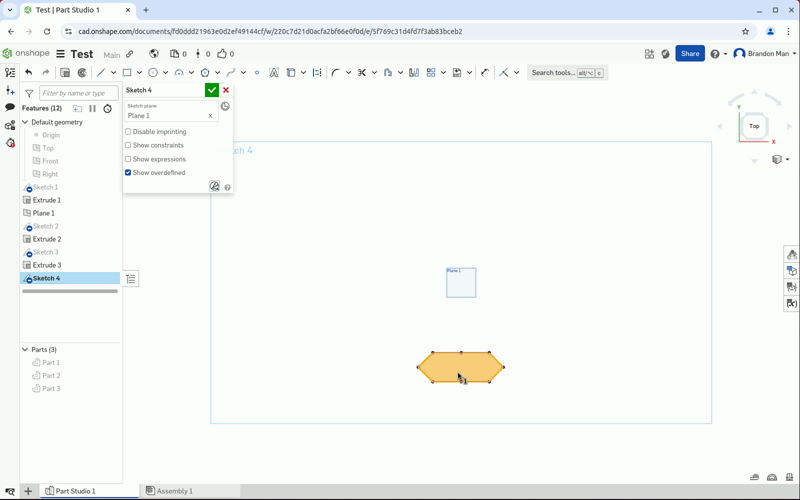
mouse_move(73, 352)
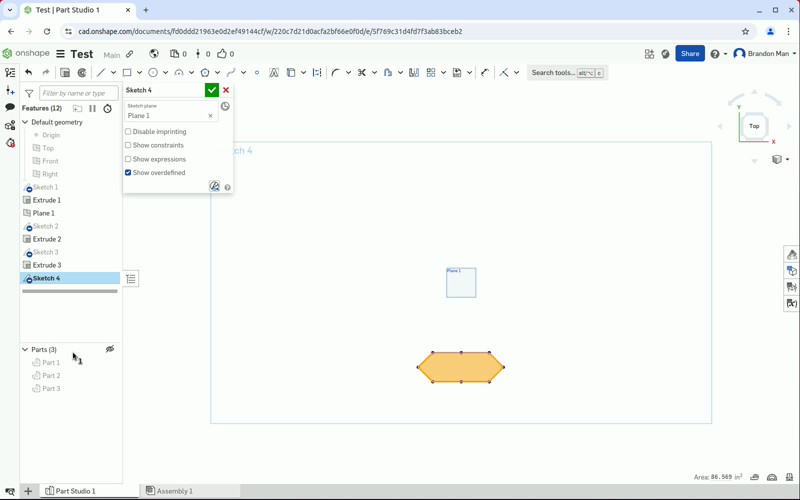
key(shift+y)
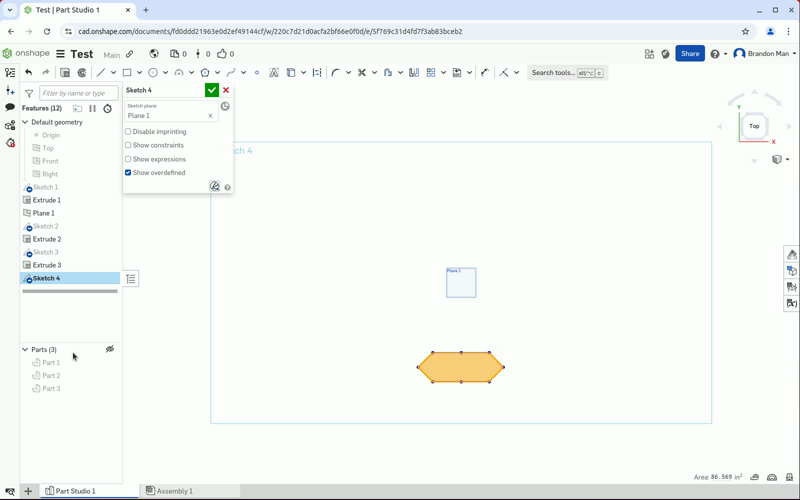
key(shift+e)
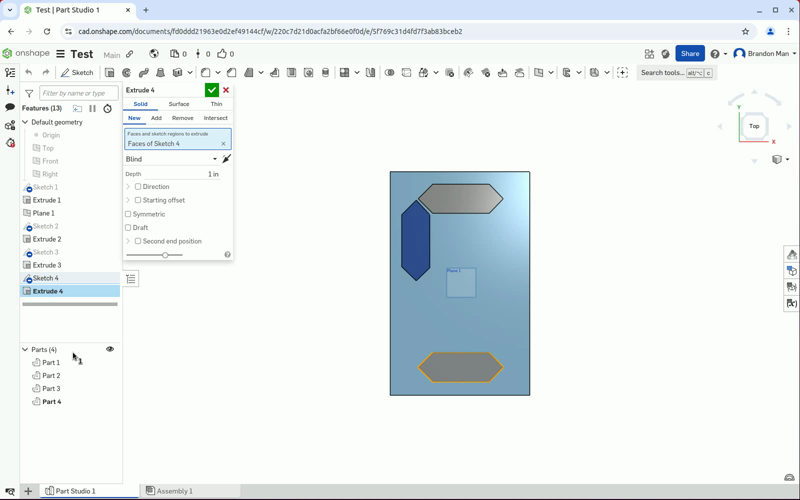
mouse_move(143, 106)
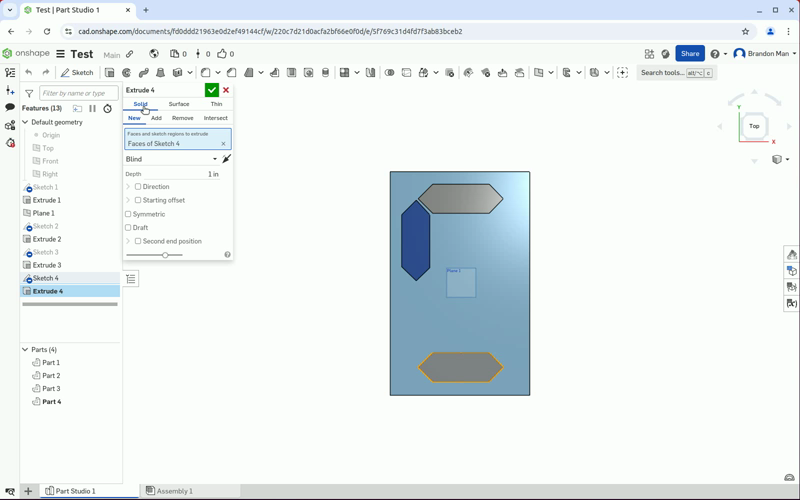
click(143, 106)
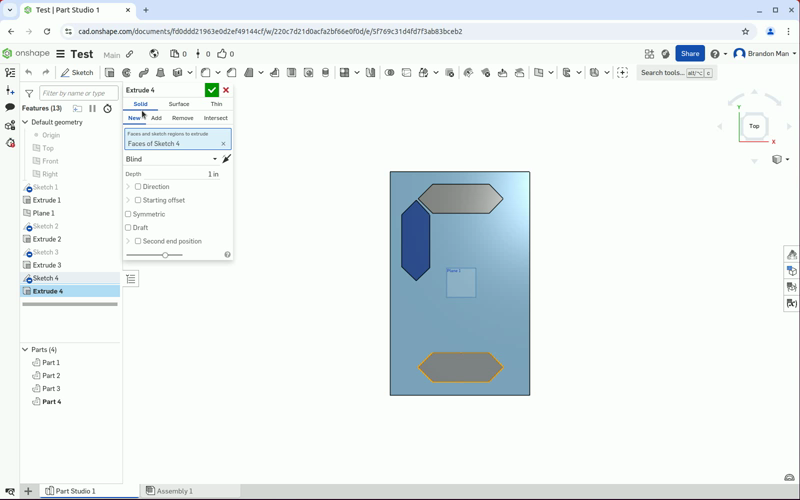
mouse_move(137, 120)
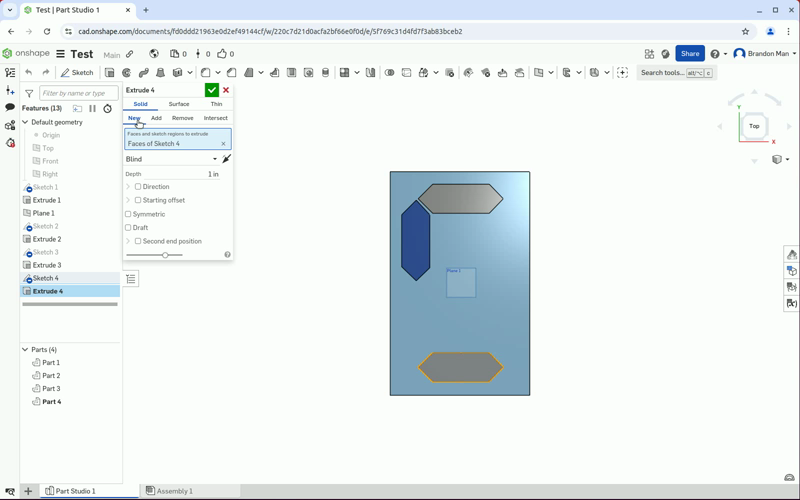
click(137, 120)
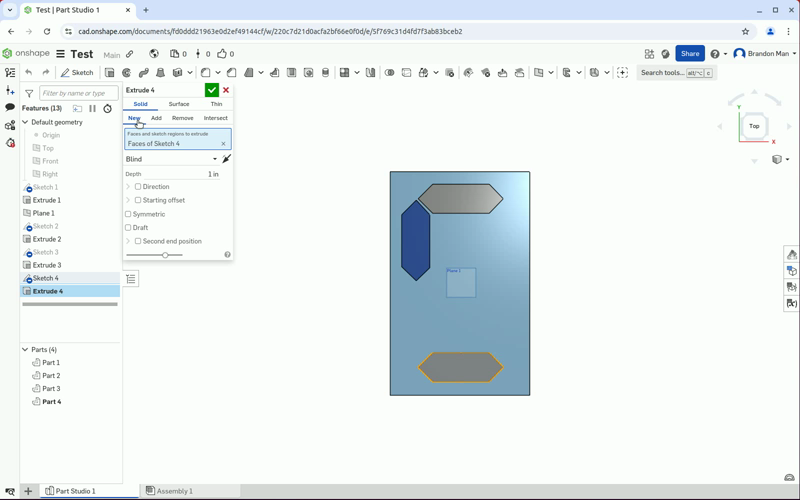
key(tab, 4)
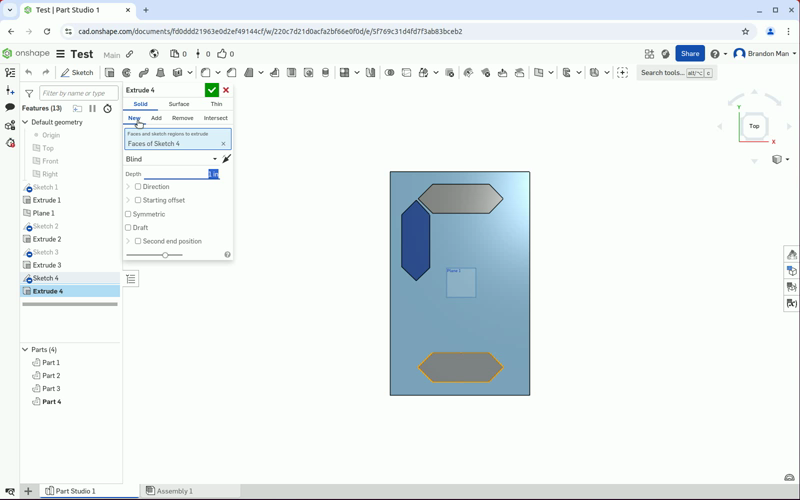
text(5.777)
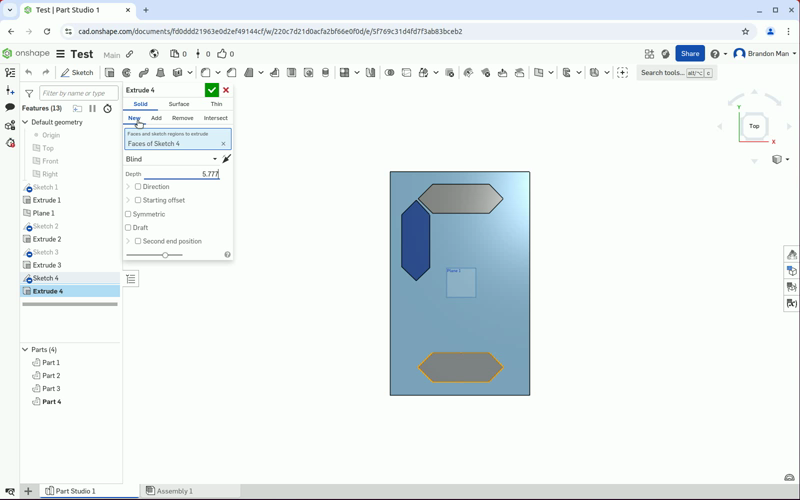
key(enter)
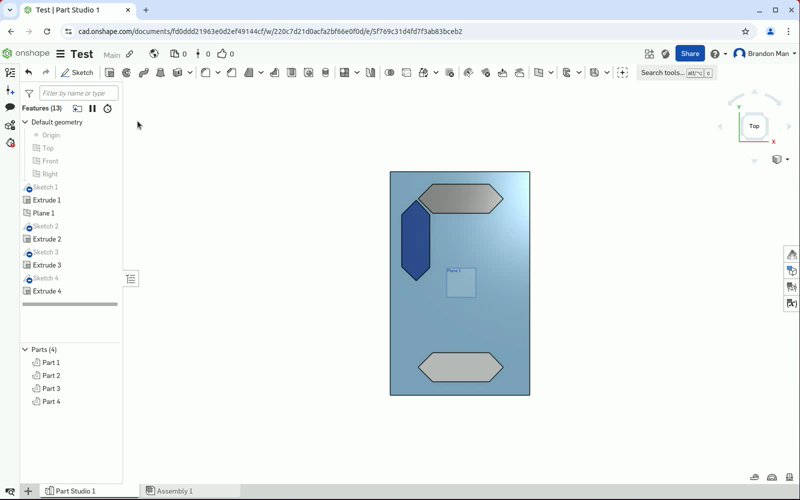
key(shift+h)
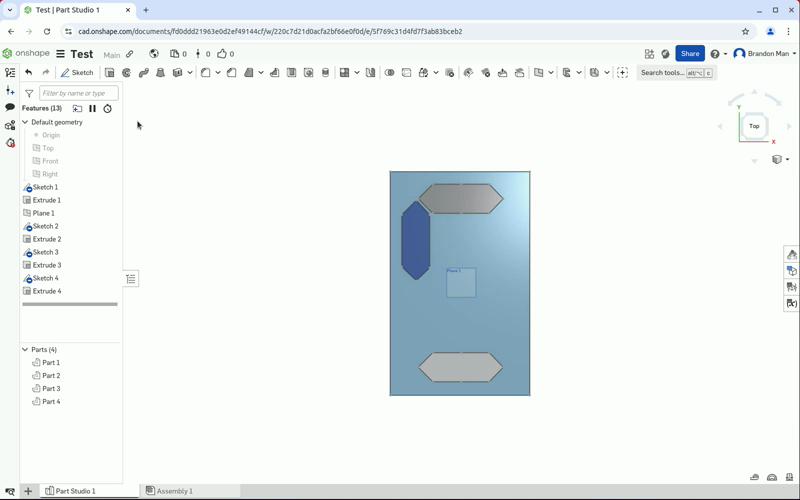
key(shift+h)
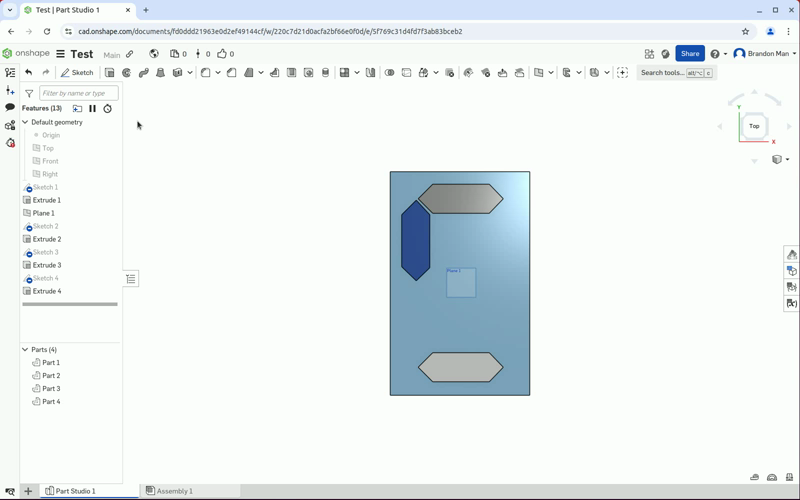
mouse_move(73, 189)
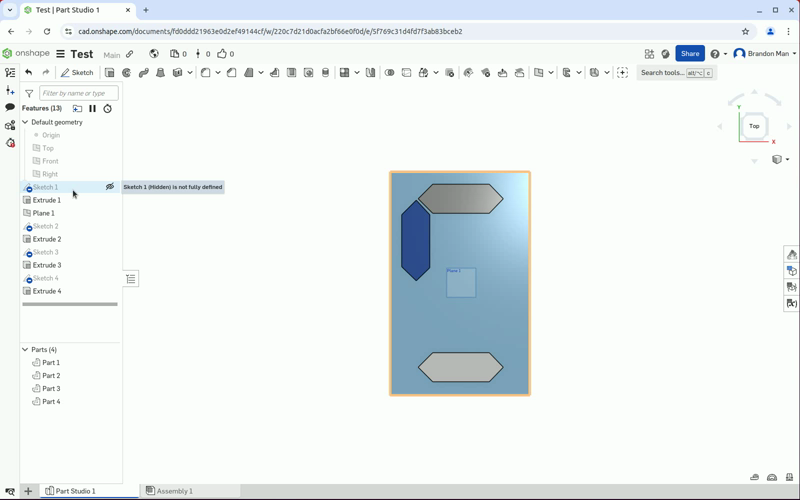
click(73, 189)
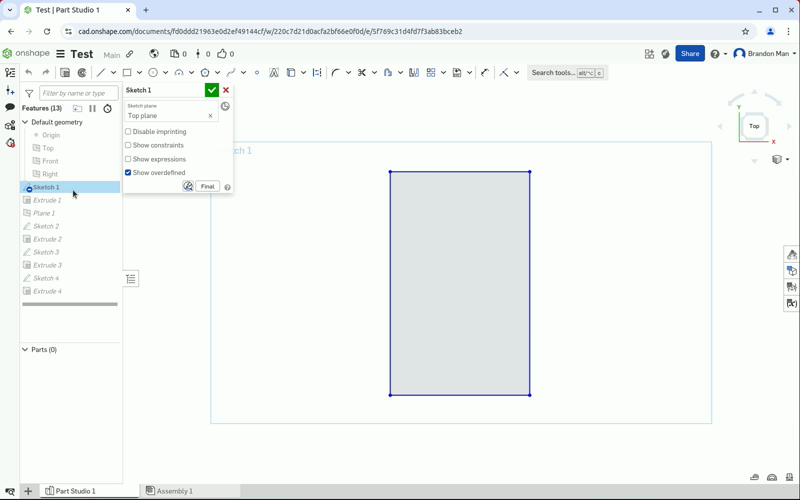
mouse_move(229, 92)
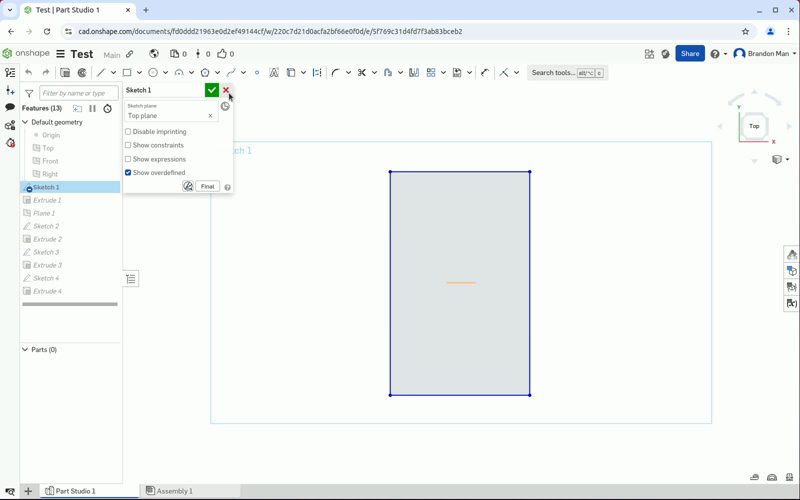
click(229, 92)
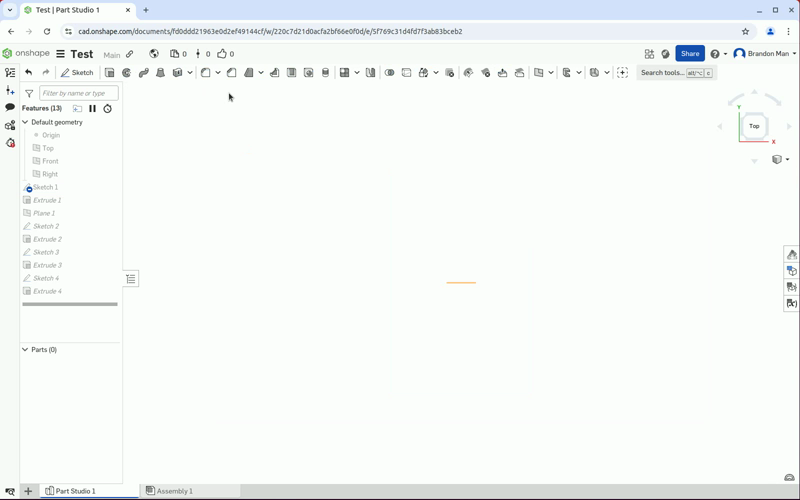
key(shift+s)
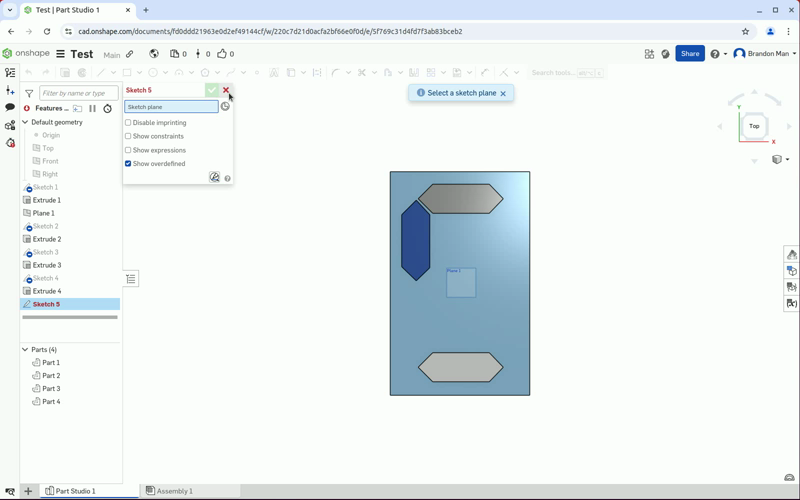
mouse_move(73, 215)
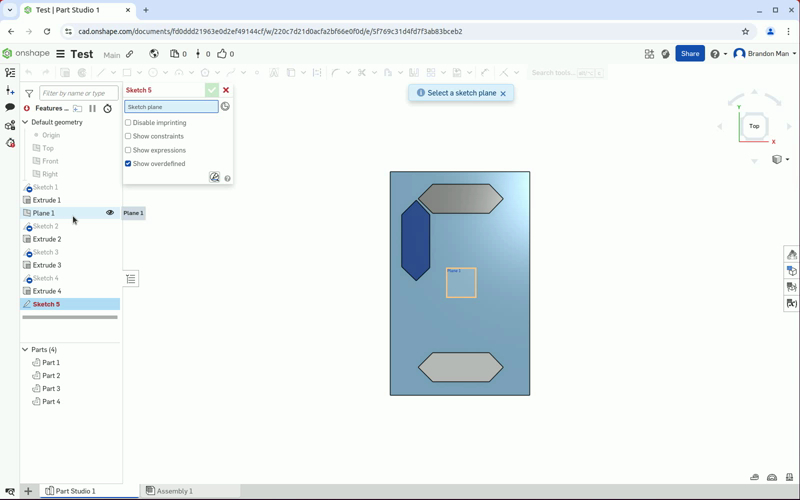
click(73, 215)
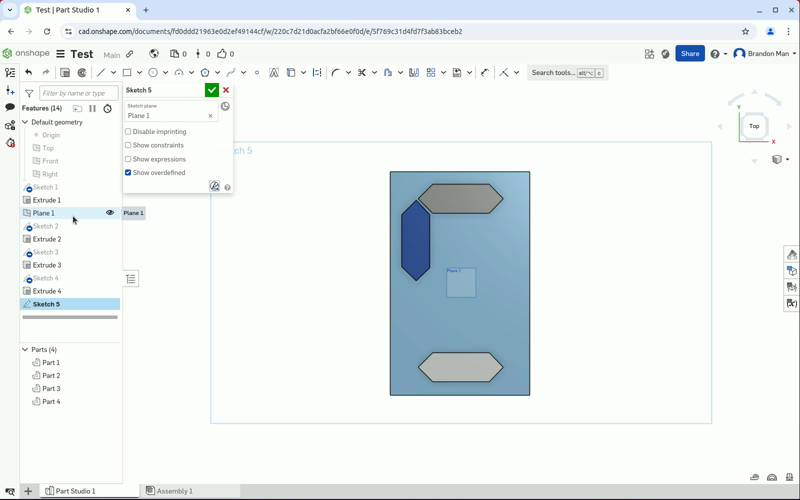
mouse_move(73, 352)
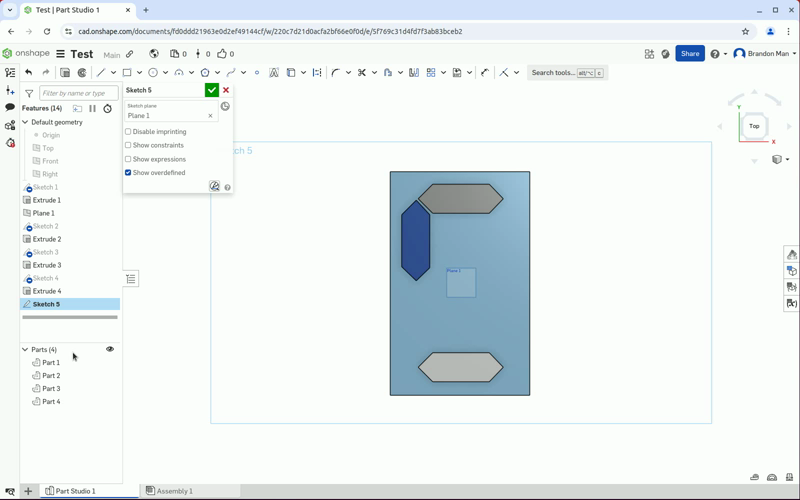
key(y)
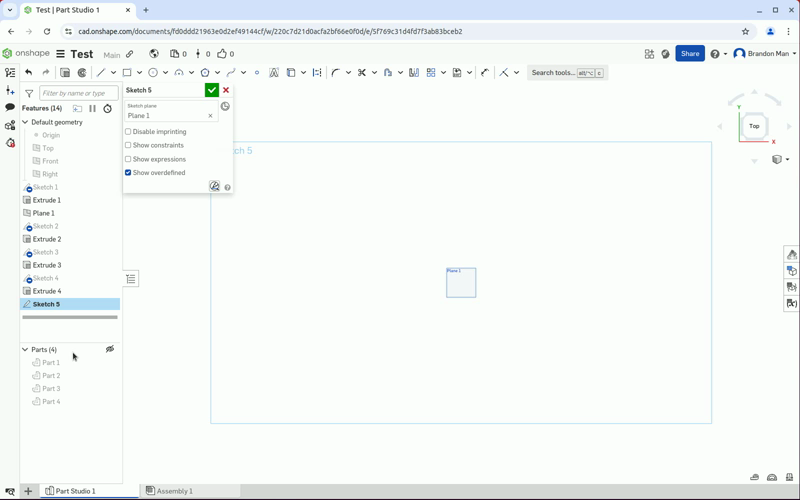
key(l)
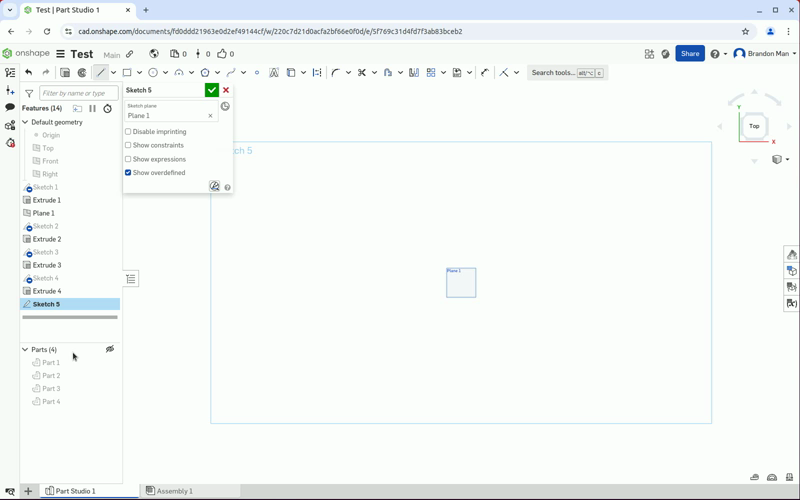
key_down(shift)
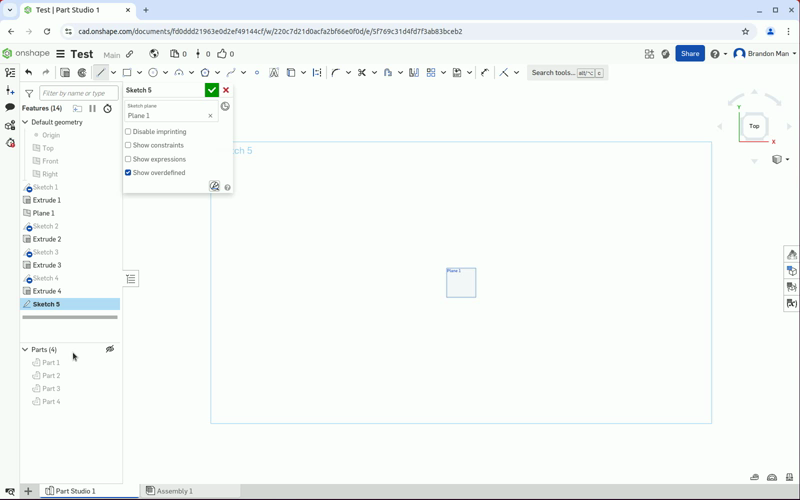
mouse_move(401, 351)
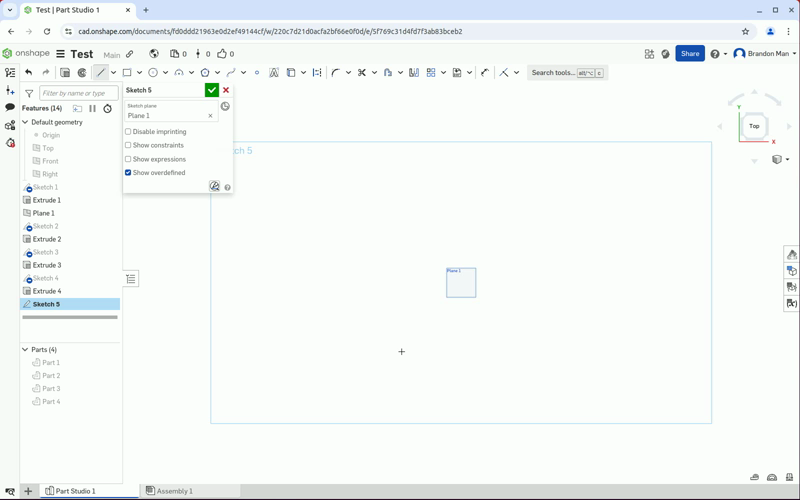
click(401, 351)
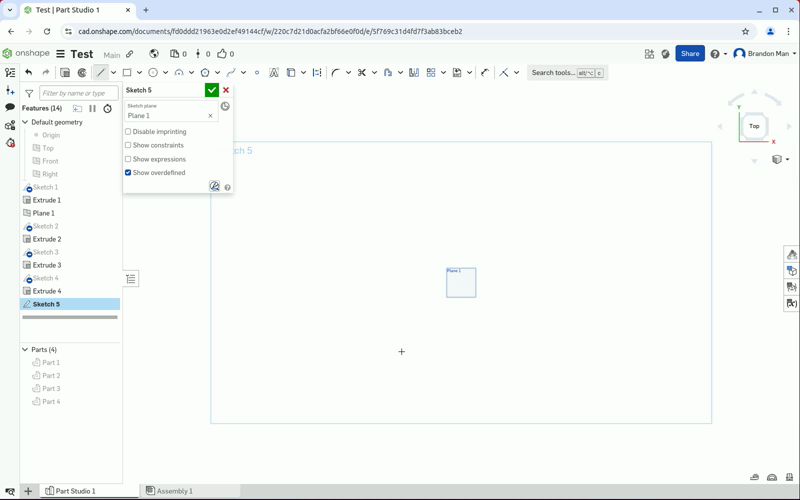
key_up(shift)
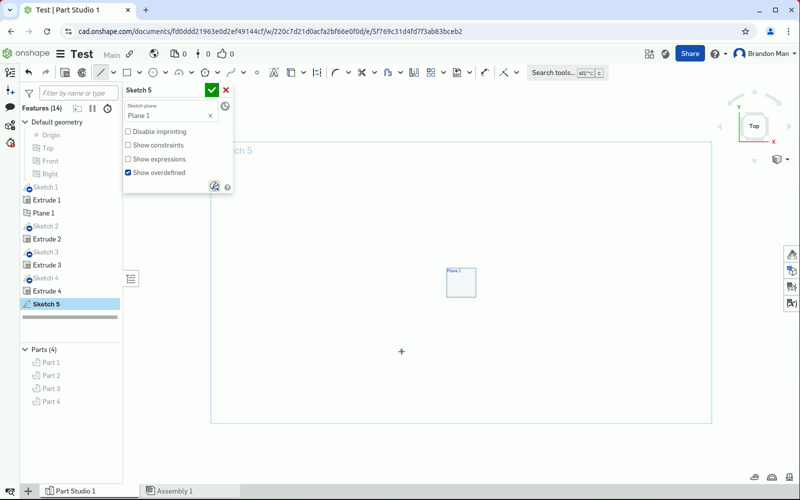
key_down(shift)
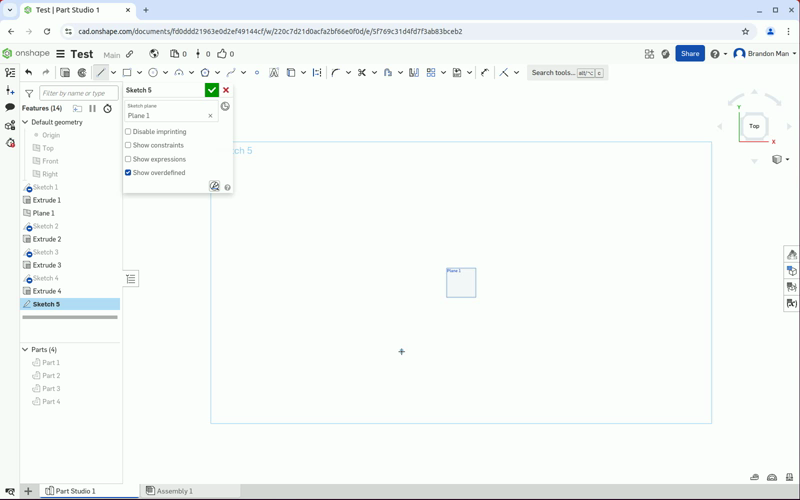
mouse_move(431, 351)
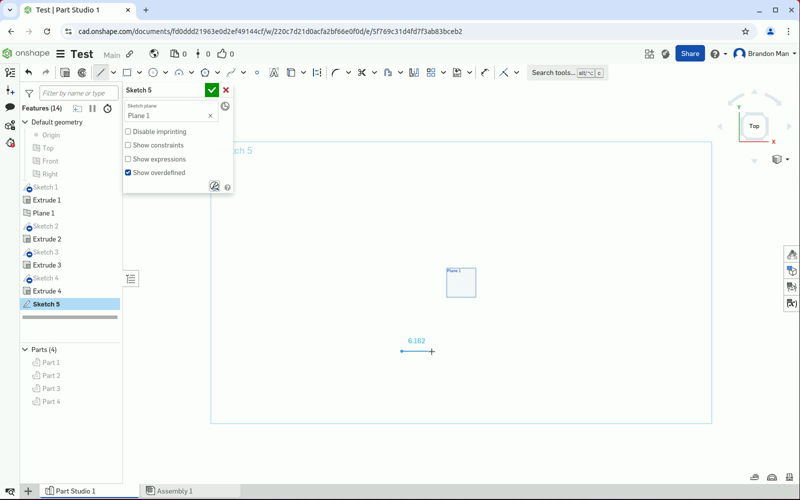
mouse_move(416, 365)
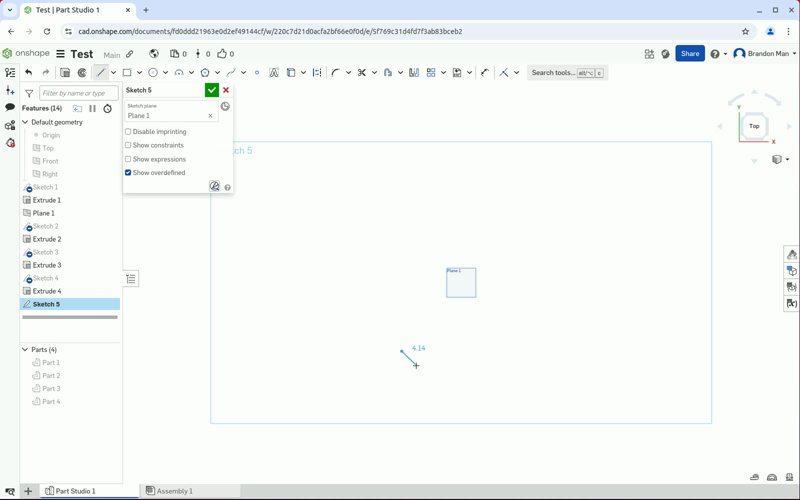
click(416, 365)
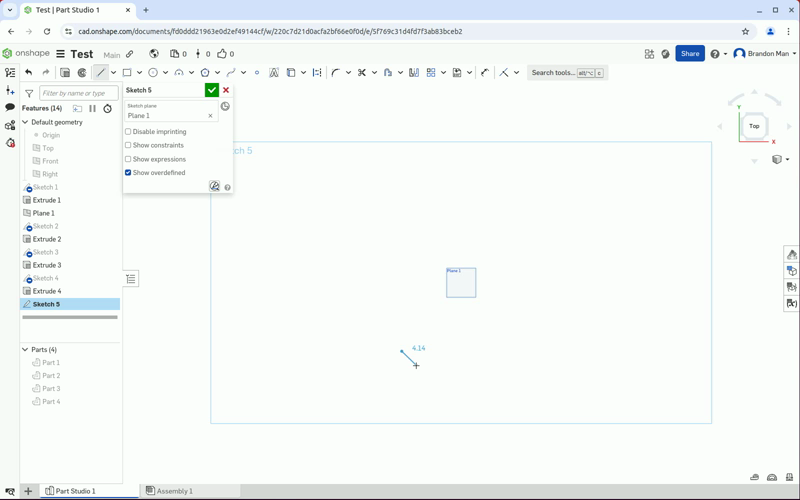
key_up(shift)
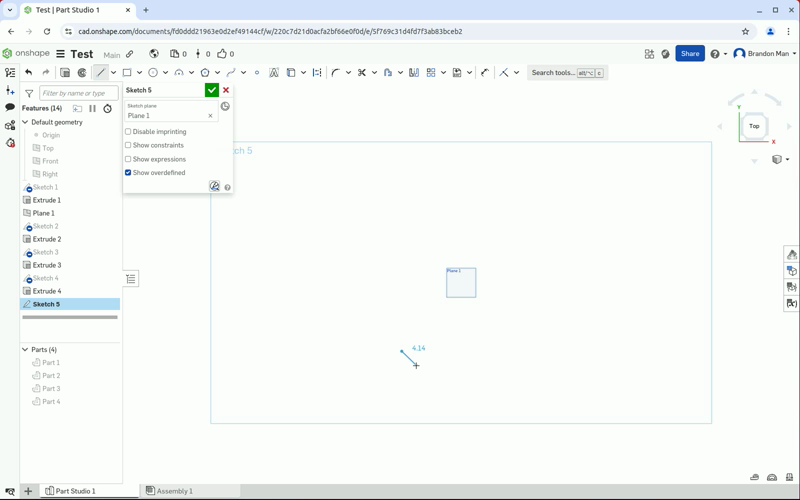
key_down(shift)
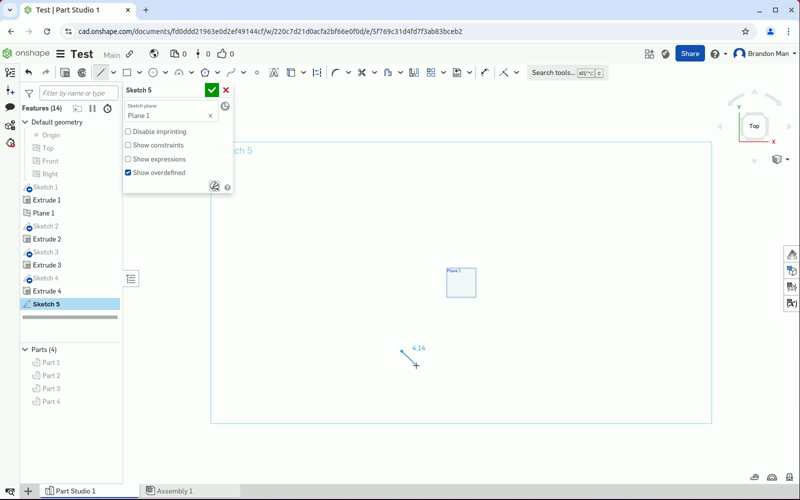
mouse_move(446, 365)
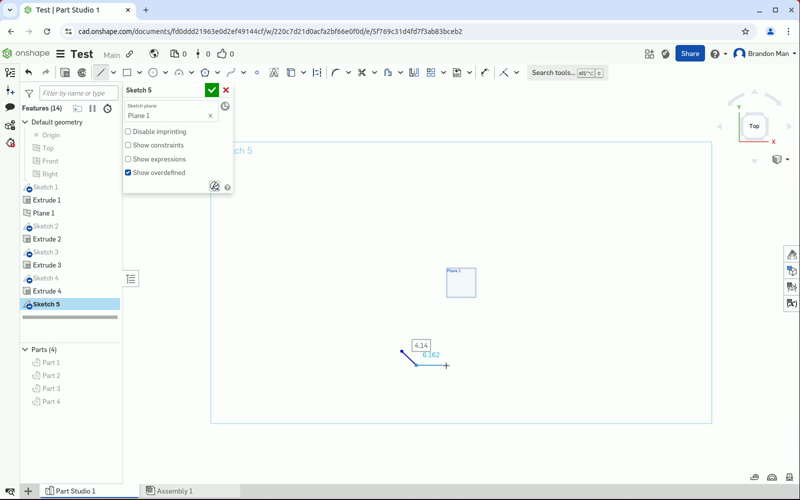
mouse_move(430, 351)
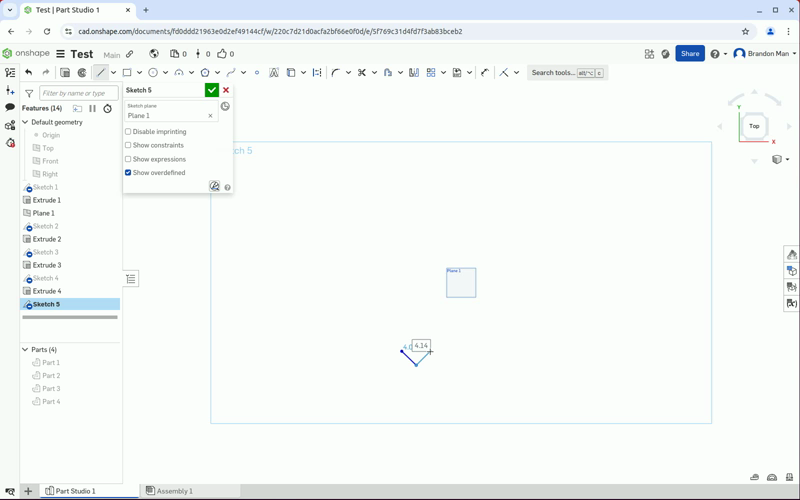
click(430, 351)
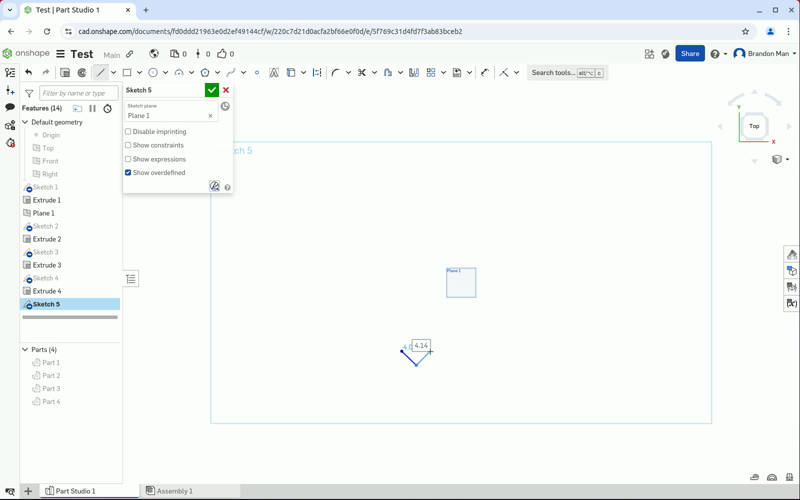
key_up(shift)
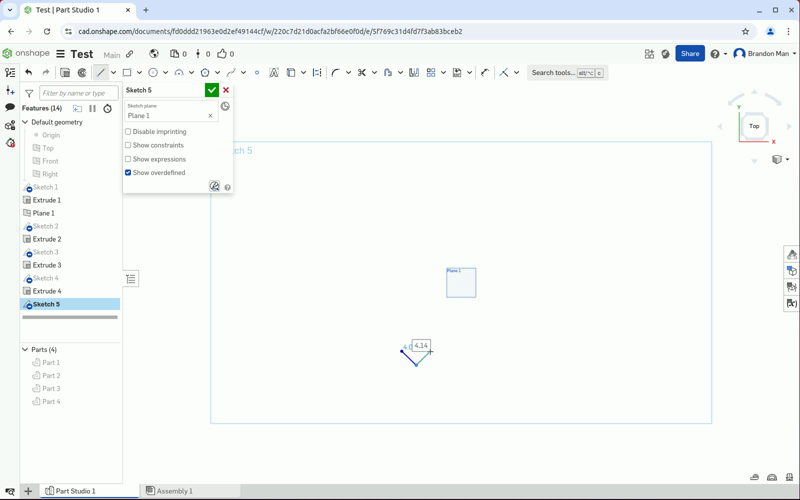
key_down(shift)
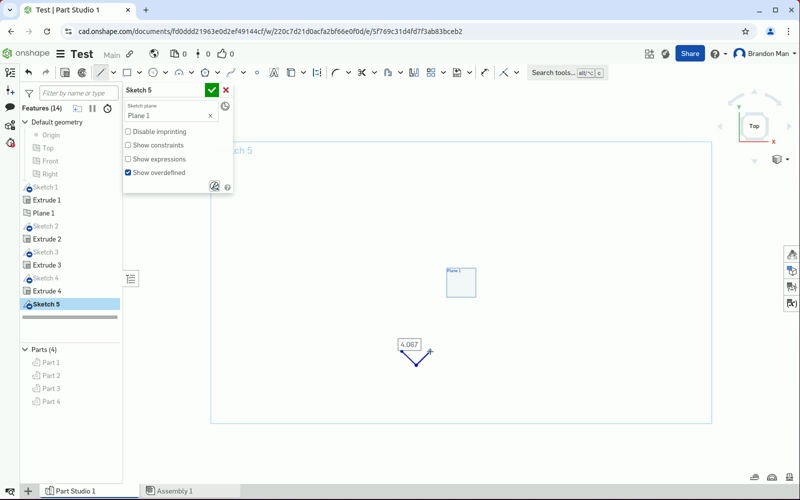
mouse_move(460, 351)
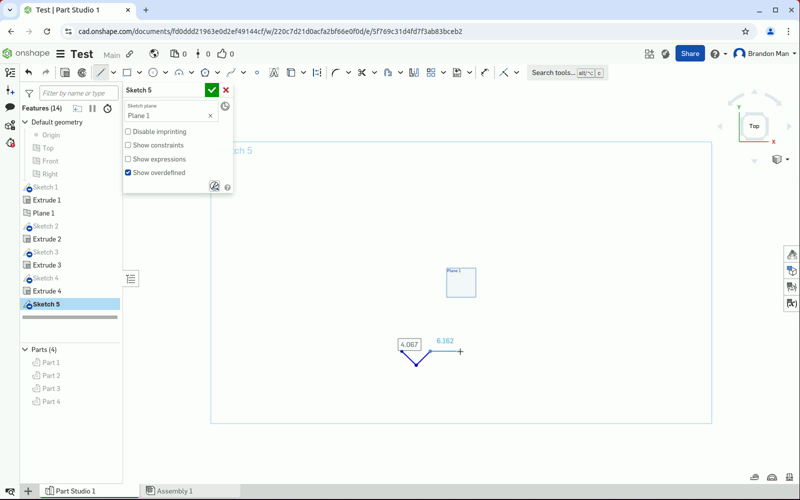
mouse_move(430, 296)
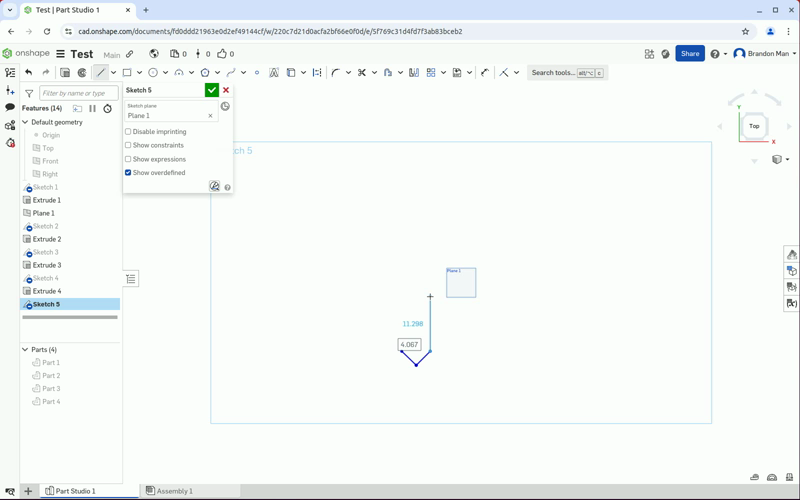
click(430, 296)
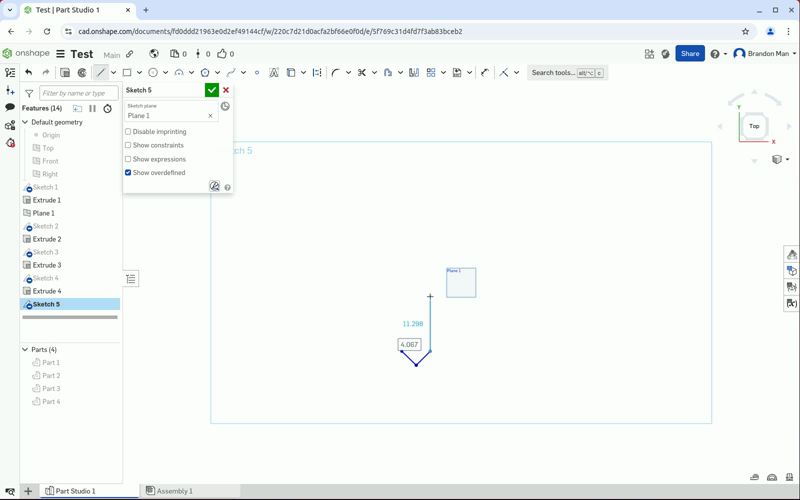
key_up(shift)
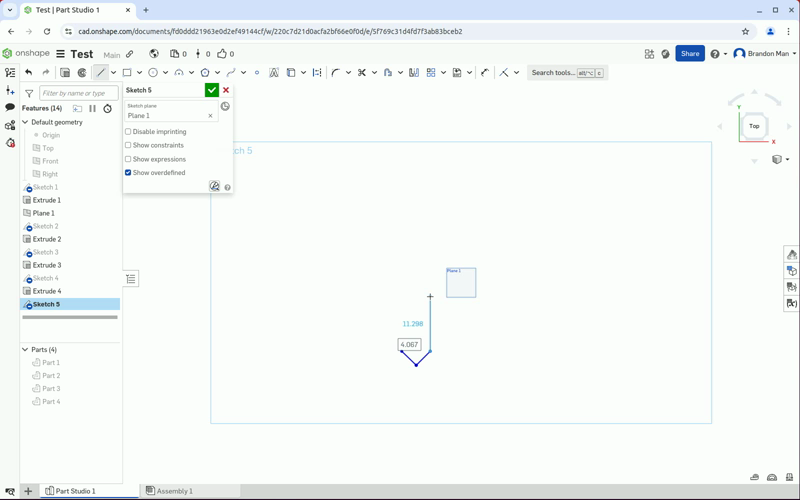
key_down(shift)
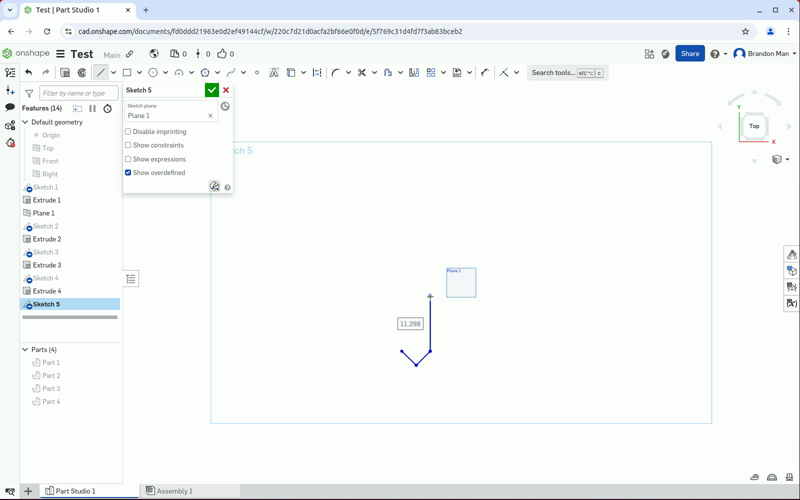
mouse_move(460, 296)
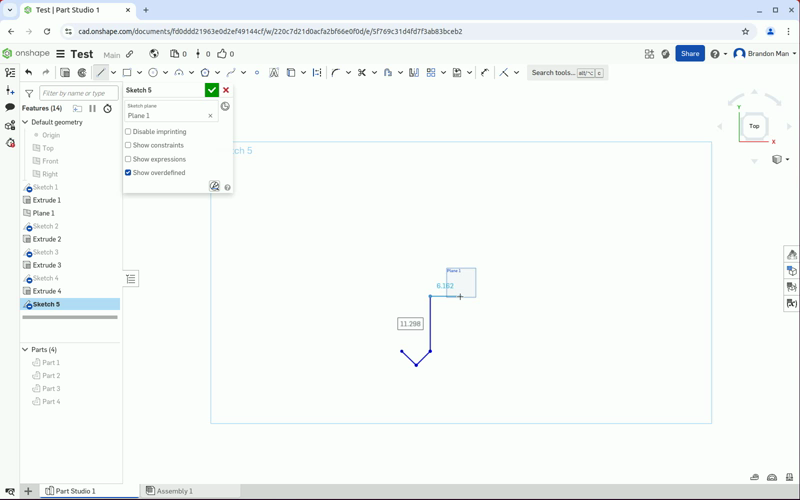
mouse_move(416, 283)
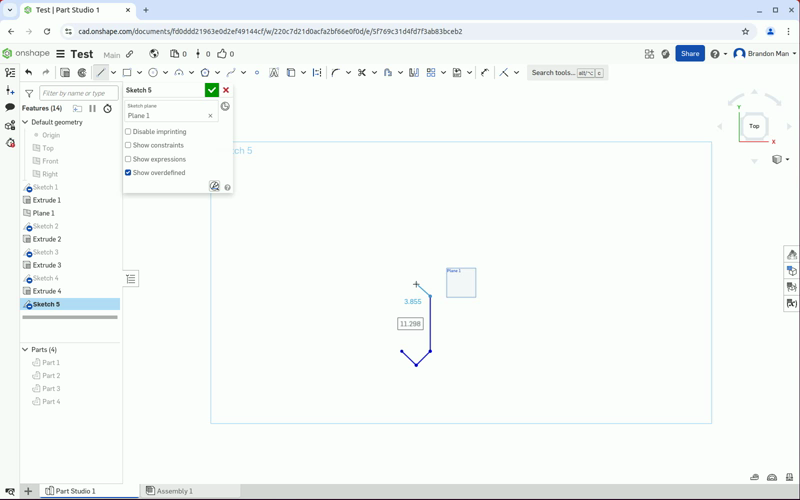
click(416, 283)
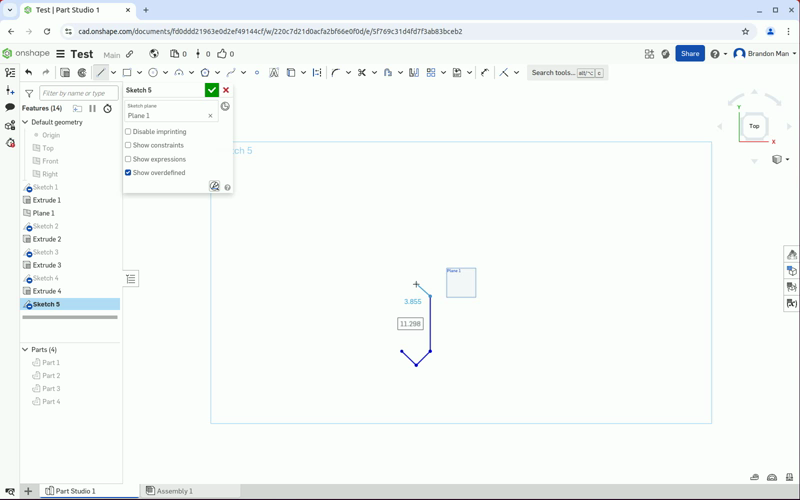
key_up(shift)
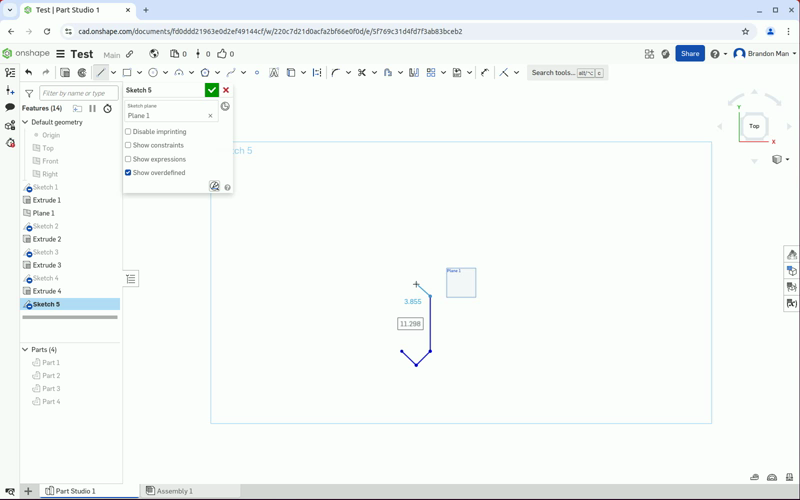
key_down(shift)
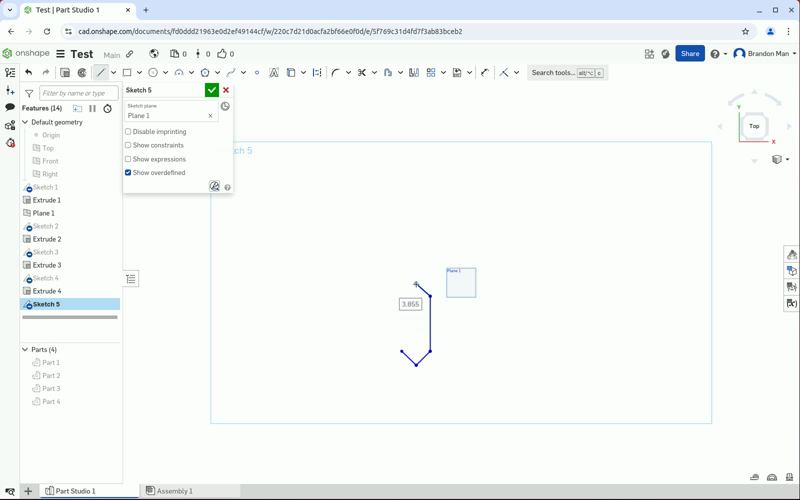
mouse_move(446, 283)
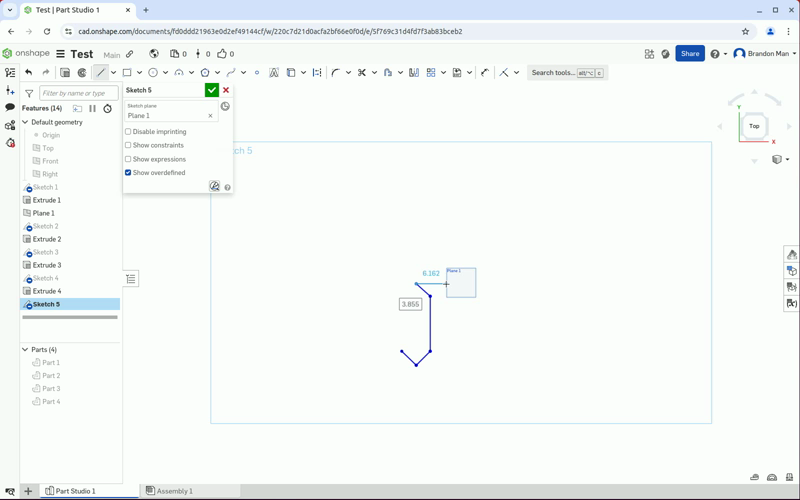
mouse_move(401, 297)
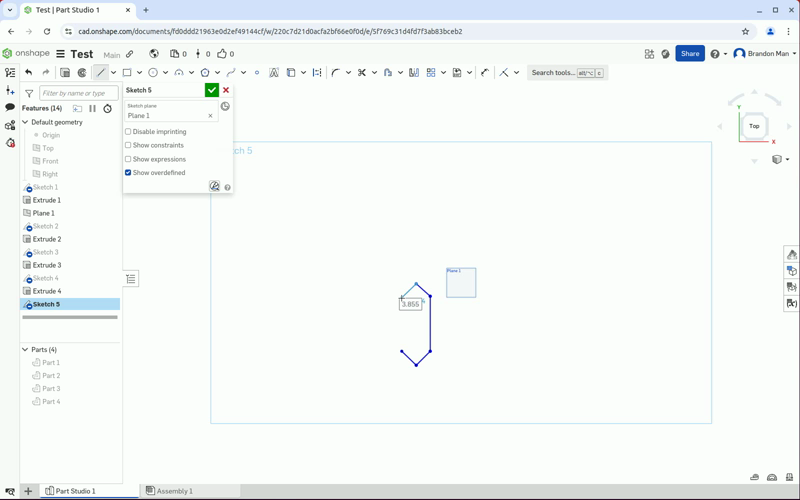
click(401, 297)
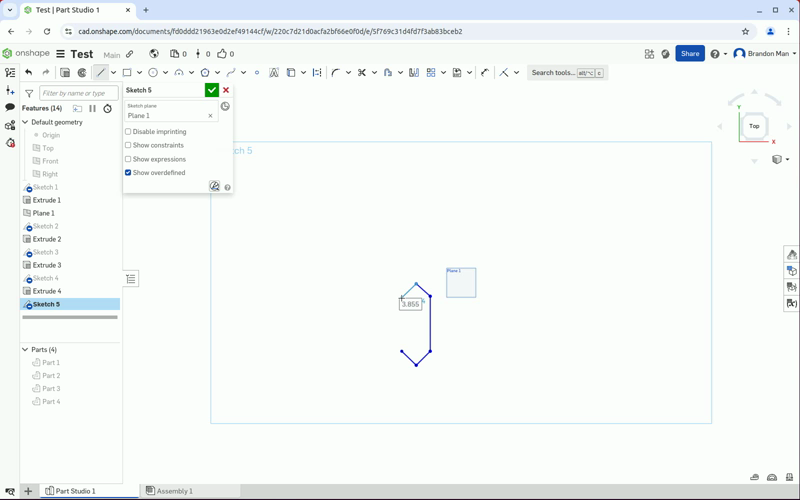
key_up(shift)
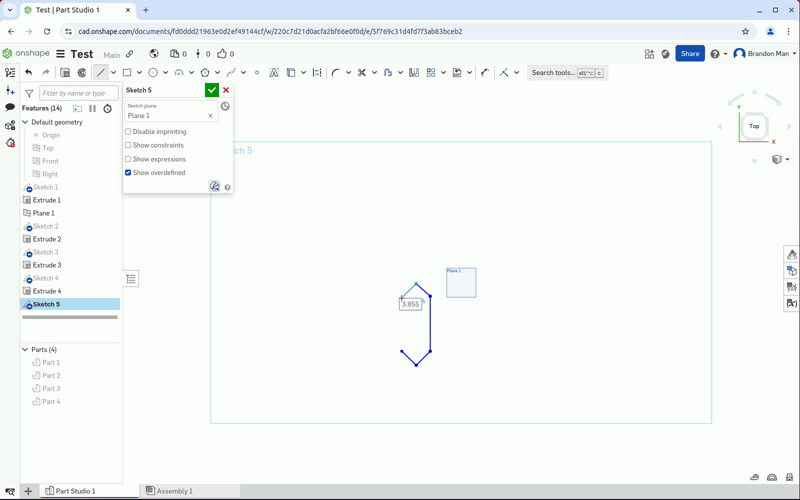
mouse_move(431, 297)
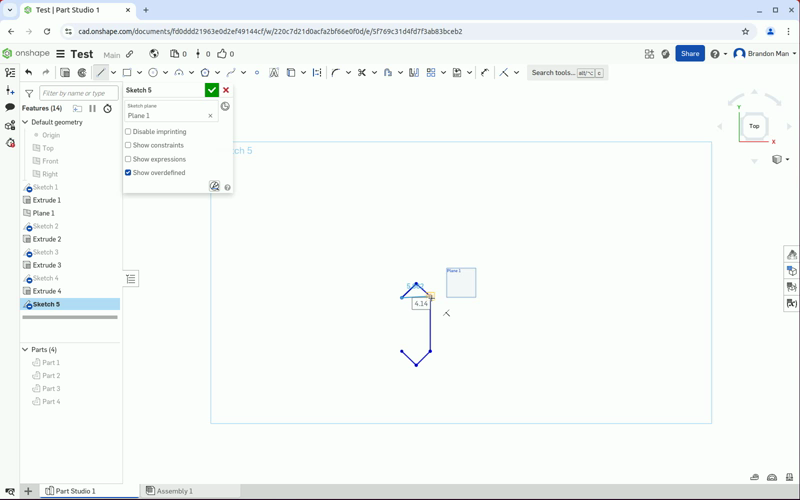
key_down(shift)
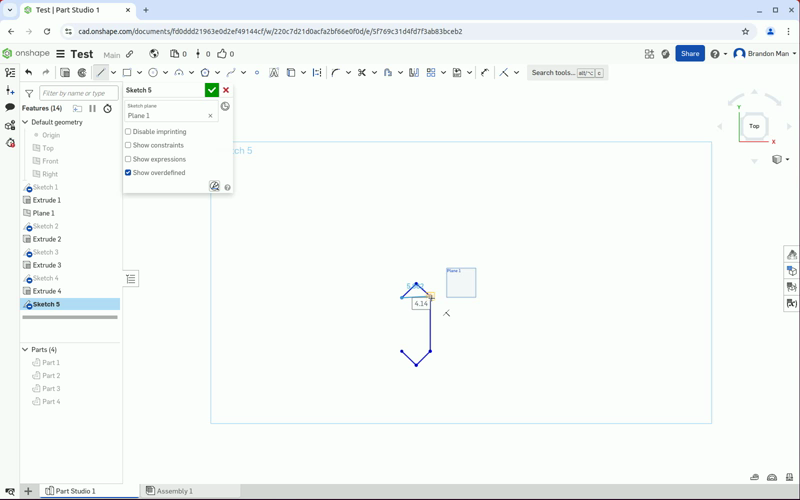
mouse_move(401, 351)
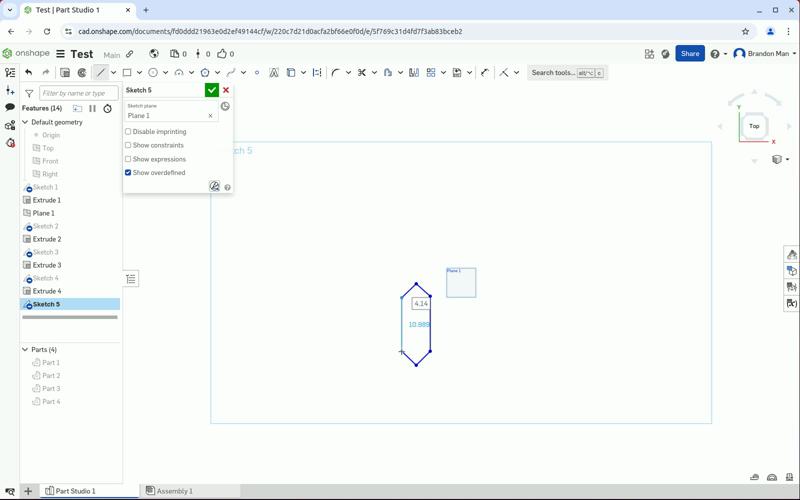
key_up(shift)
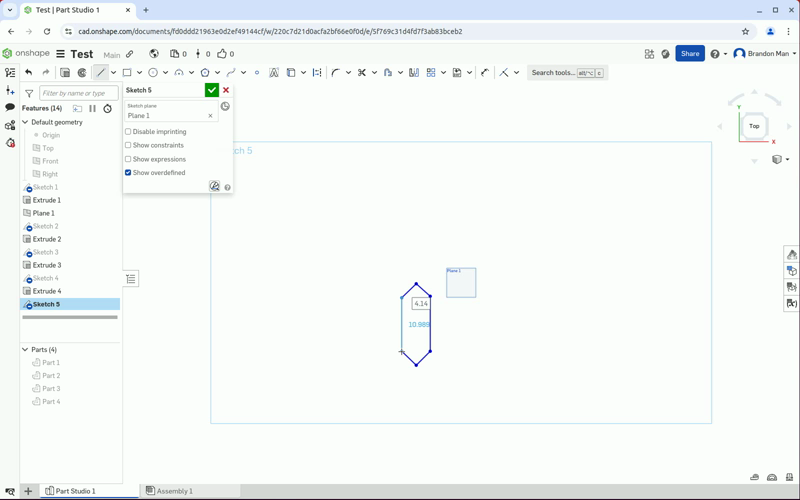
click(401, 351)
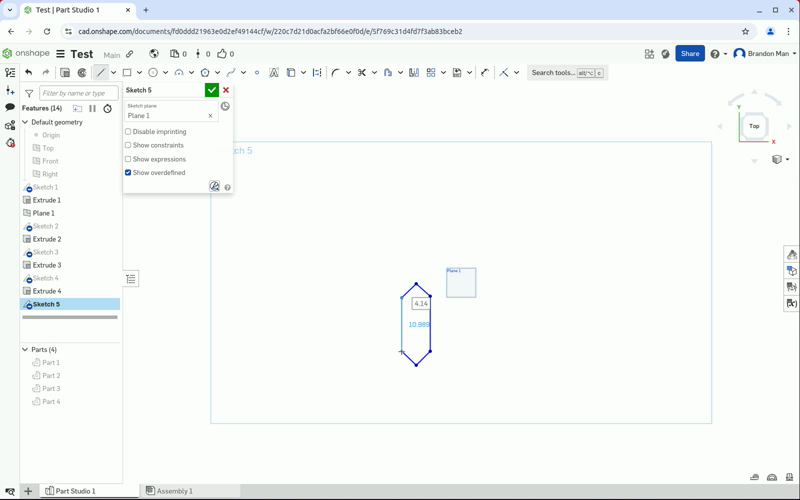
key(esc)
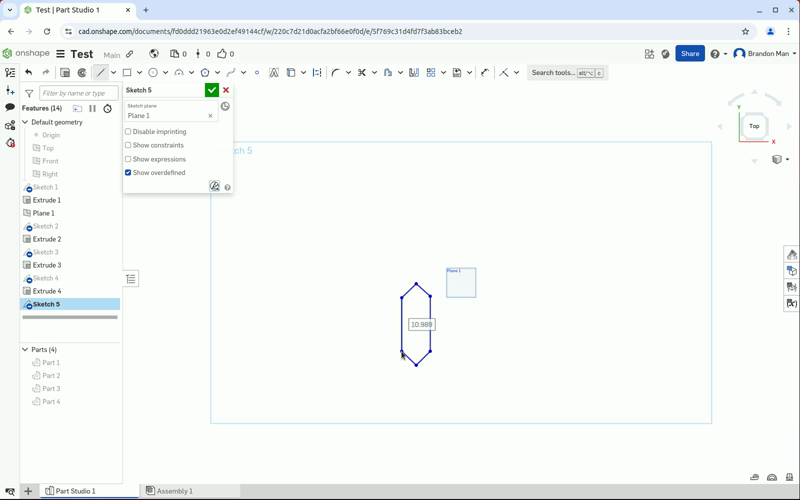
mouse_move(407, 337)
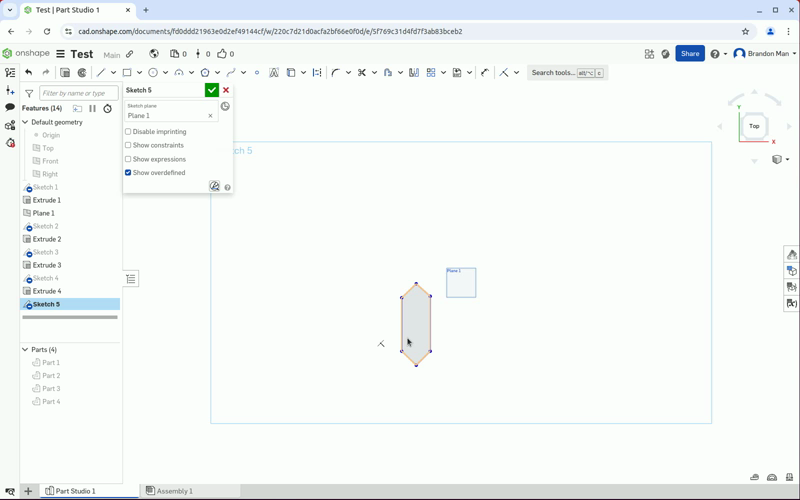
click(407, 337)
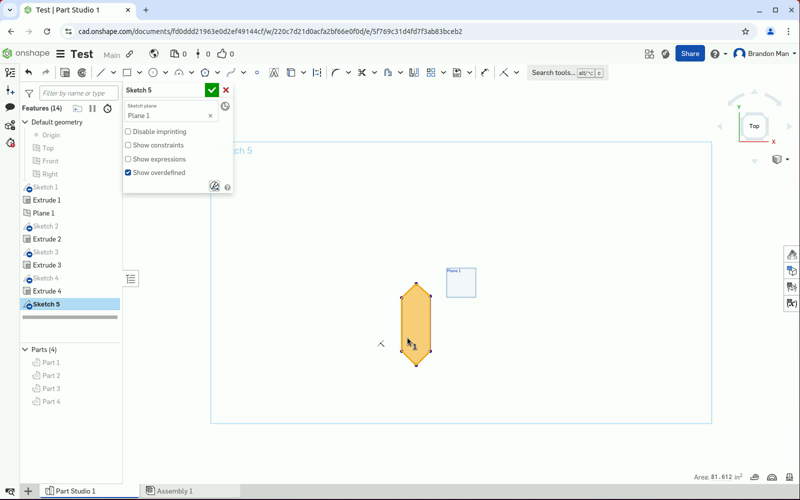
mouse_move(73, 352)
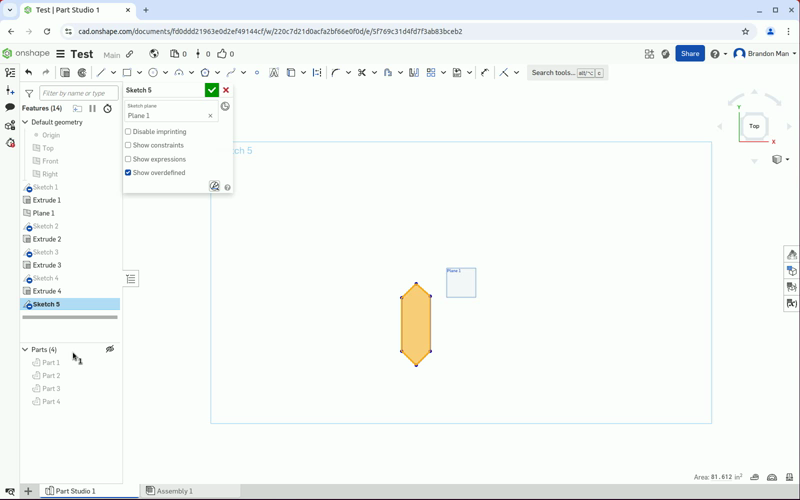
key(shift+y)
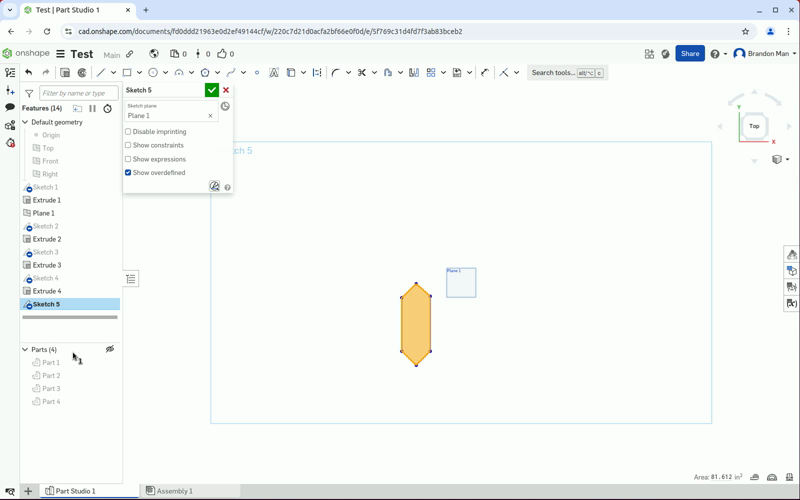
key(shift+e)
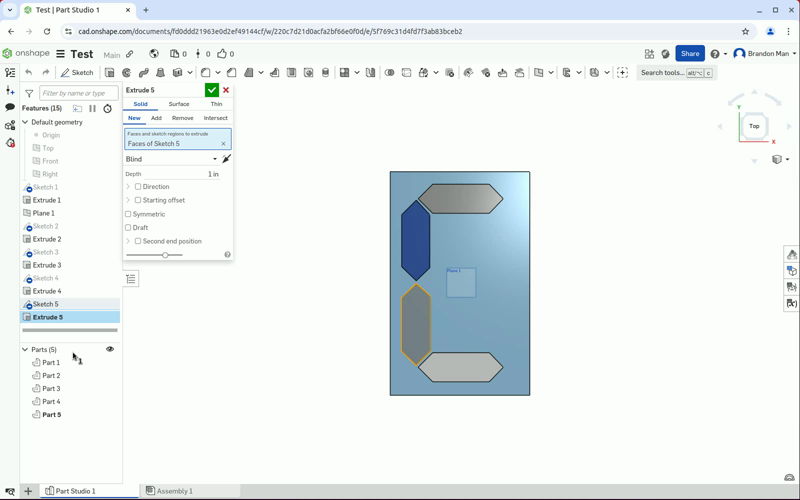
mouse_move(143, 106)
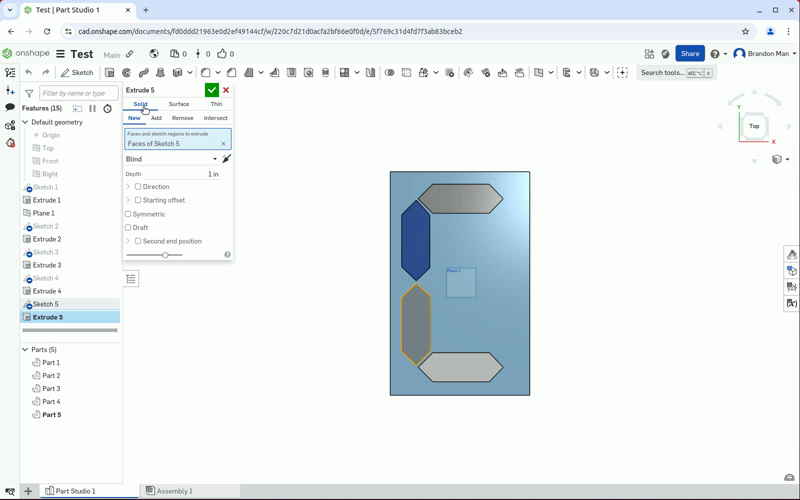
click(143, 106)
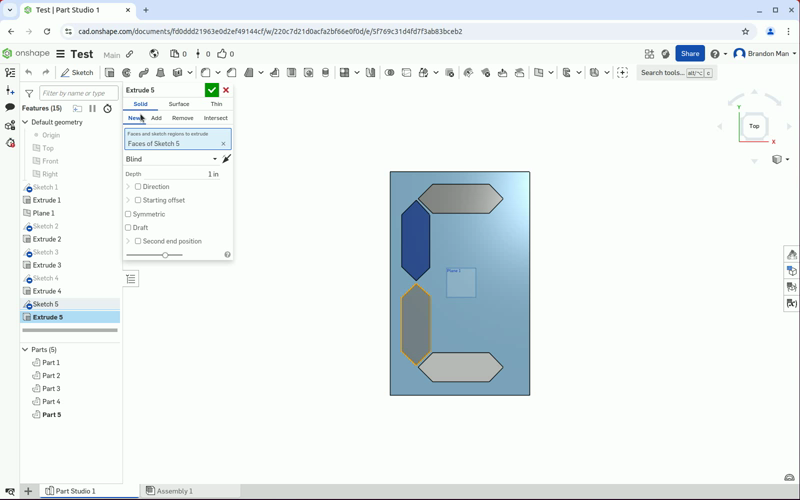
mouse_move(137, 120)
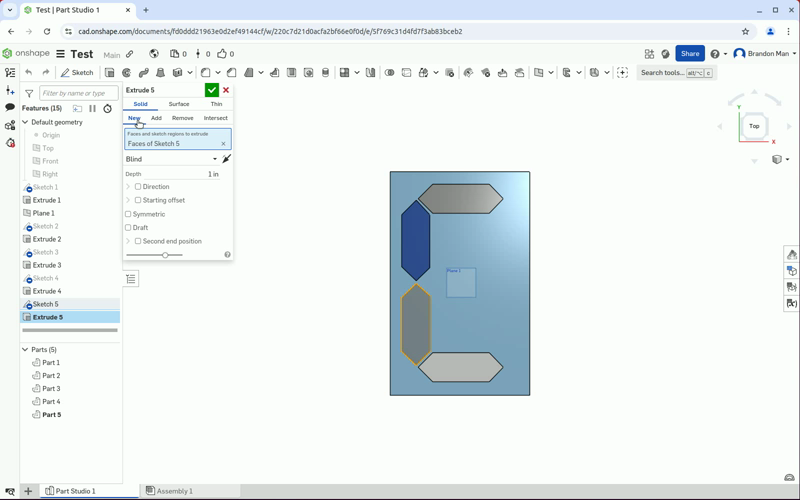
click(137, 120)
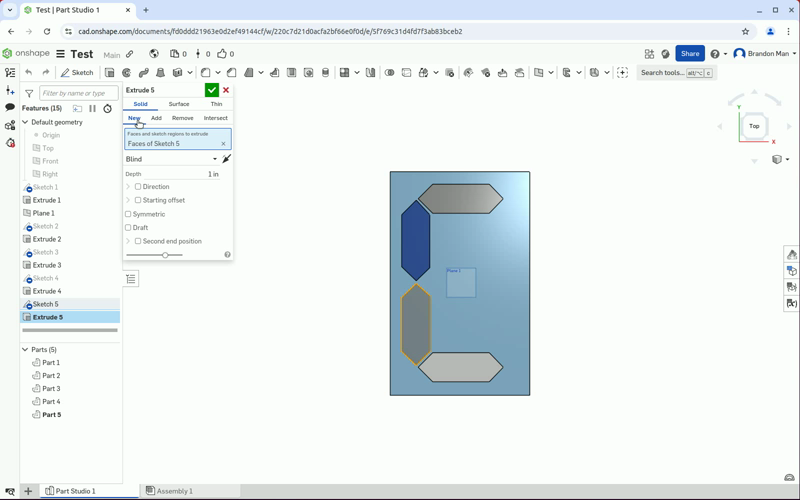
key(tab, 4)
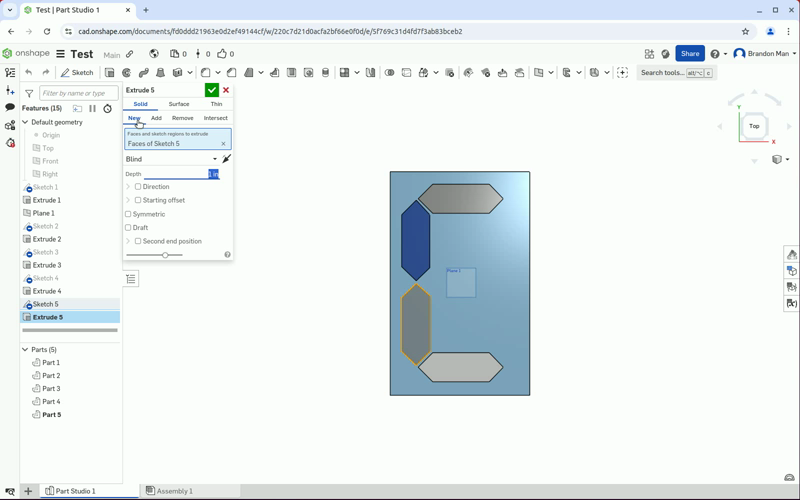
text(5.777)
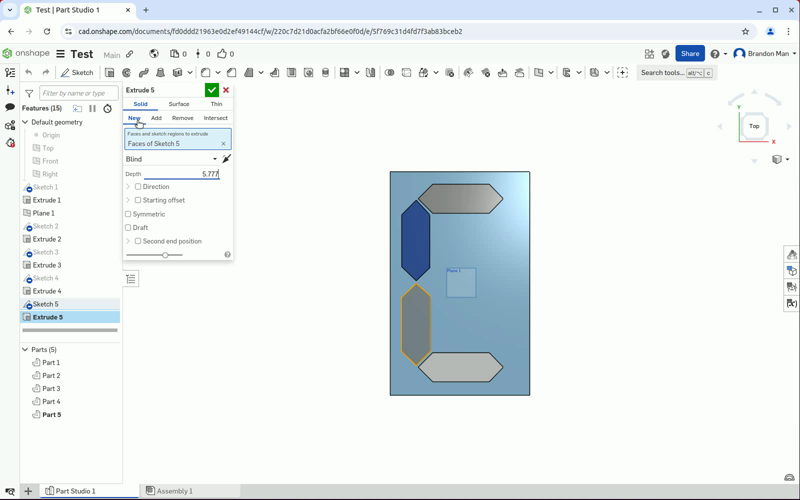
key(enter)
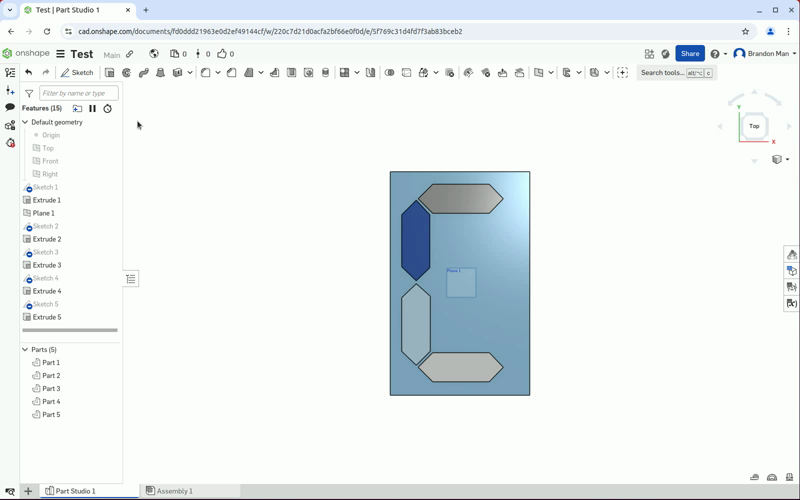
key(shift+h)
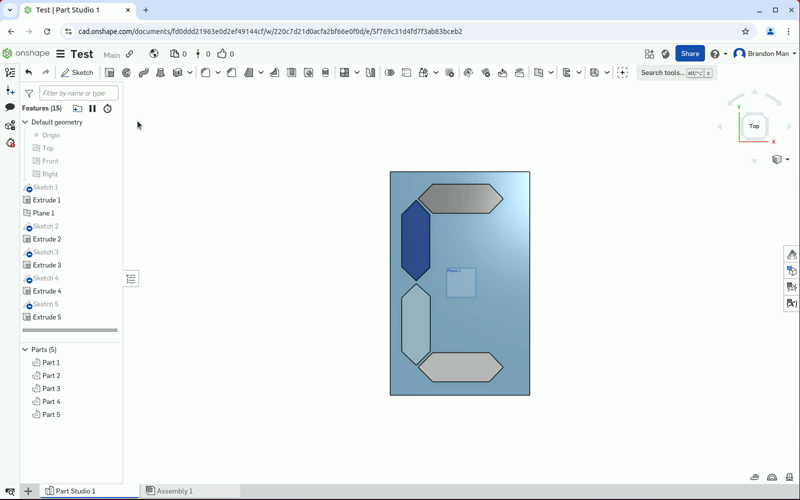
key(shift+h)
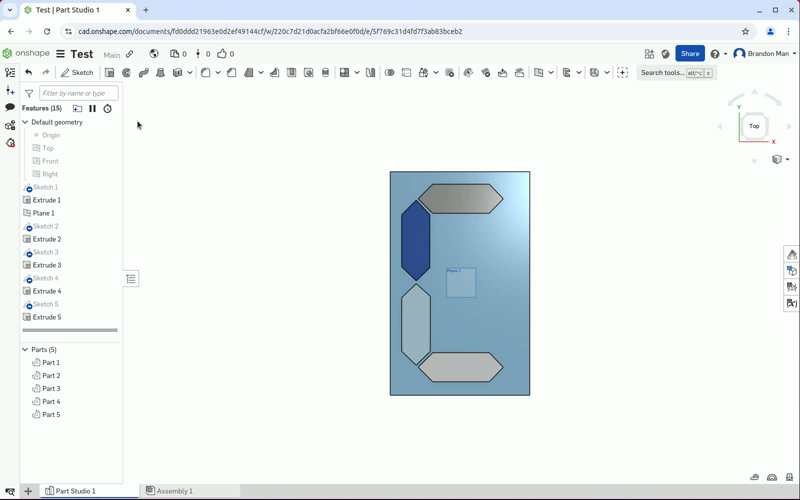
mouse_move(73, 189)
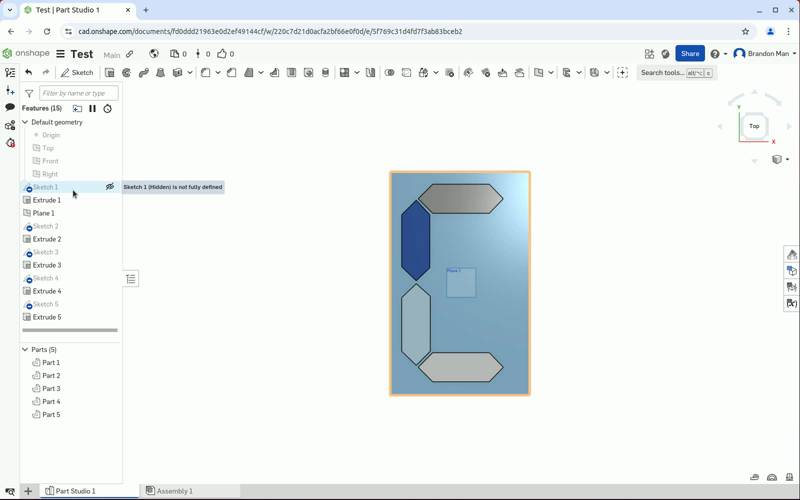
click(73, 189)
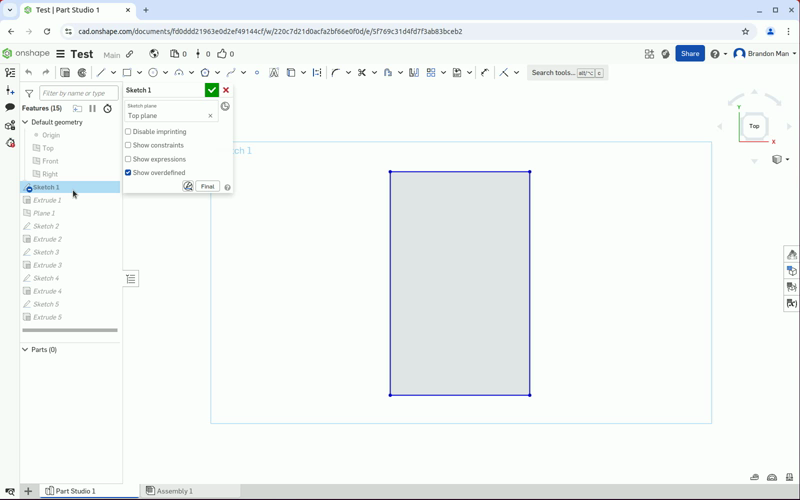
mouse_move(229, 92)
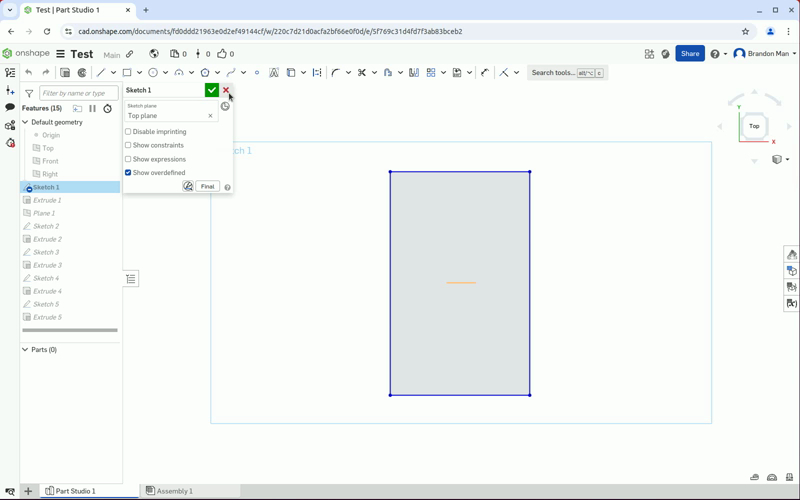
click(229, 92)
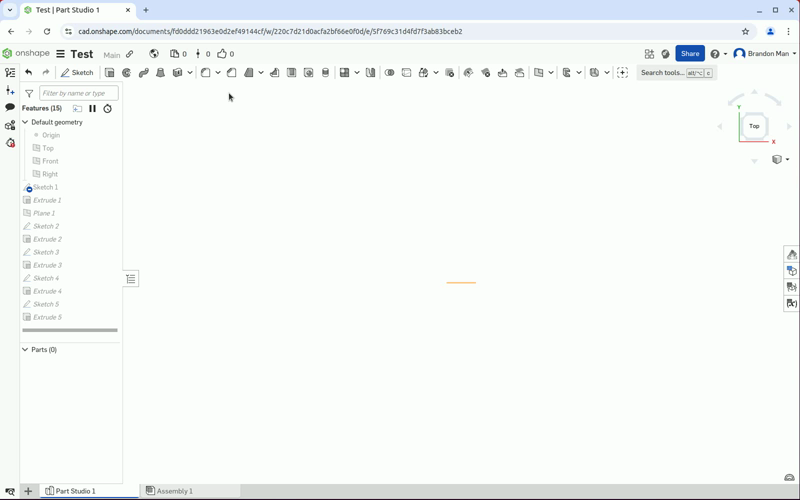
key(shift+s)
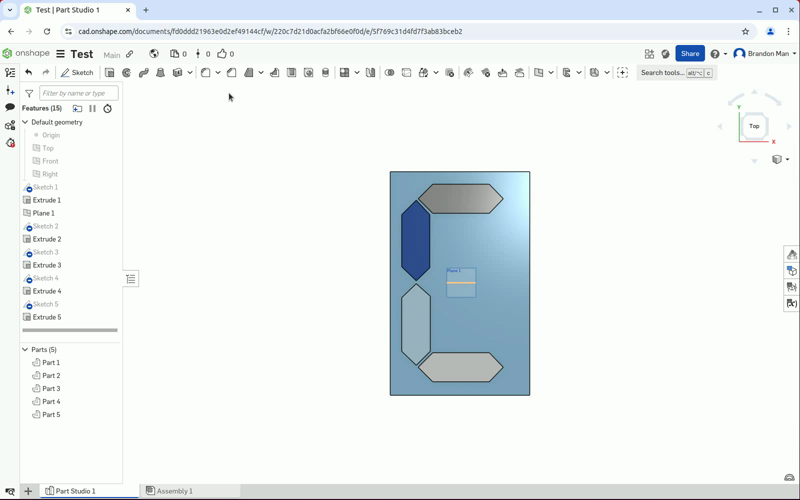
mouse_move(73, 215)
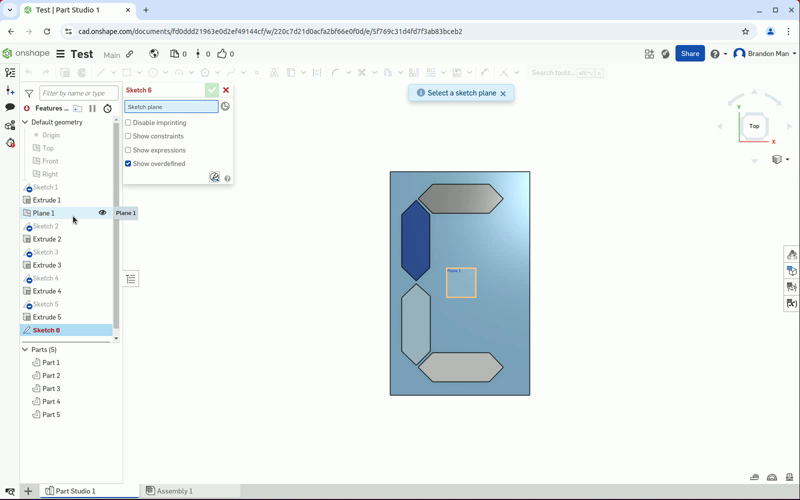
click(73, 215)
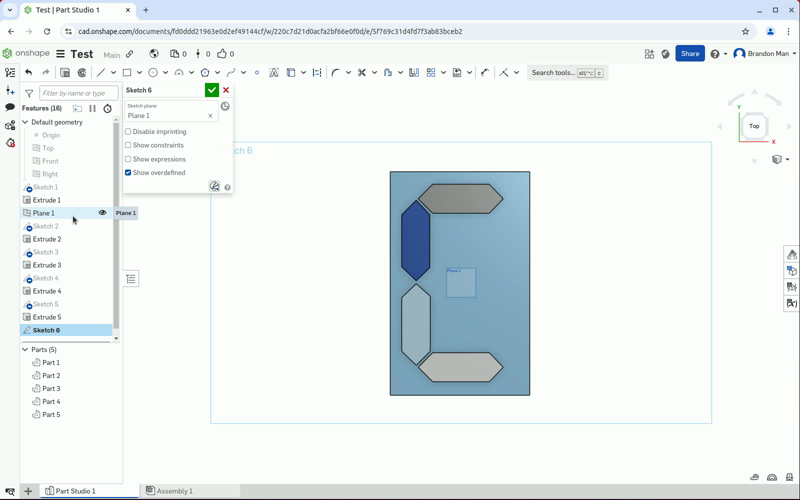
mouse_move(73, 352)
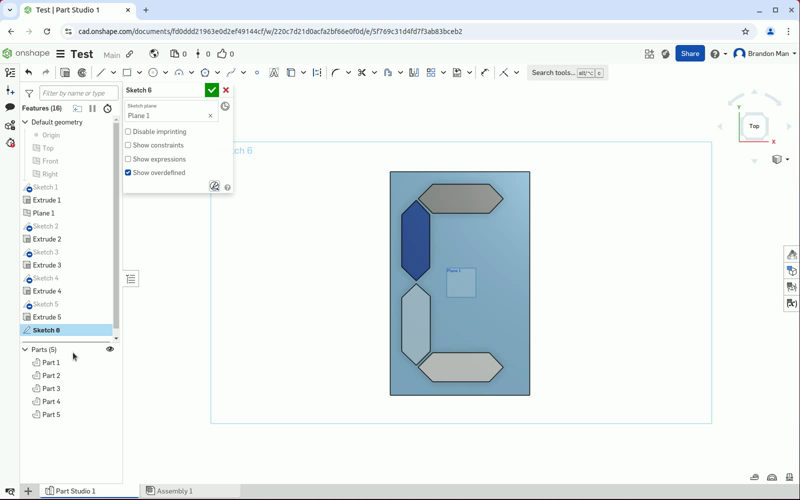
key(y)
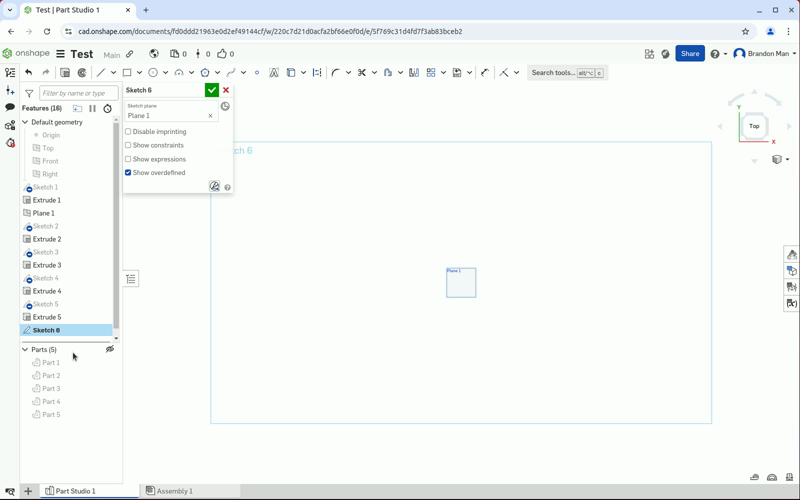
key(l)
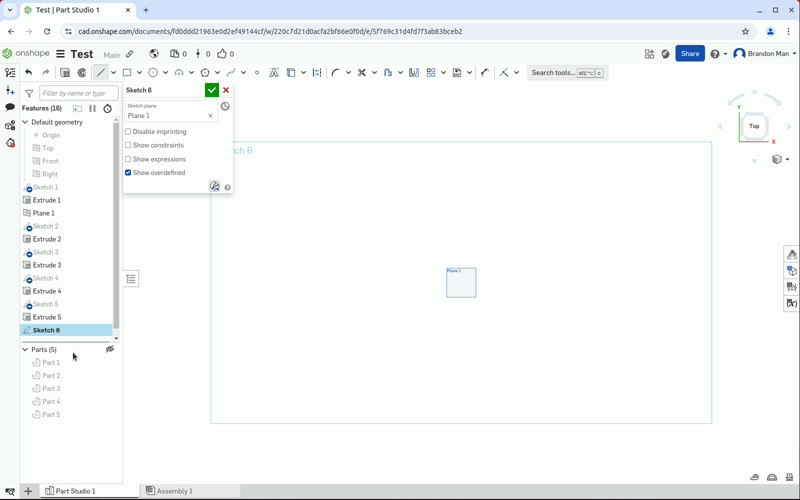
key_down(shift)
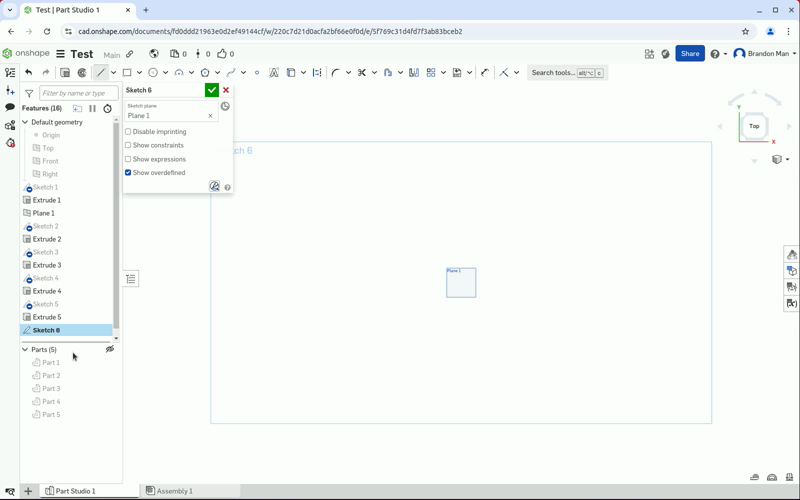
mouse_move(491, 268)
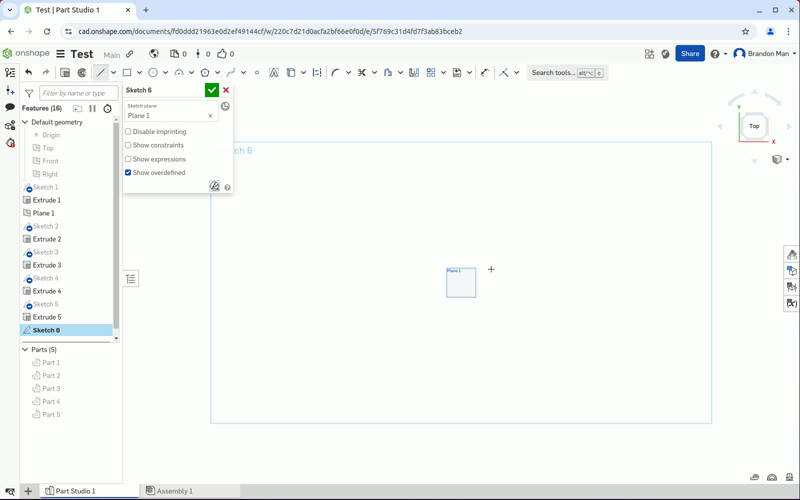
click(491, 268)
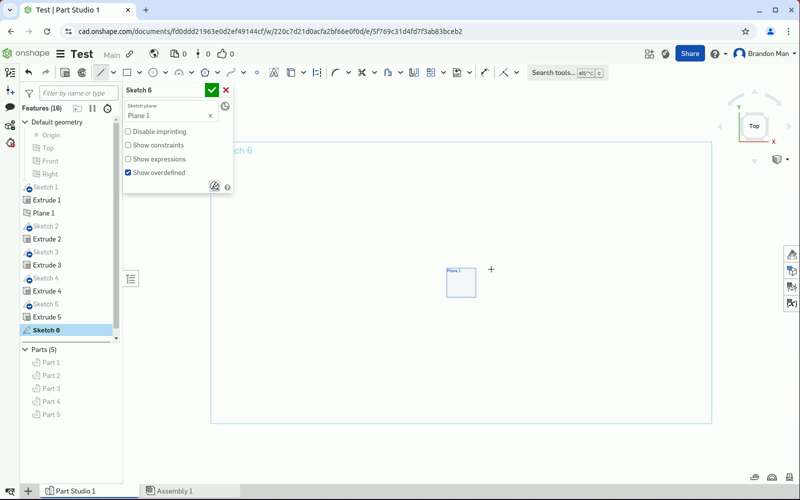
key_up(shift)
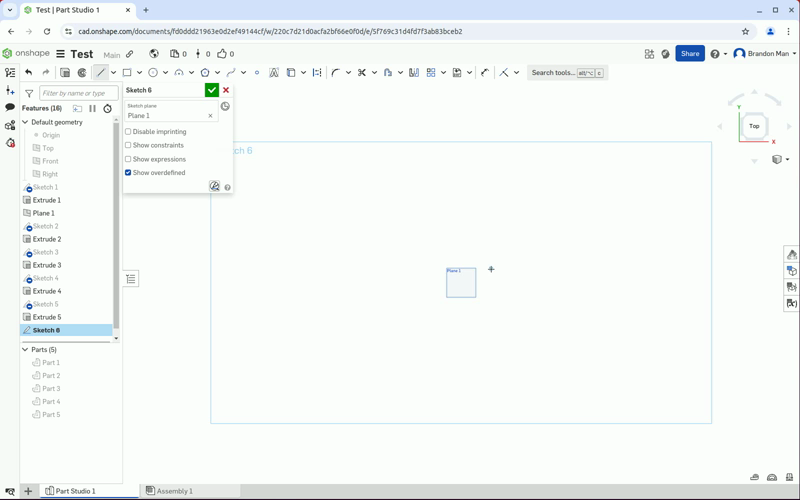
key_down(shift)
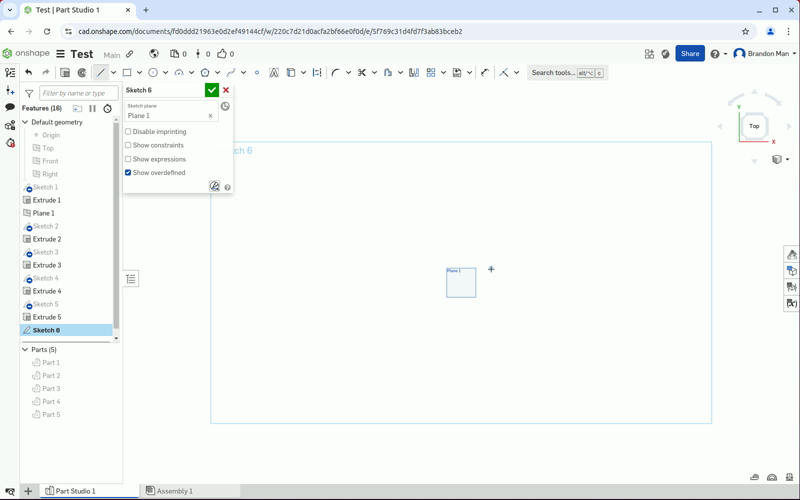
mouse_move(521, 268)
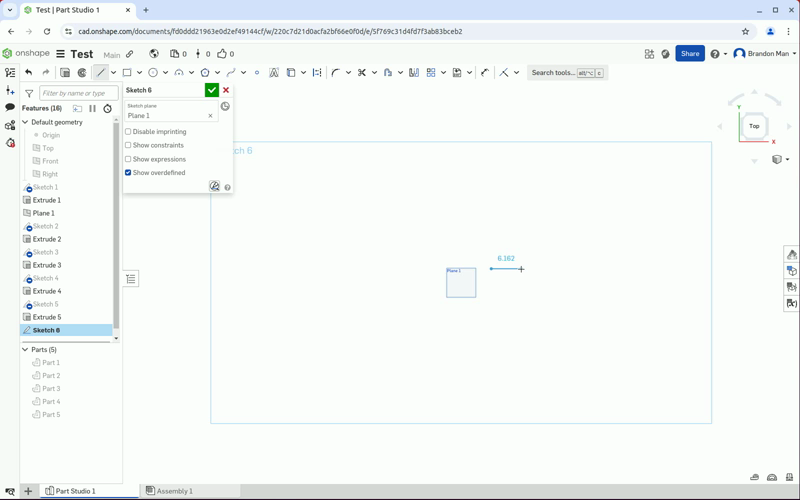
mouse_move(505, 281)
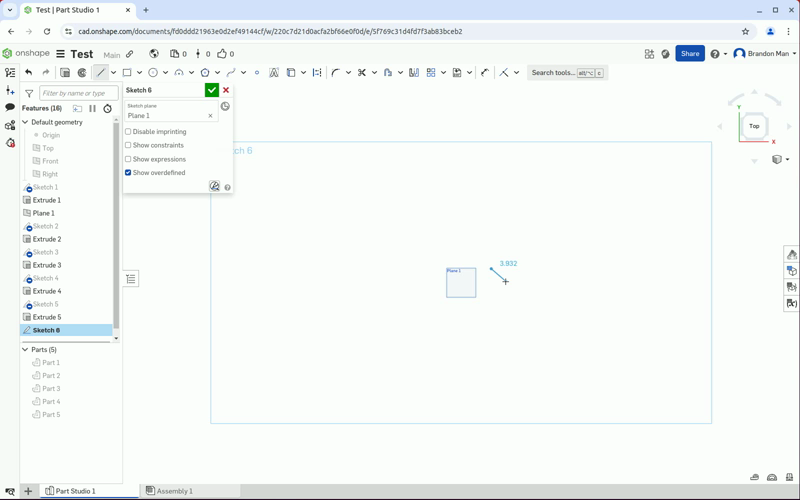
click(505, 281)
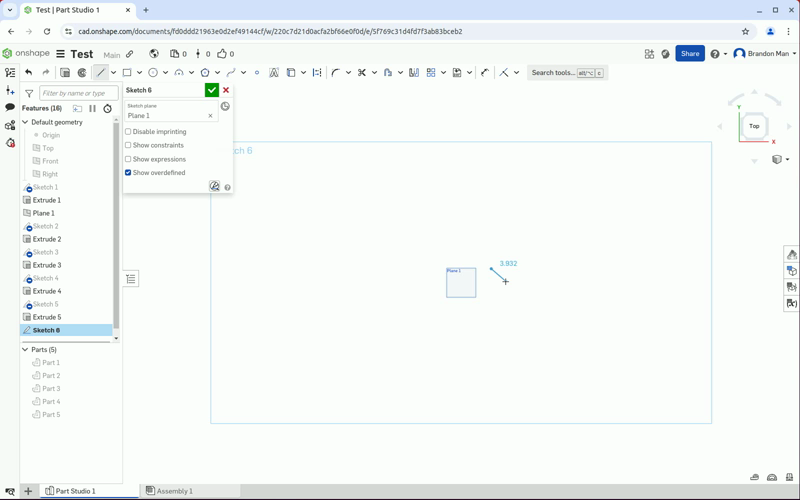
key_up(shift)
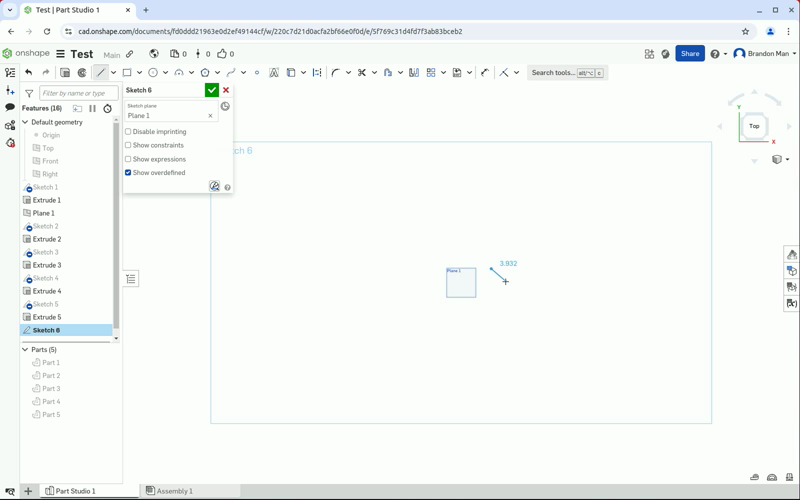
key_down(shift)
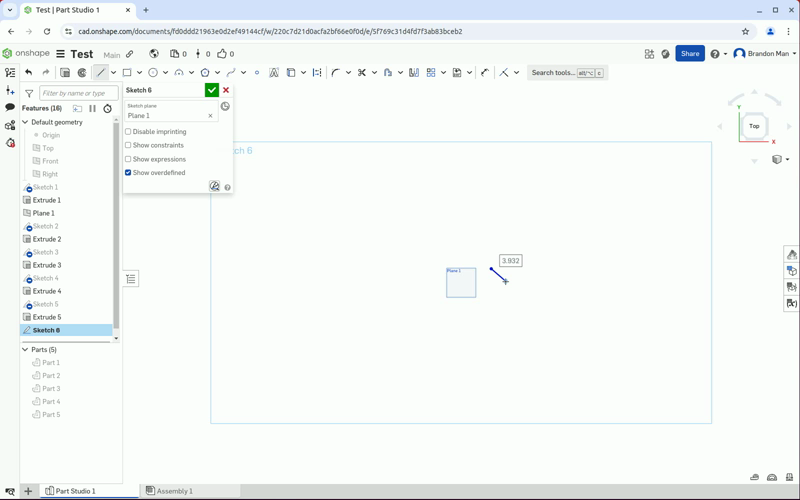
mouse_move(535, 281)
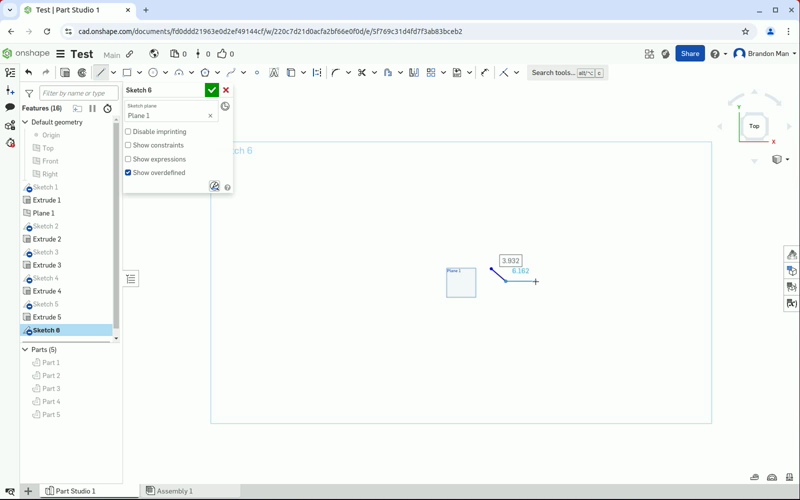
mouse_move(519, 267)
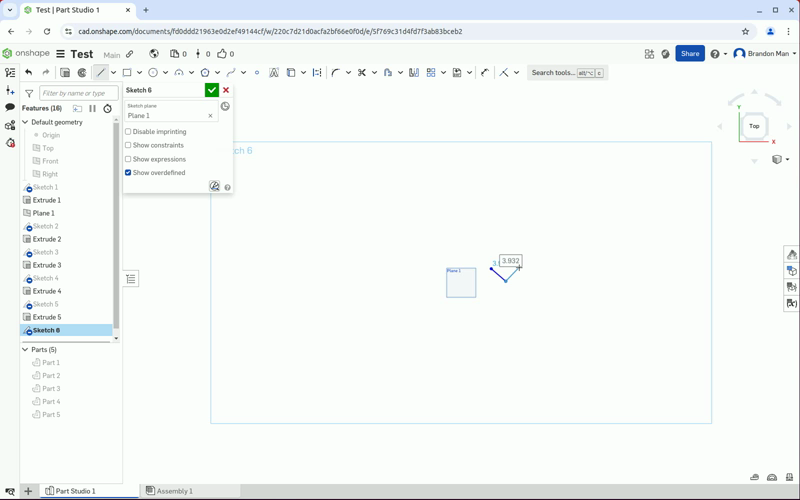
click(519, 267)
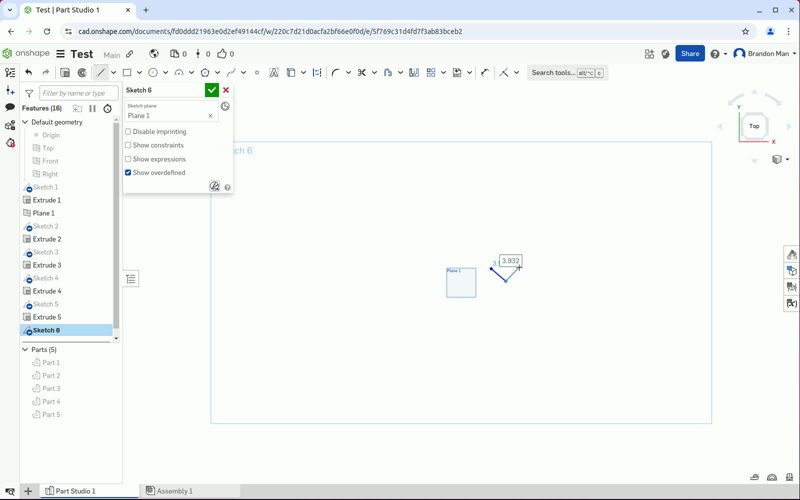
key_up(shift)
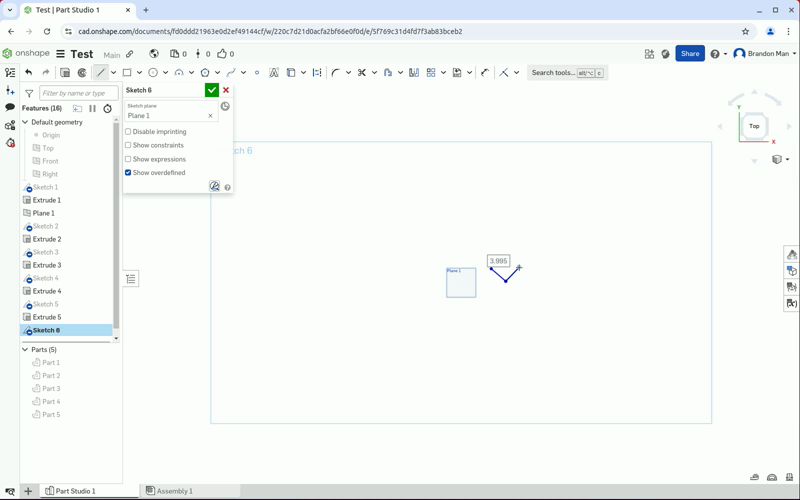
key_down(shift)
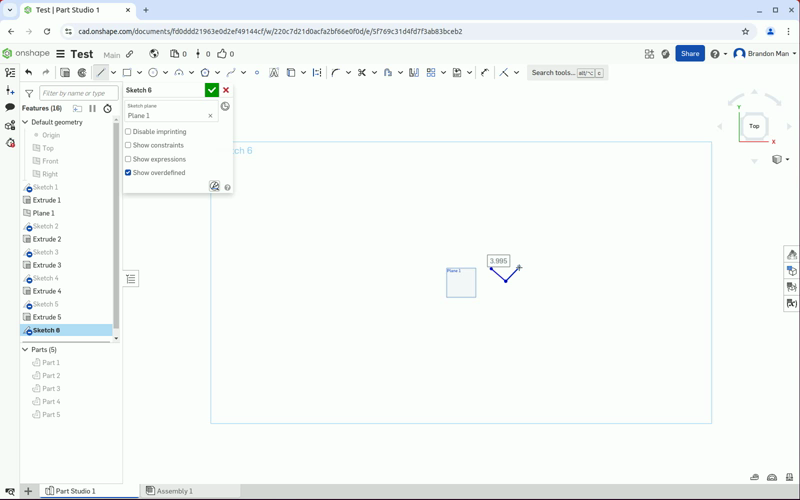
mouse_move(549, 267)
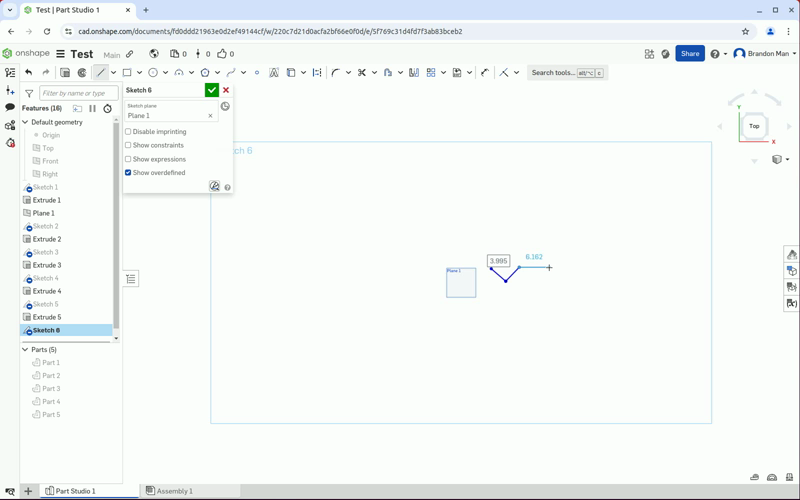
mouse_move(519, 214)
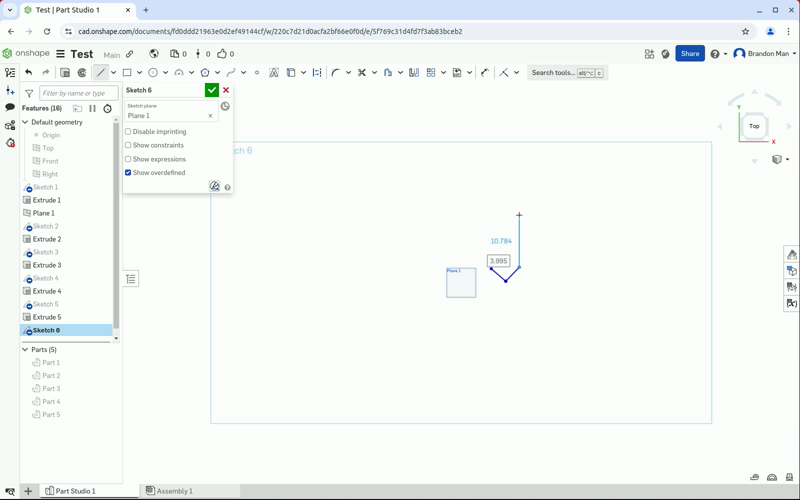
click(519, 214)
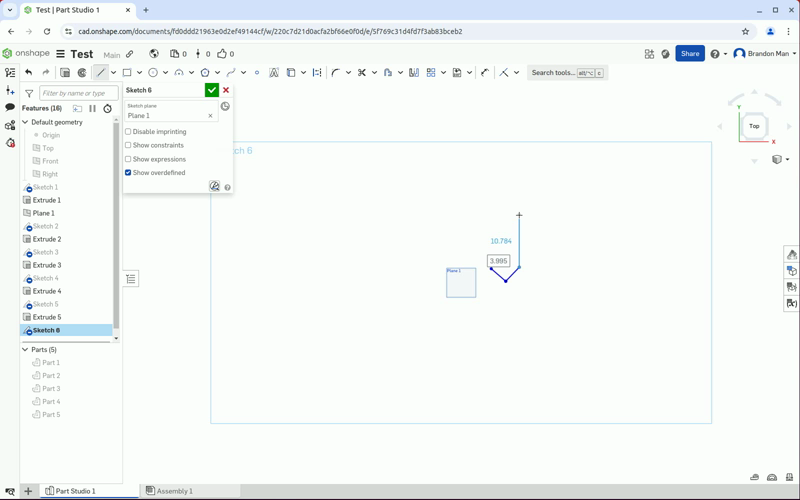
key_up(shift)
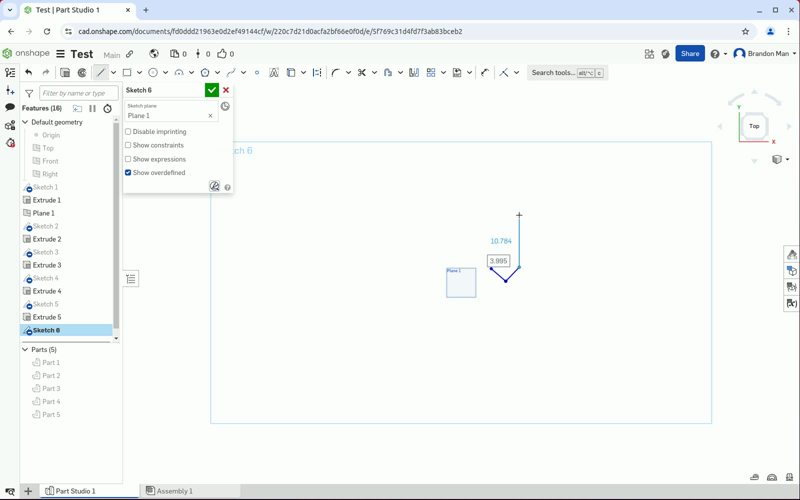
key_down(shift)
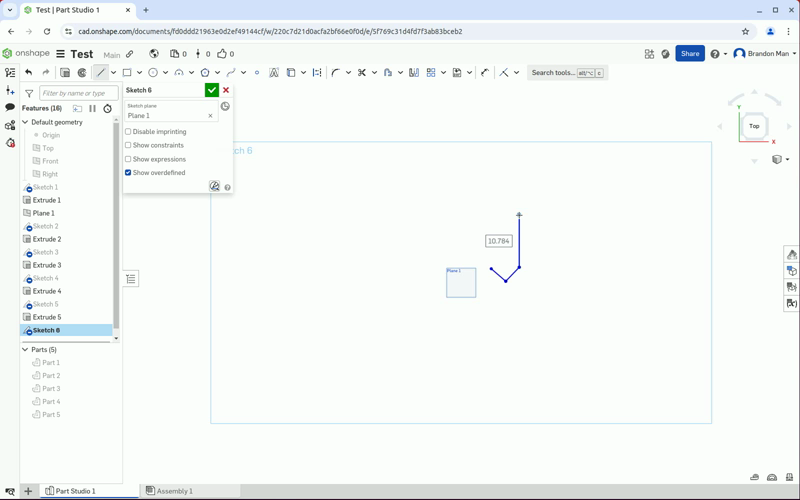
mouse_move(549, 214)
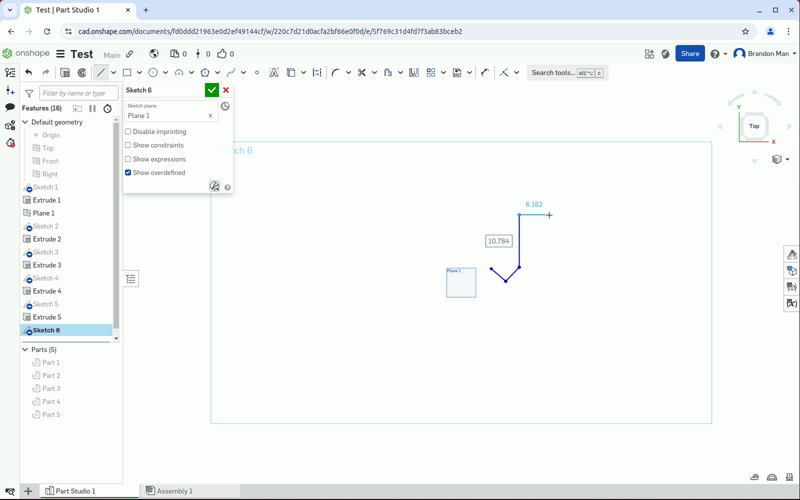
mouse_move(505, 200)
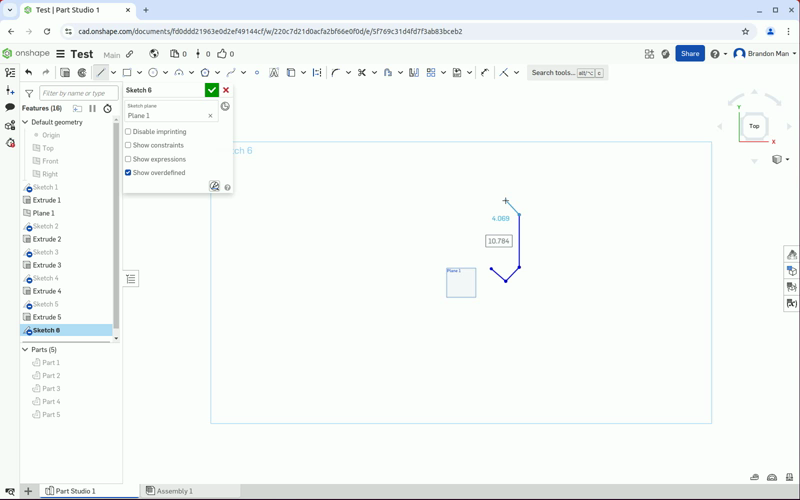
click(505, 200)
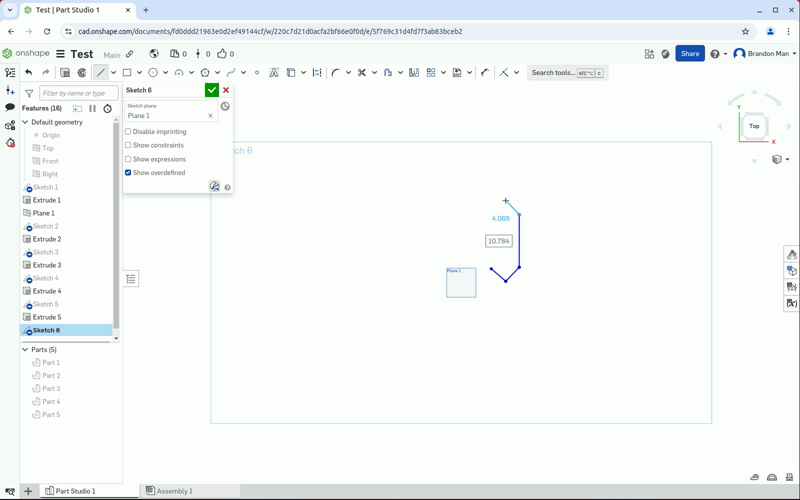
key_up(shift)
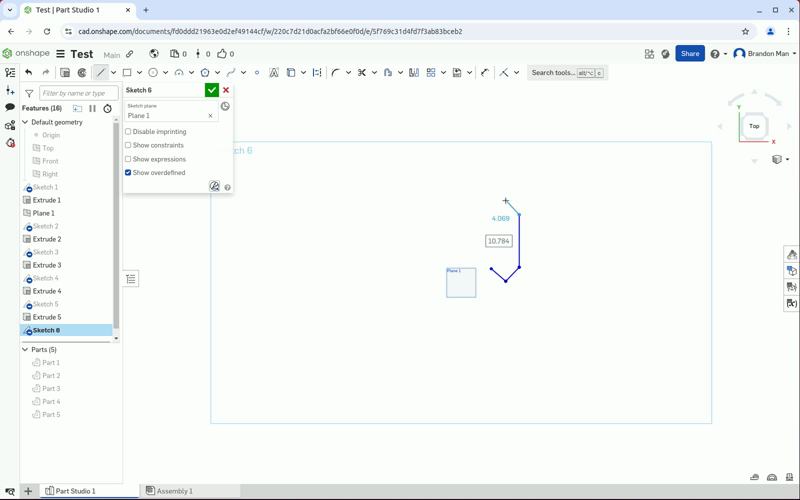
key_down(shift)
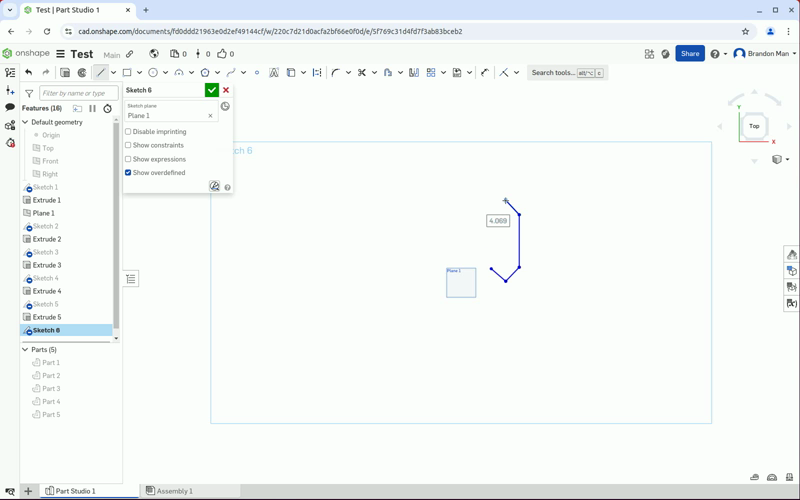
mouse_move(535, 200)
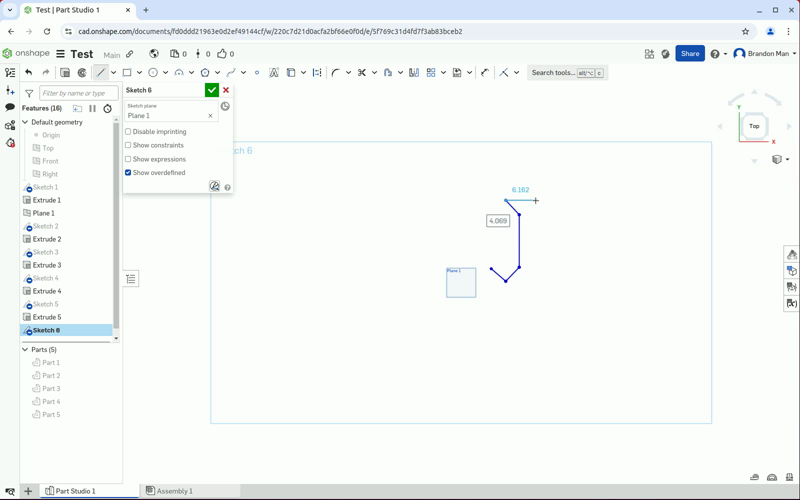
mouse_move(491, 214)
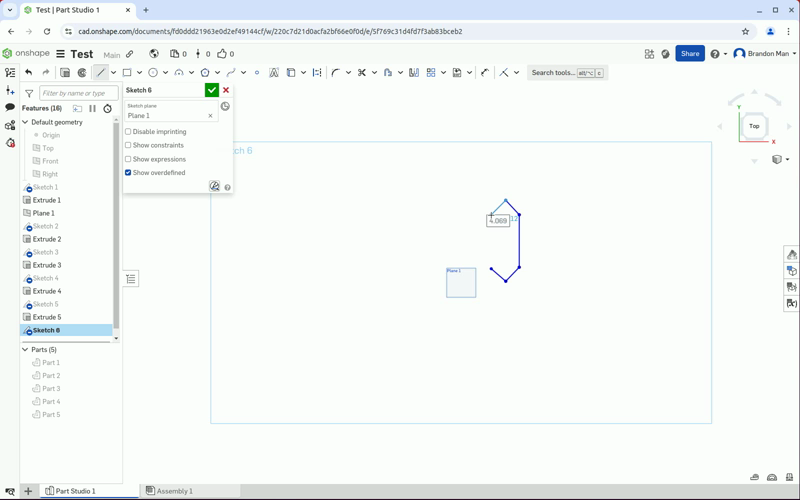
click(491, 214)
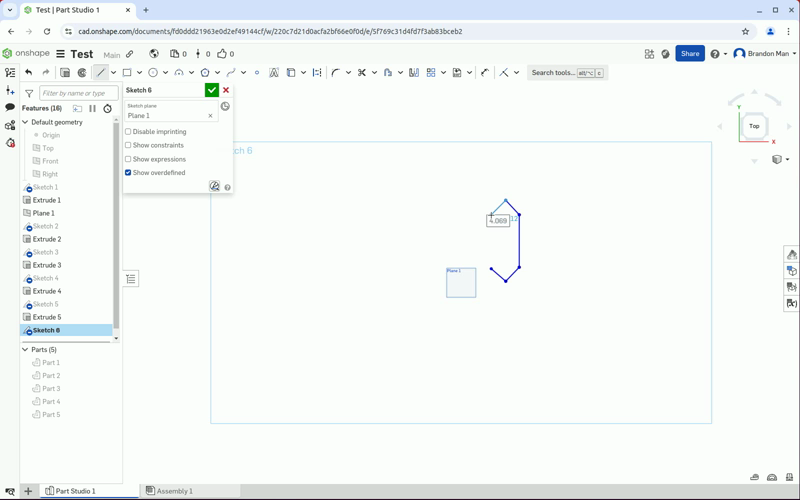
key_up(shift)
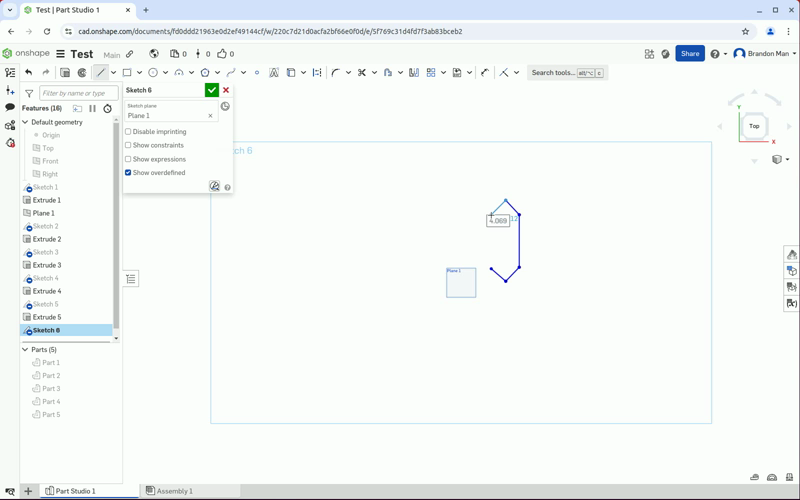
mouse_move(521, 214)
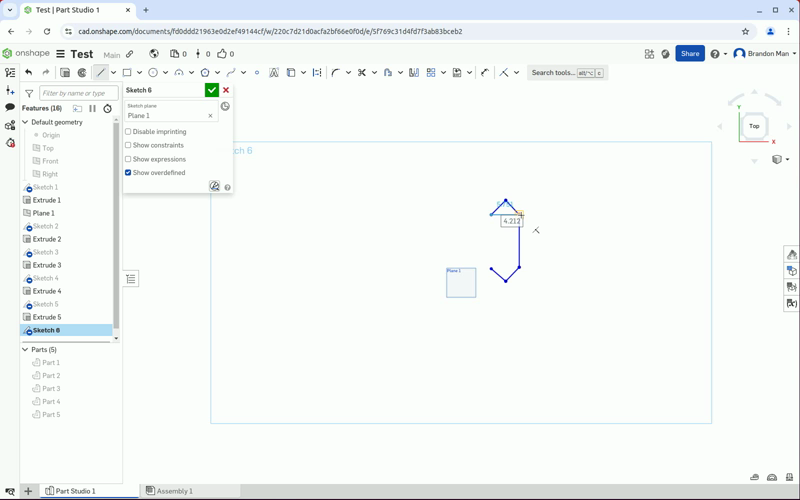
key_down(shift)
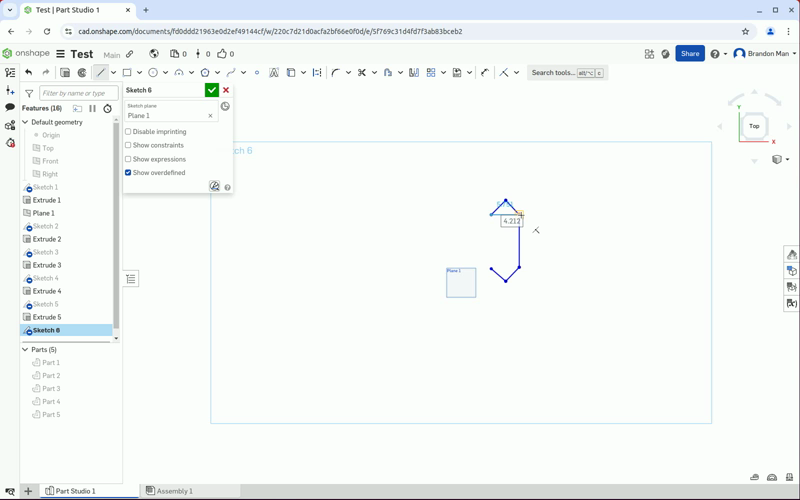
mouse_move(491, 268)
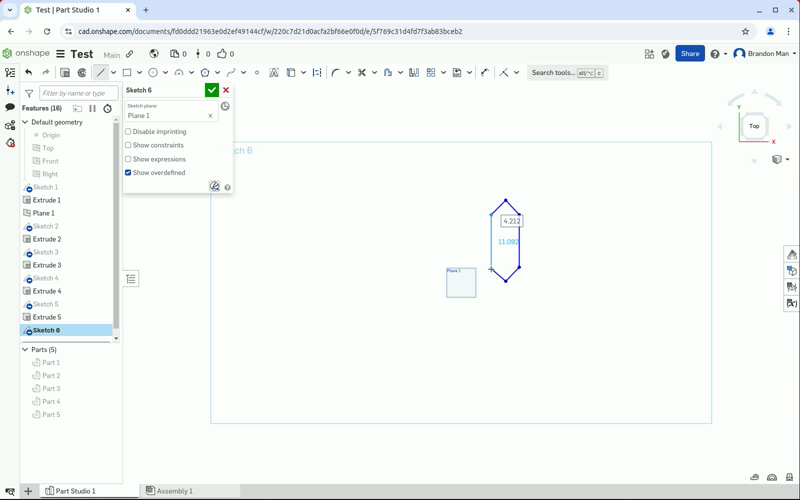
key_up(shift)
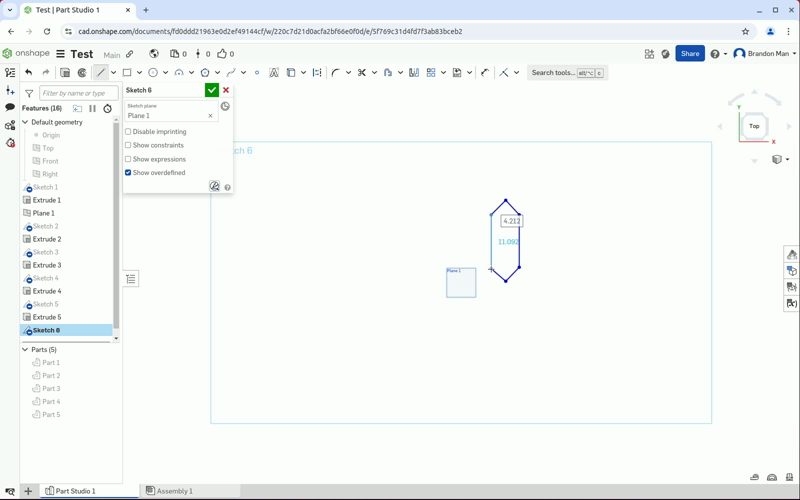
click(491, 268)
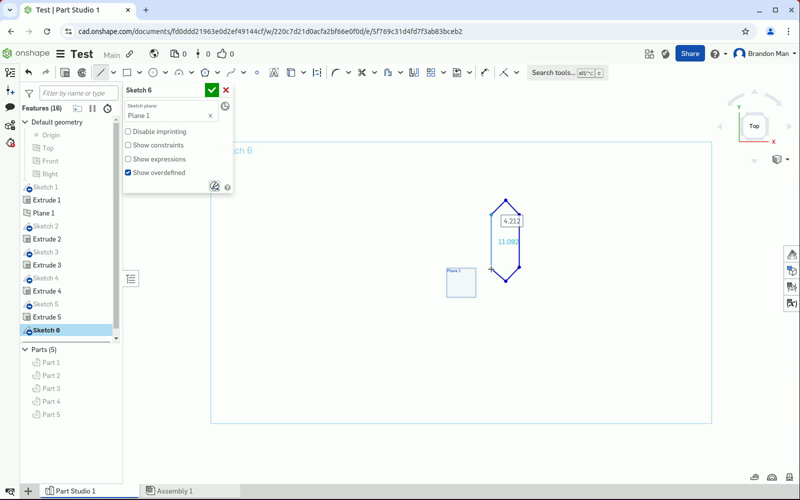
key(esc)
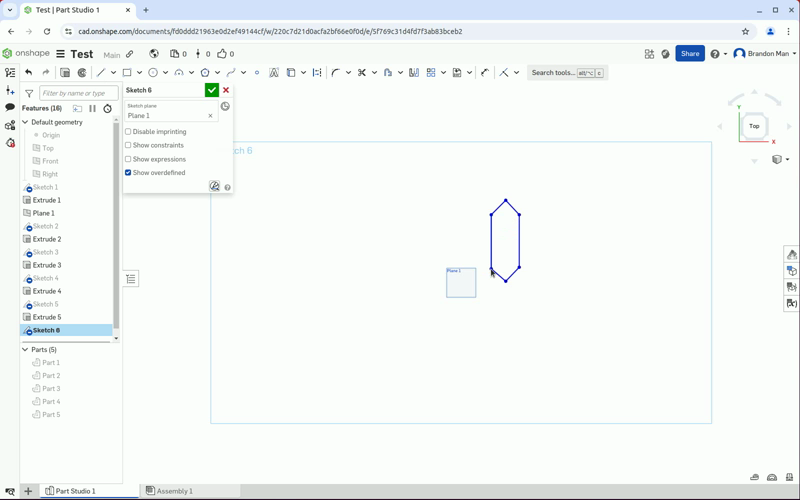
mouse_move(495, 256)
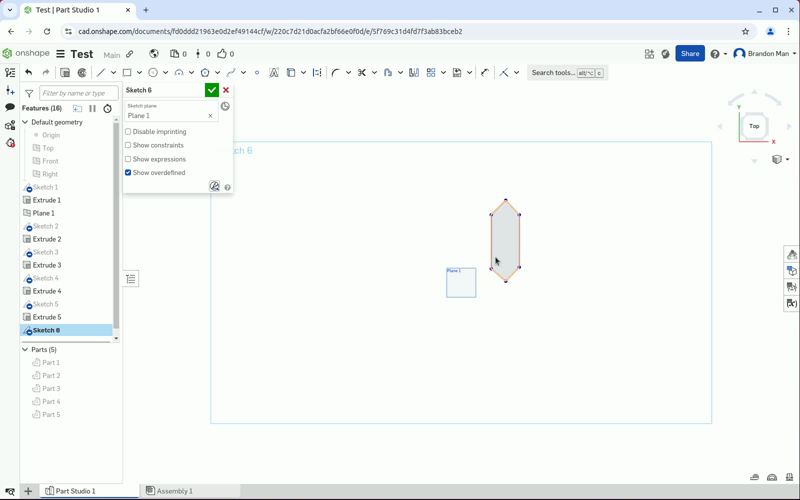
click(495, 256)
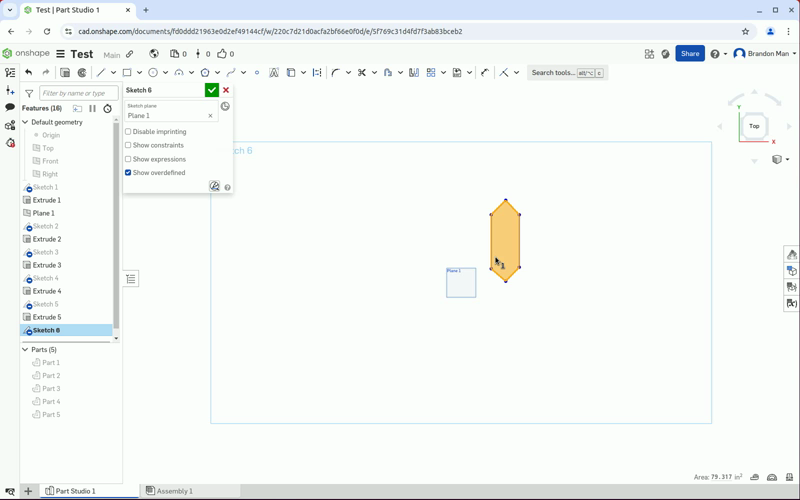
mouse_move(73, 352)
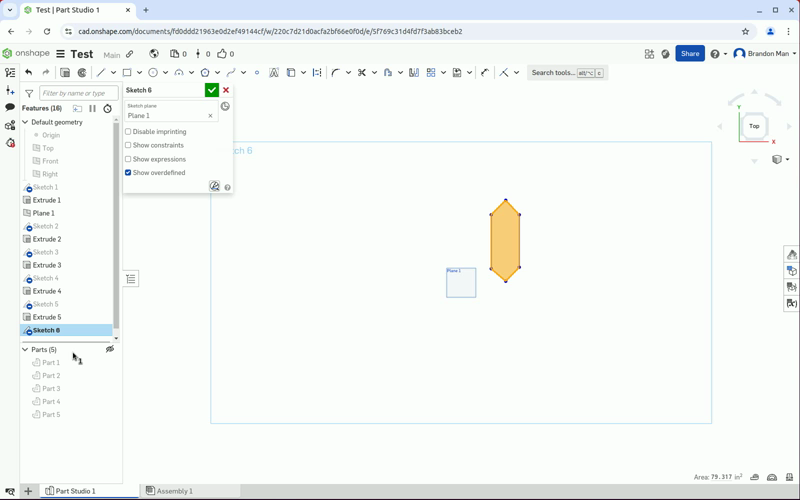
key(shift+y)
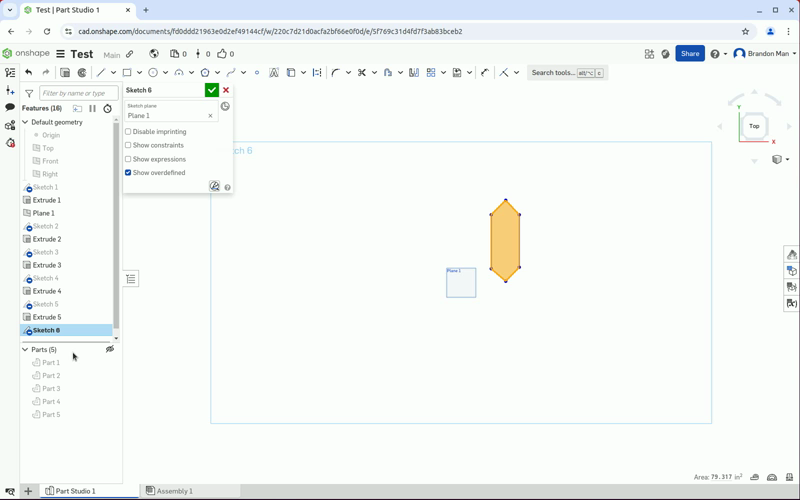
key(shift+e)
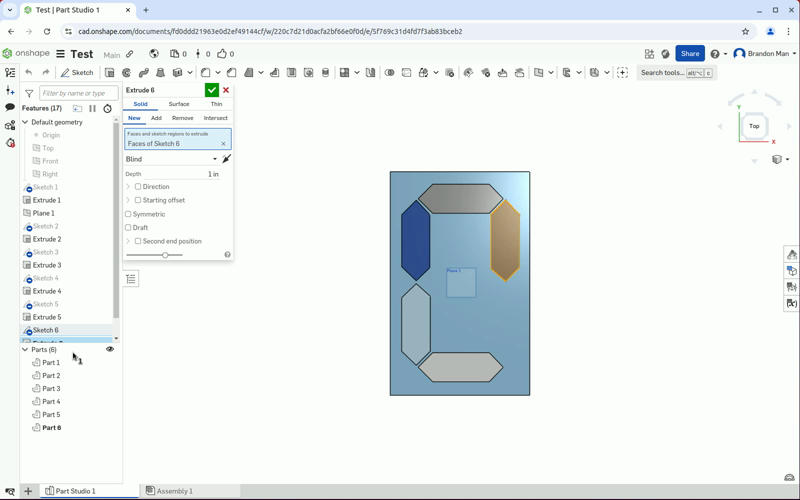
mouse_move(143, 106)
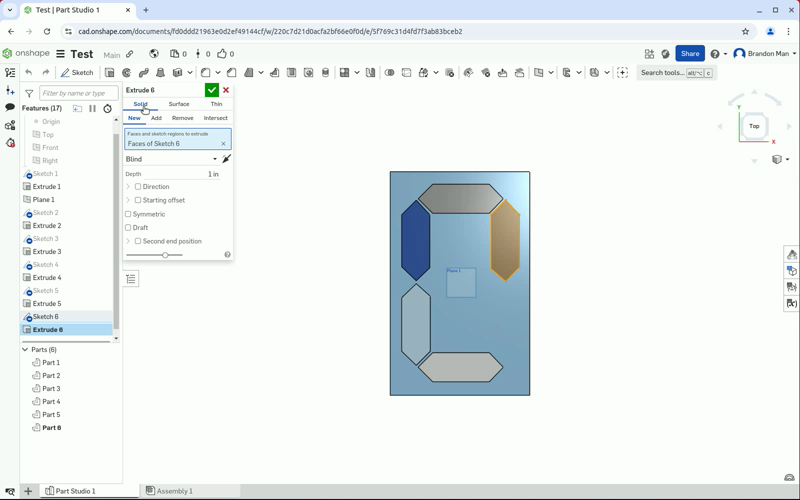
click(143, 106)
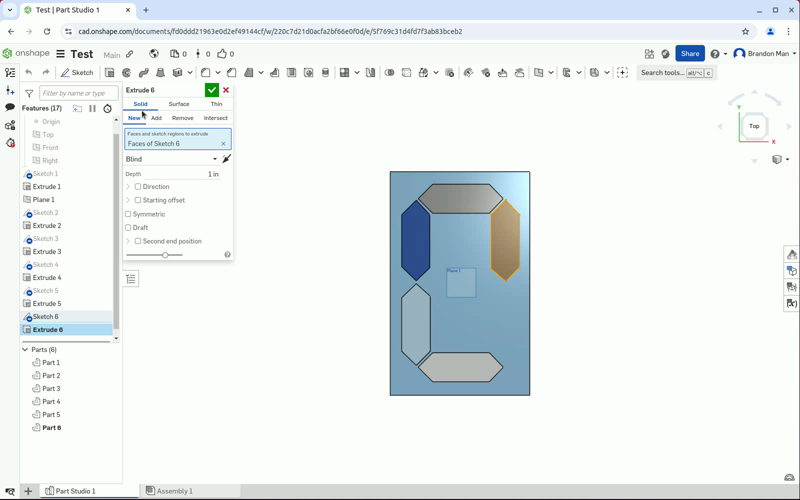
mouse_move(137, 120)
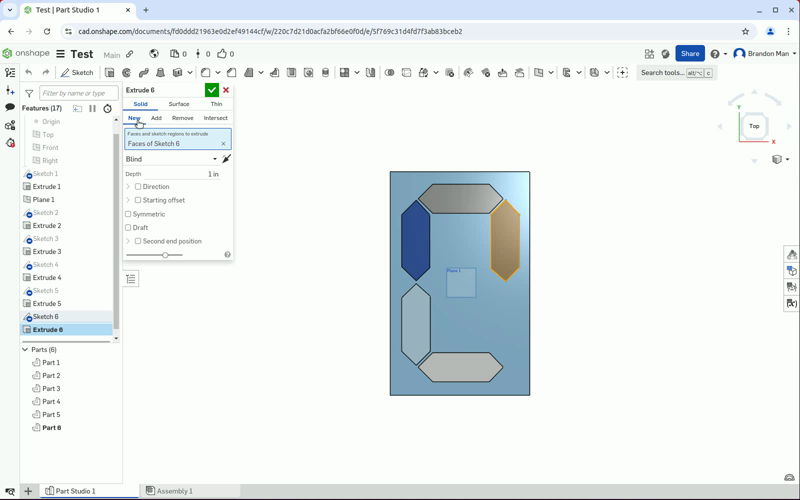
click(137, 120)
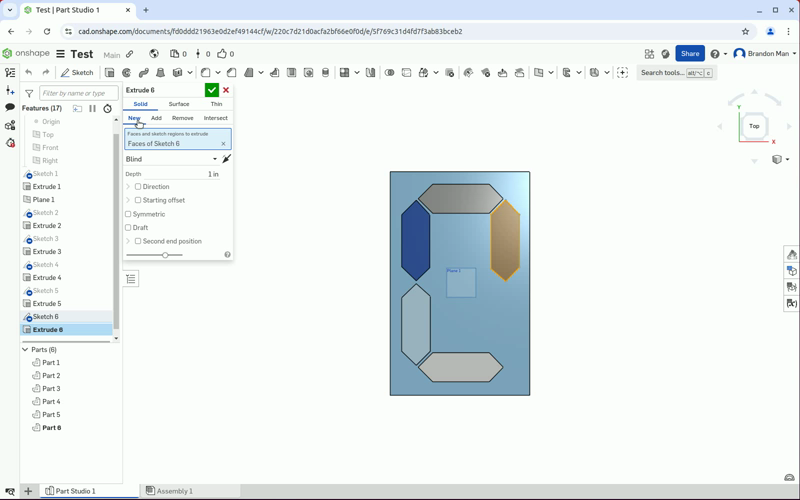
key(tab, 4)
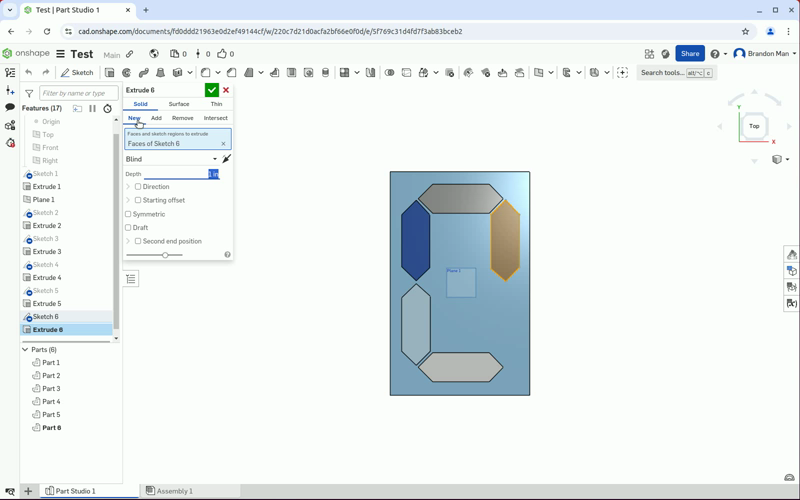
text(5.777)
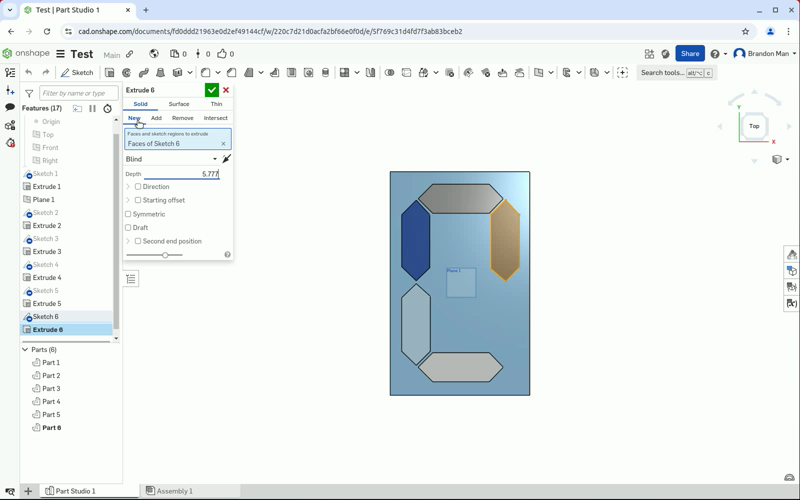
key(enter)
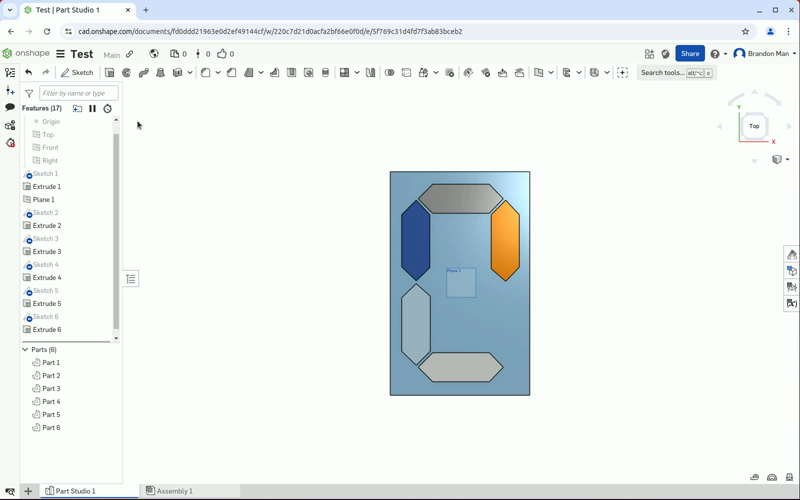
key(shift+h)
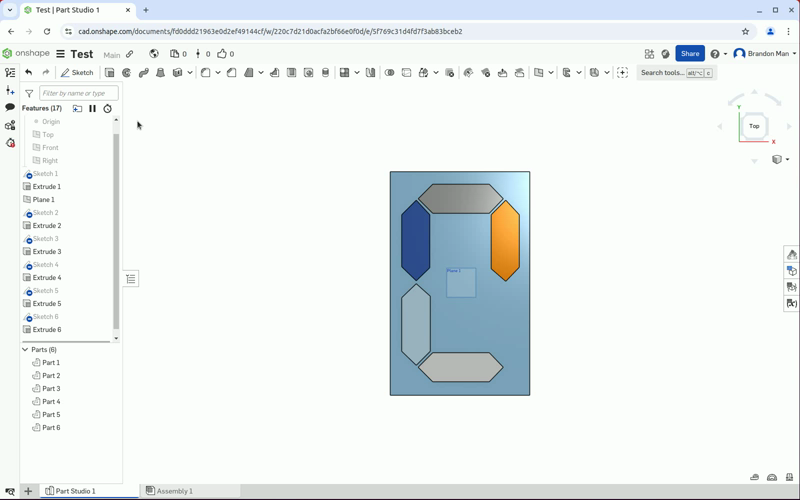
key(shift+h)
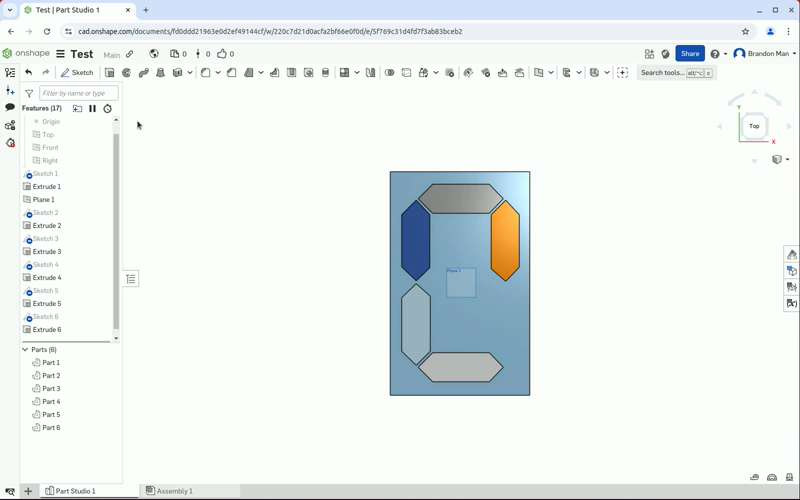
mouse_move(69, 176)
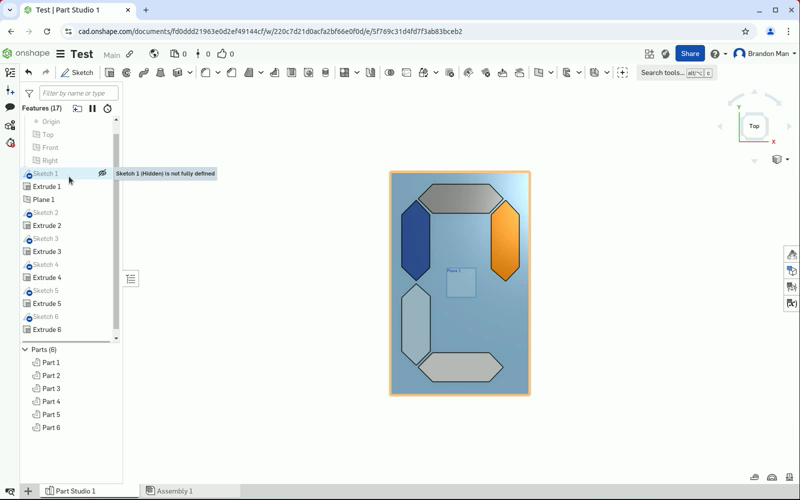
click(69, 176)
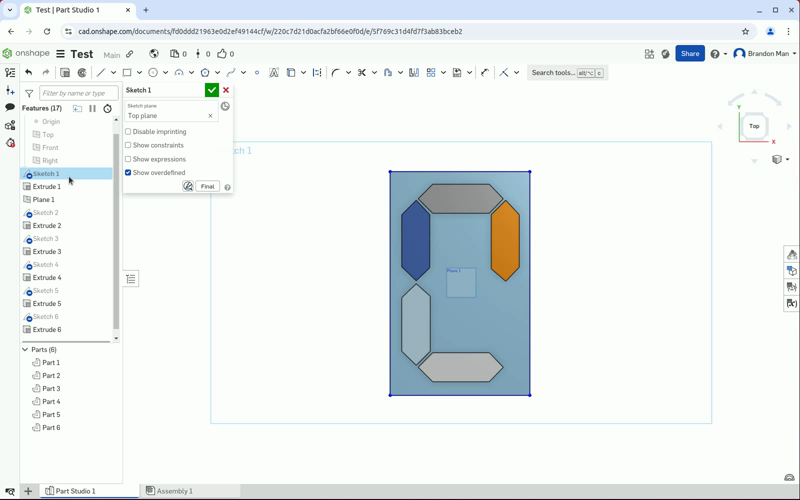
mouse_move(229, 92)
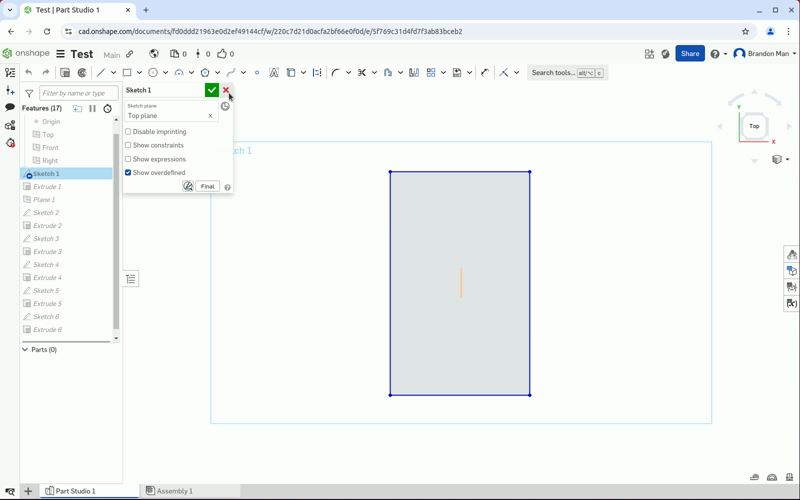
click(229, 92)
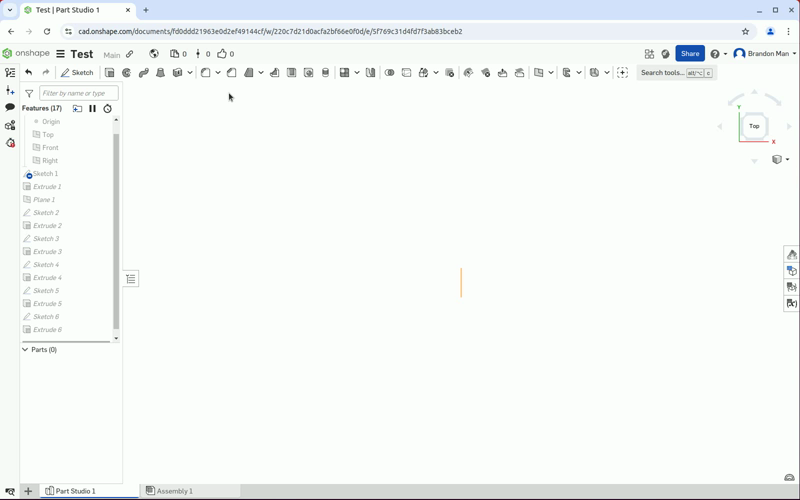
key(shift+s)
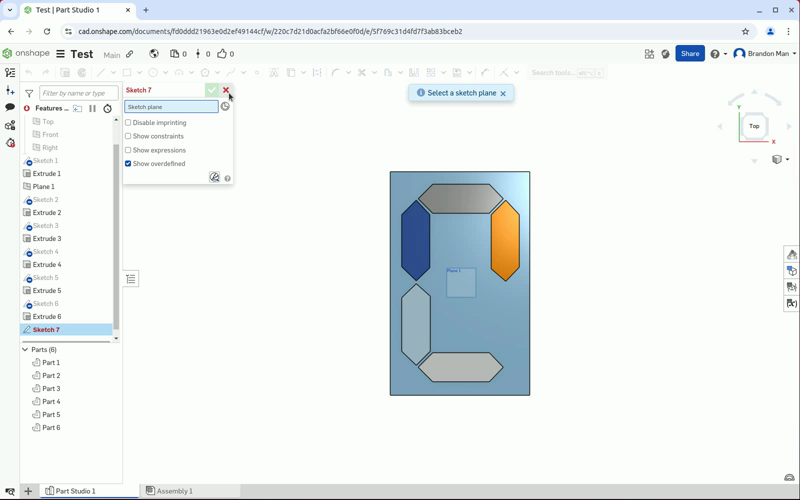
mouse_move(69, 189)
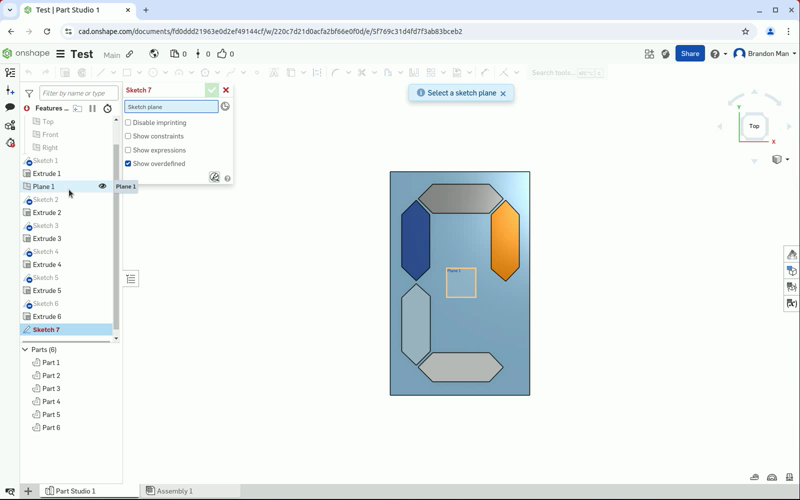
click(69, 189)
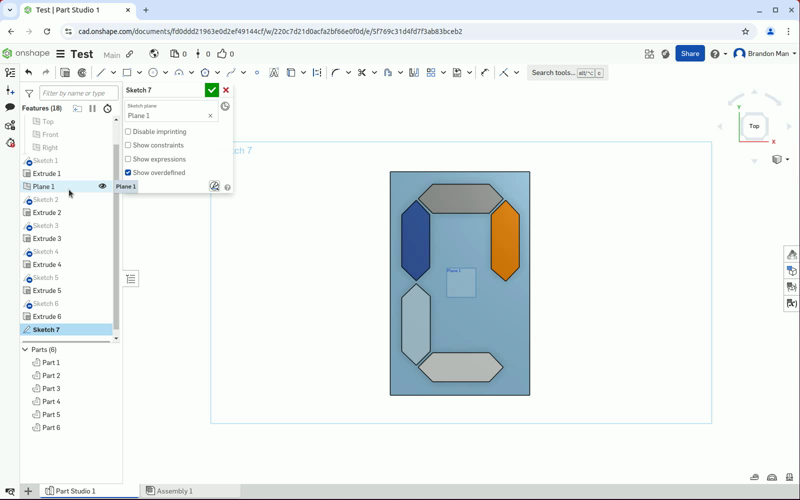
mouse_move(73, 352)
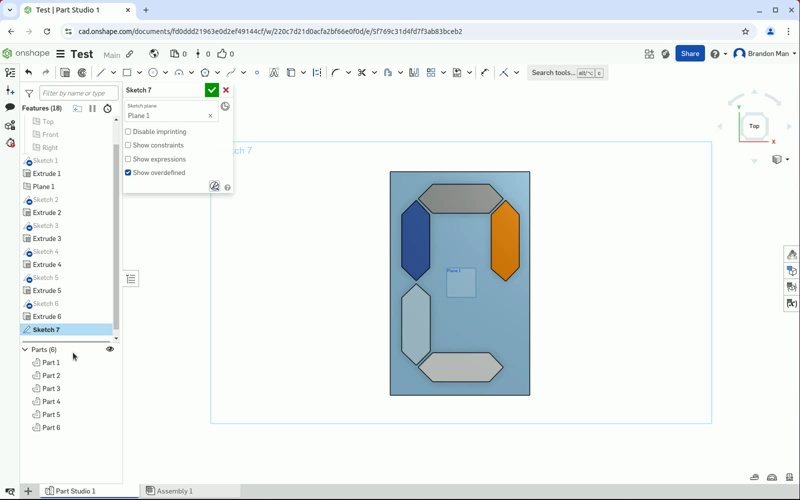
key(y)
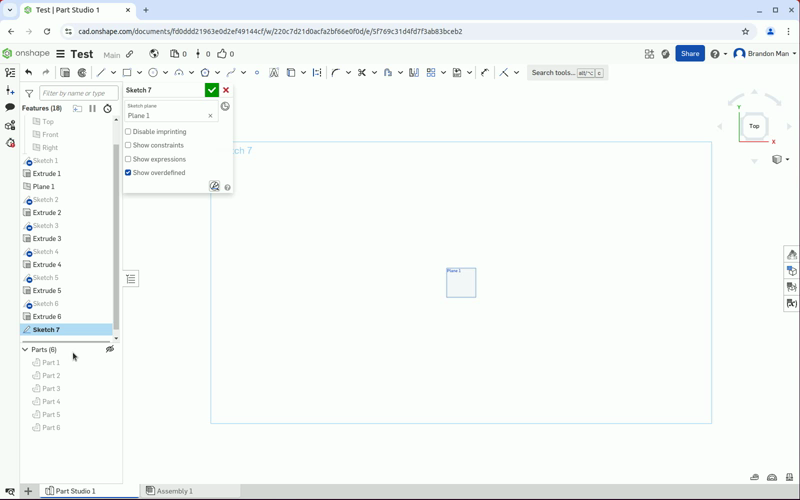
key(l)
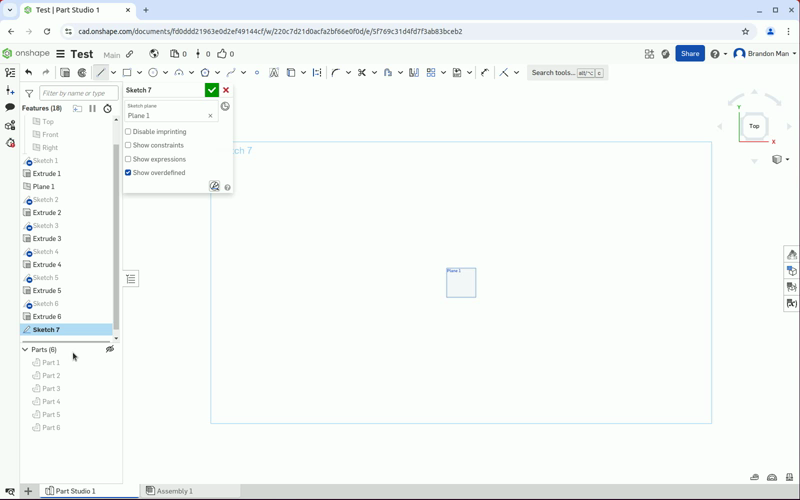
key_down(shift)
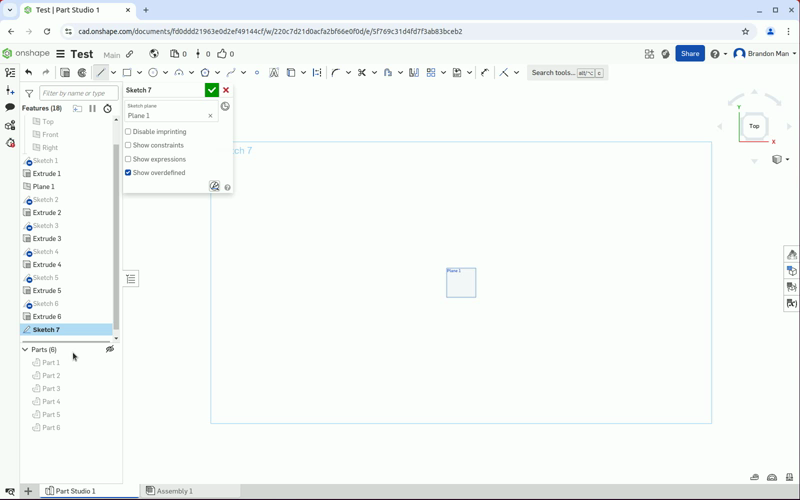
mouse_move(491, 351)
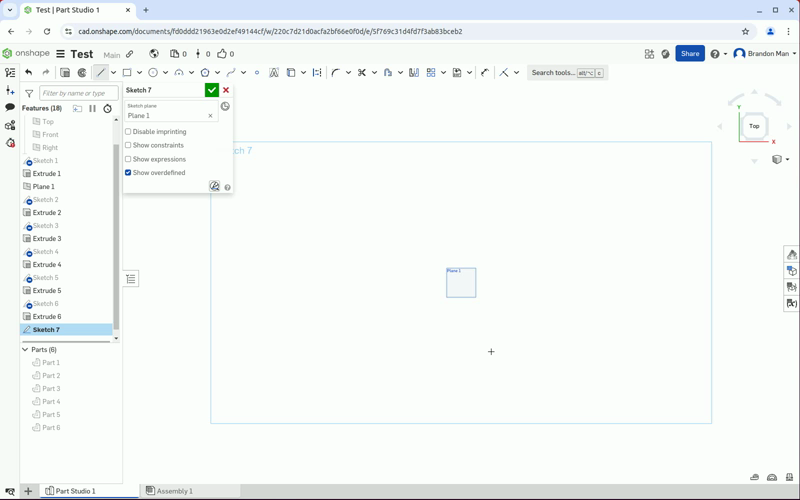
click(491, 351)
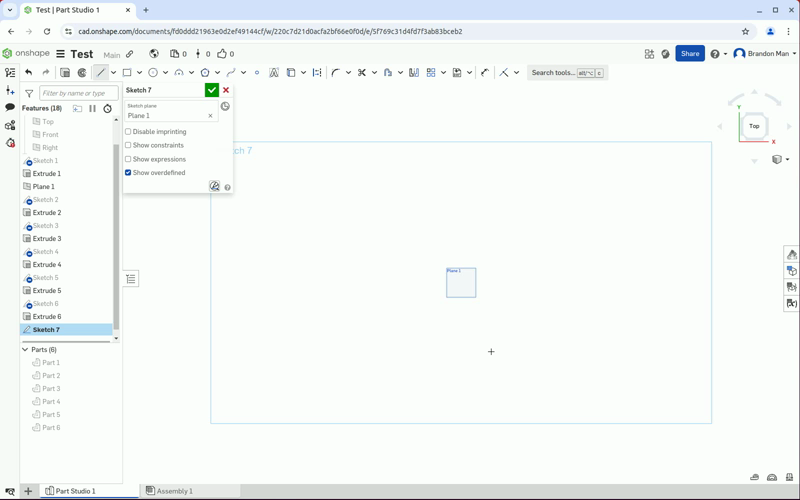
key_up(shift)
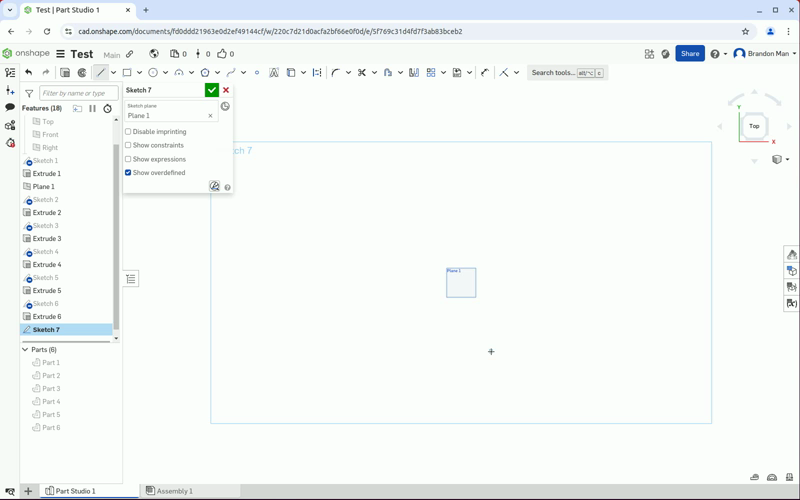
key_down(shift)
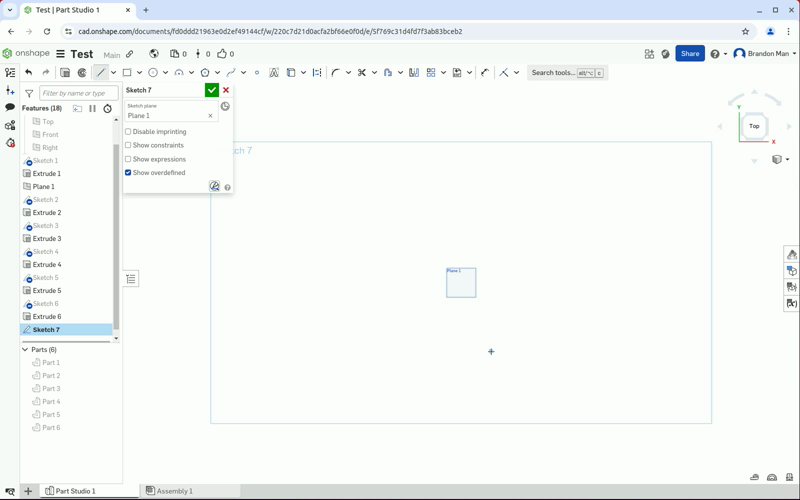
mouse_move(521, 351)
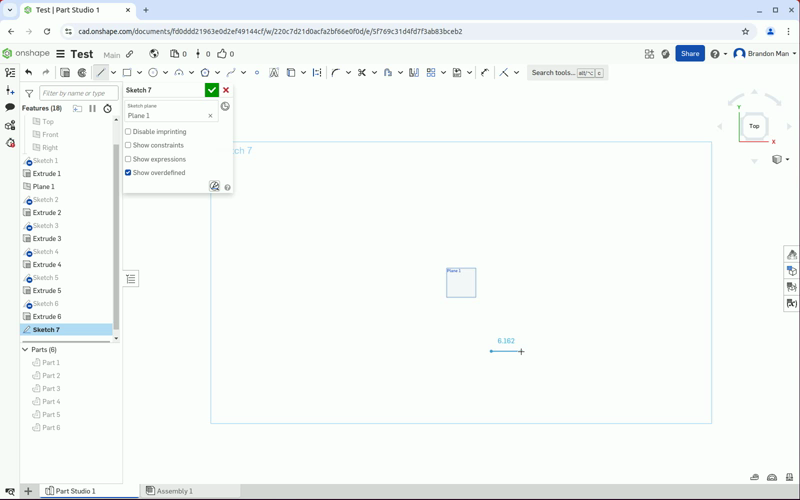
mouse_move(505, 365)
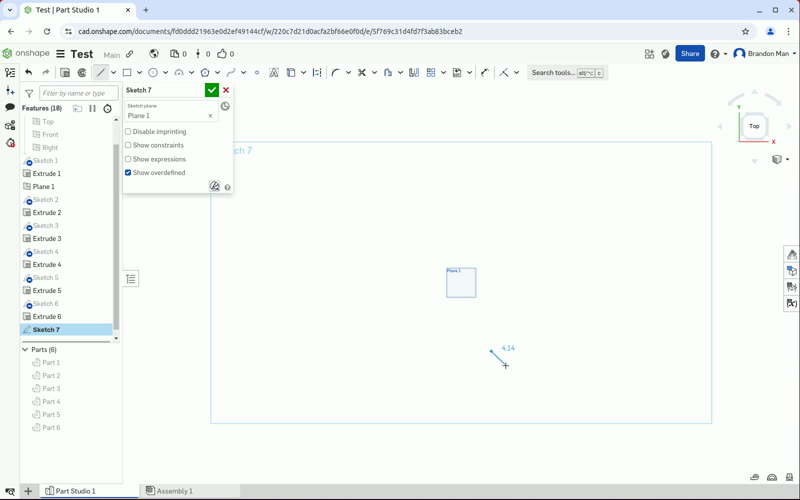
click(505, 365)
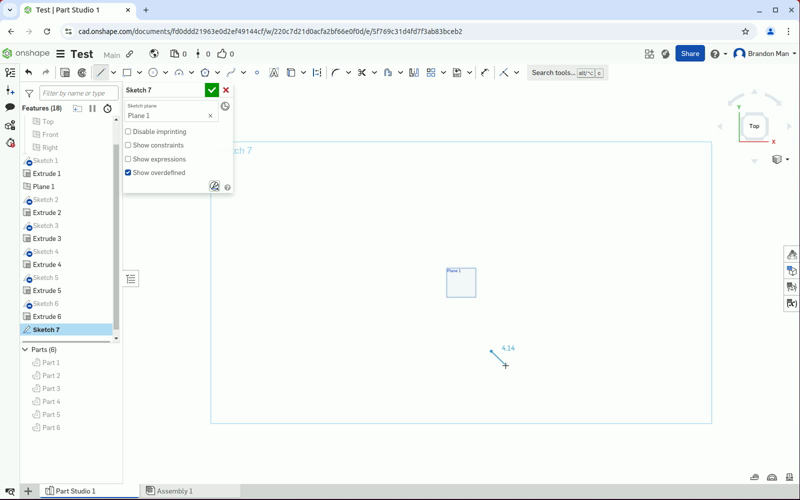
key_up(shift)
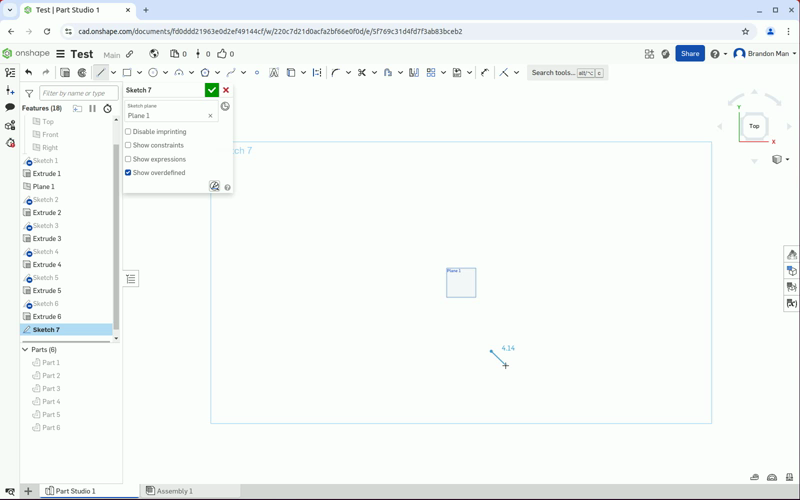
key_down(shift)
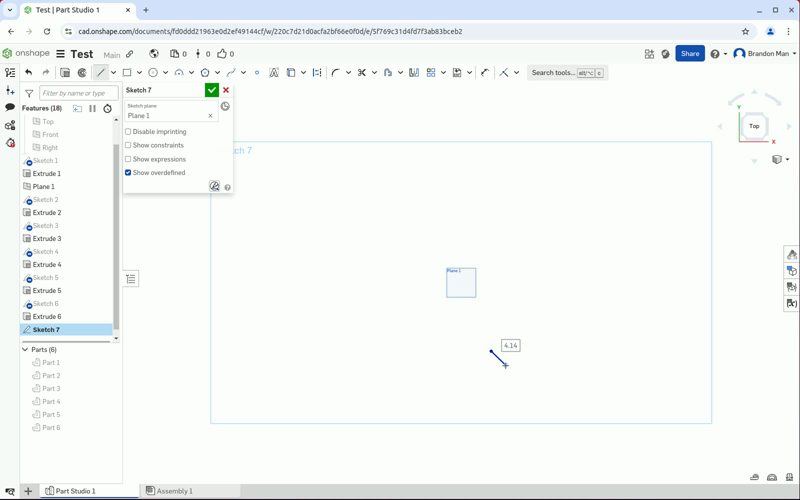
mouse_move(535, 365)
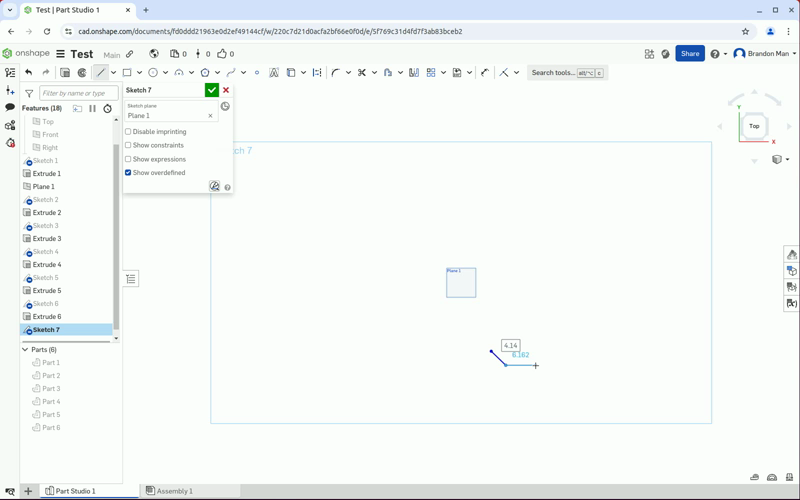
mouse_move(519, 351)
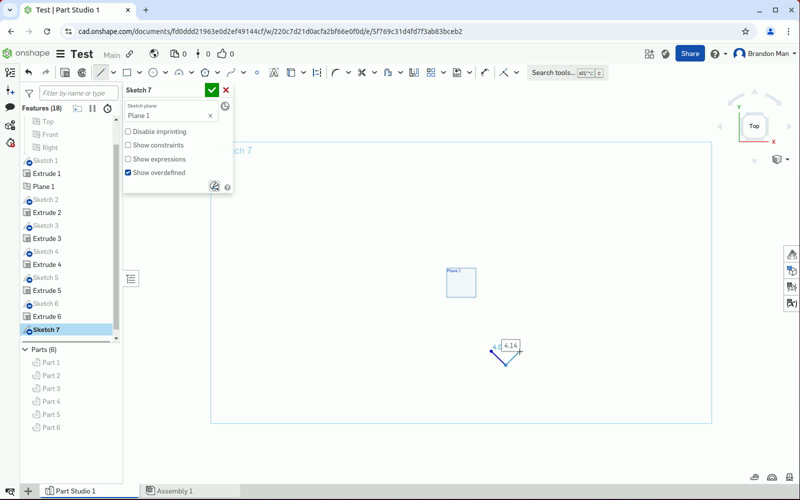
click(519, 351)
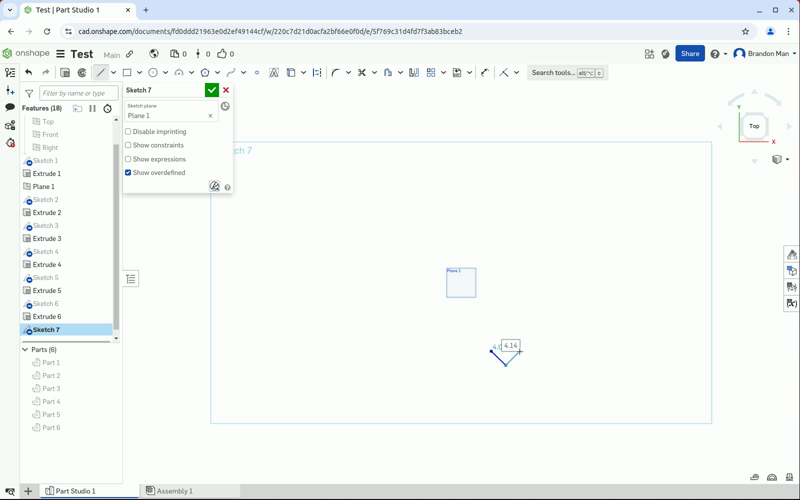
key_up(shift)
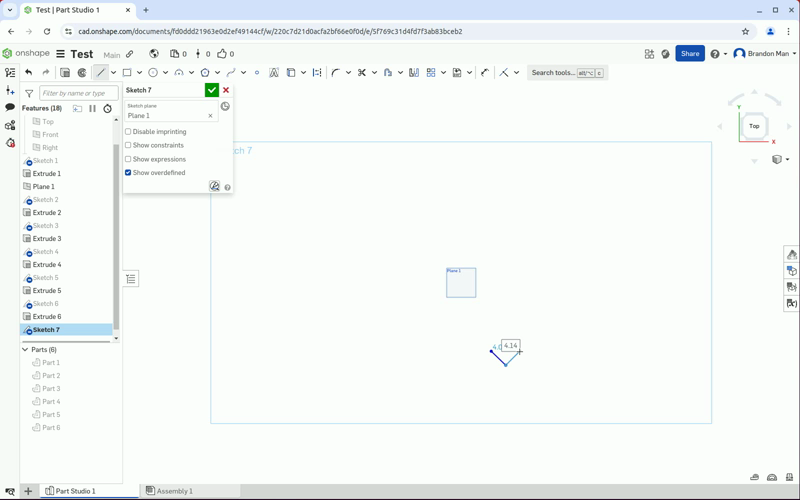
key_down(shift)
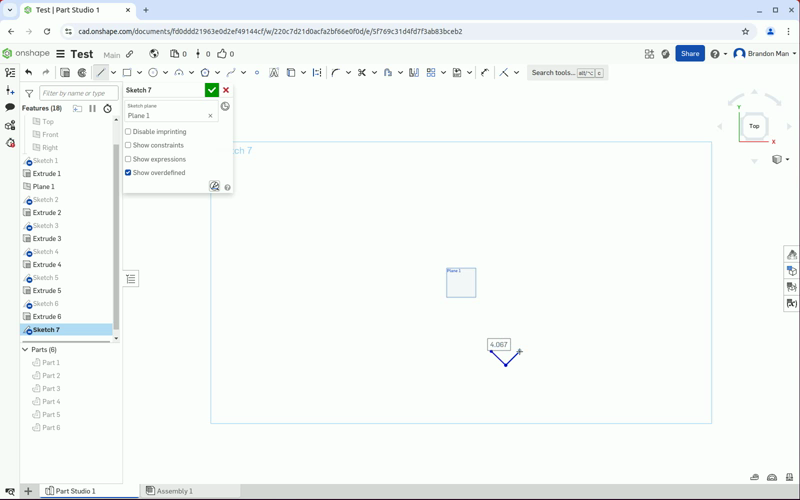
mouse_move(549, 351)
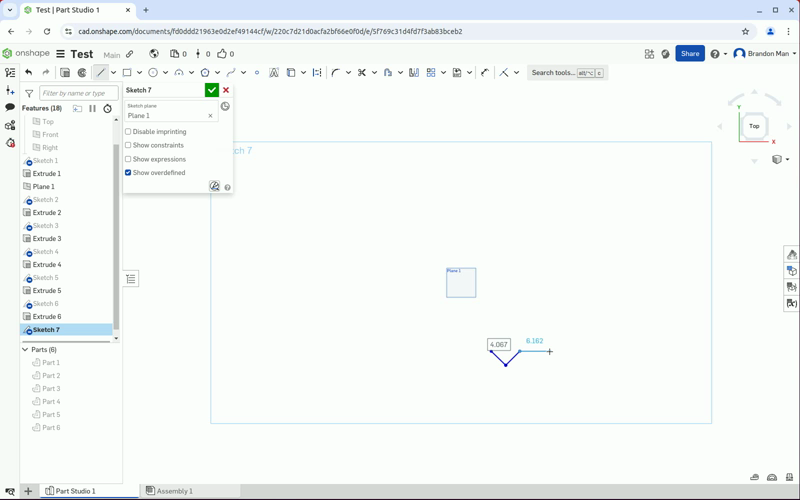
mouse_move(519, 297)
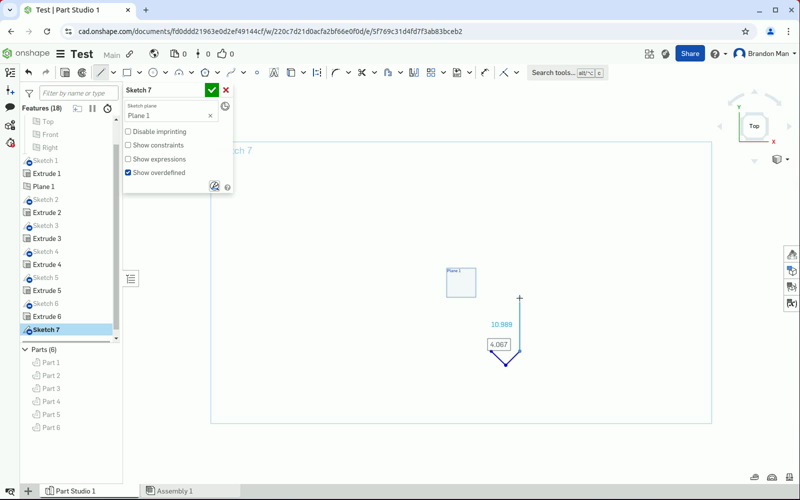
click(519, 297)
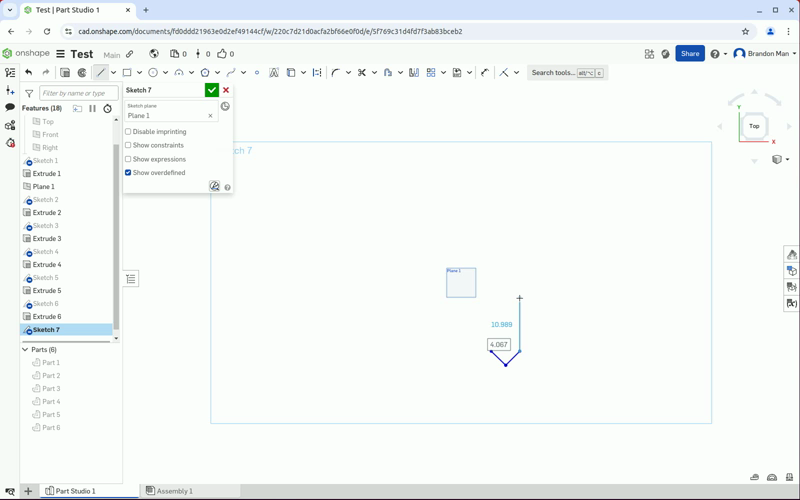
key_up(shift)
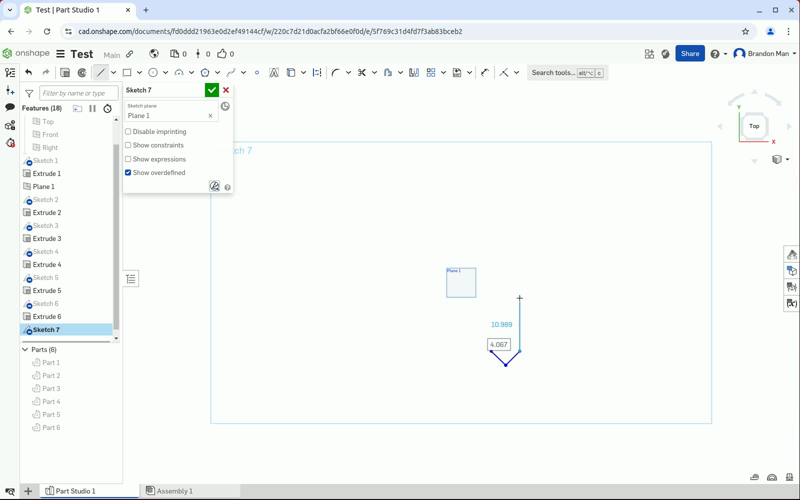
key_down(shift)
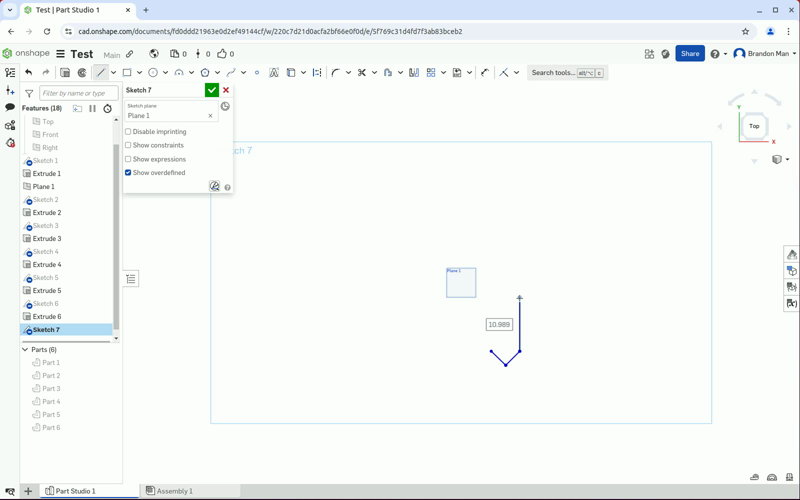
mouse_move(549, 297)
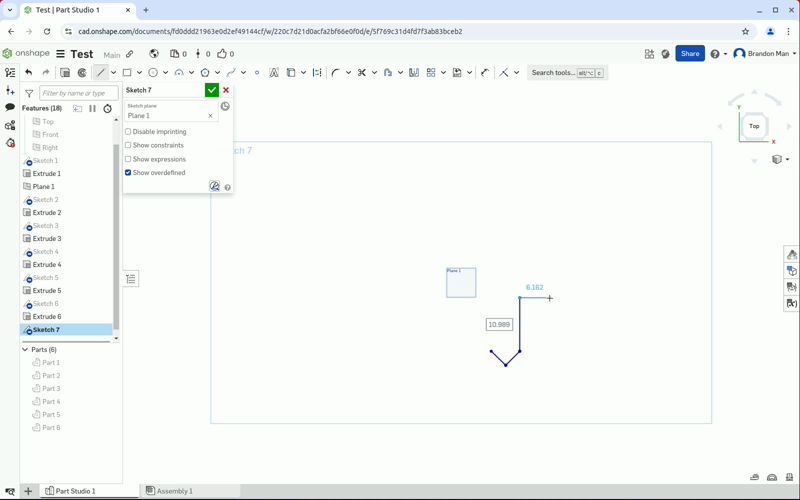
mouse_move(505, 283)
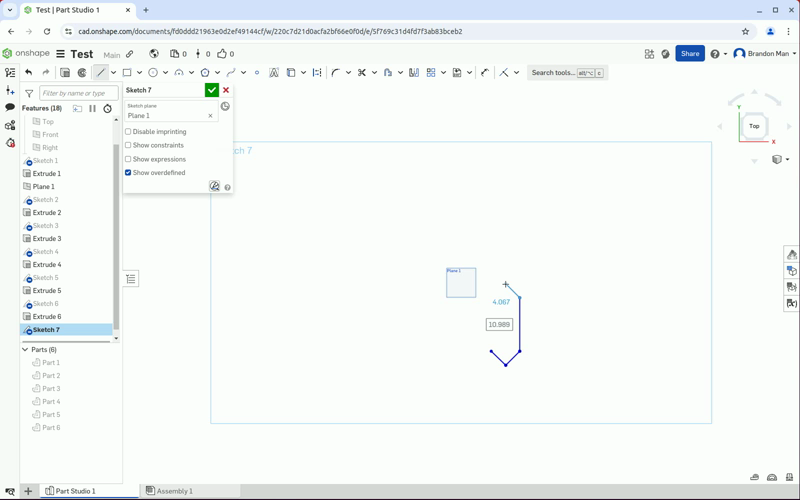
click(505, 283)
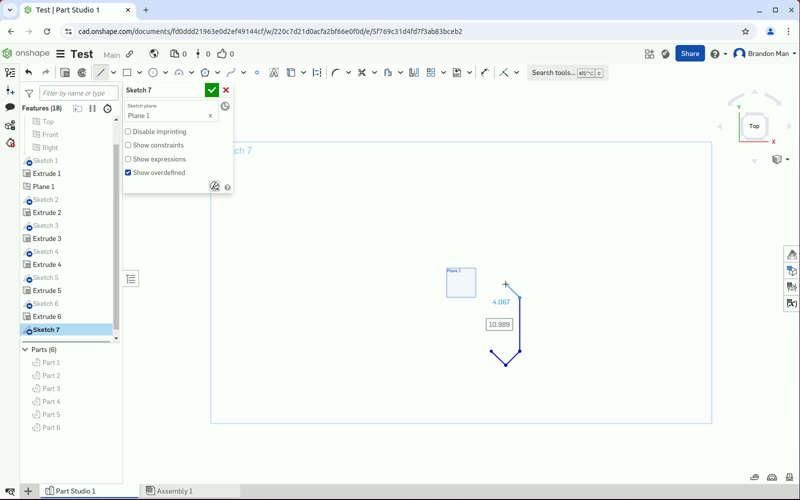
key_up(shift)
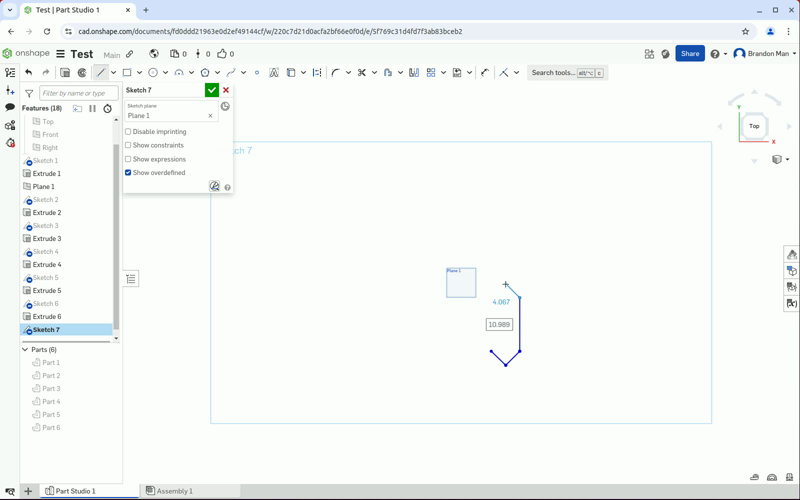
key_down(shift)
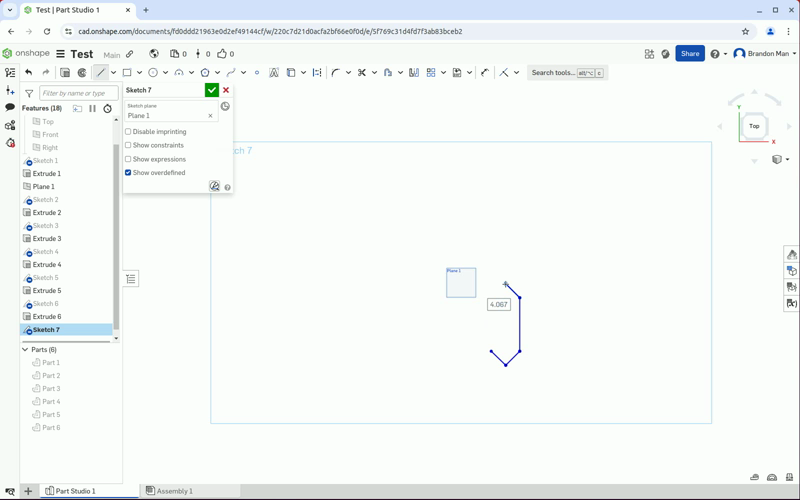
mouse_move(535, 283)
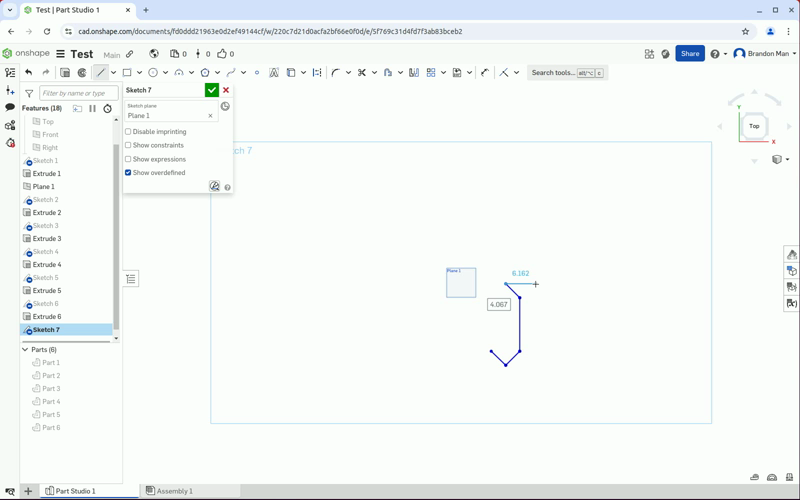
mouse_move(491, 296)
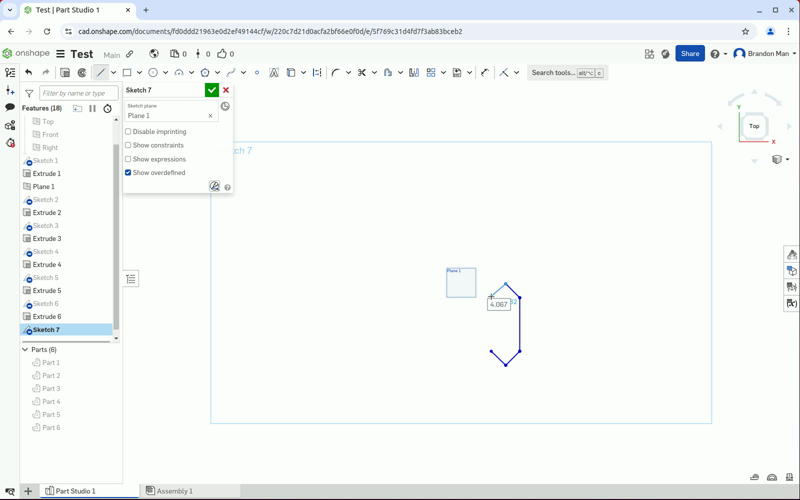
click(491, 296)
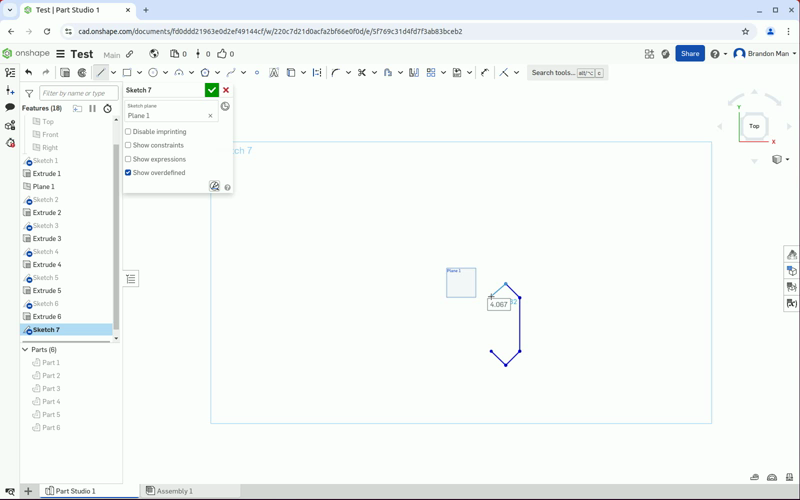
key_up(shift)
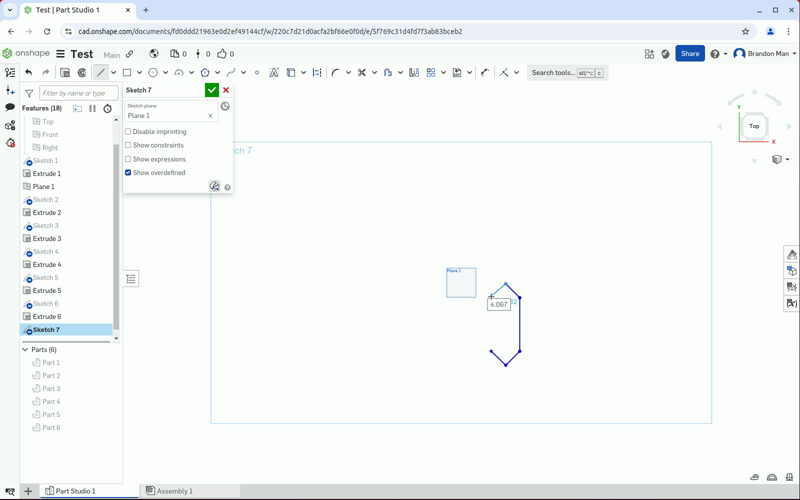
mouse_move(521, 296)
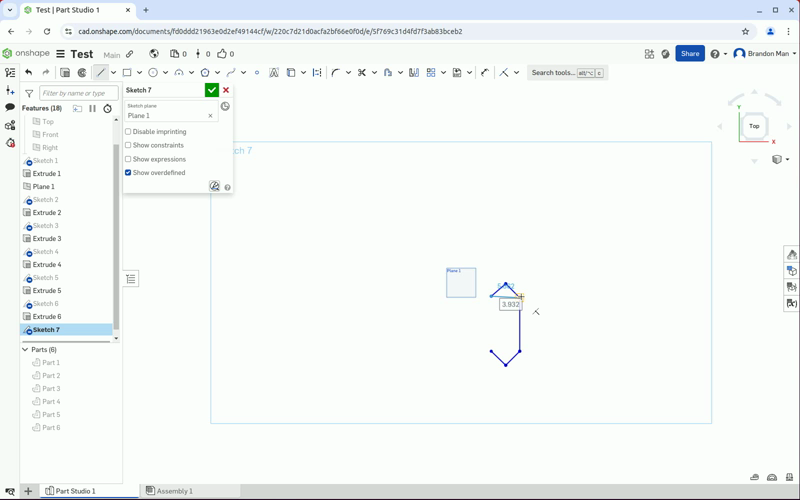
key_down(shift)
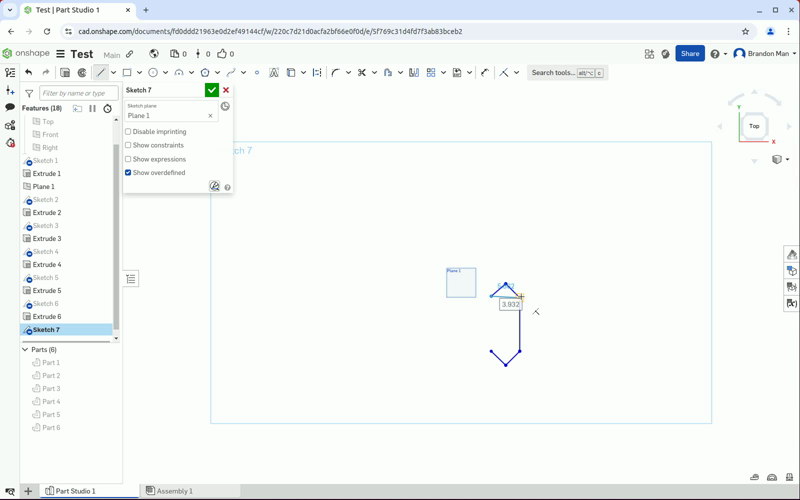
mouse_move(491, 351)
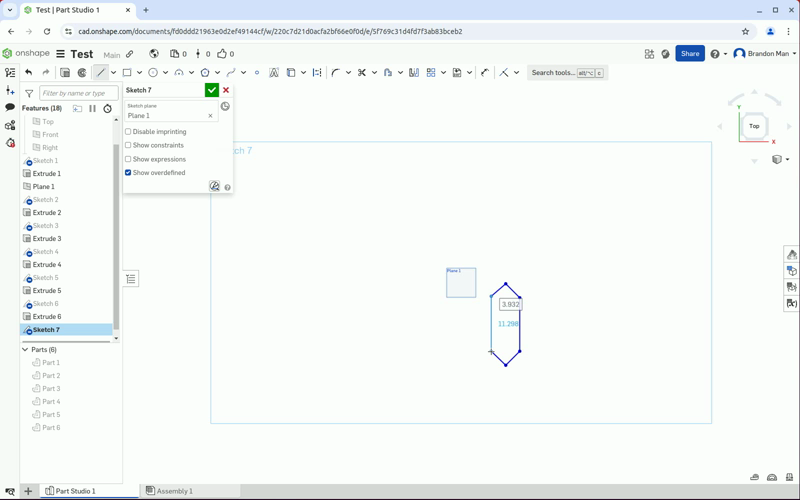
key_up(shift)
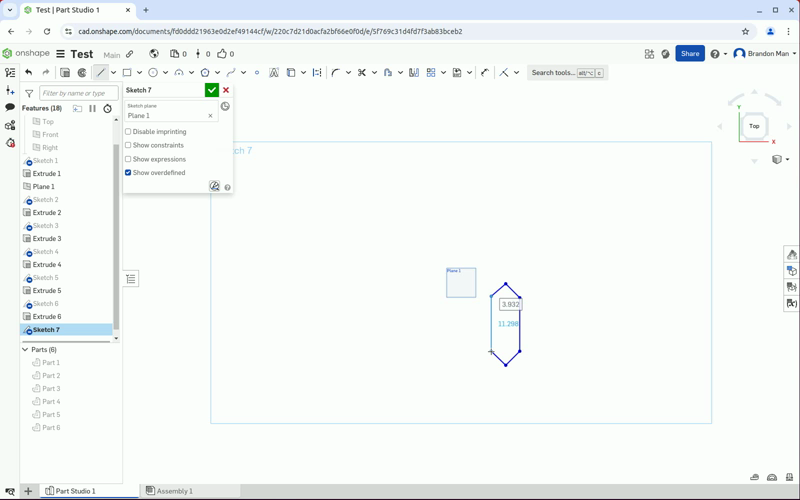
click(491, 351)
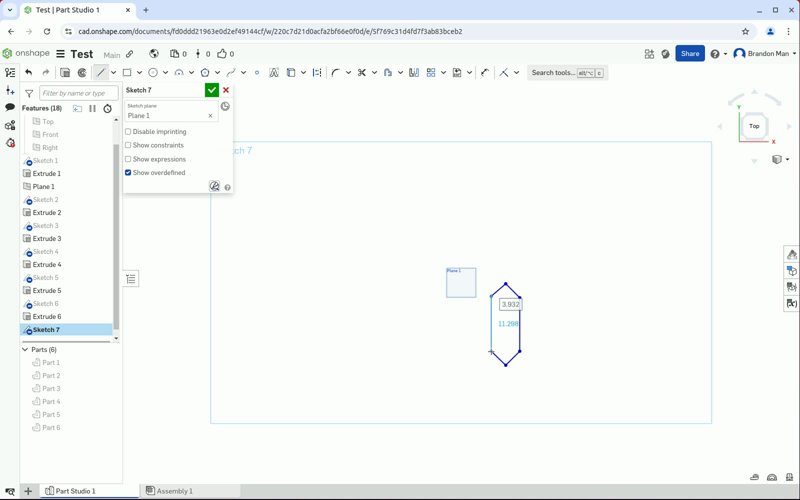
key(esc)
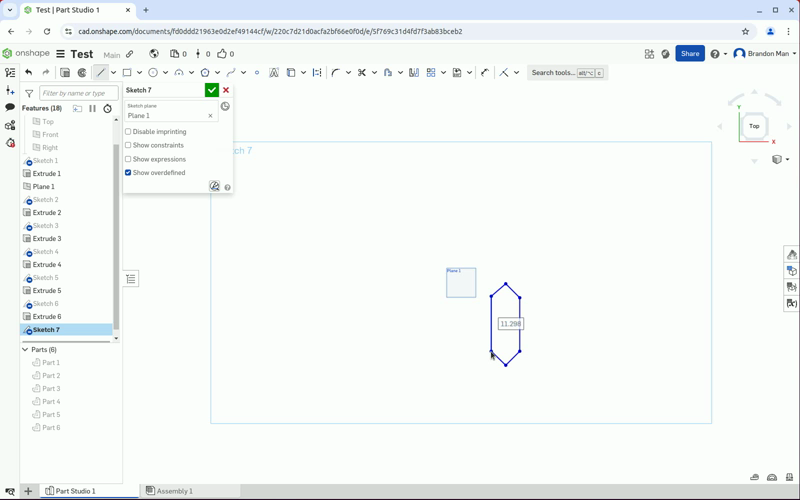
mouse_move(496, 322)
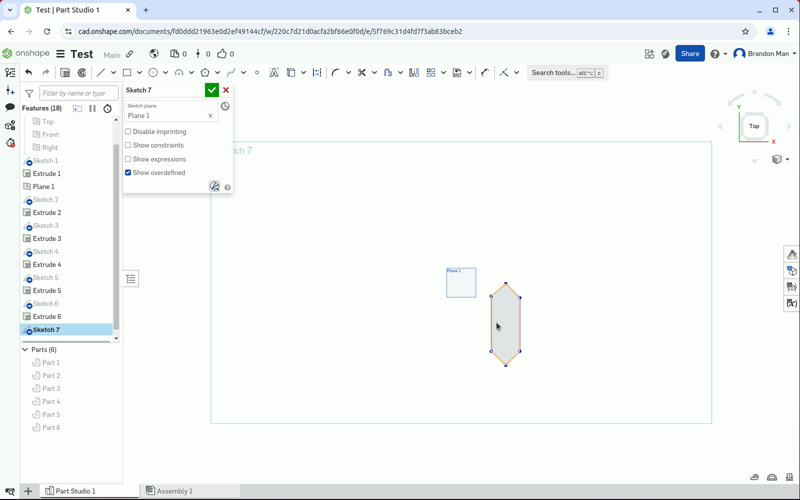
click(496, 322)
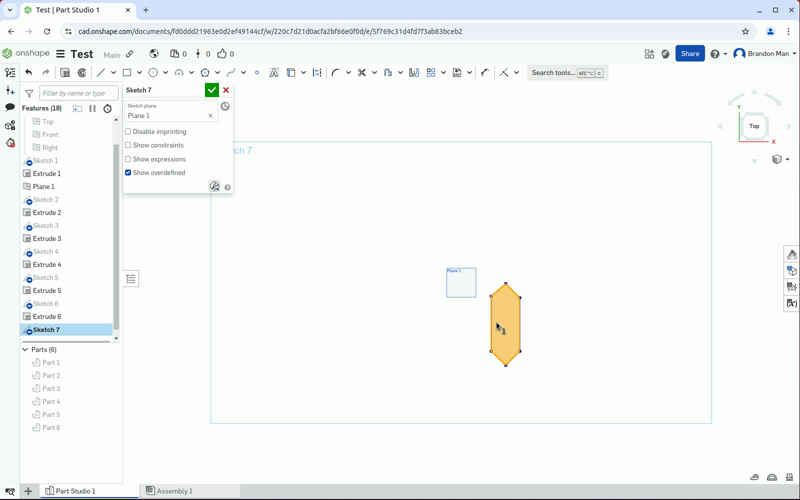
mouse_move(73, 352)
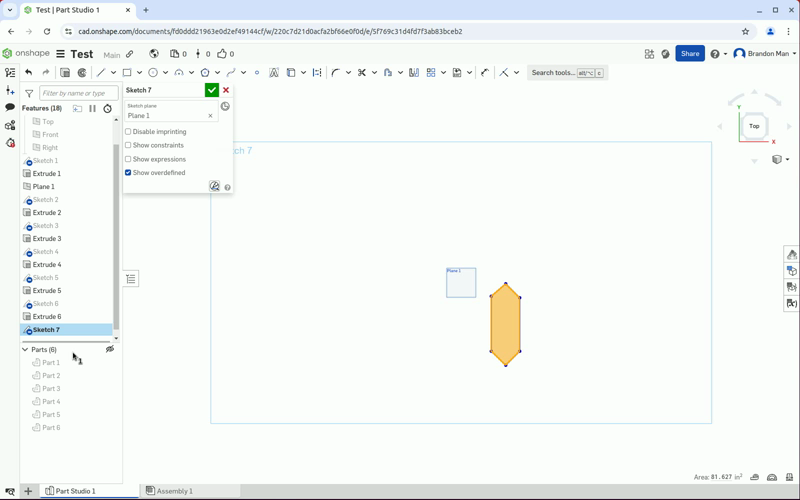
key(shift+y)
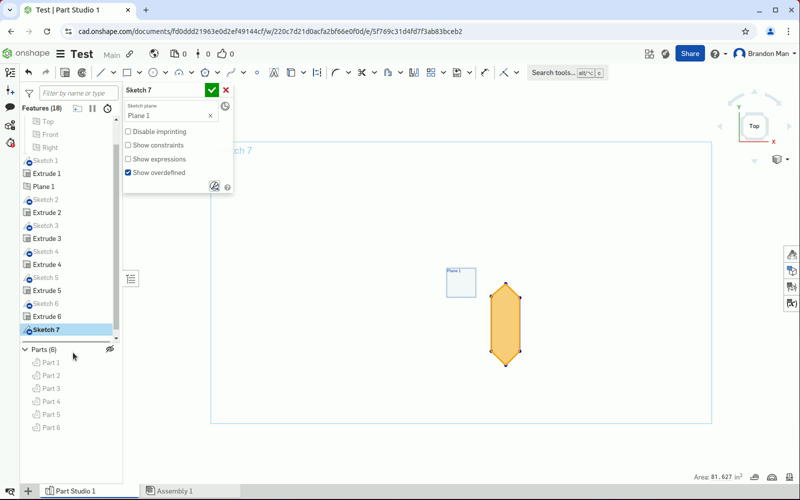
key(shift+e)
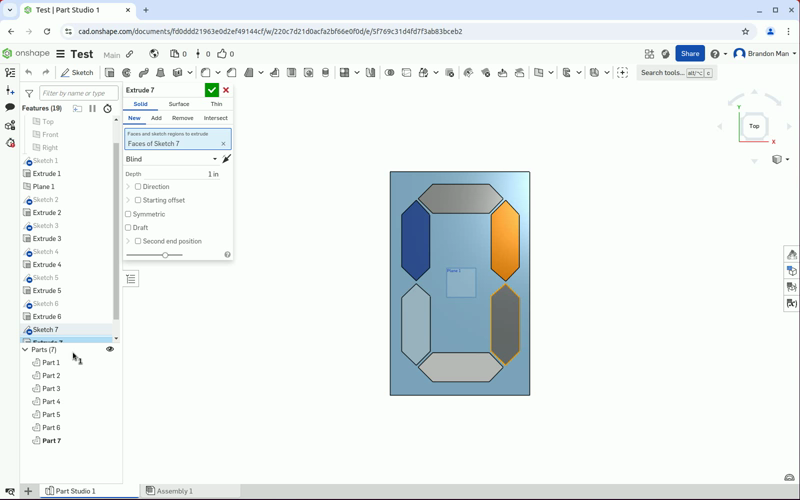
mouse_move(143, 106)
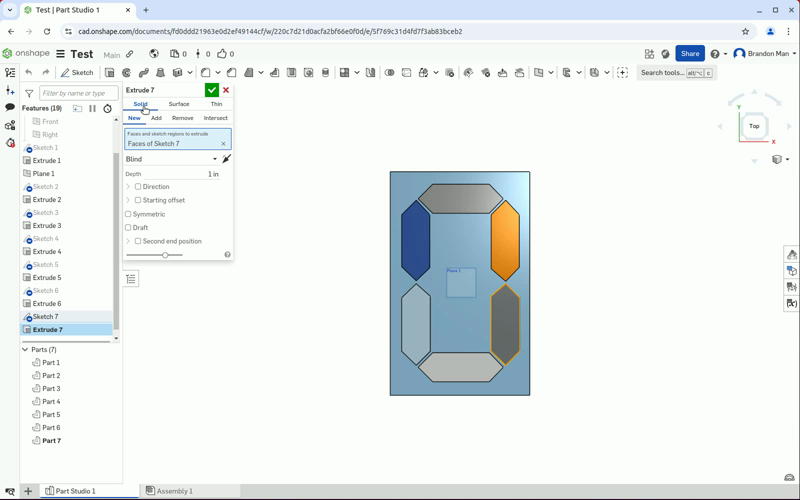
click(143, 106)
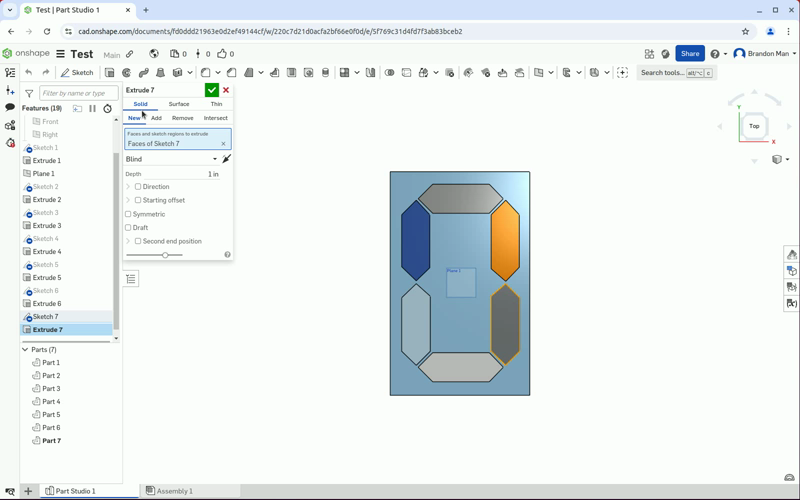
mouse_move(137, 120)
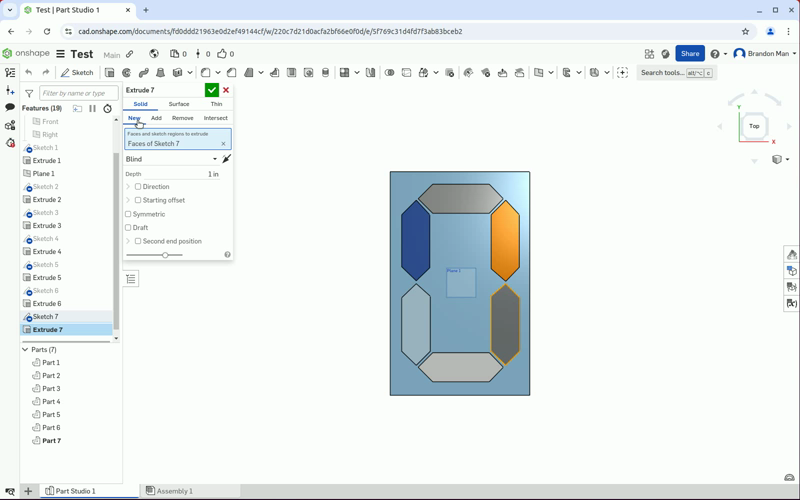
click(137, 120)
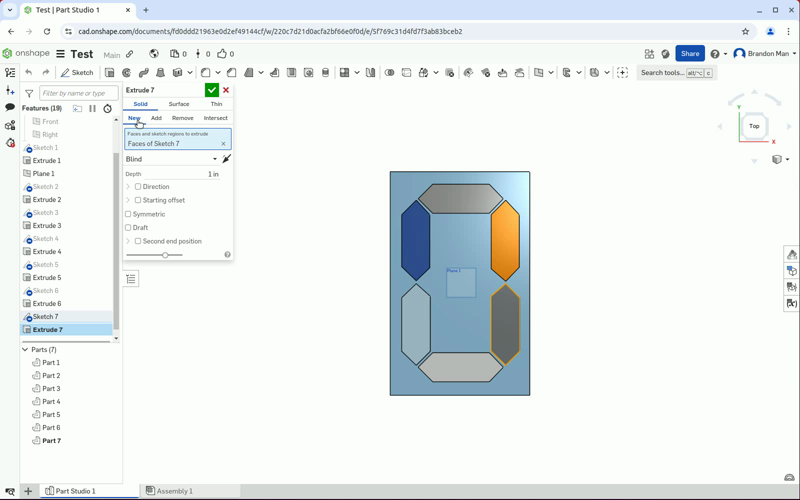
key(tab, 4)
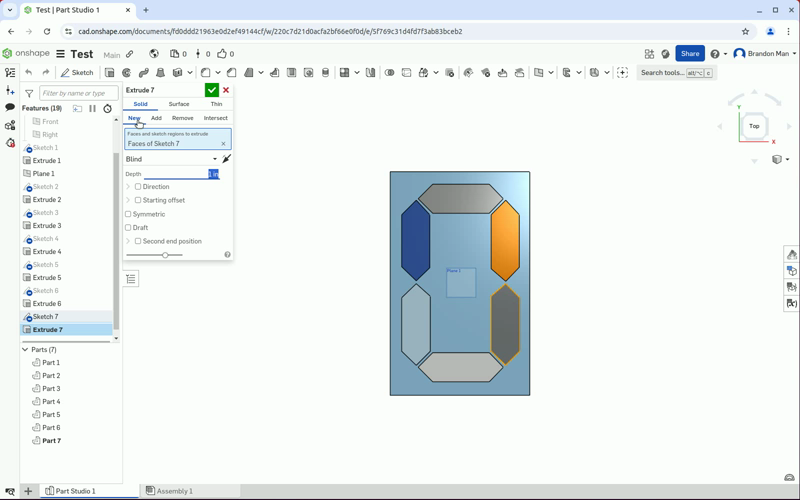
text(5.777)
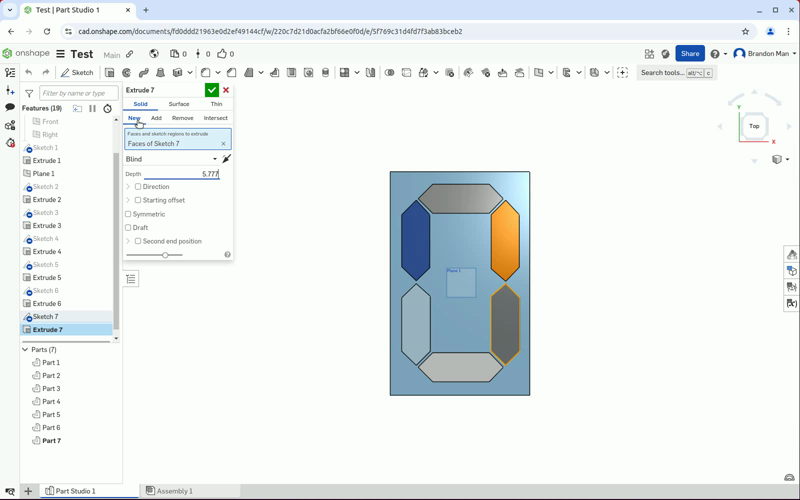
key(enter)
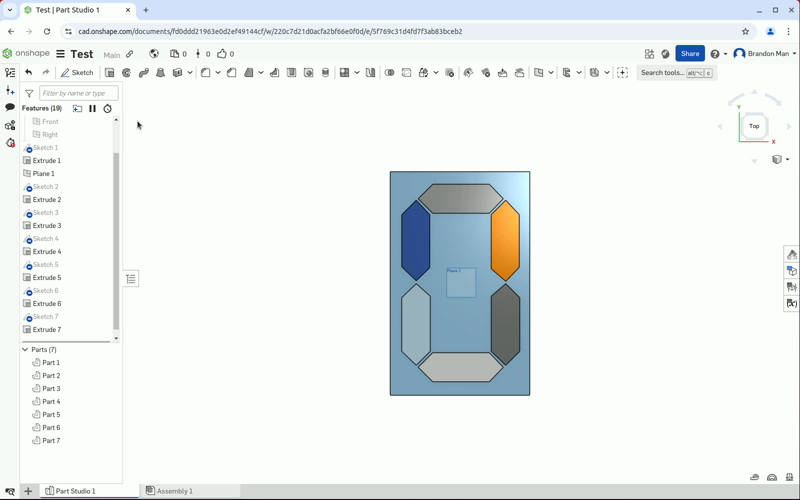
key(shift+h)
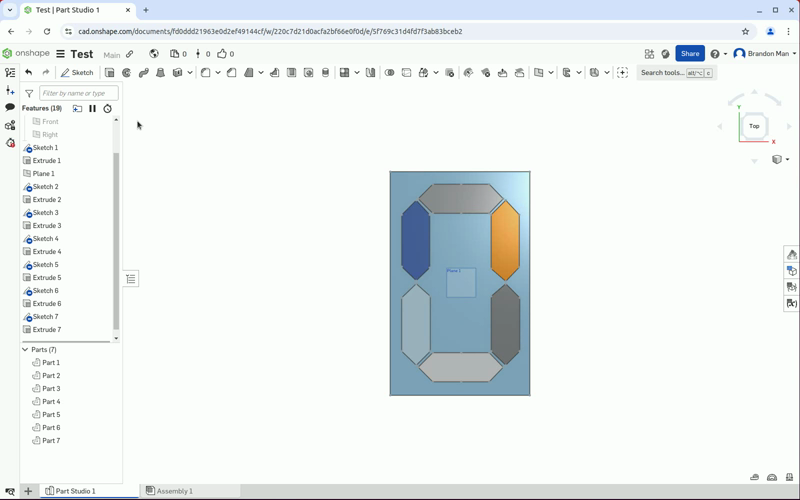
key(shift+h)
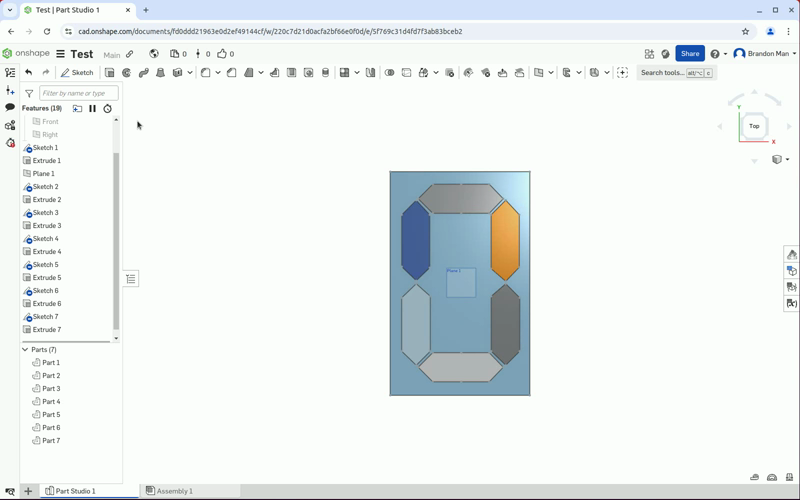
key(shift+7)
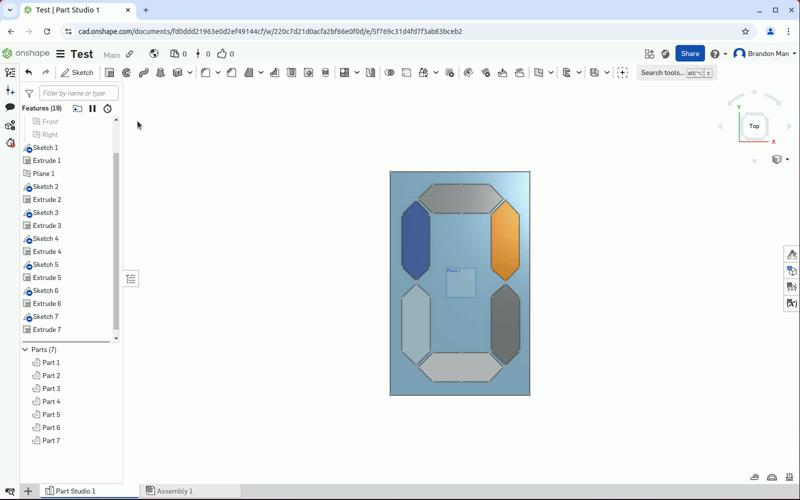
key(up, 3)
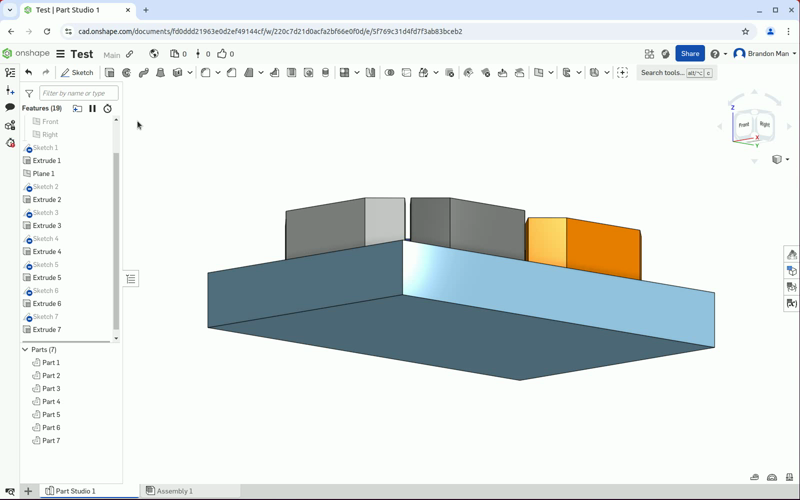
key(left, 3)
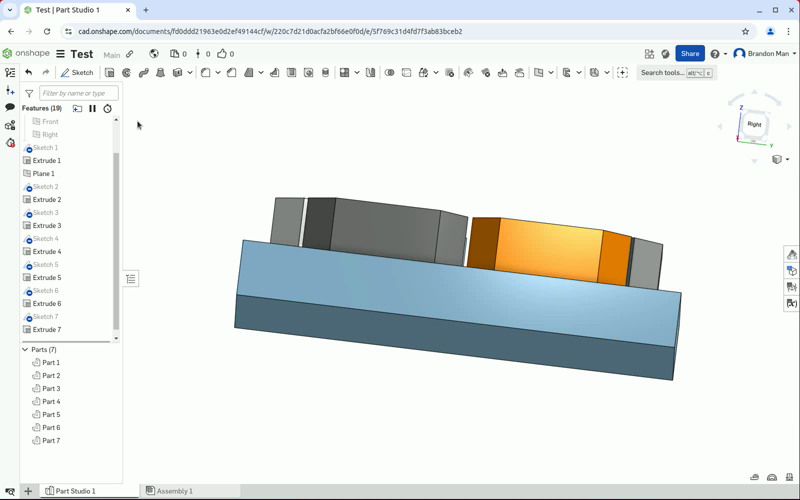
key(right, 3)
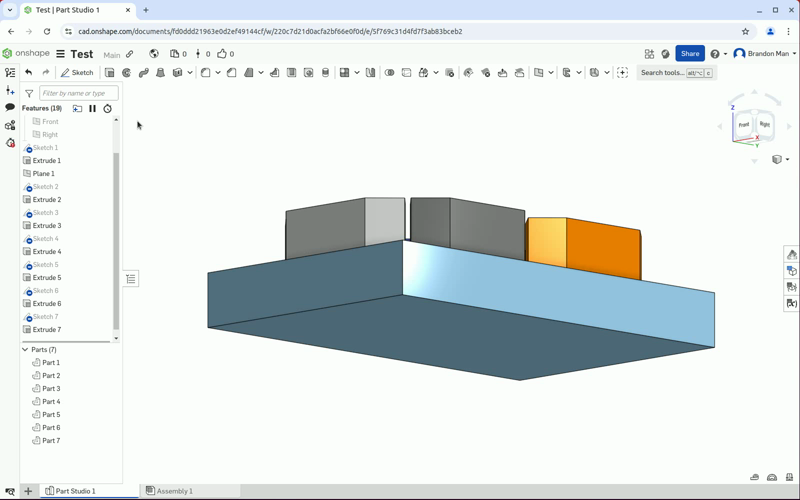
key(down, 3)
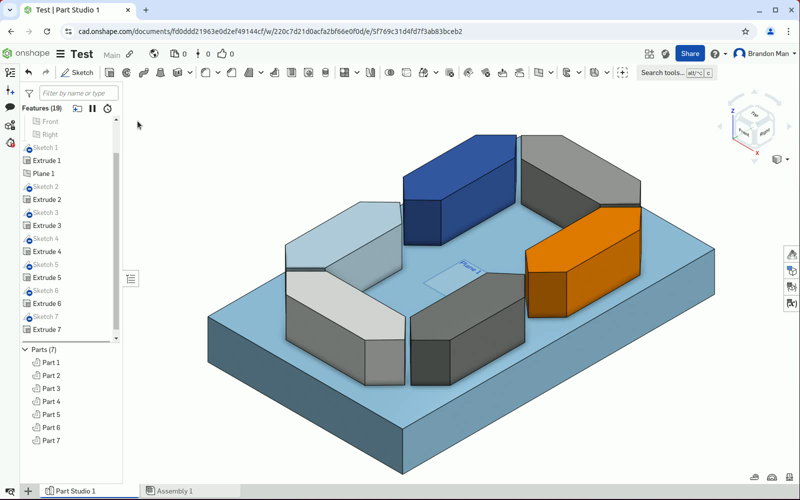
mouse_move(69, 150)
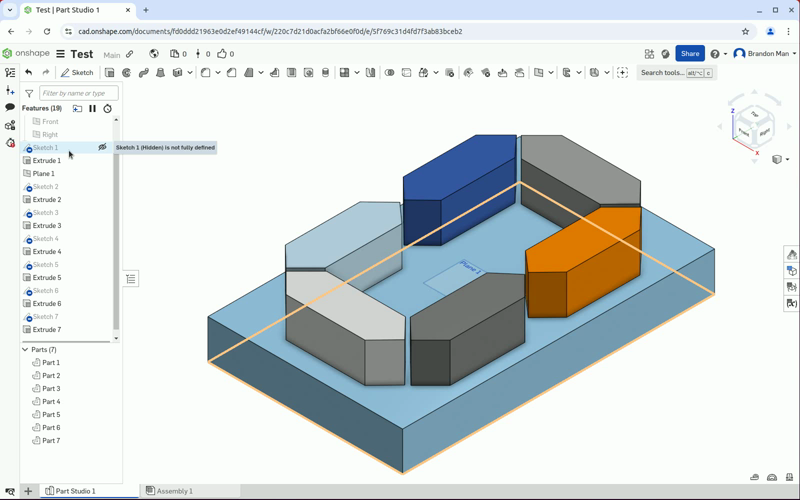
click(69, 150)